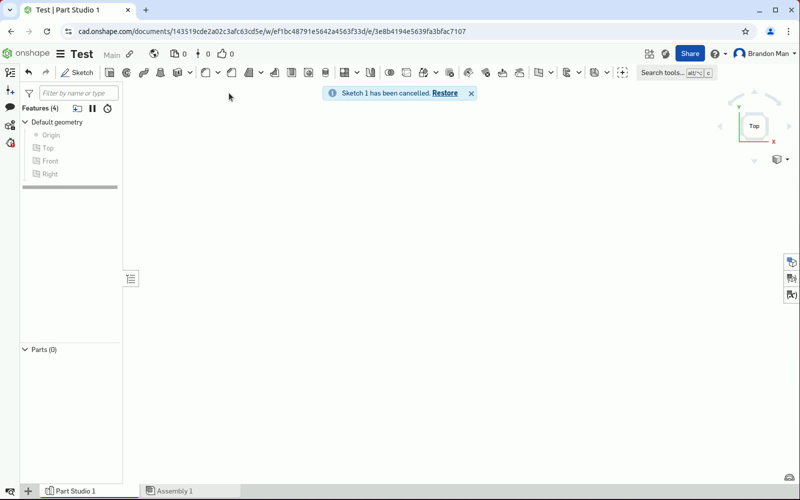
key(shift+h)
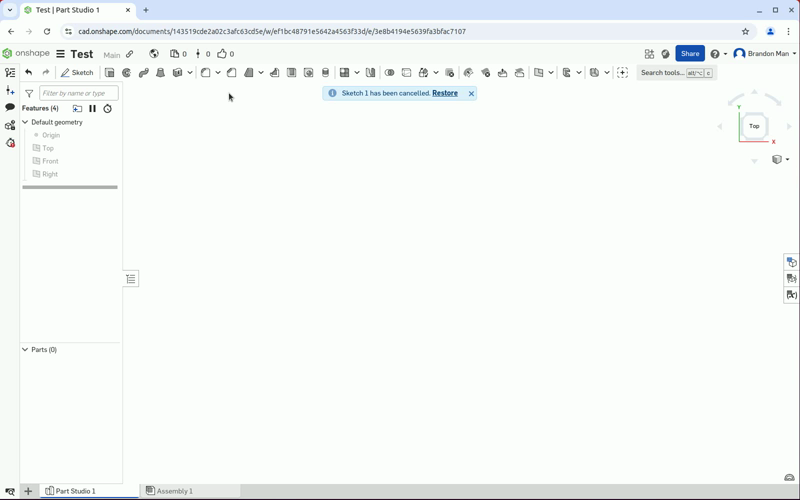
key(shift+s)
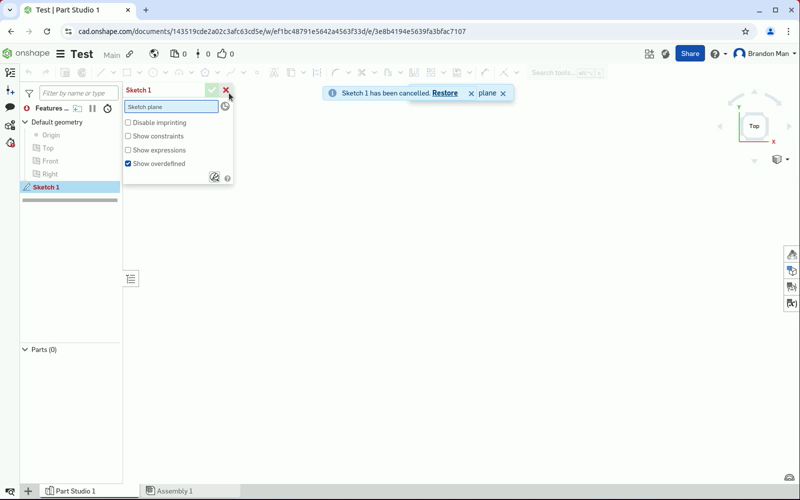
mouse_move(73, 150)
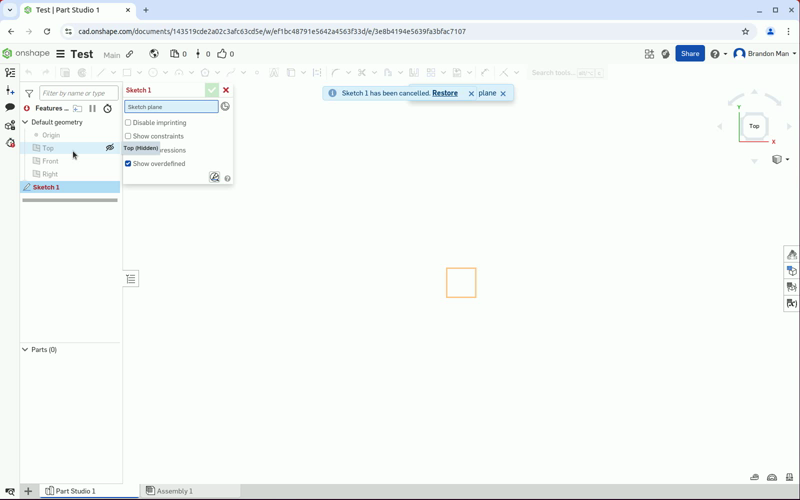
click(73, 150)
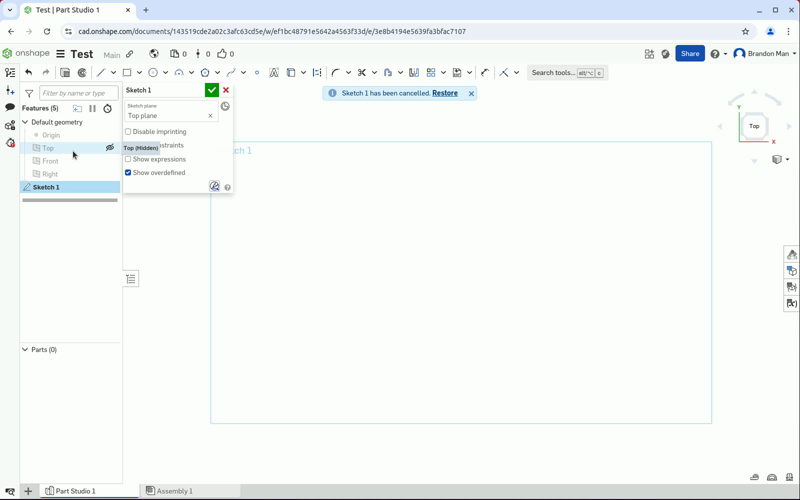
mouse_move(73, 352)
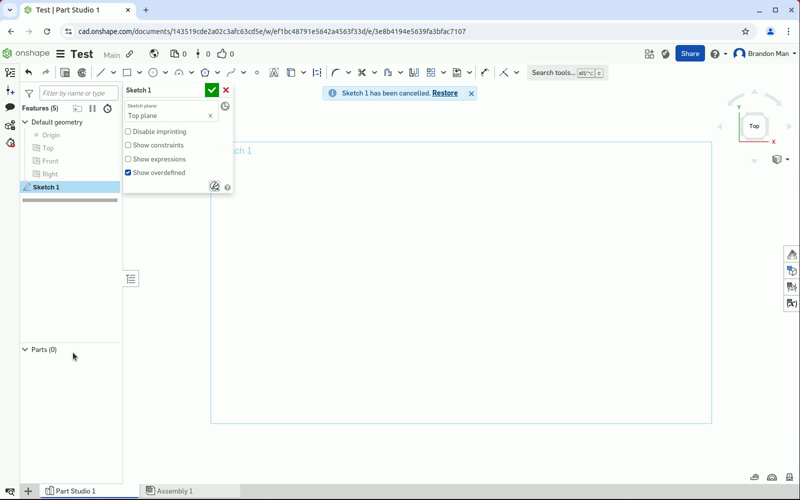
key(y)
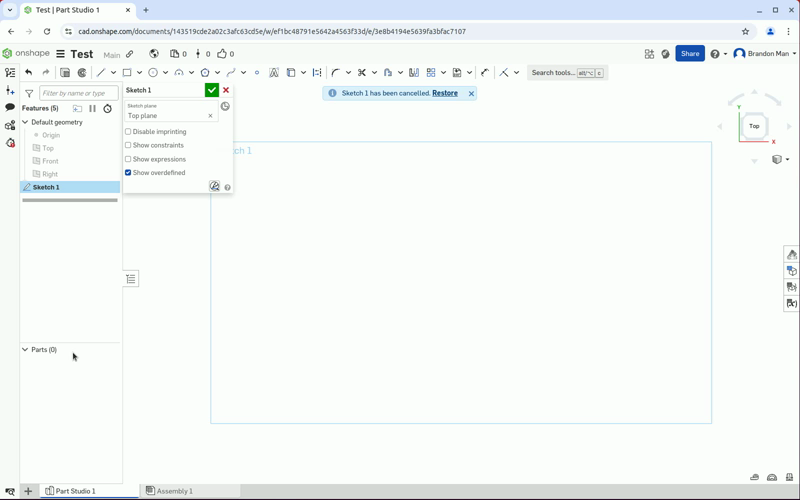
key(a)
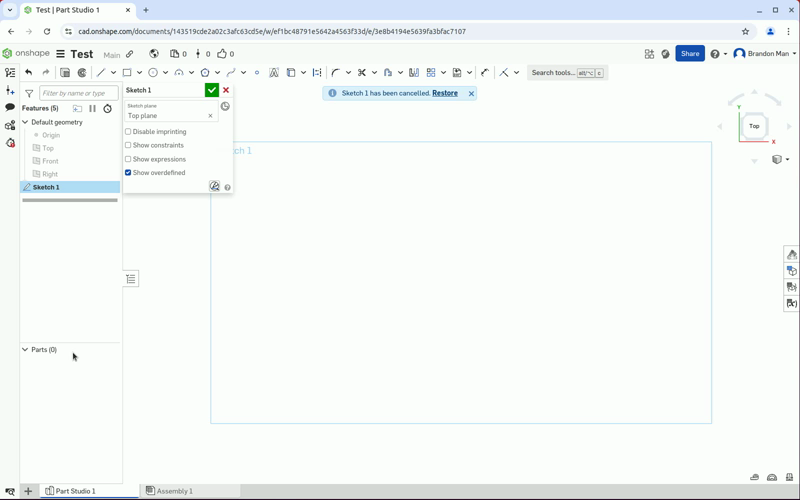
key_down(shift)
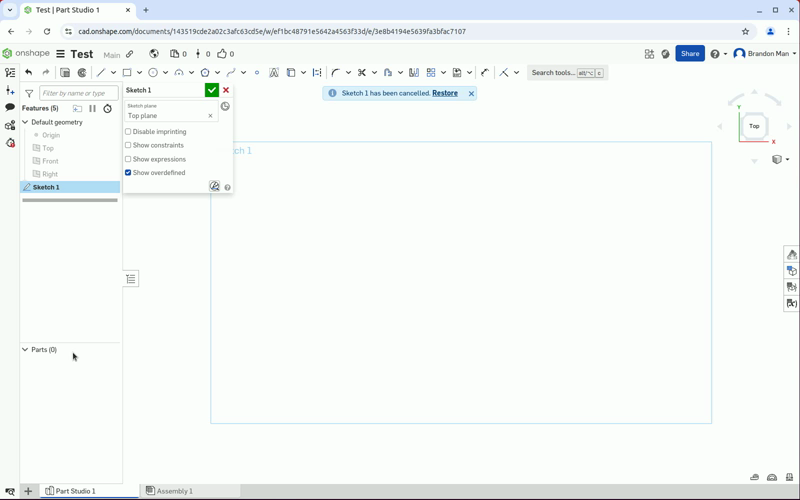
mouse_move(458, 275)
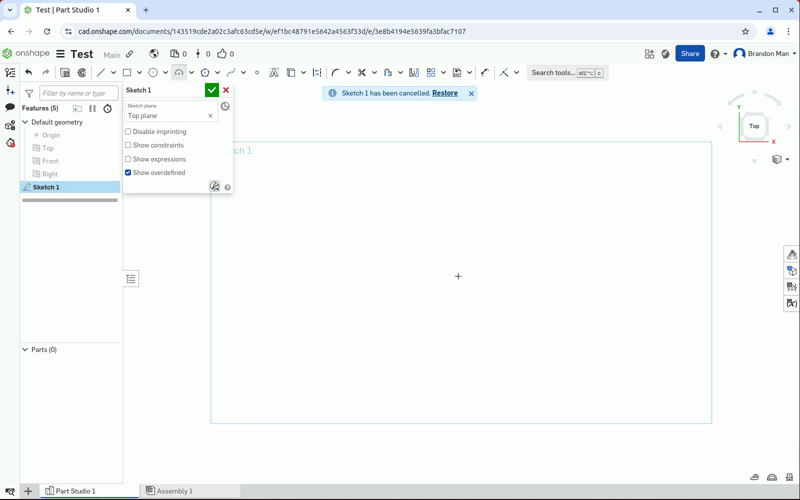
click(458, 275)
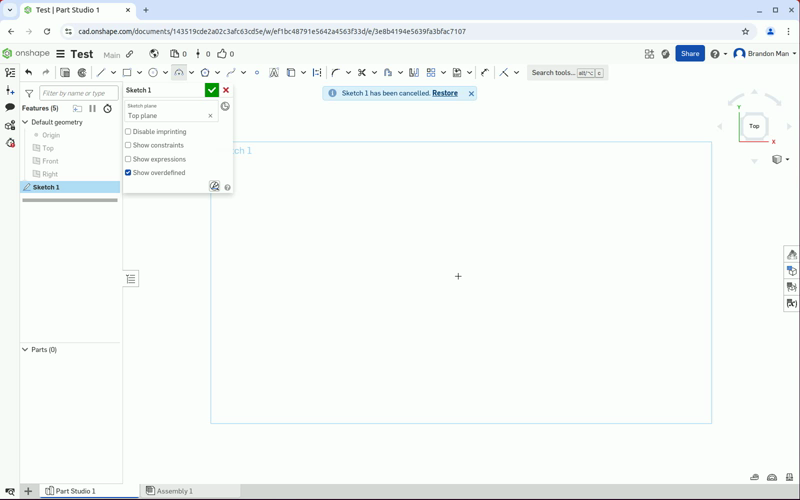
key_up(shift)
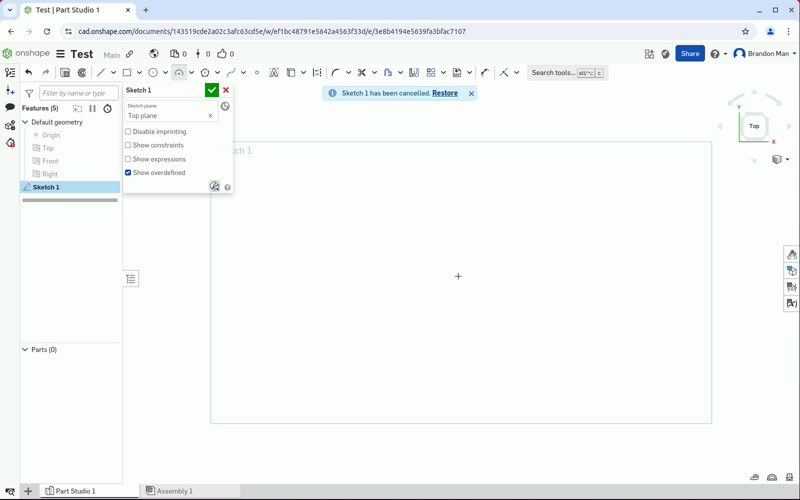
key_down(shift)
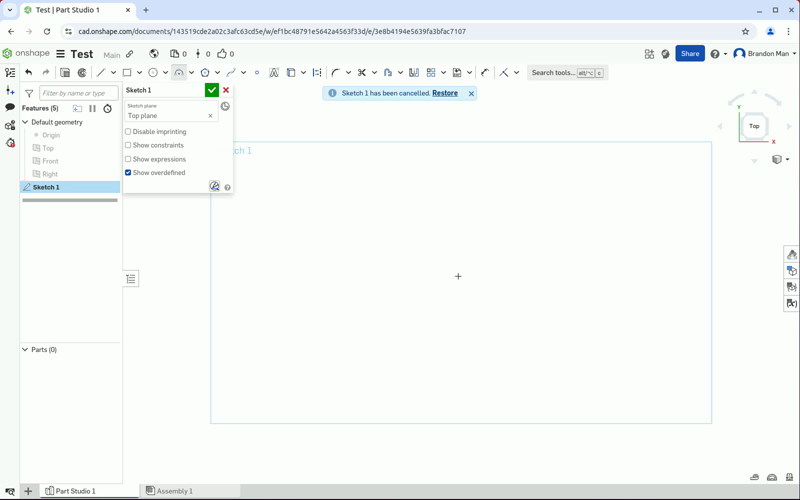
mouse_move(464, 275)
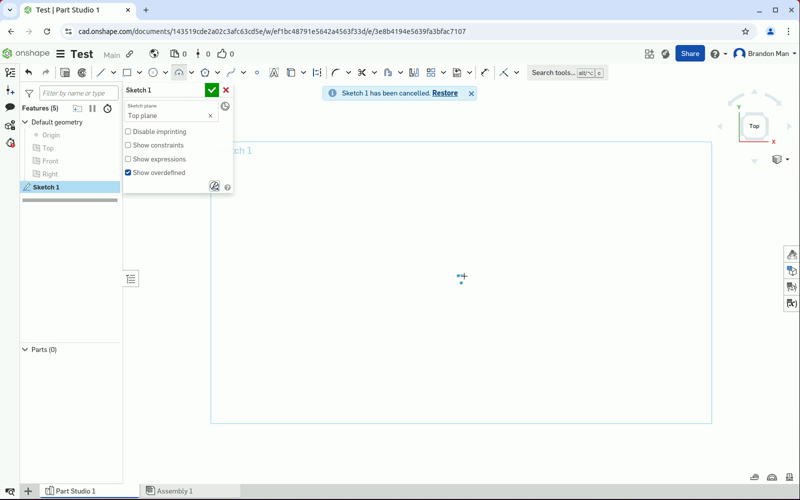
scroll(6)
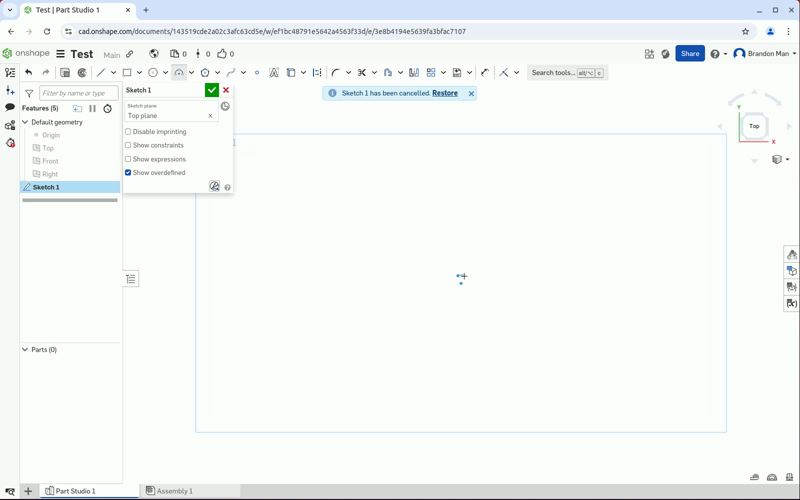
scroll(6)
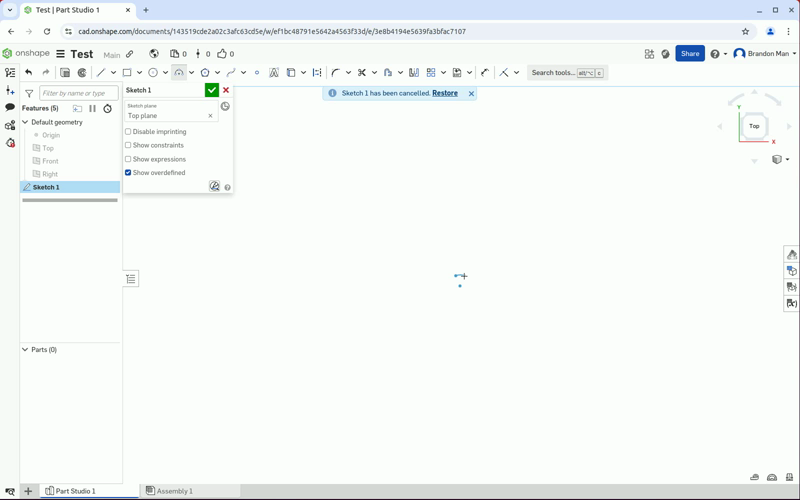
scroll(6)
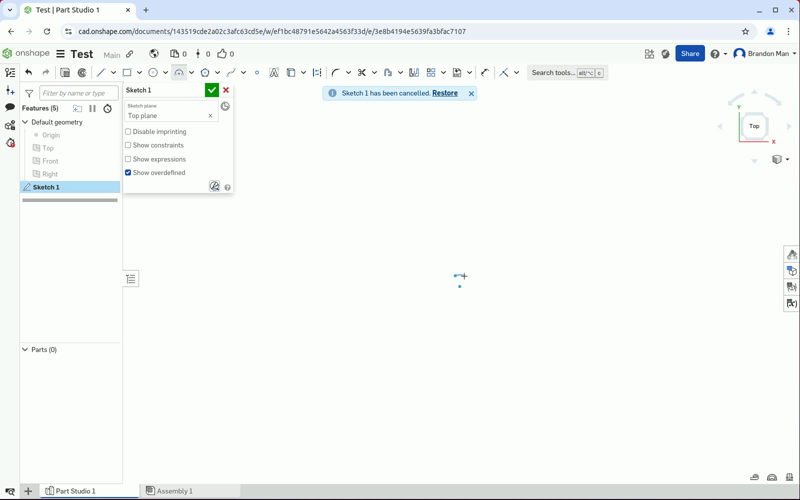
scroll(6)
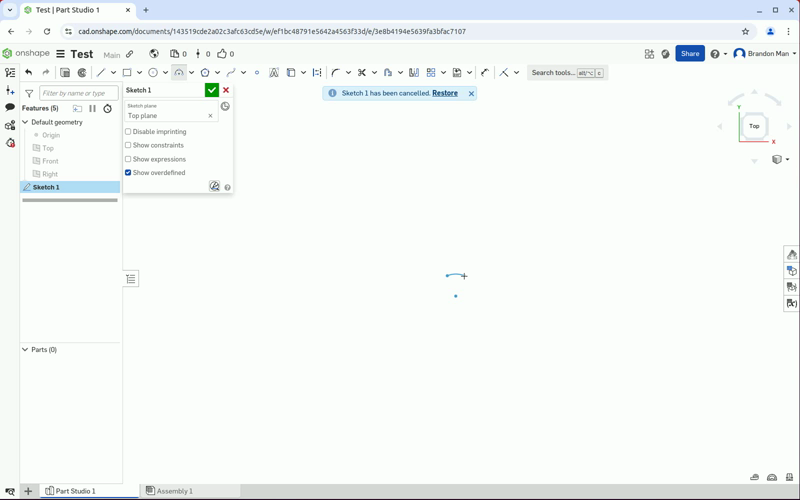
scroll(6)
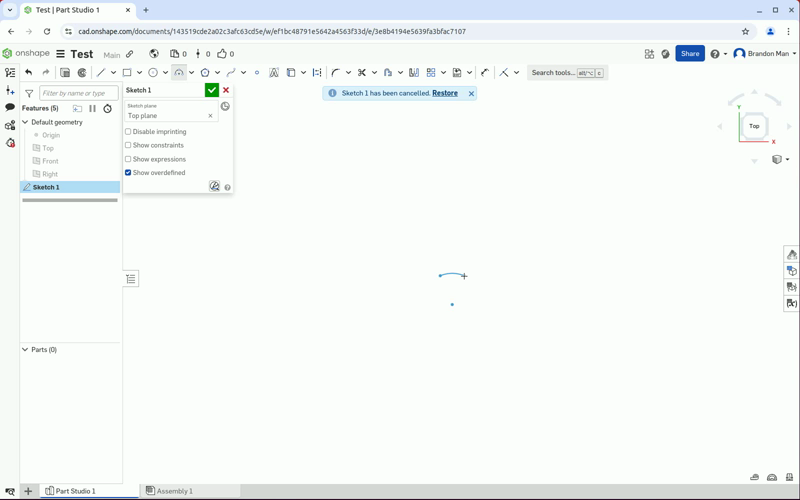
scroll(6)
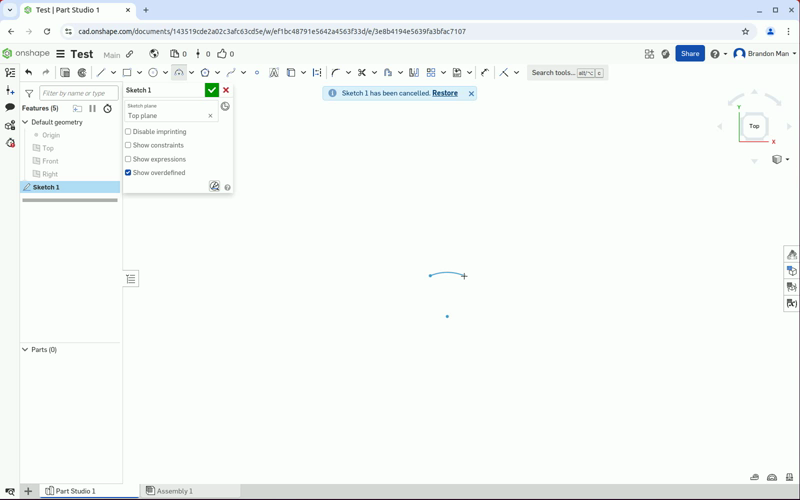
scroll(6)
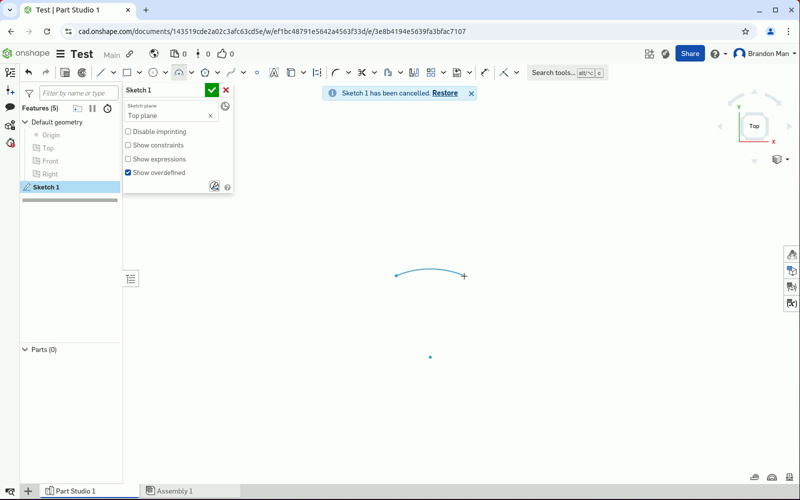
click(464, 275)
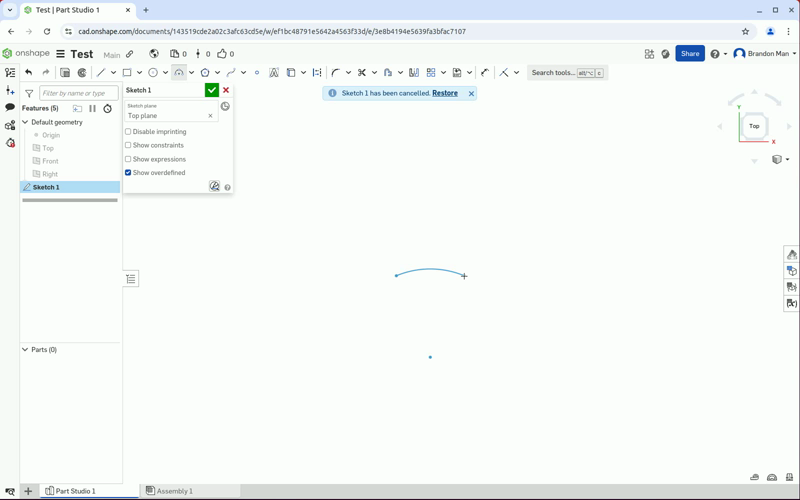
scroll(-6)
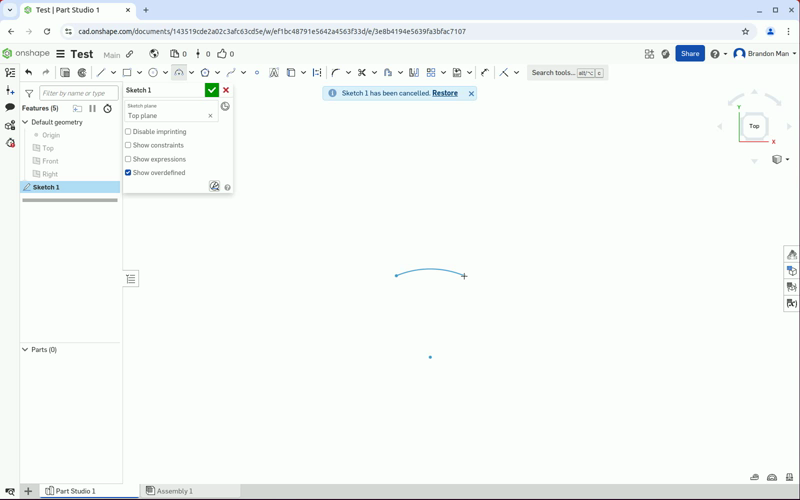
scroll(-6)
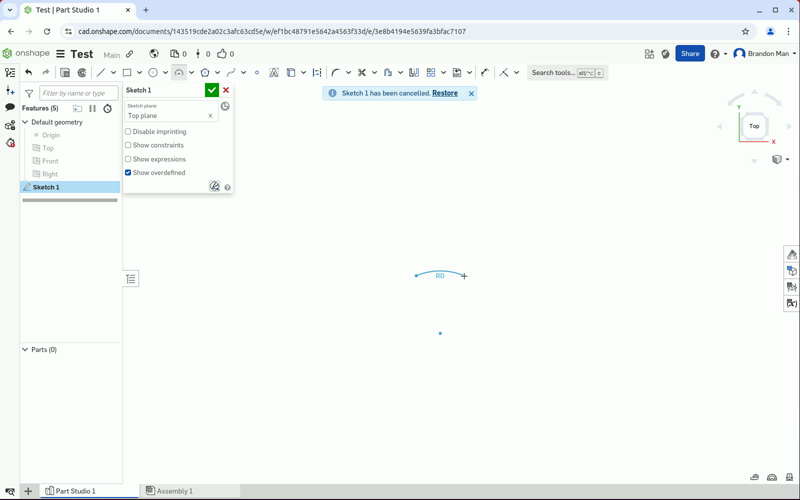
scroll(-6)
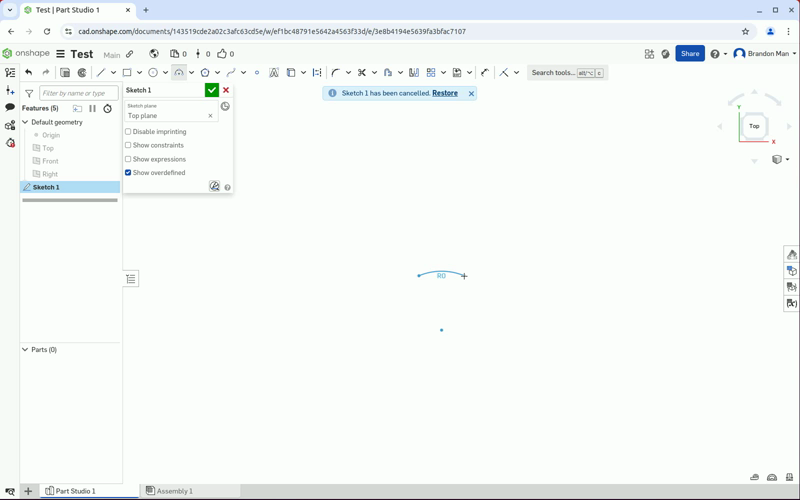
scroll(-6)
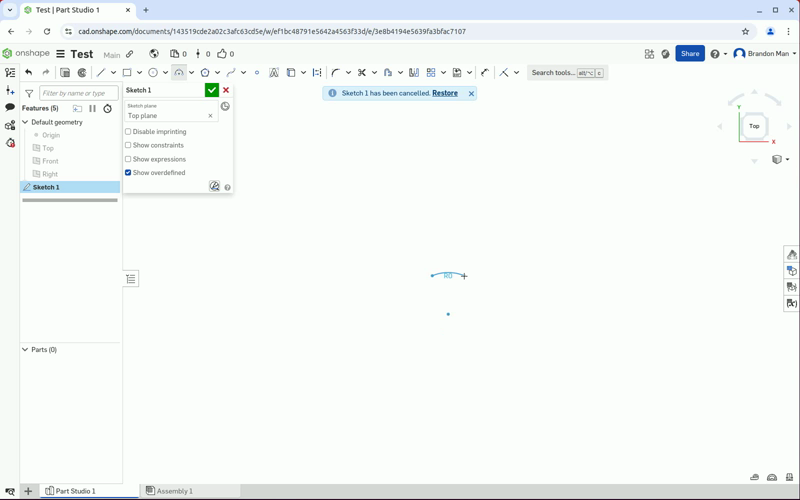
scroll(-6)
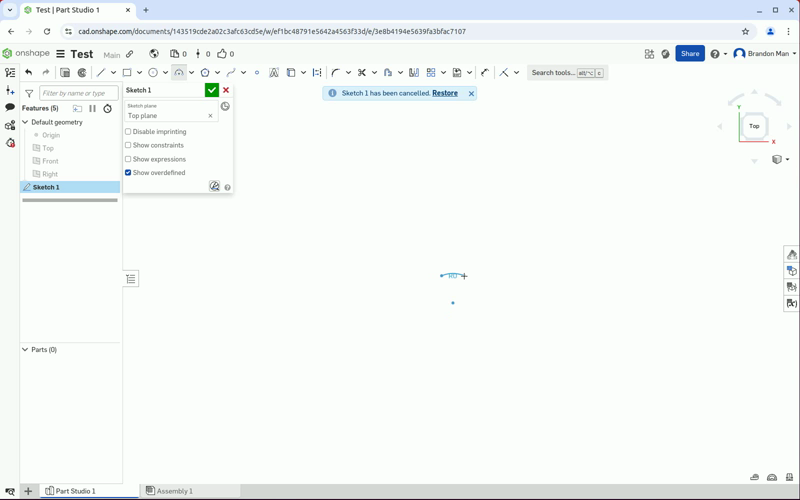
scroll(-6)
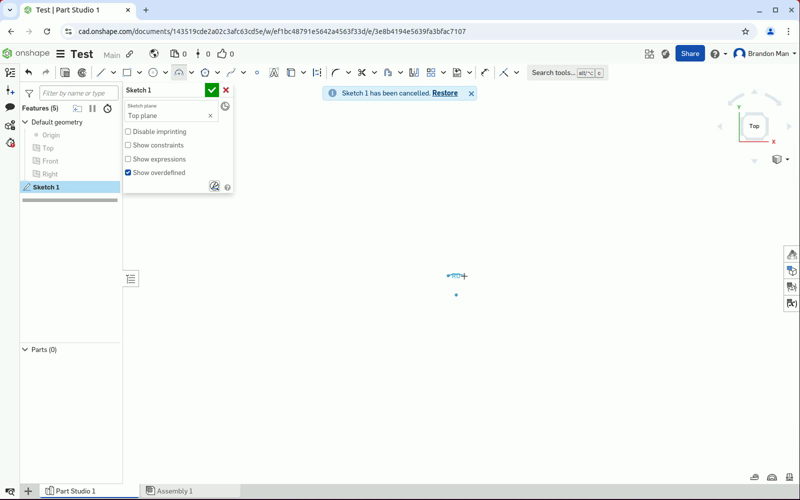
scroll(-6)
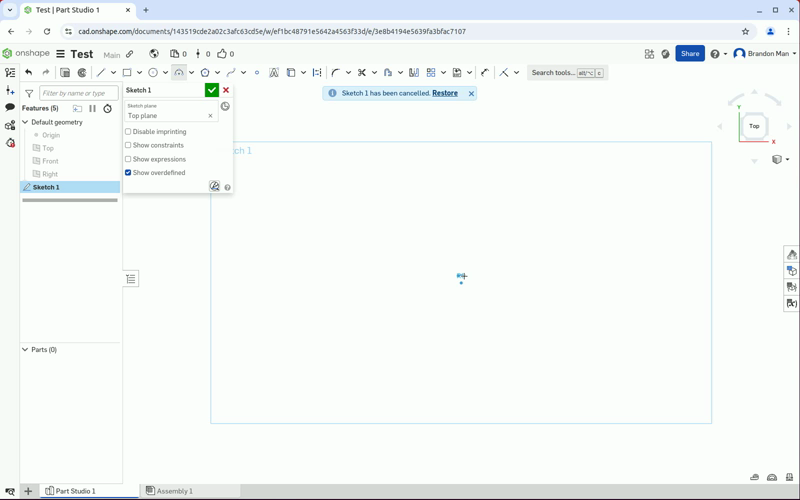
mouse_move(461, 276)
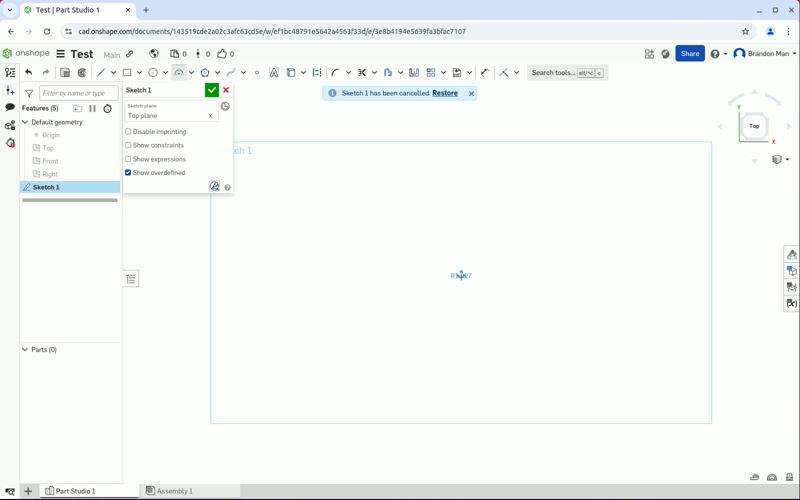
scroll(6)
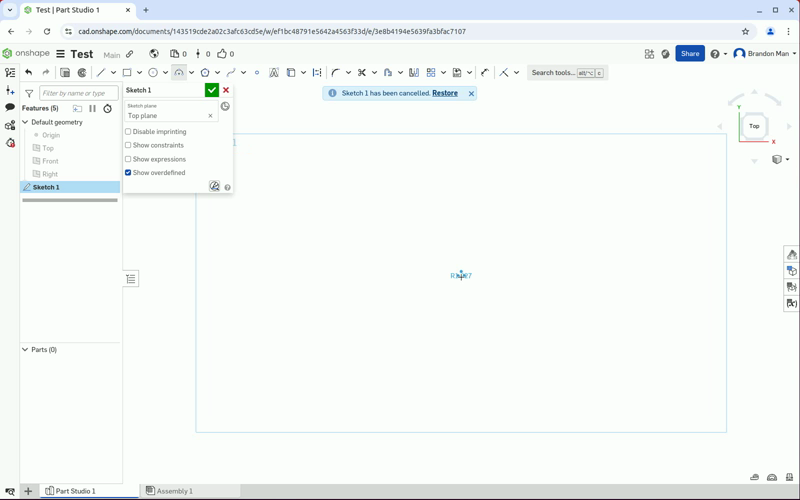
scroll(6)
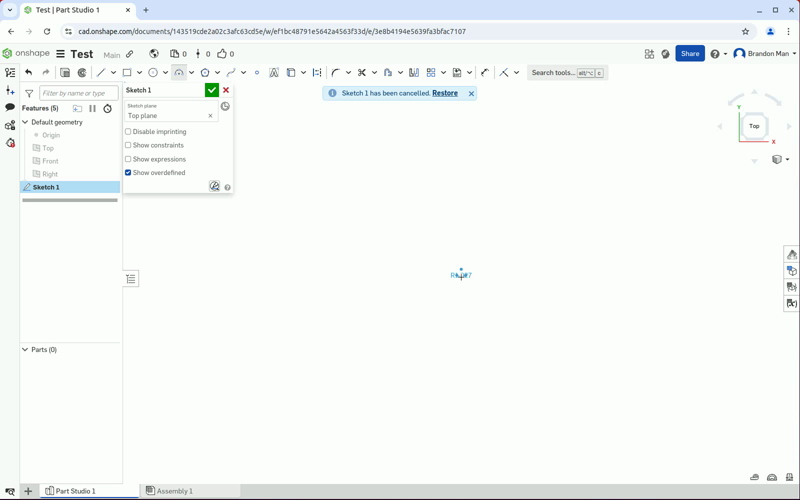
scroll(6)
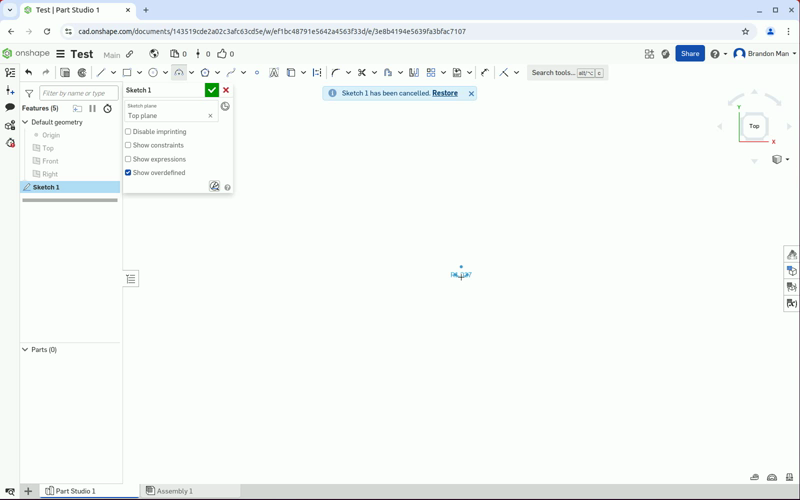
scroll(6)
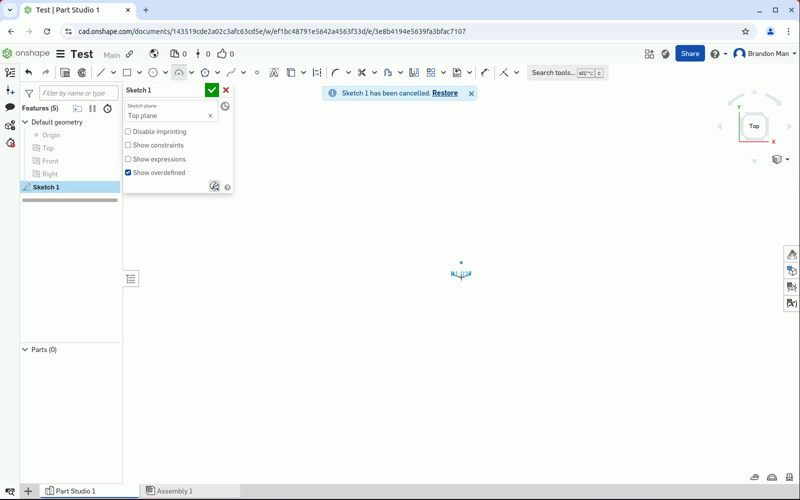
scroll(6)
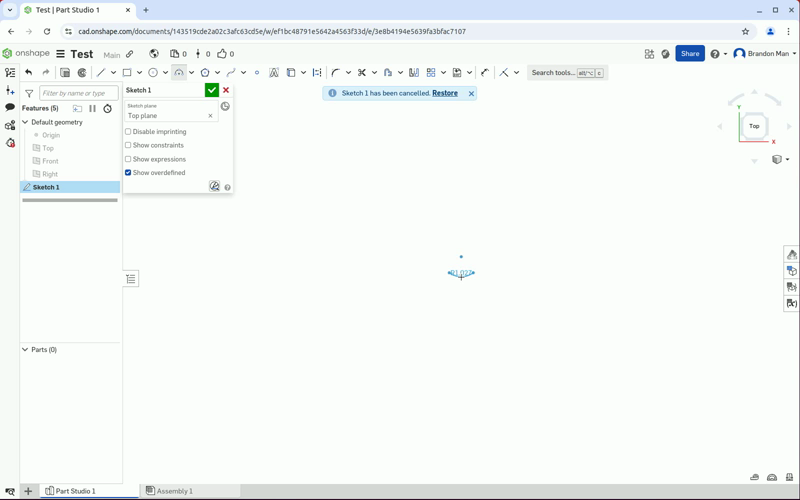
scroll(6)
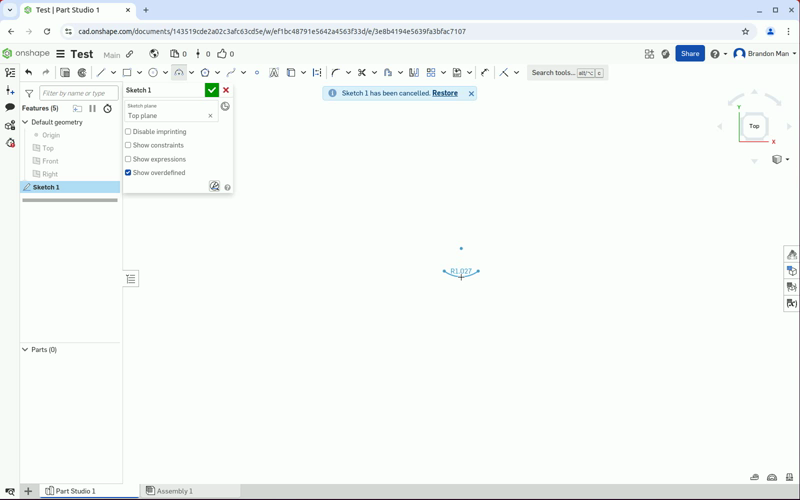
scroll(6)
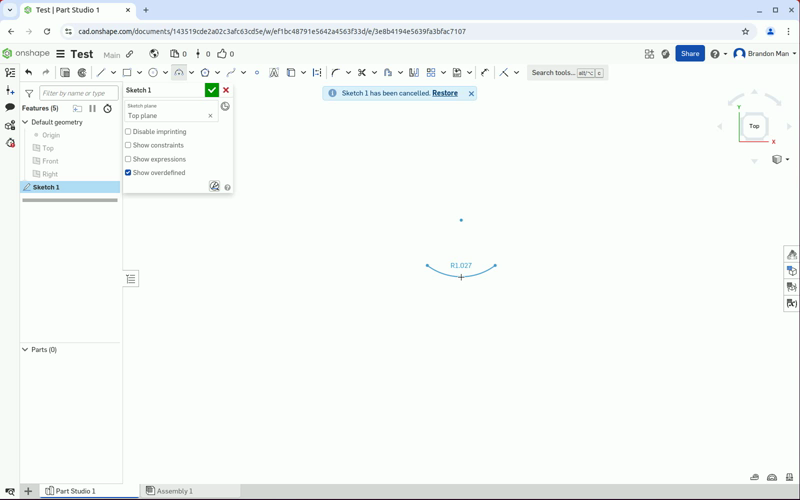
click(461, 276)
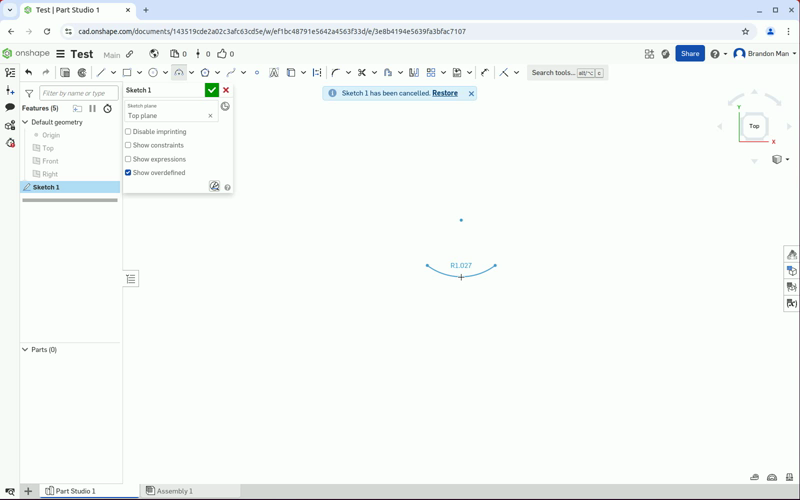
scroll(-6)
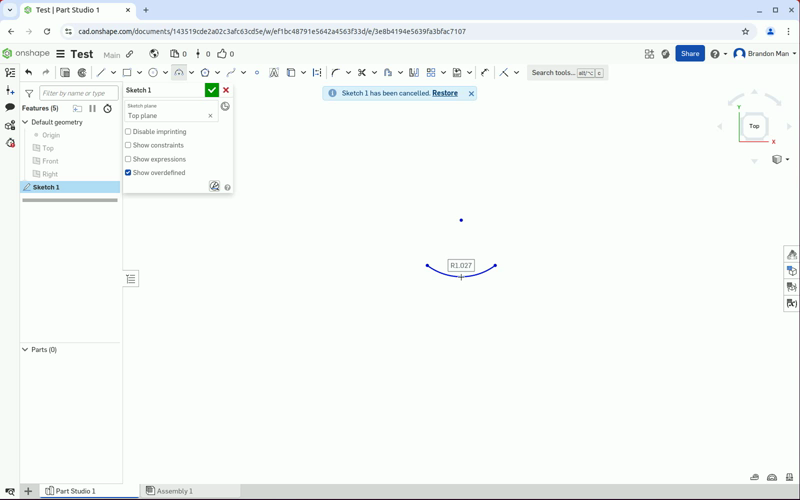
scroll(-6)
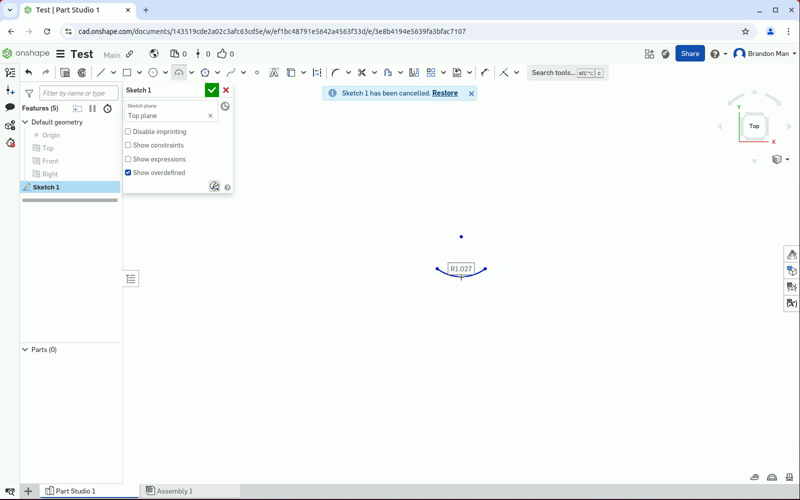
scroll(-6)
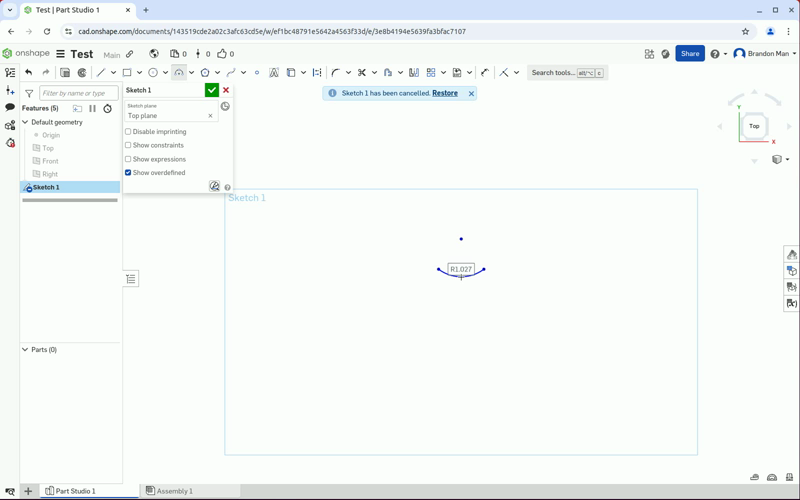
scroll(-6)
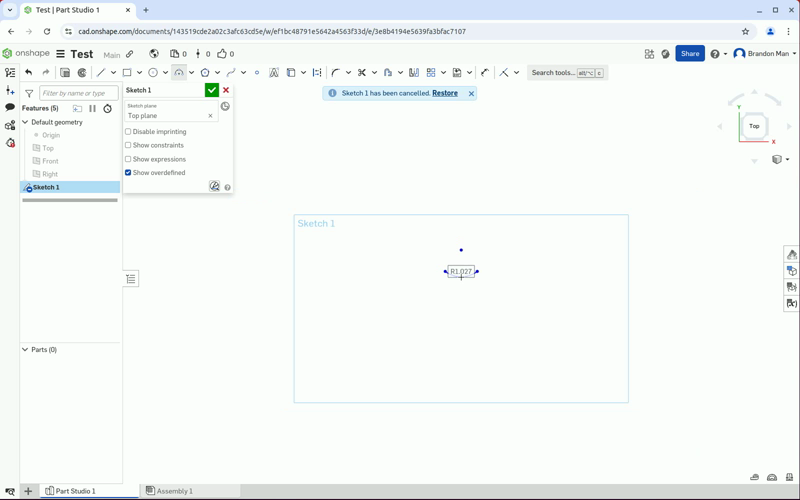
scroll(-6)
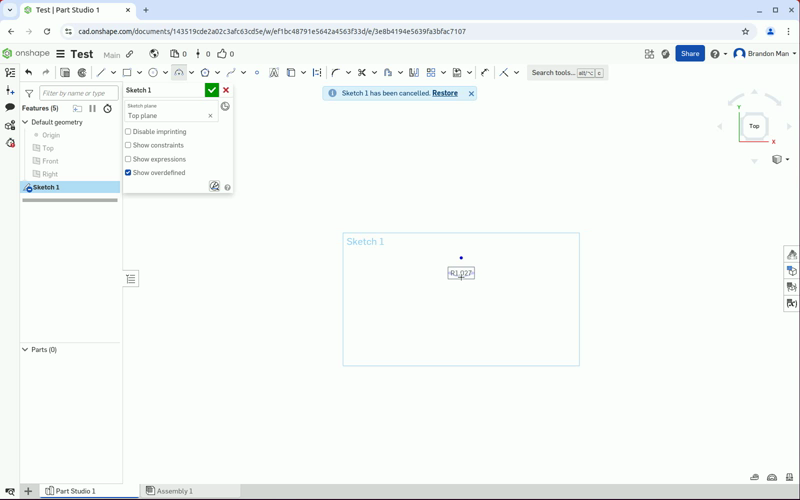
scroll(-6)
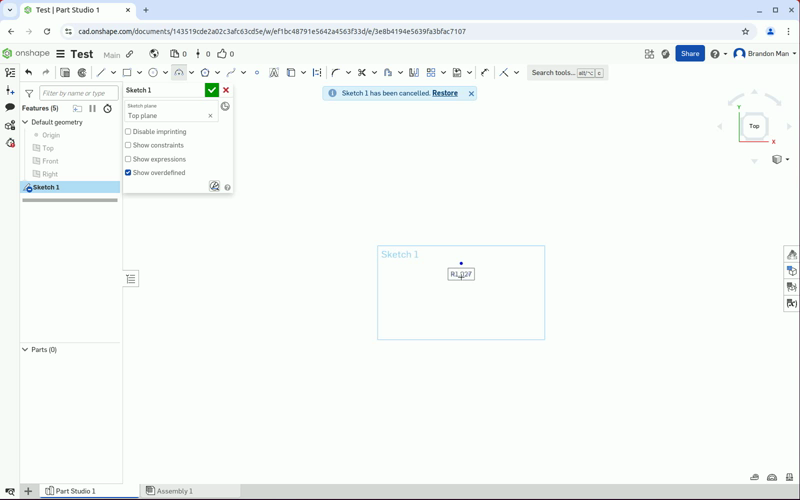
scroll(-6)
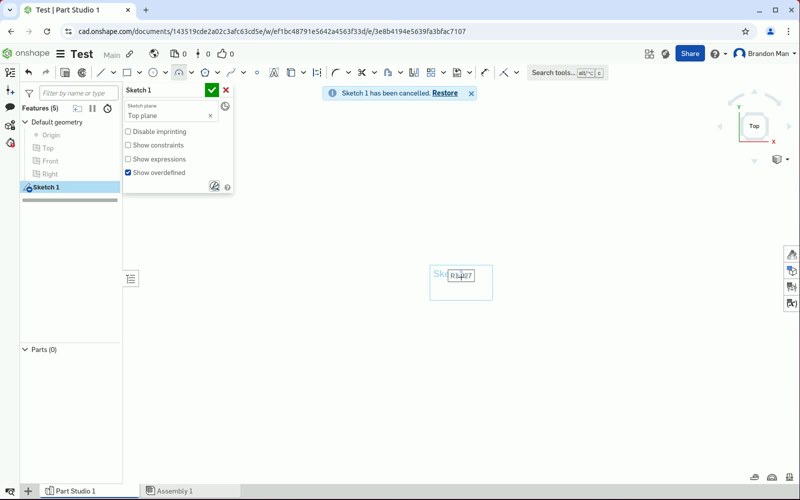
key_up(shift)
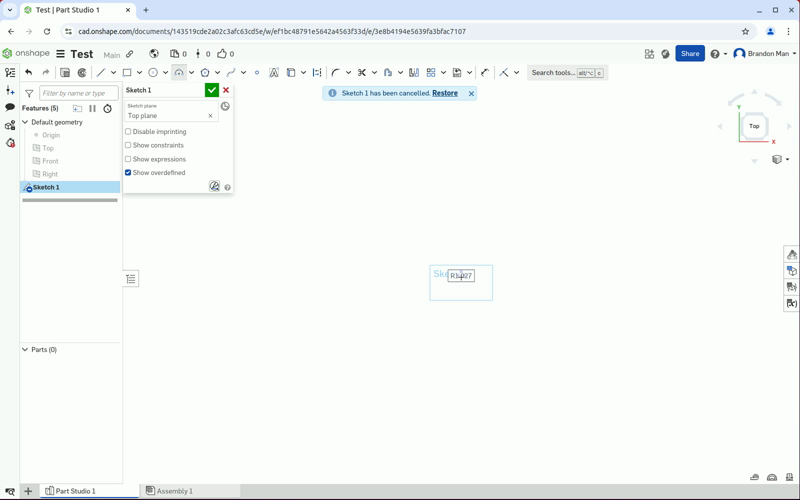
key(esc)
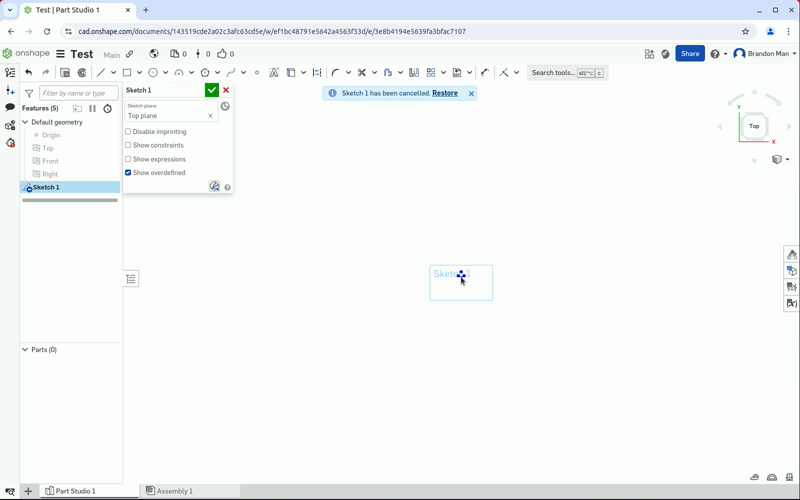
key(l)
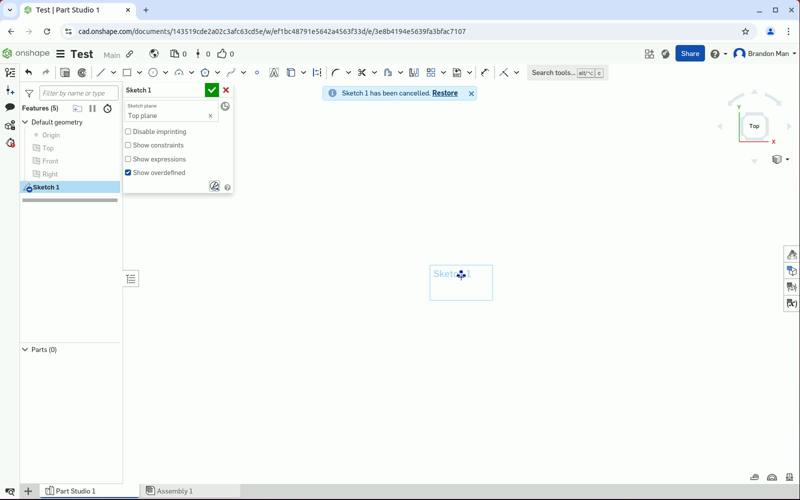
mouse_move(464, 275)
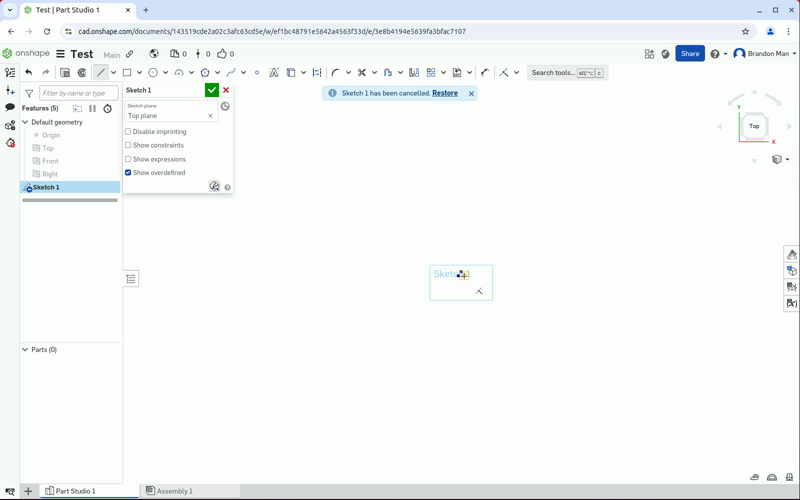
scroll(6)
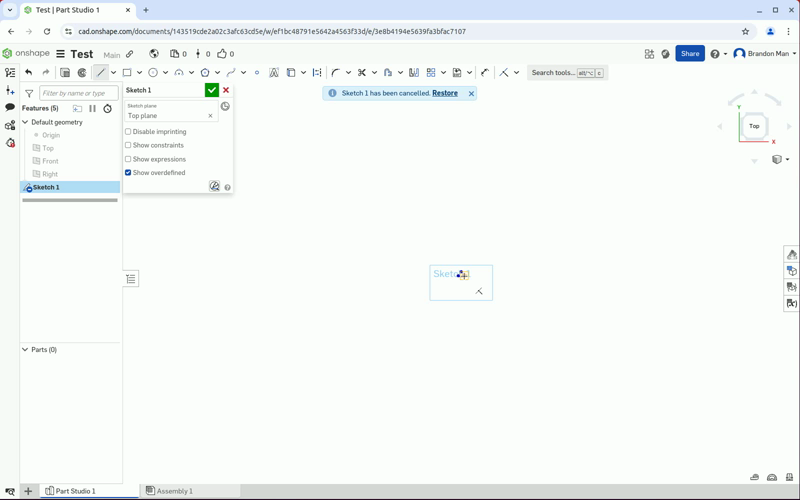
scroll(6)
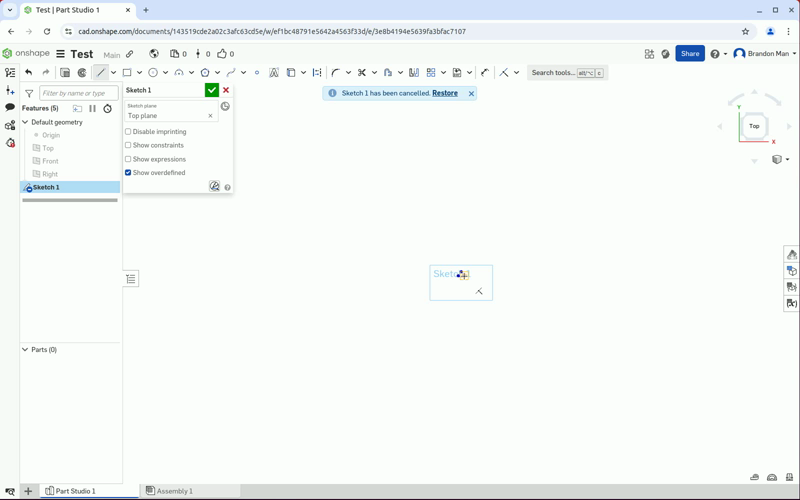
scroll(6)
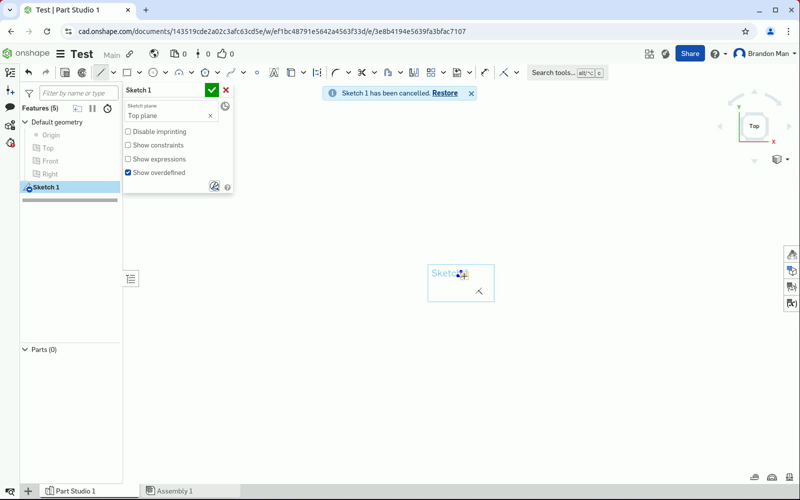
scroll(6)
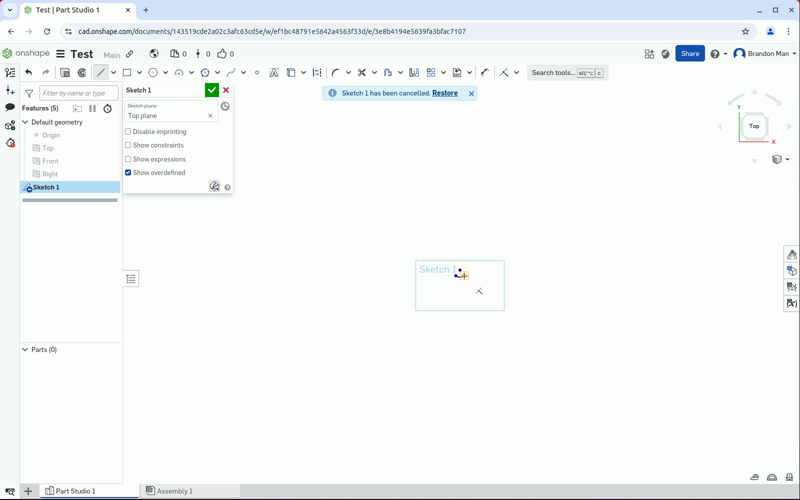
scroll(6)
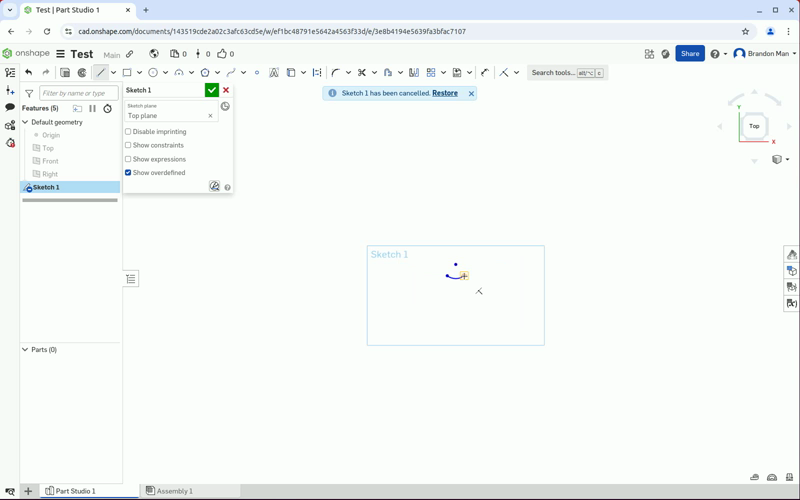
scroll(6)
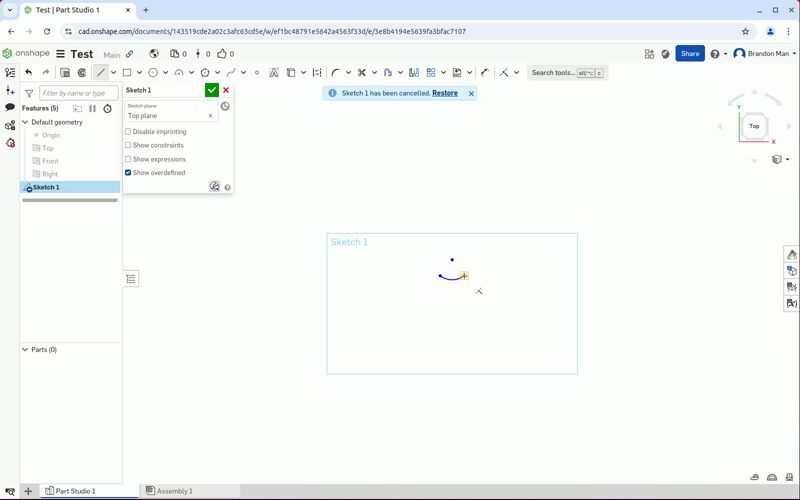
scroll(6)
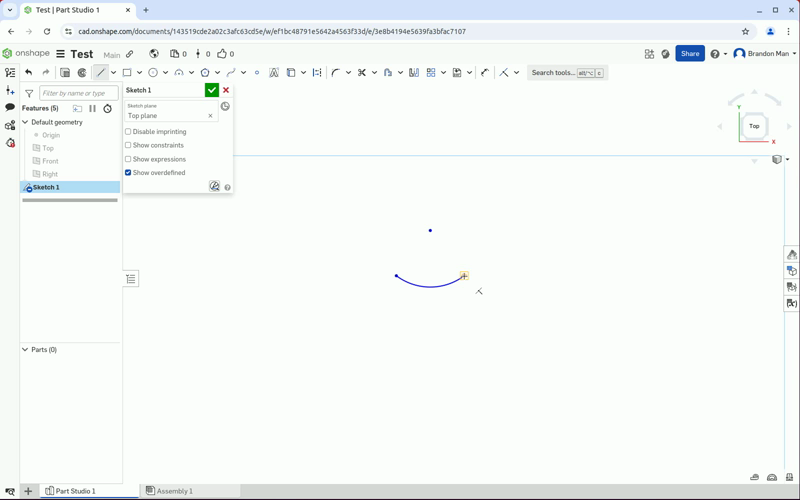
click(464, 275)
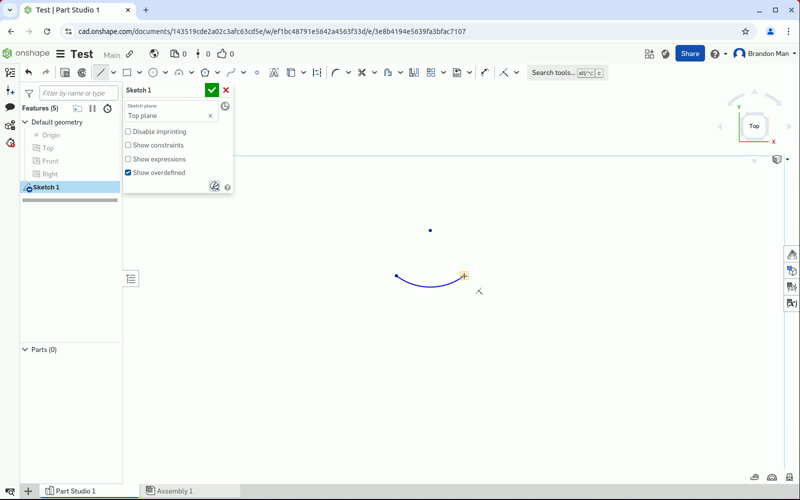
scroll(-6)
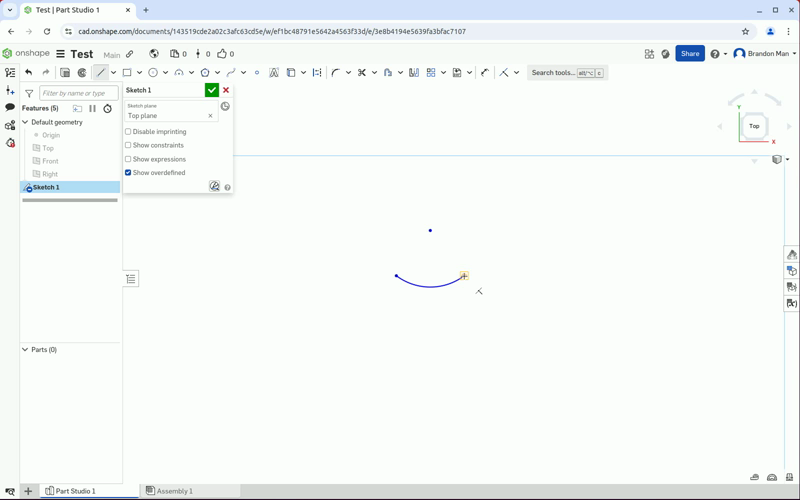
scroll(-6)
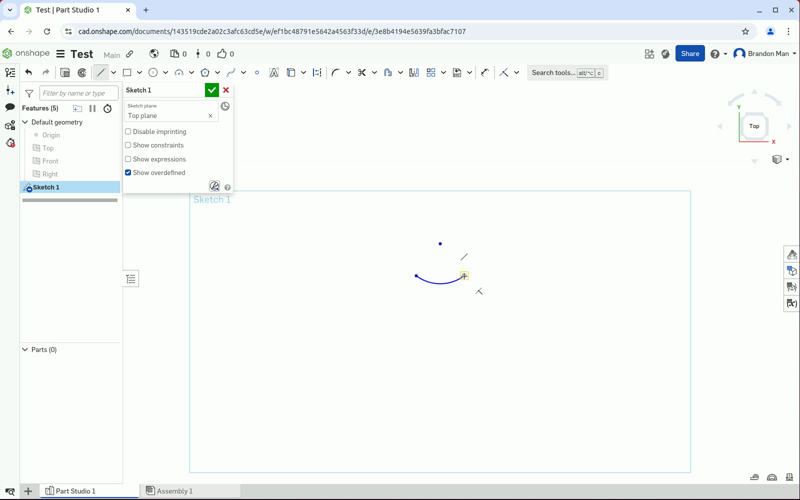
scroll(-6)
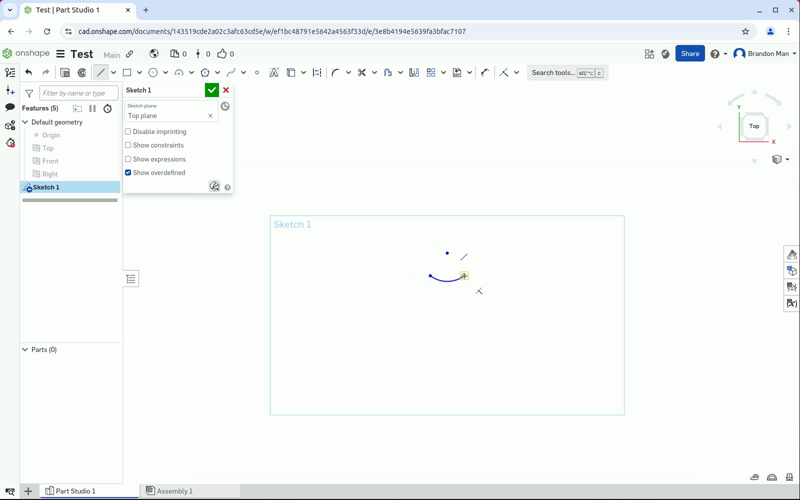
scroll(-6)
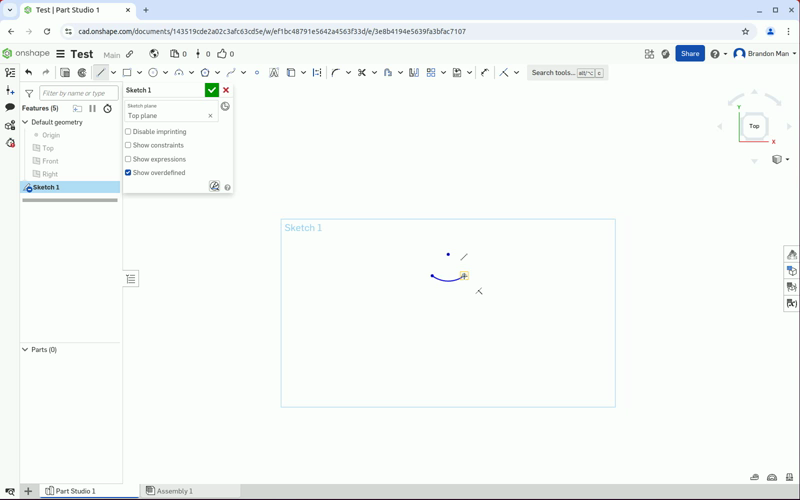
scroll(-6)
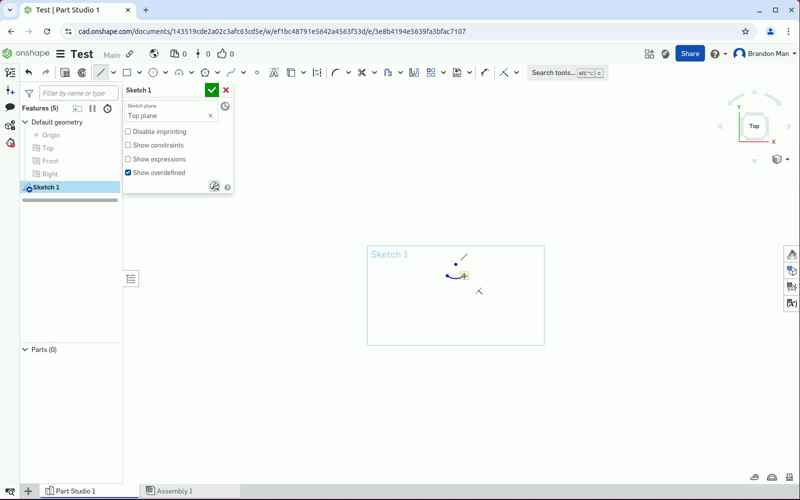
scroll(-6)
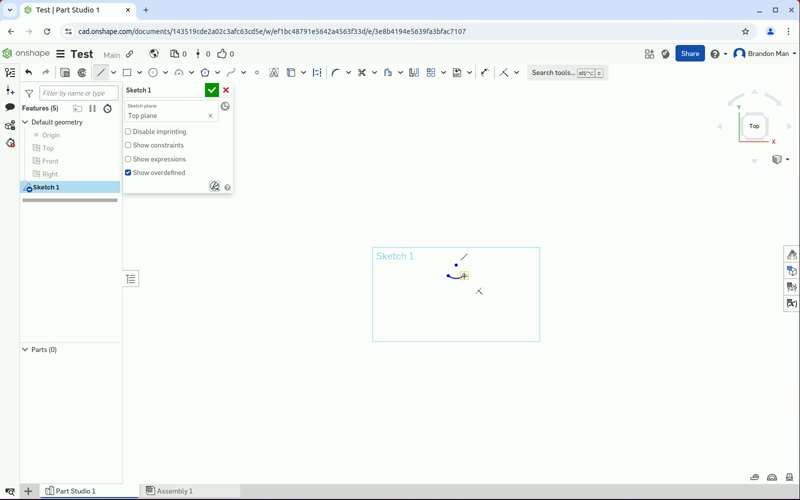
scroll(-6)
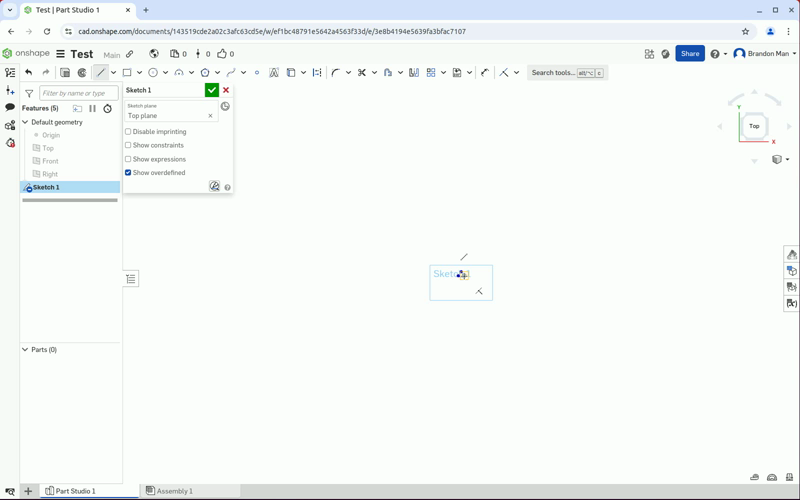
key_down(shift)
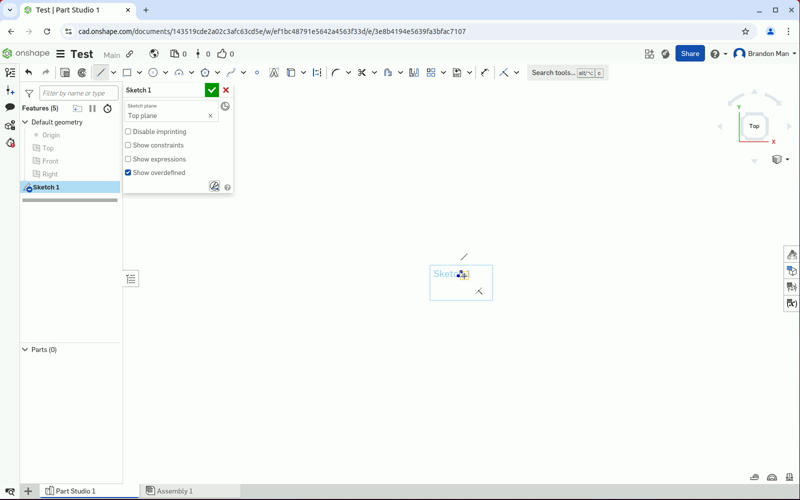
mouse_move(494, 275)
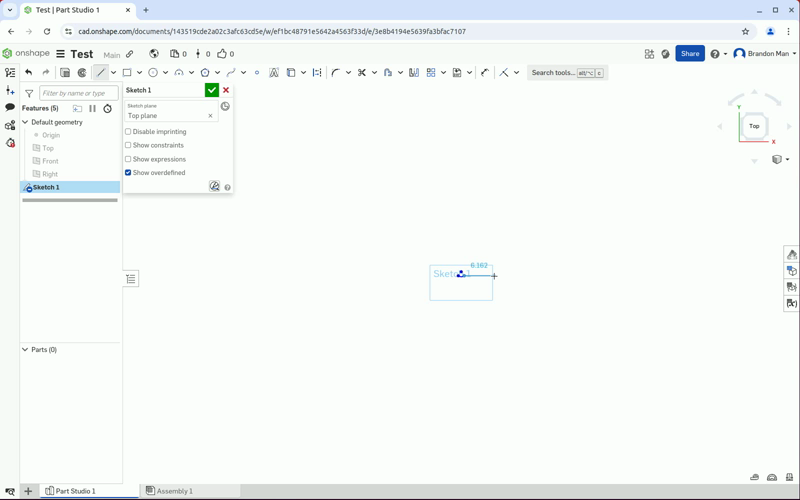
mouse_move(475, 283)
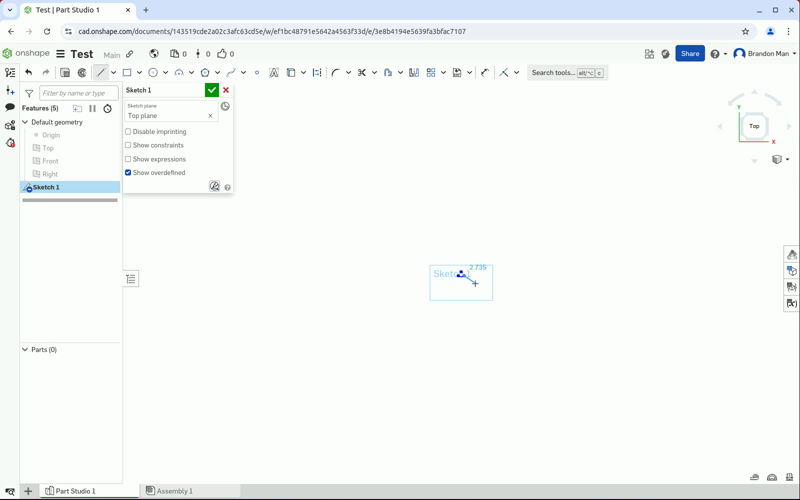
click(475, 283)
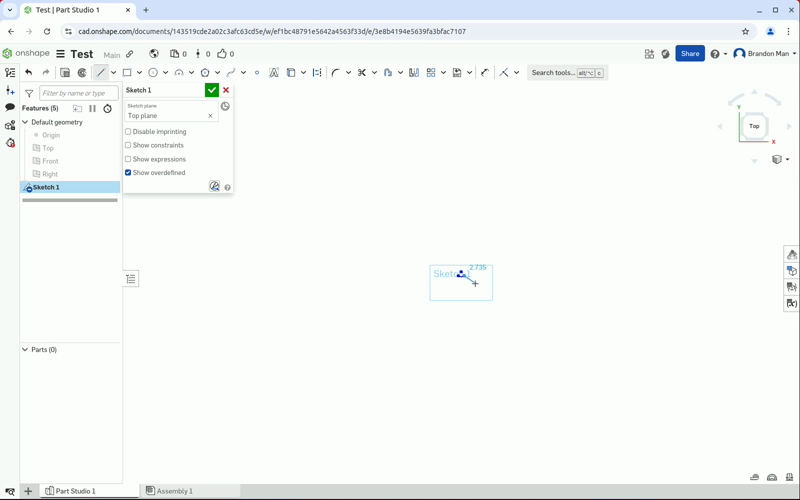
key_up(shift)
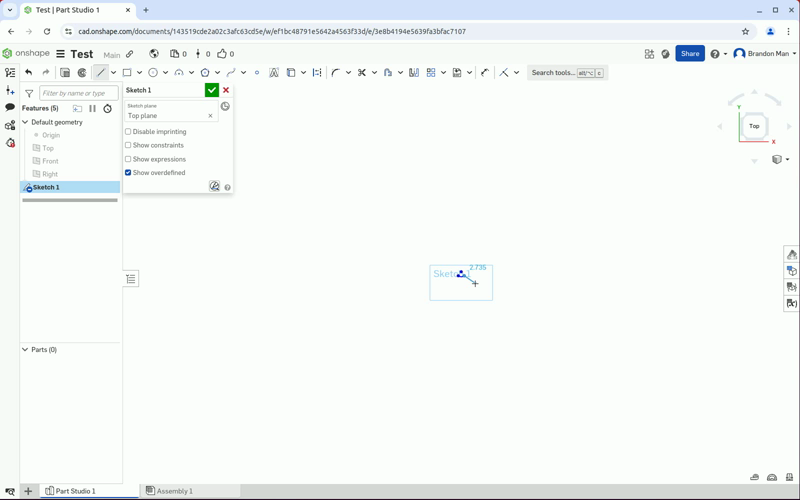
key_down(shift)
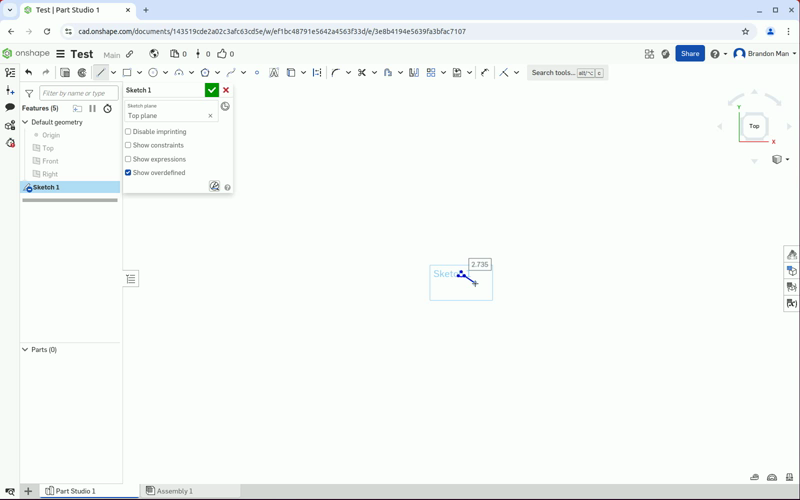
mouse_move(505, 283)
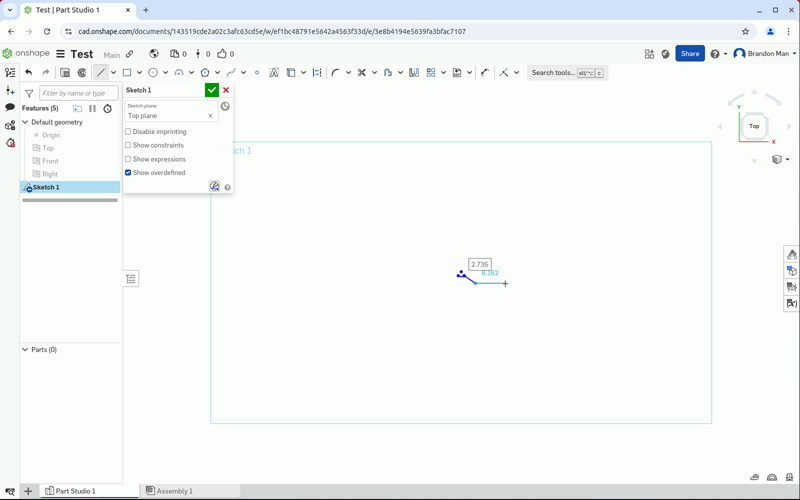
mouse_move(518, 257)
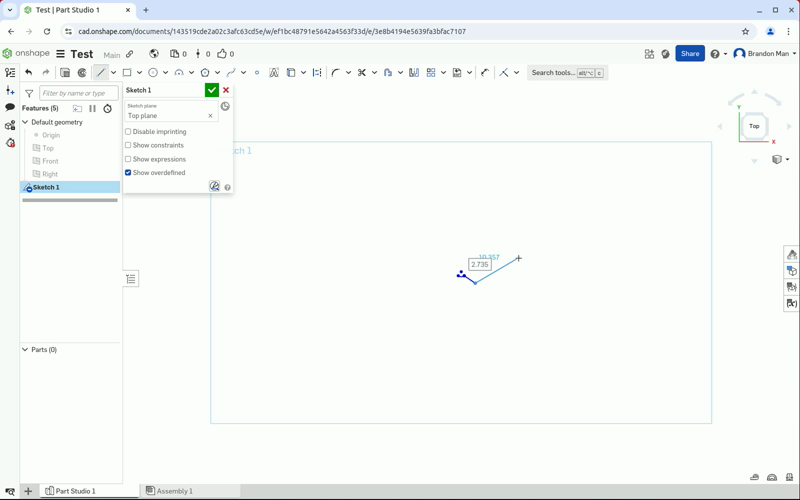
click(518, 257)
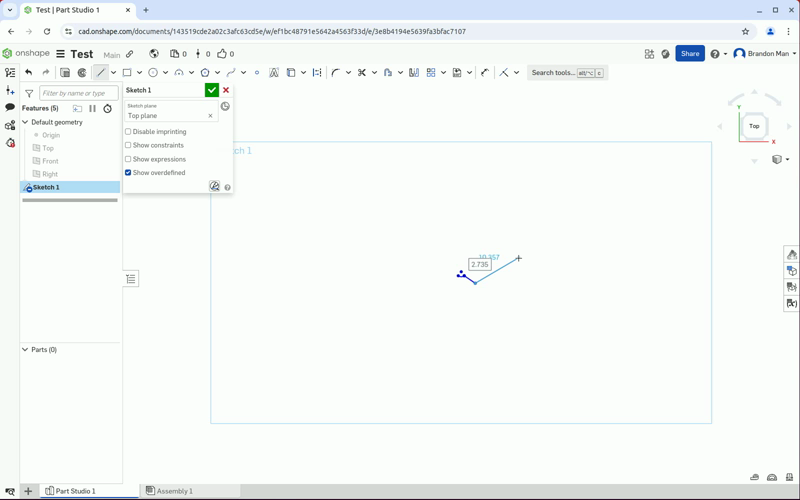
key_up(shift)
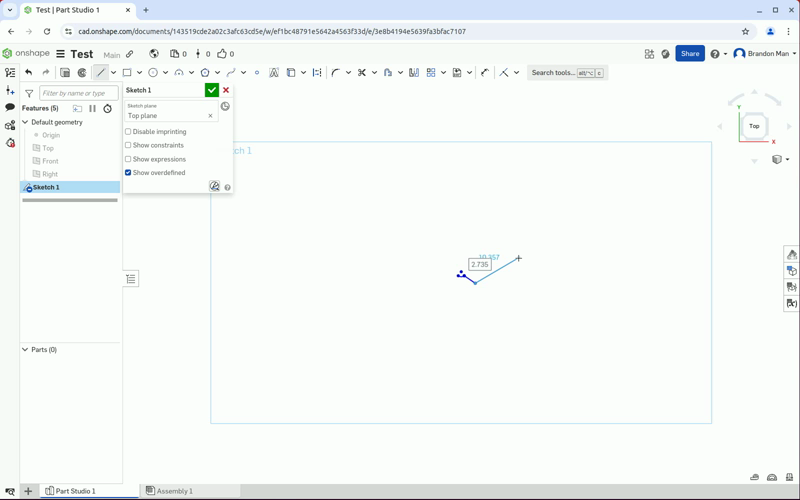
key(esc)
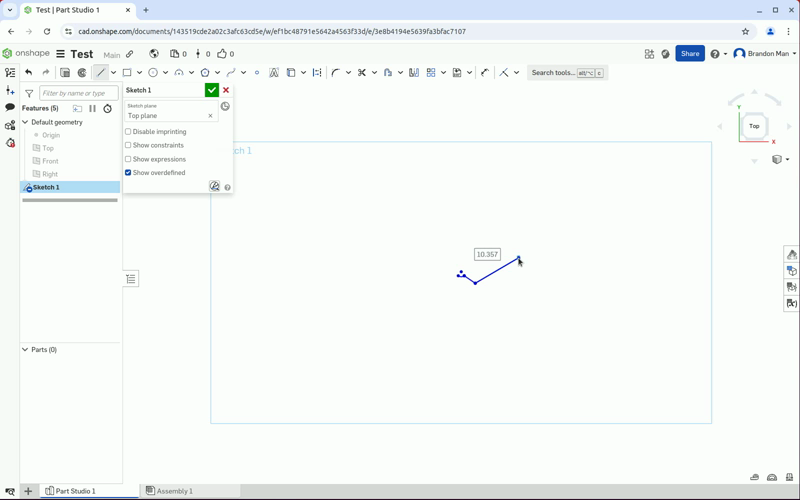
key(a)
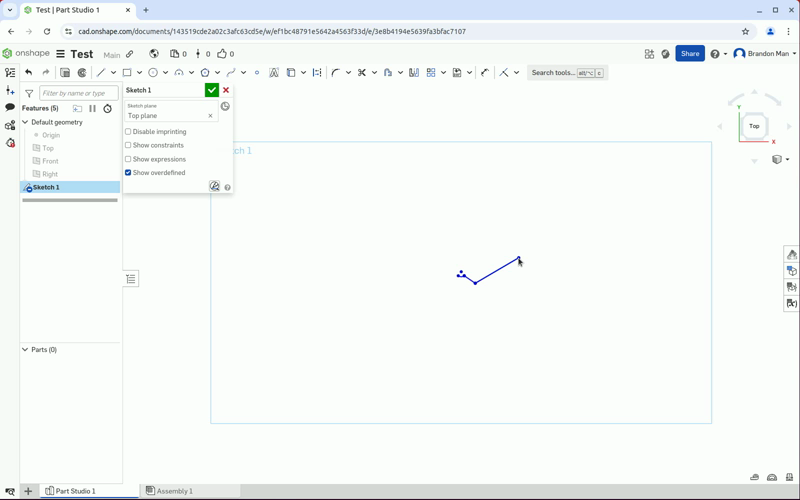
mouse_move(518, 257)
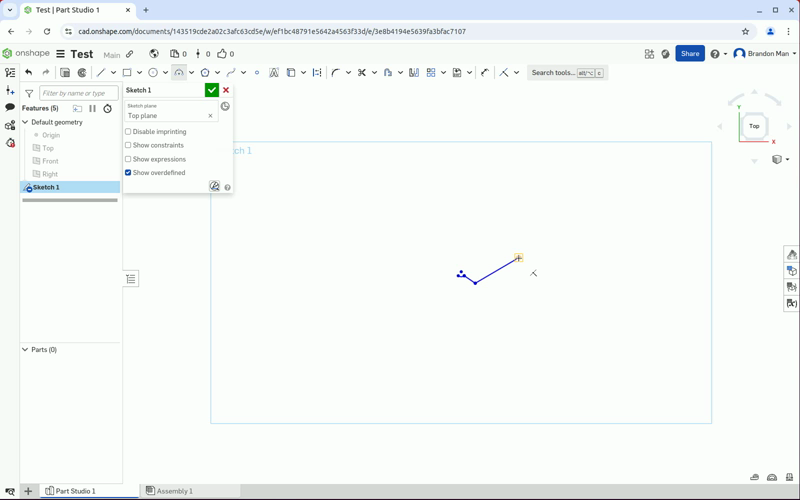
click(518, 257)
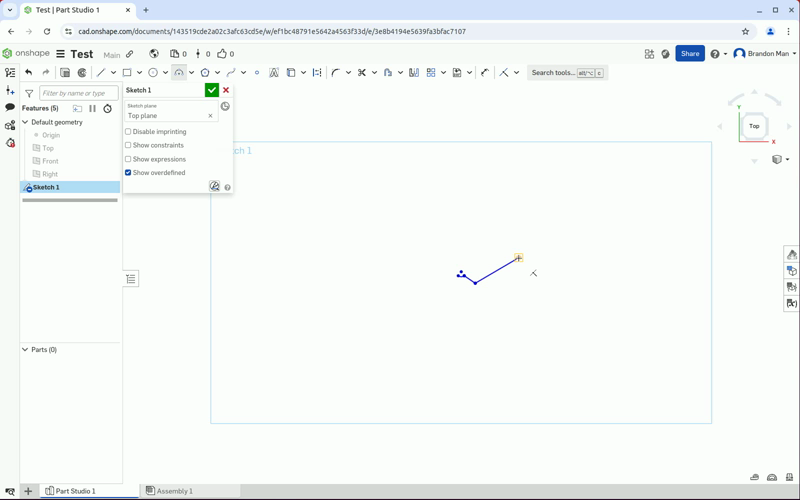
key_down(shift)
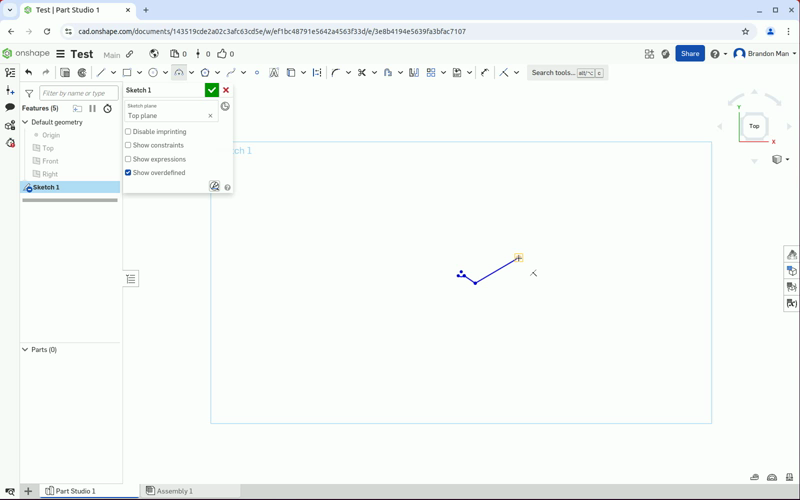
mouse_move(540, 251)
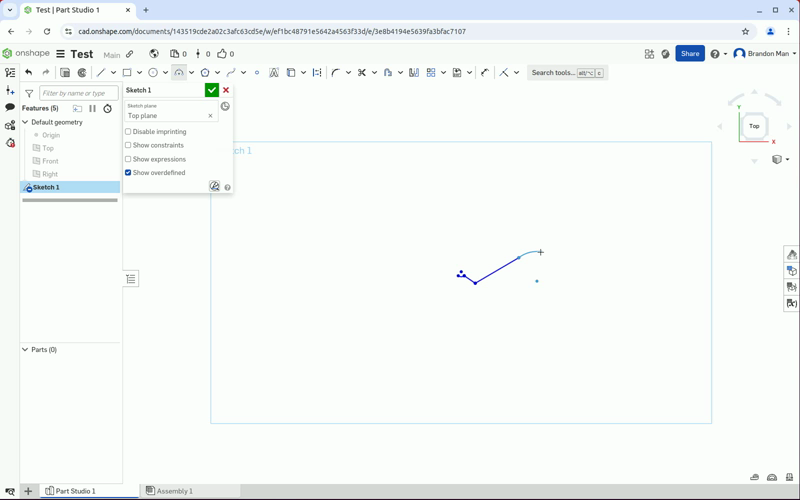
click(540, 251)
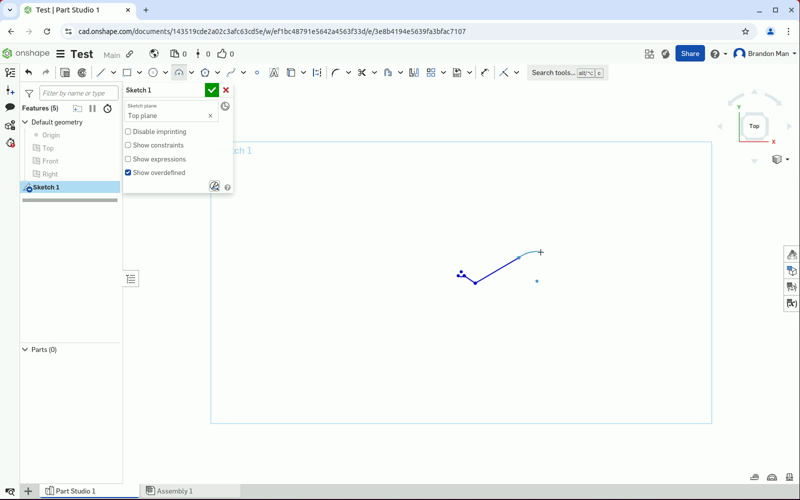
mouse_move(529, 253)
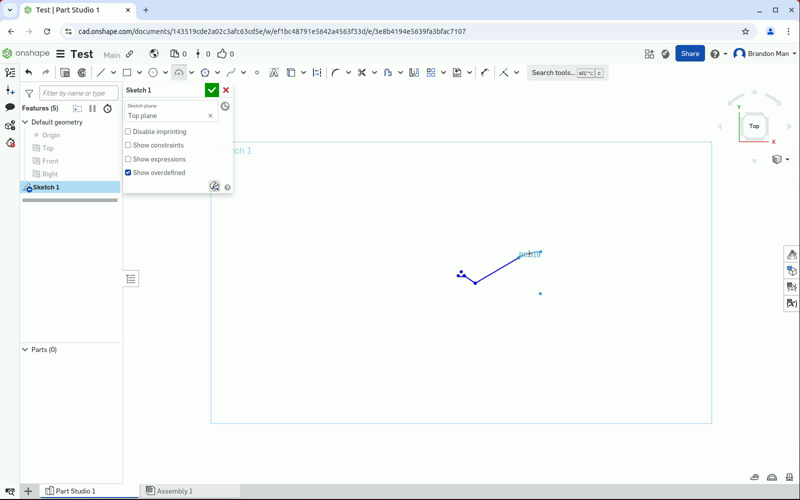
click(529, 253)
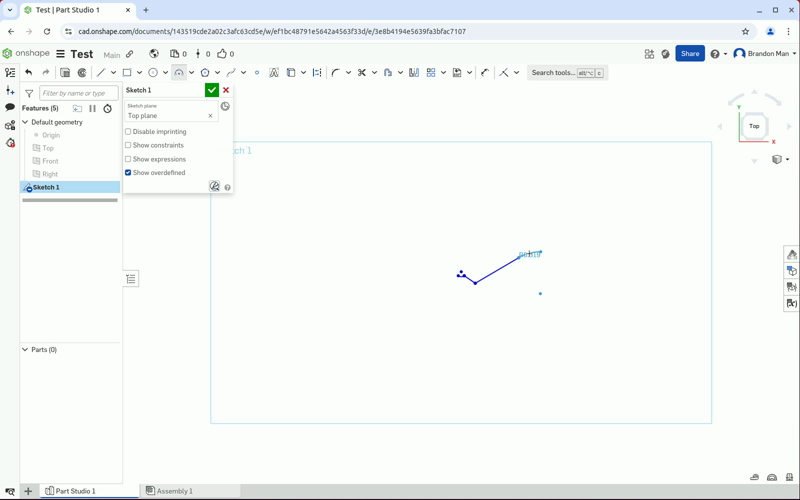
key_up(shift)
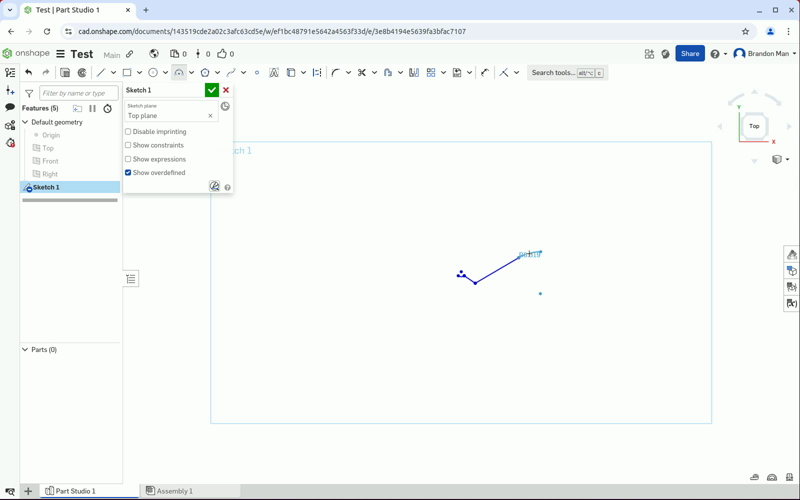
mouse_move(540, 251)
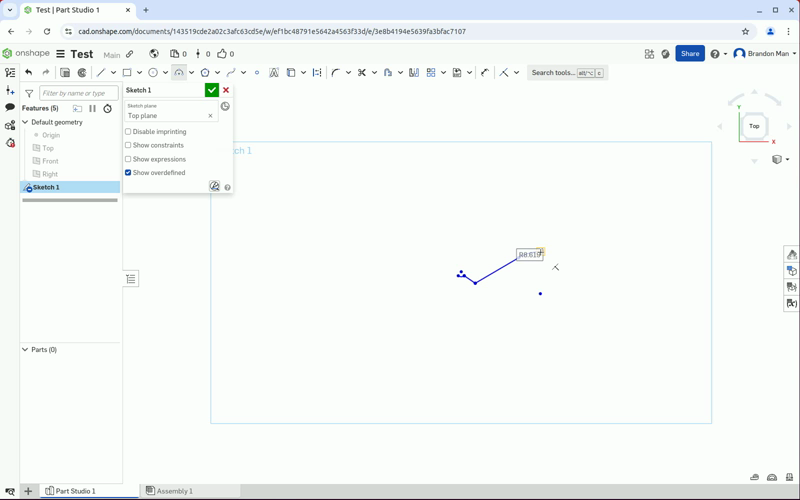
click(540, 251)
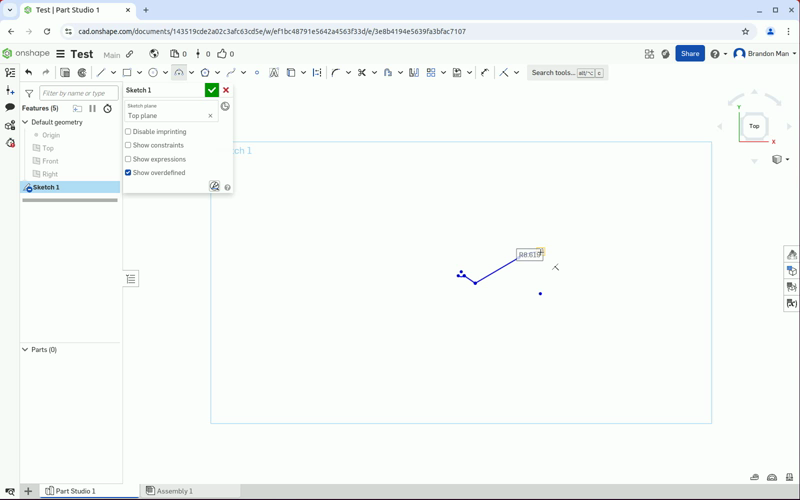
key_down(shift)
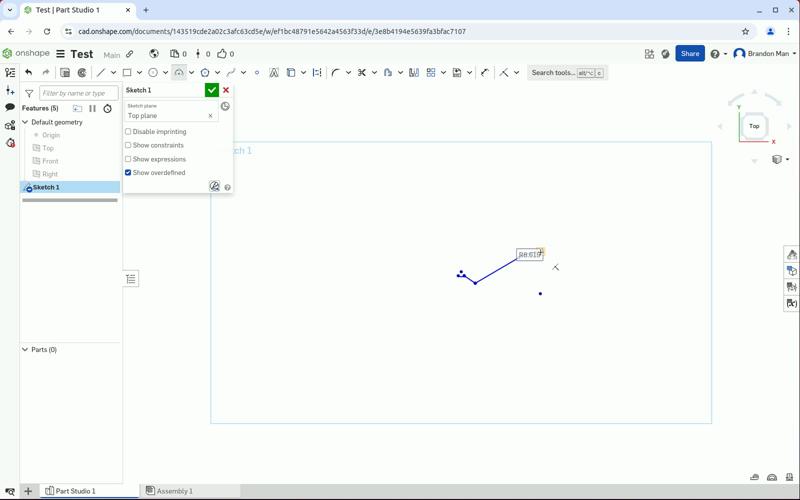
mouse_move(572, 282)
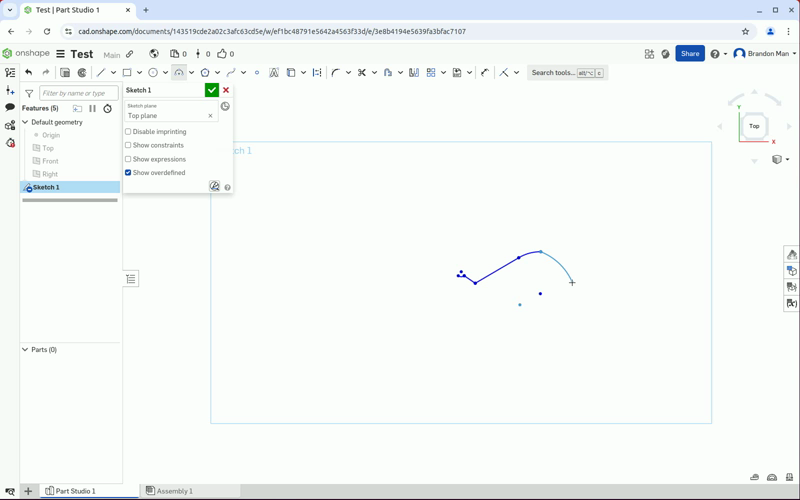
click(572, 282)
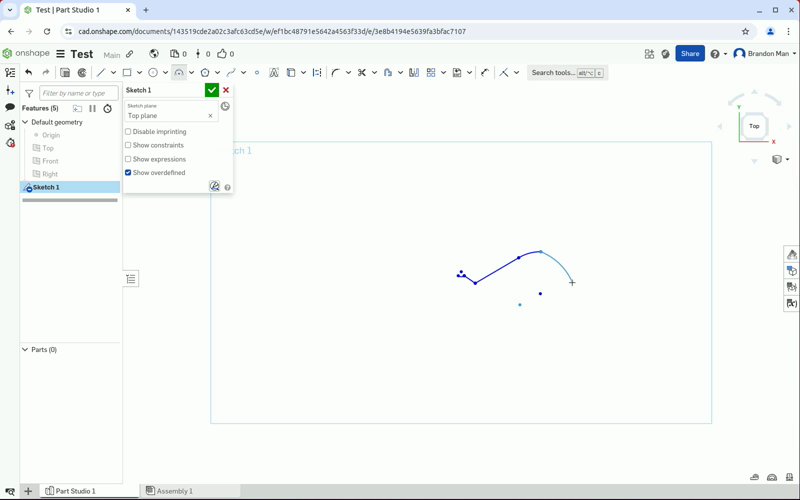
mouse_move(562, 260)
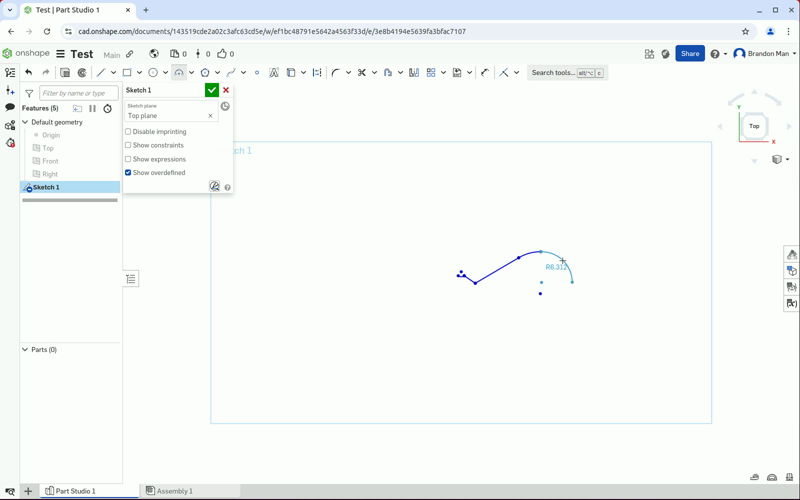
click(562, 260)
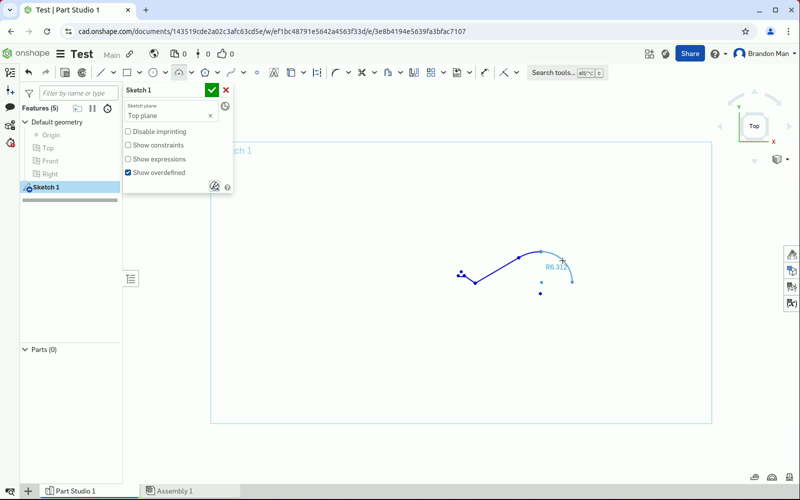
key_up(shift)
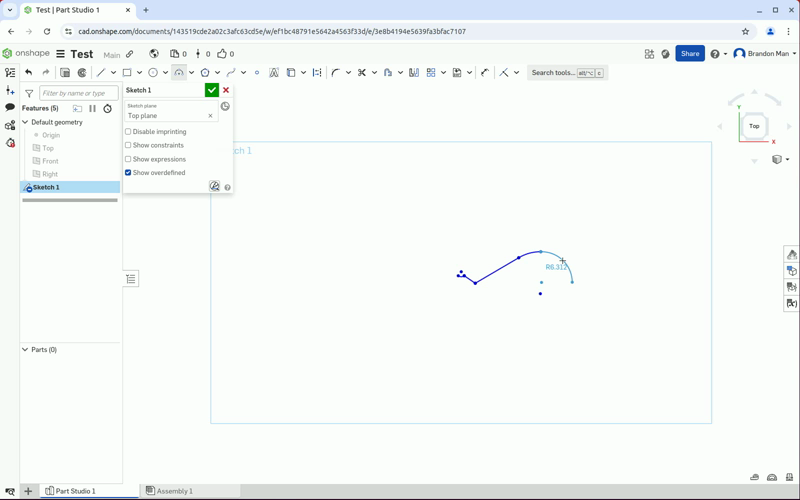
mouse_move(572, 282)
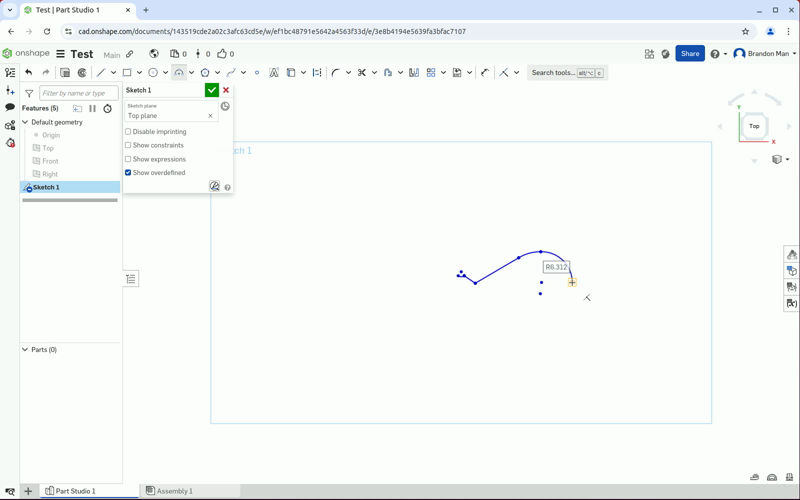
click(572, 282)
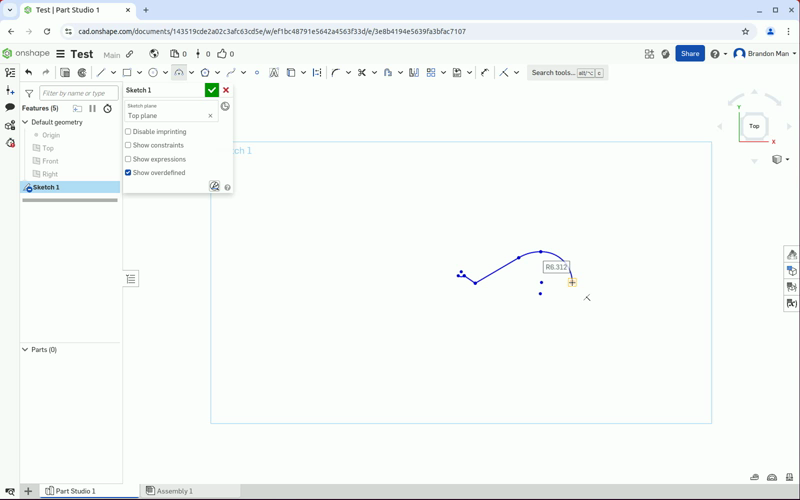
key_down(shift)
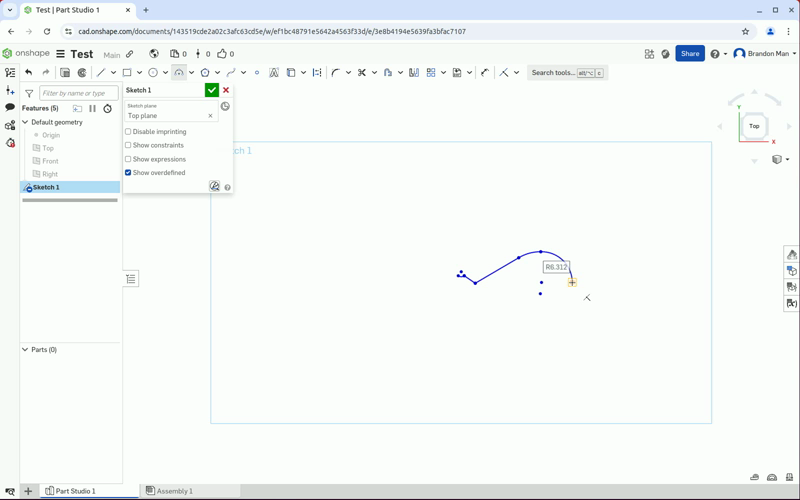
mouse_move(573, 282)
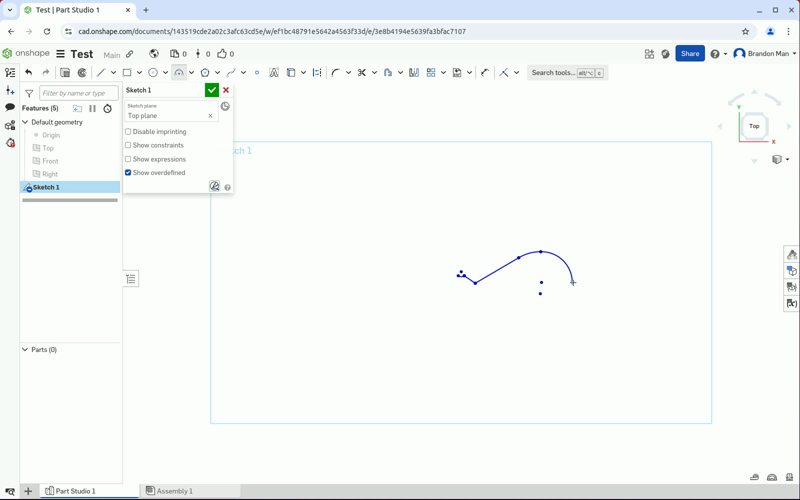
scroll(6)
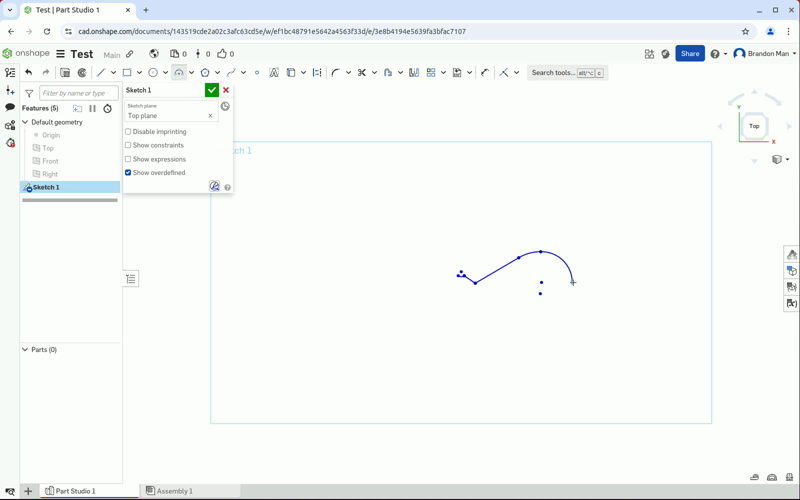
scroll(6)
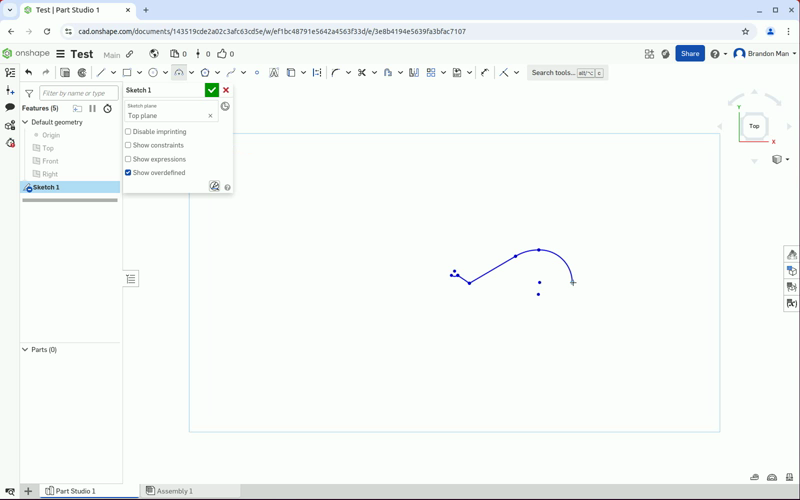
scroll(6)
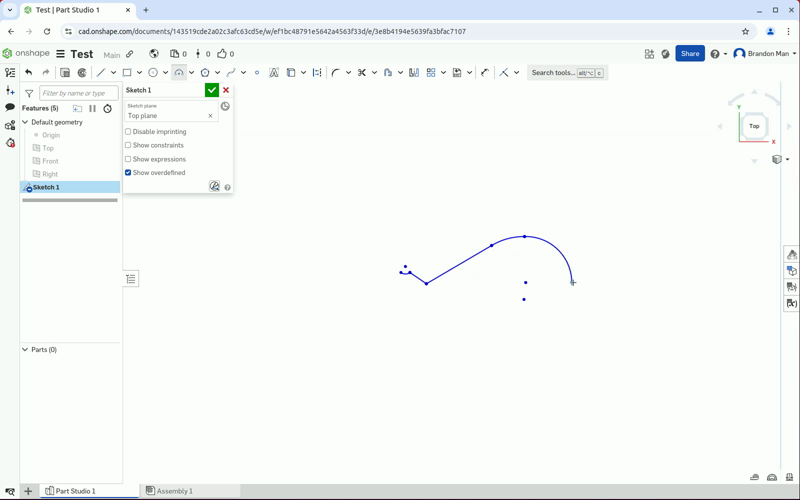
scroll(6)
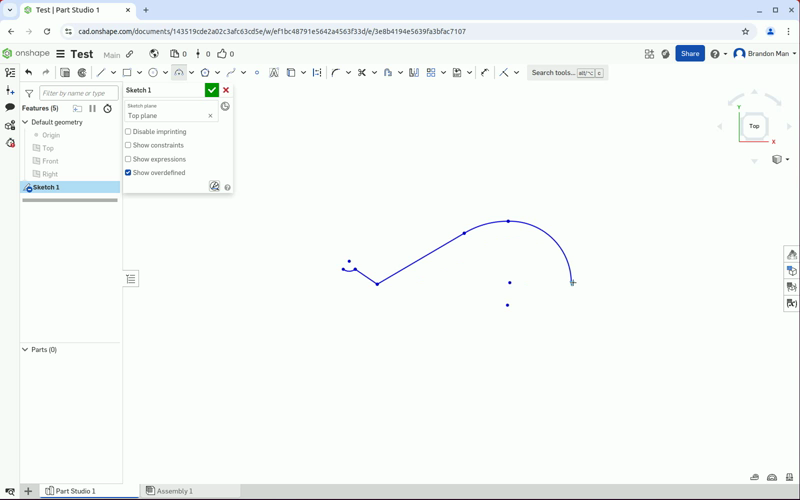
scroll(6)
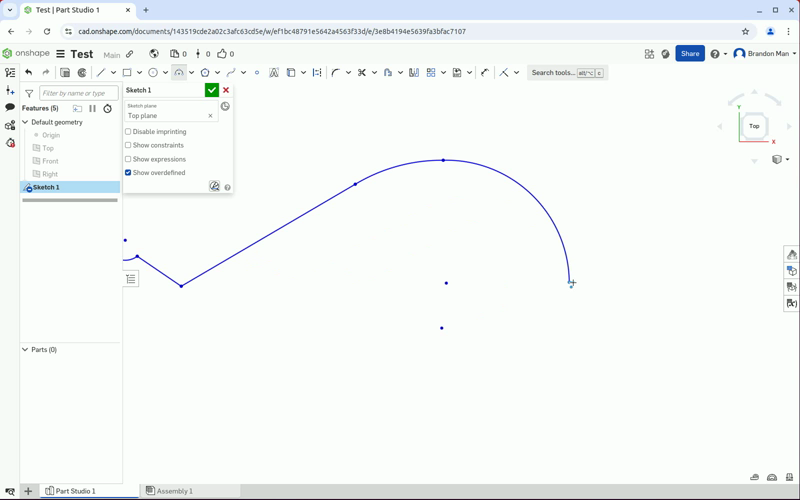
scroll(6)
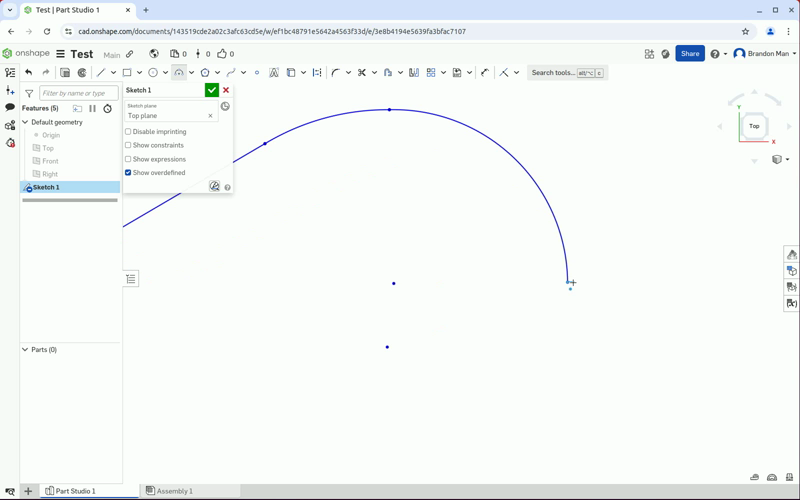
scroll(6)
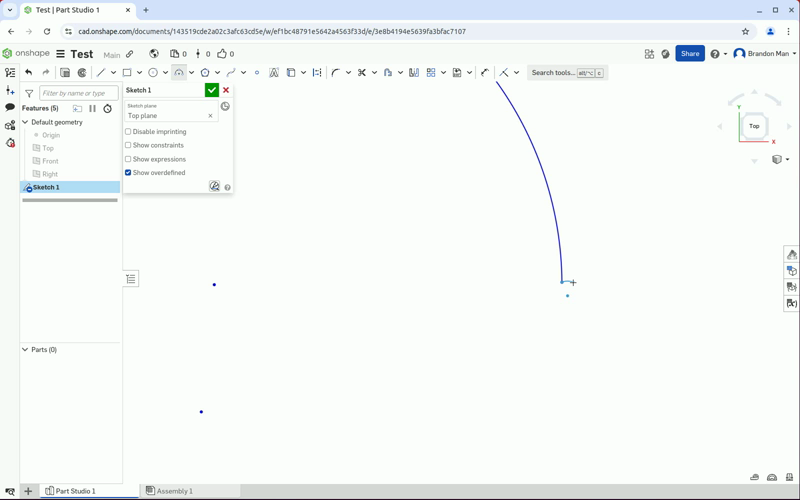
click(573, 282)
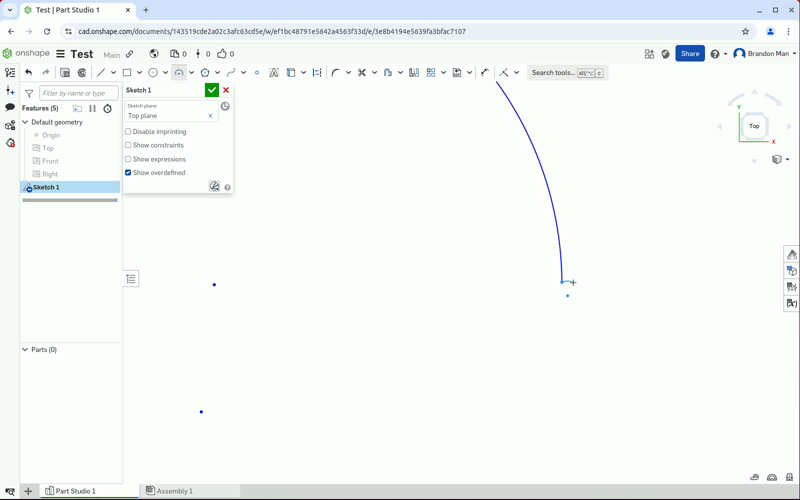
scroll(-6)
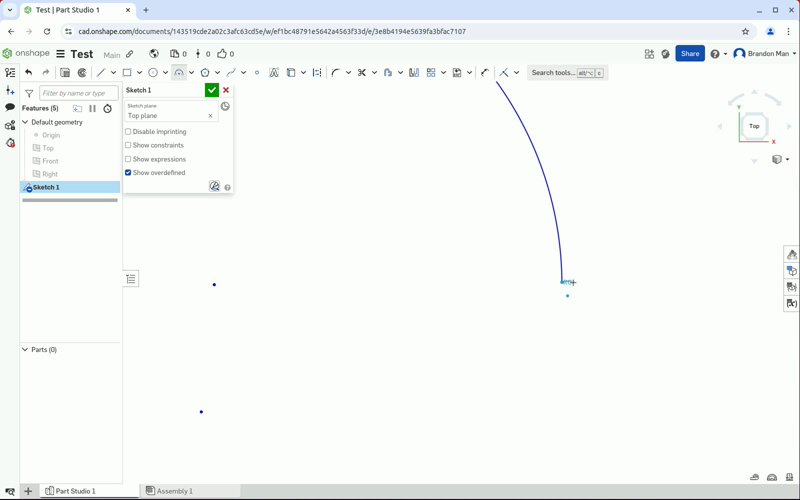
scroll(-6)
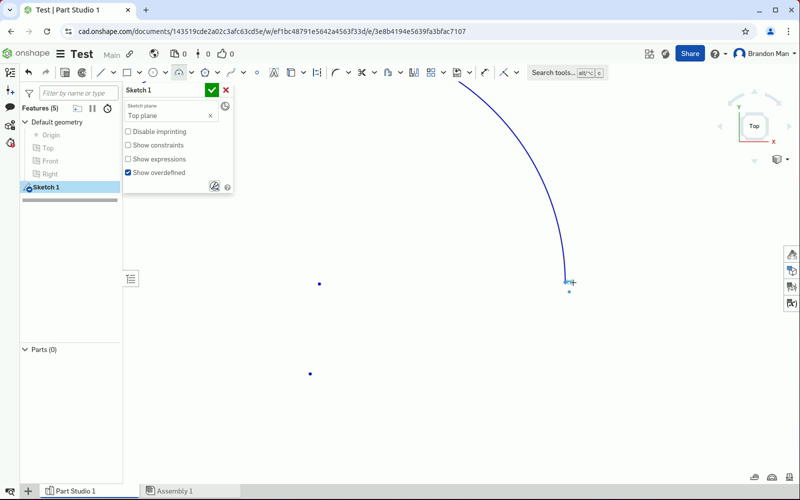
scroll(-6)
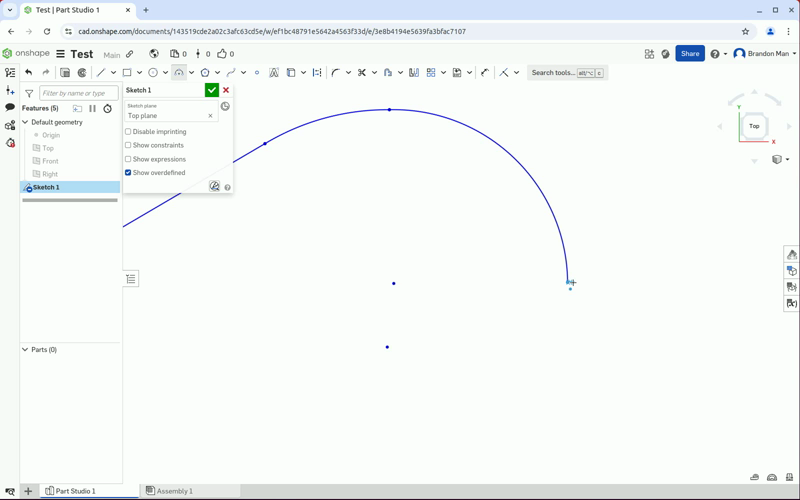
scroll(-6)
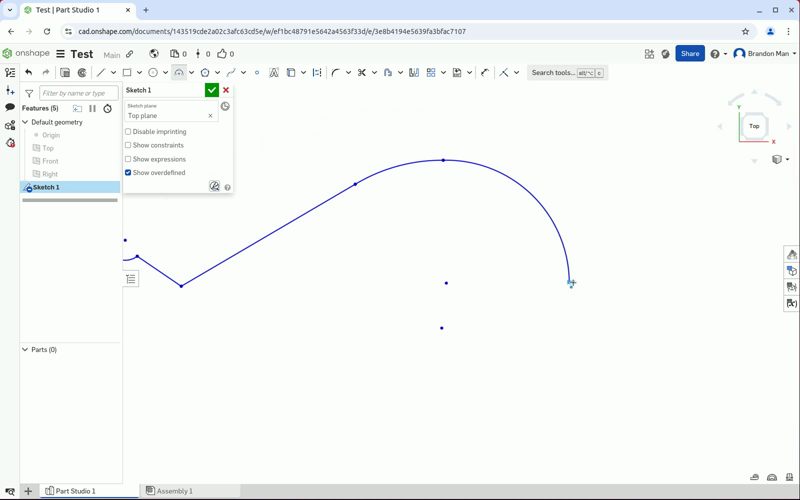
scroll(-6)
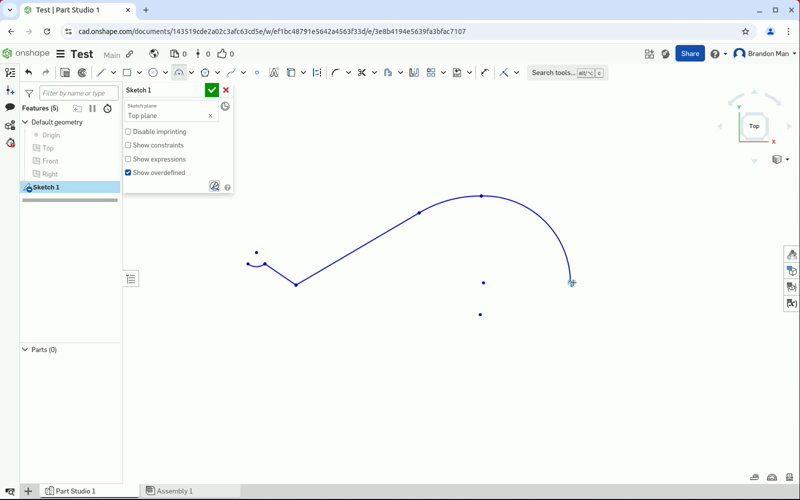
scroll(-6)
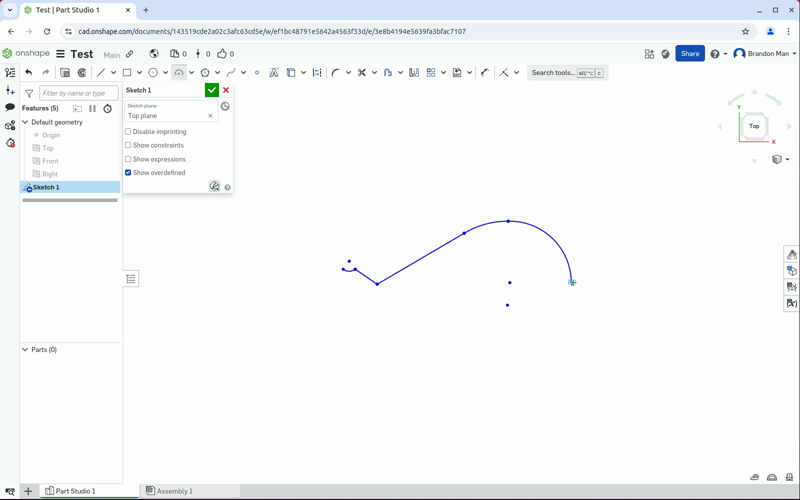
scroll(-6)
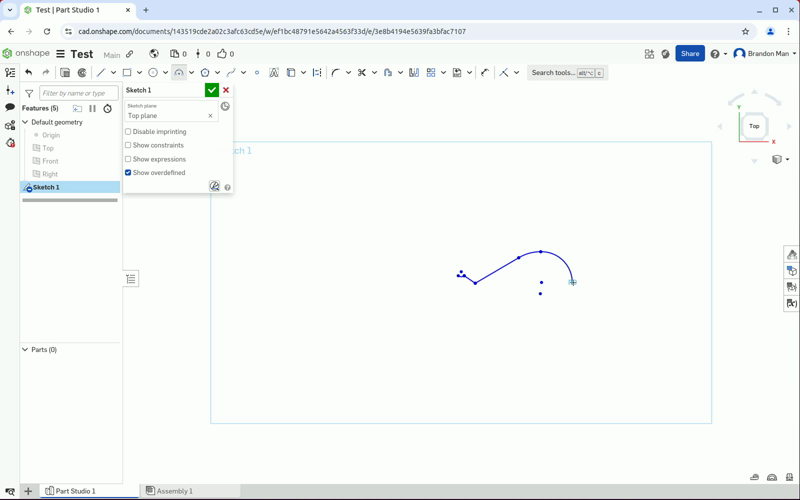
mouse_move(572, 282)
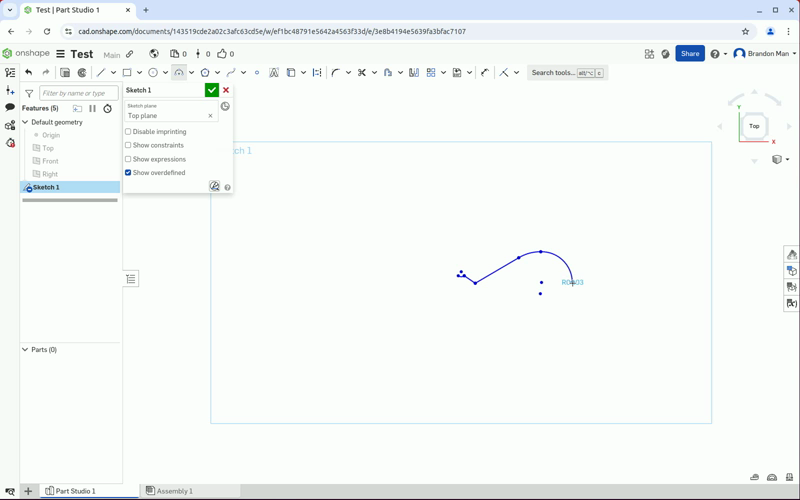
scroll(6)
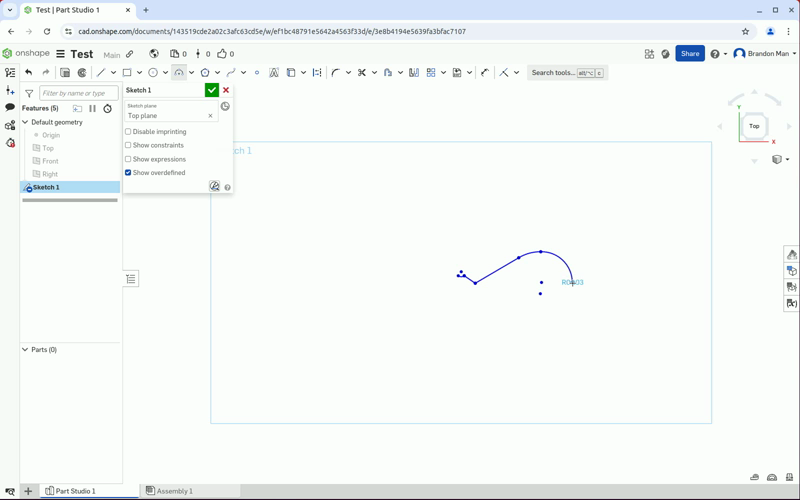
scroll(6)
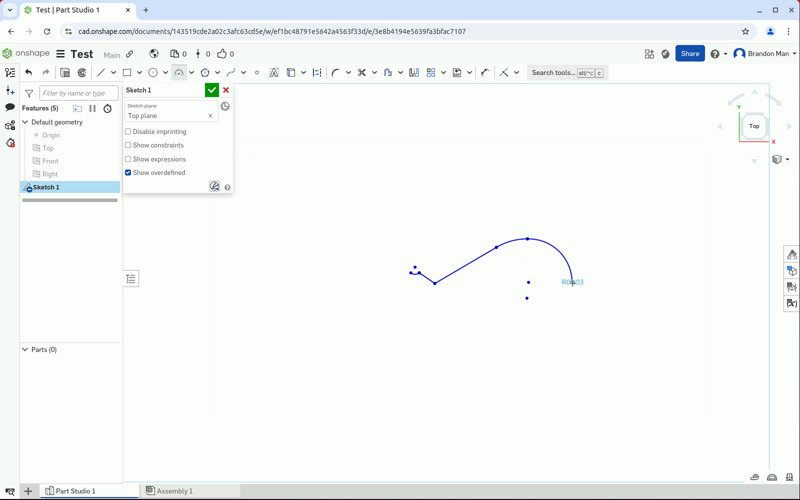
scroll(6)
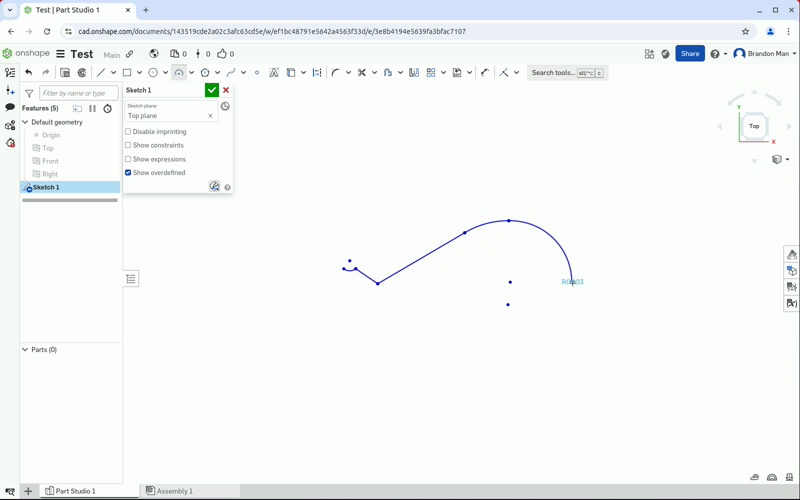
scroll(6)
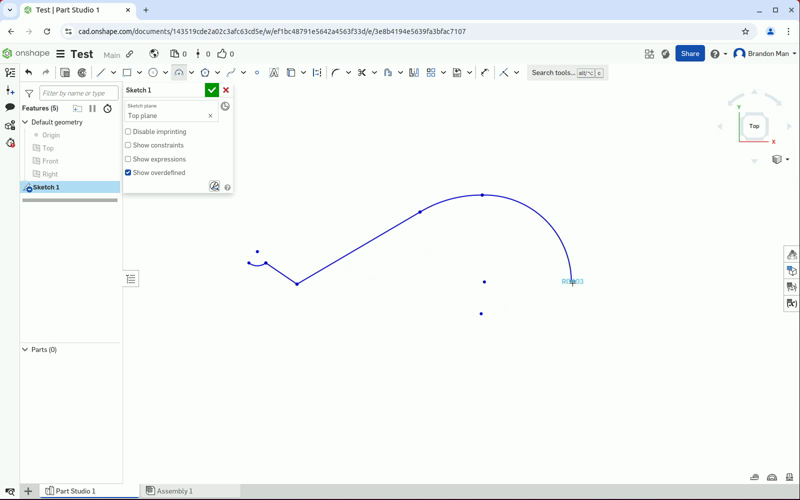
scroll(6)
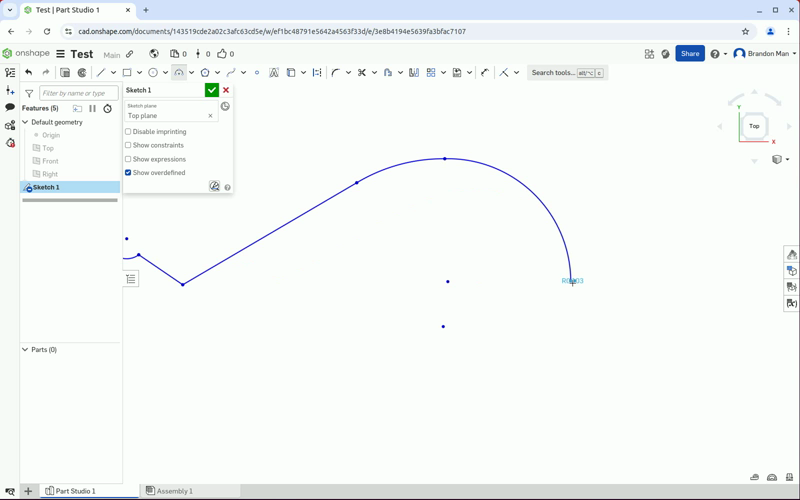
scroll(6)
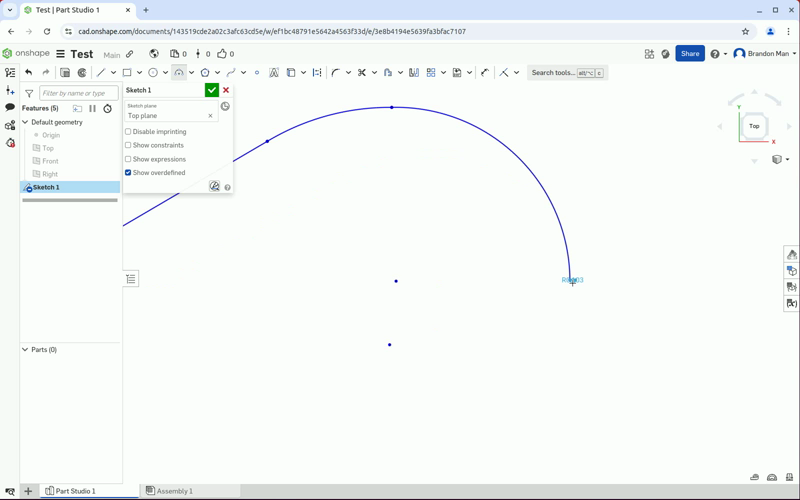
scroll(6)
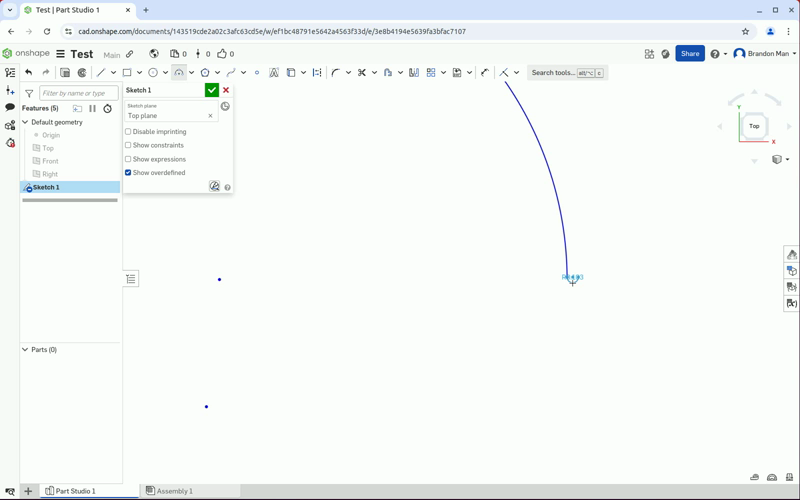
click(572, 282)
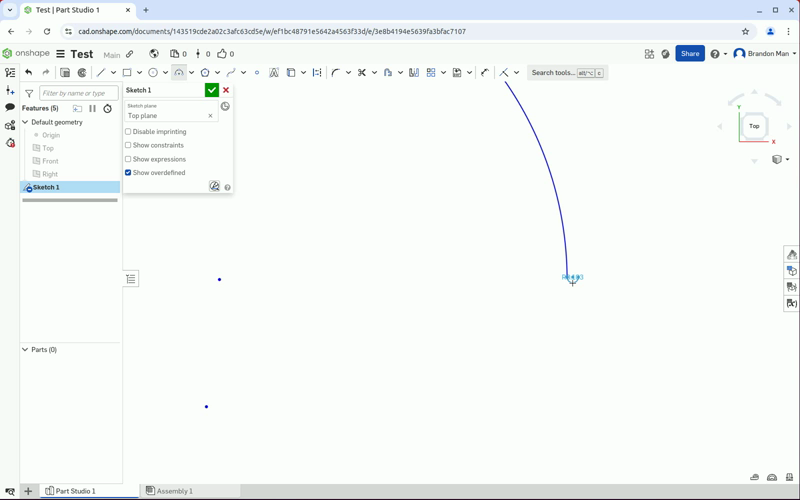
scroll(-6)
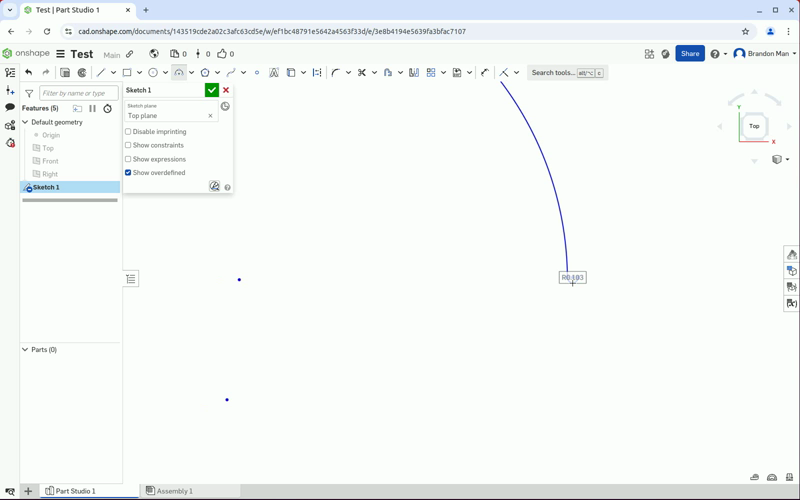
scroll(-6)
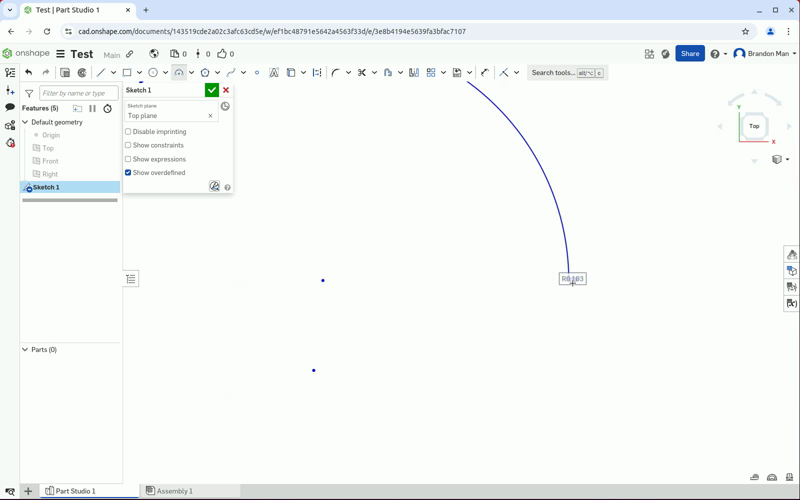
scroll(-6)
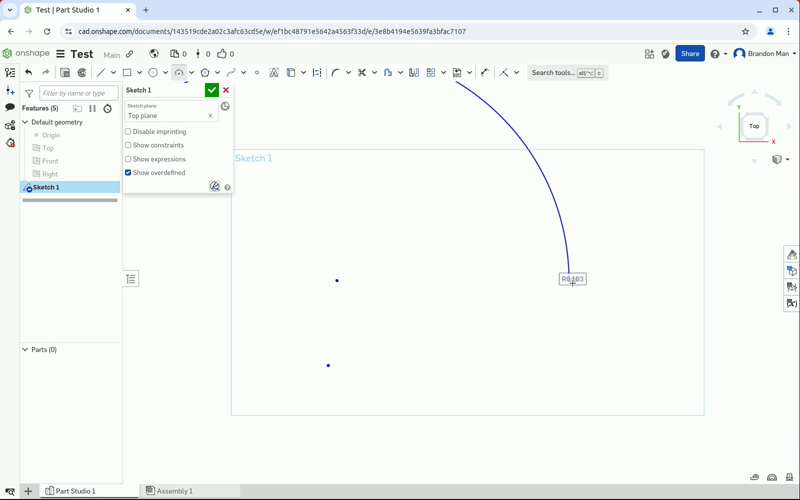
scroll(-6)
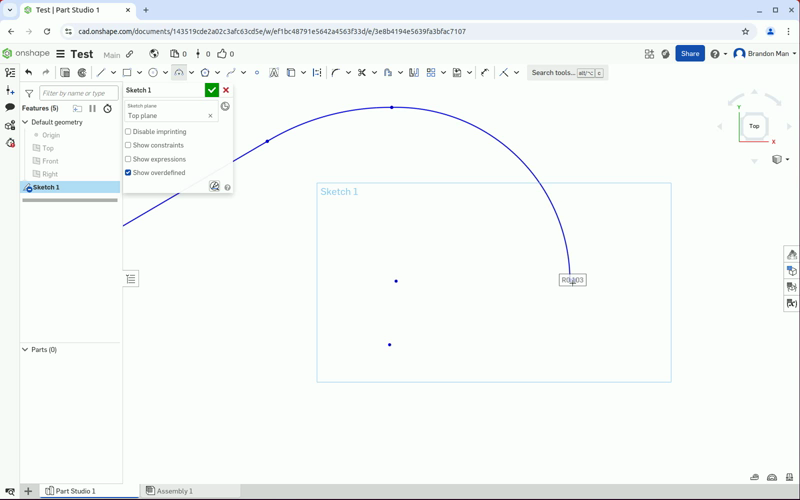
scroll(-6)
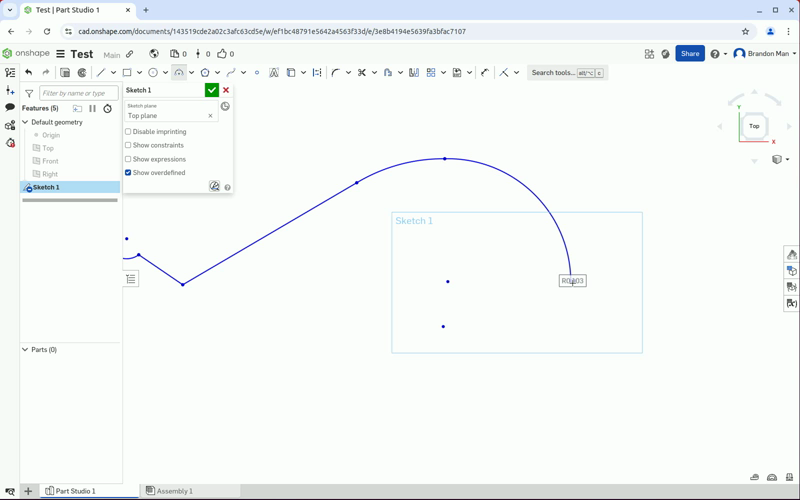
scroll(-6)
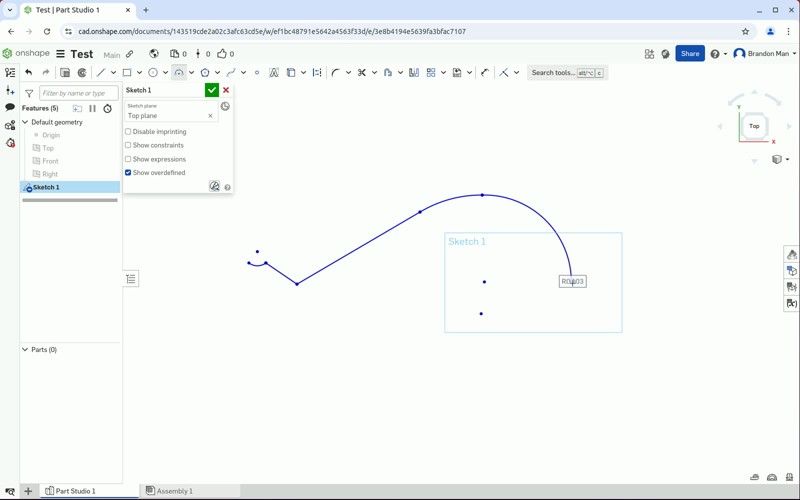
scroll(-6)
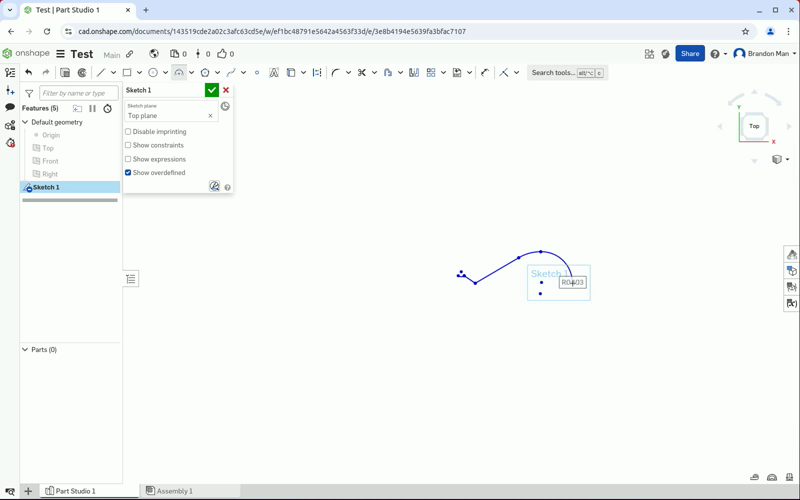
key_up(shift)
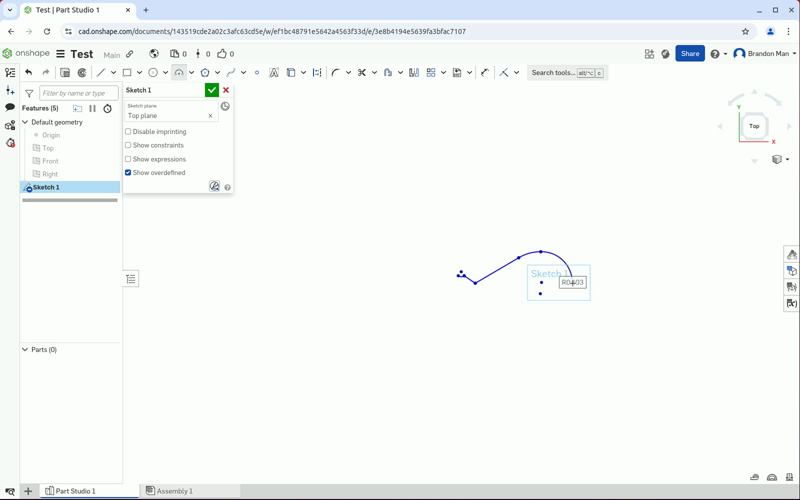
mouse_move(573, 282)
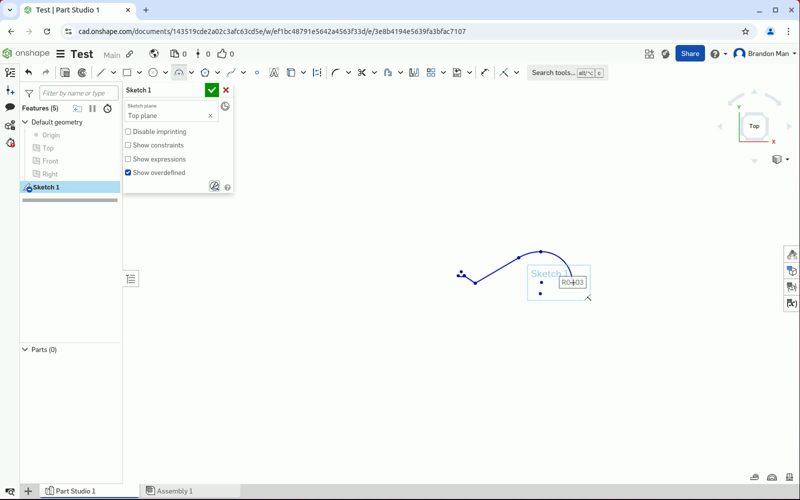
scroll(6)
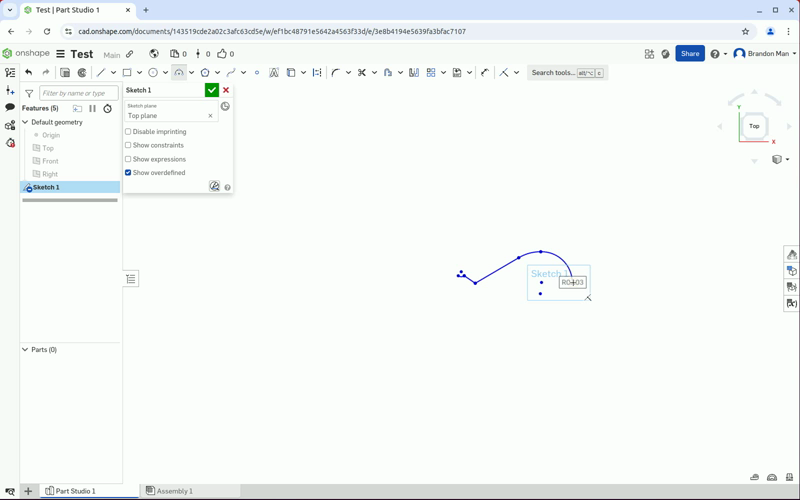
scroll(6)
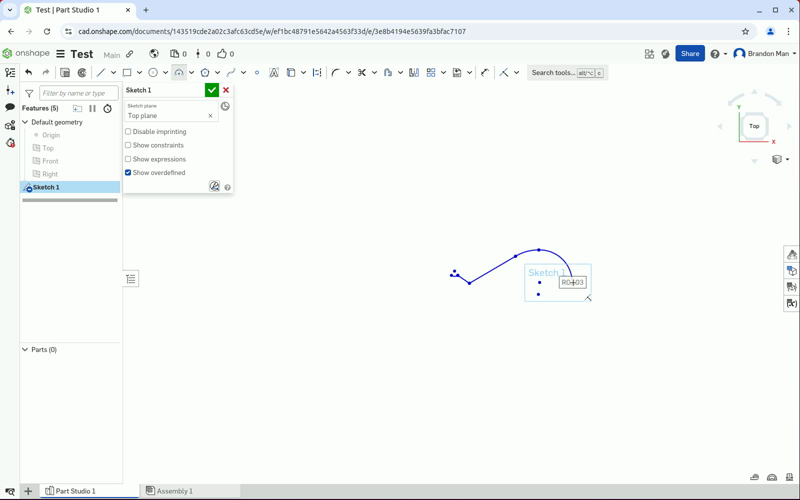
scroll(6)
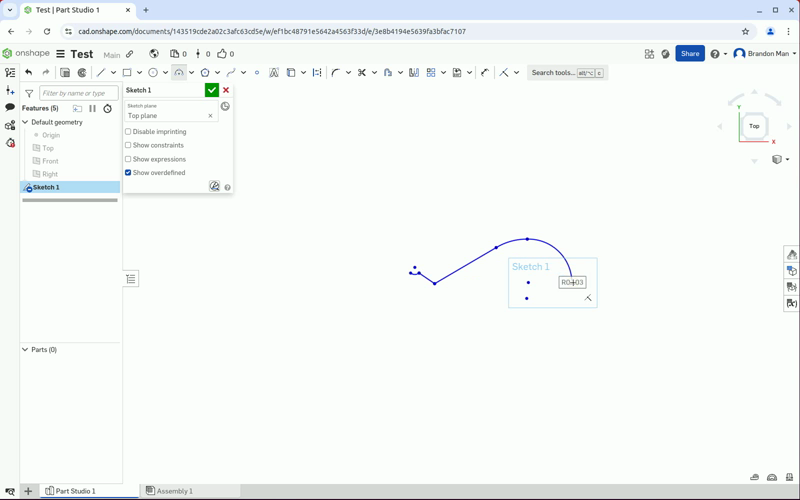
scroll(6)
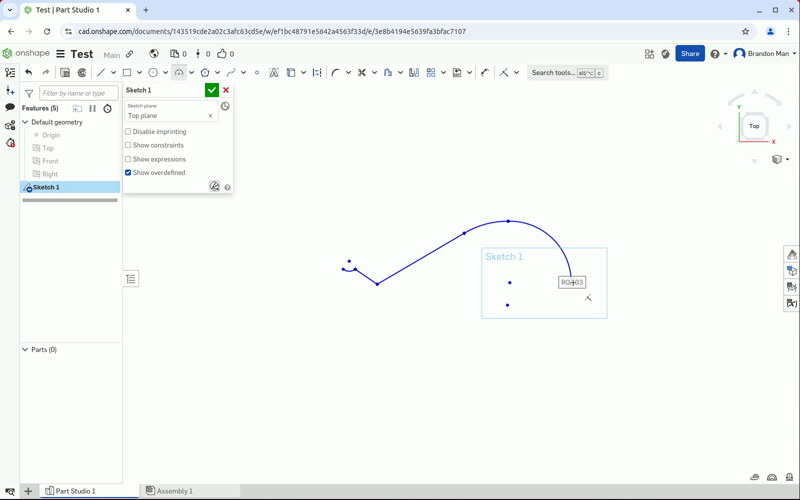
scroll(6)
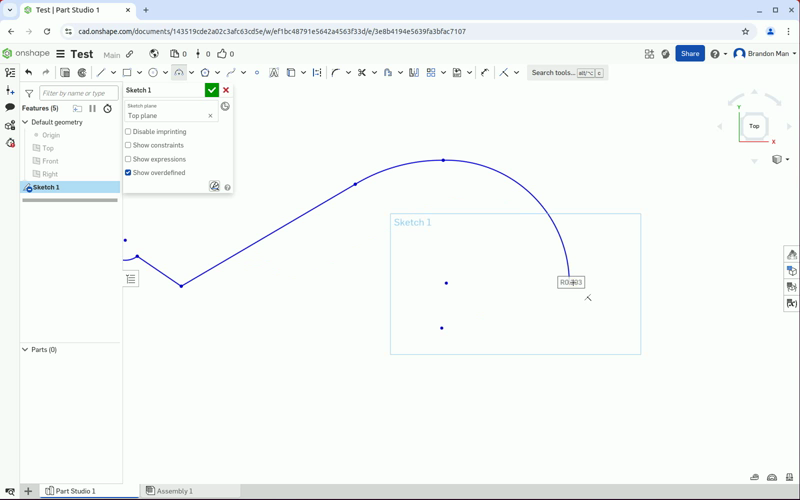
scroll(6)
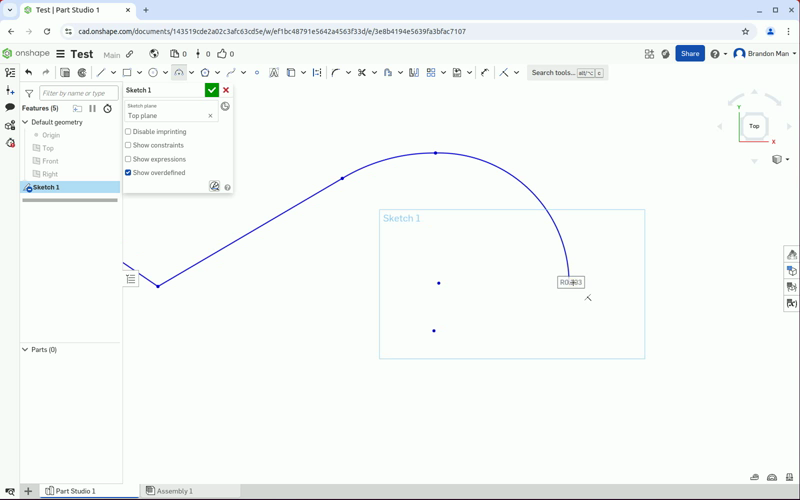
scroll(6)
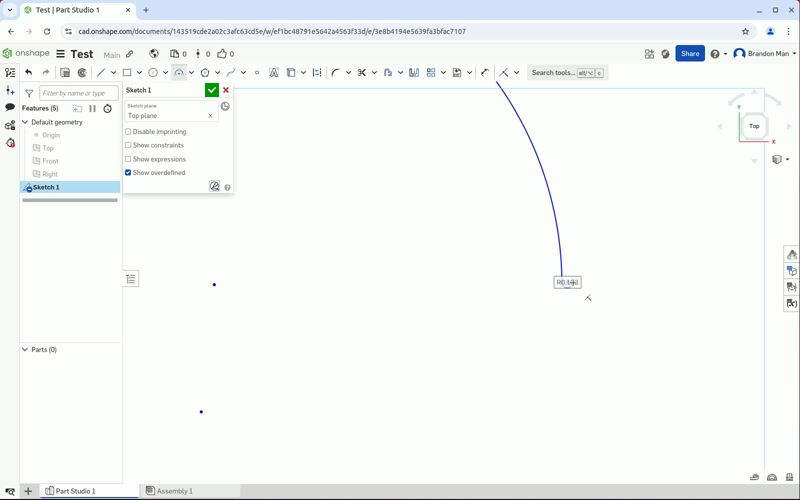
click(573, 282)
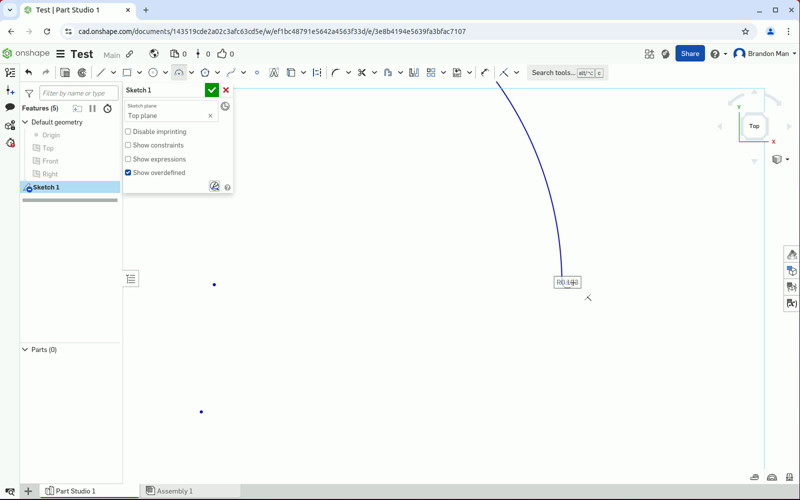
scroll(-6)
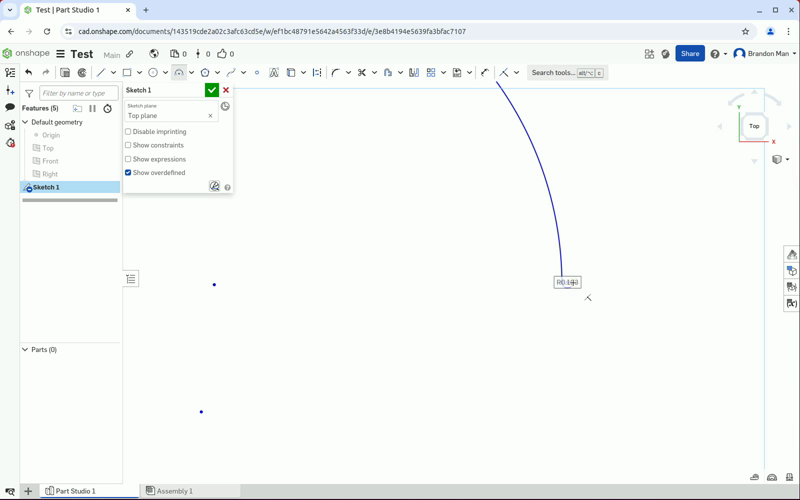
scroll(-6)
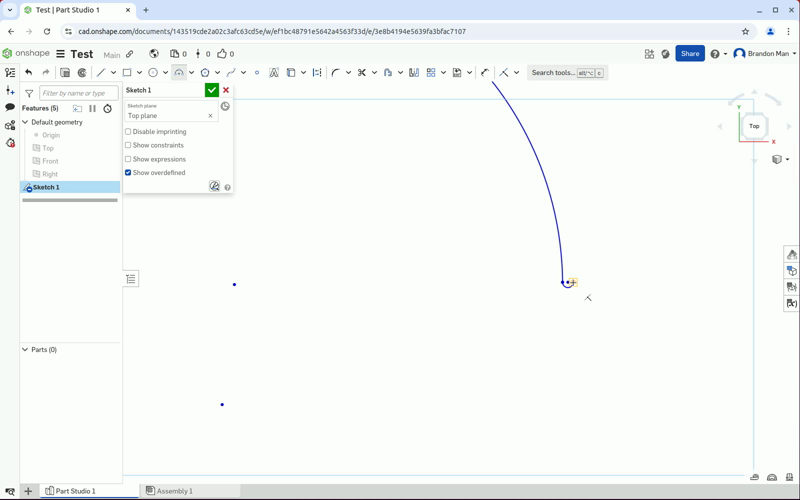
scroll(-6)
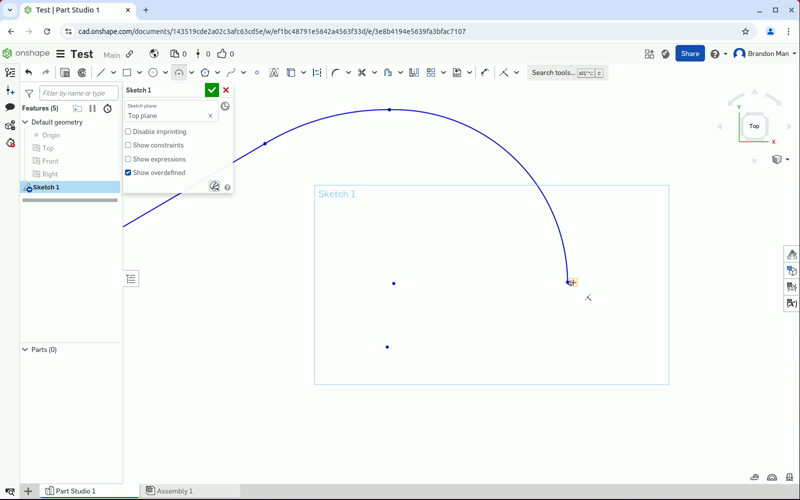
scroll(-6)
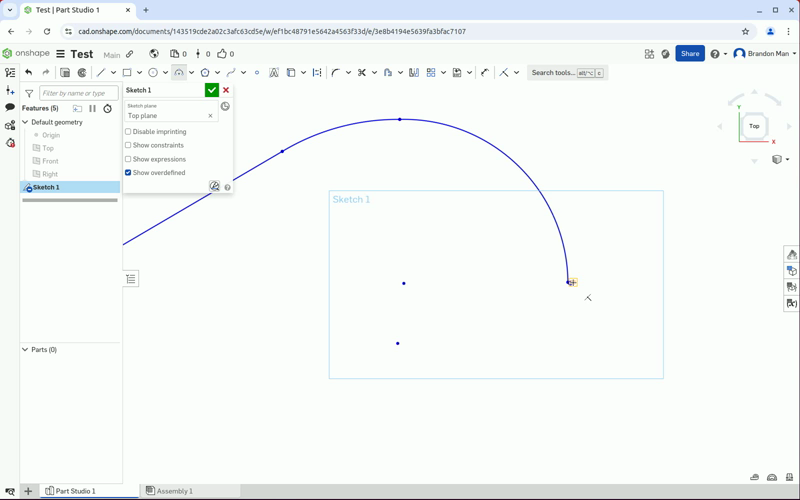
scroll(-6)
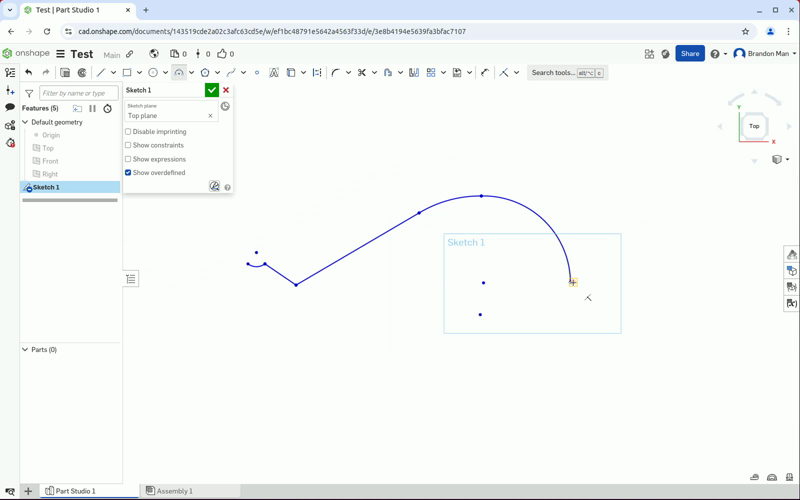
scroll(-6)
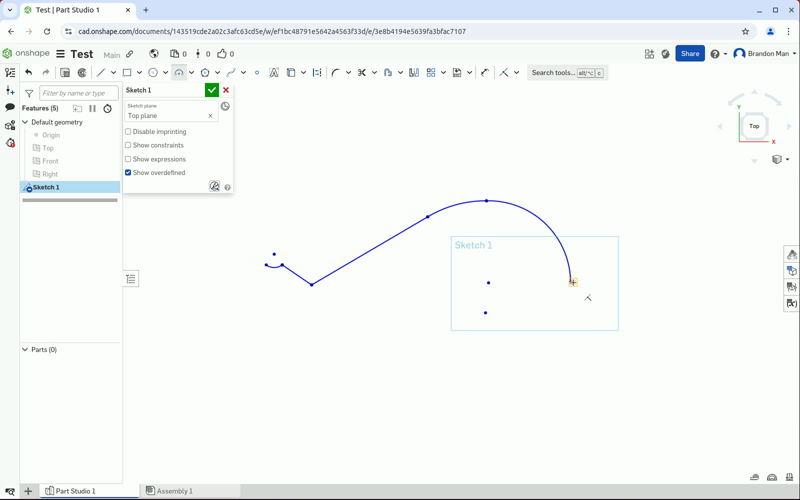
scroll(-6)
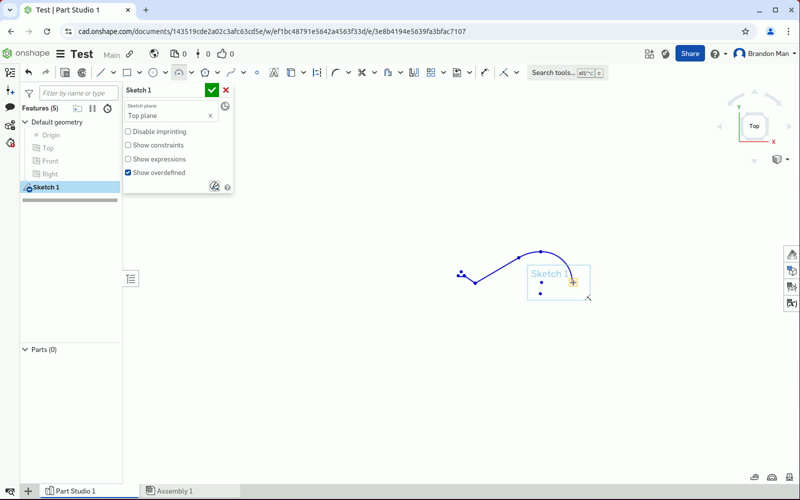
key_down(shift)
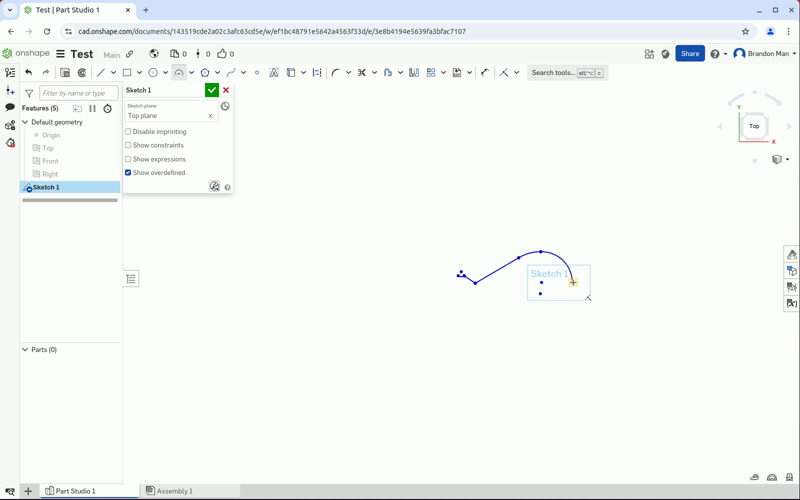
mouse_move(526, 249)
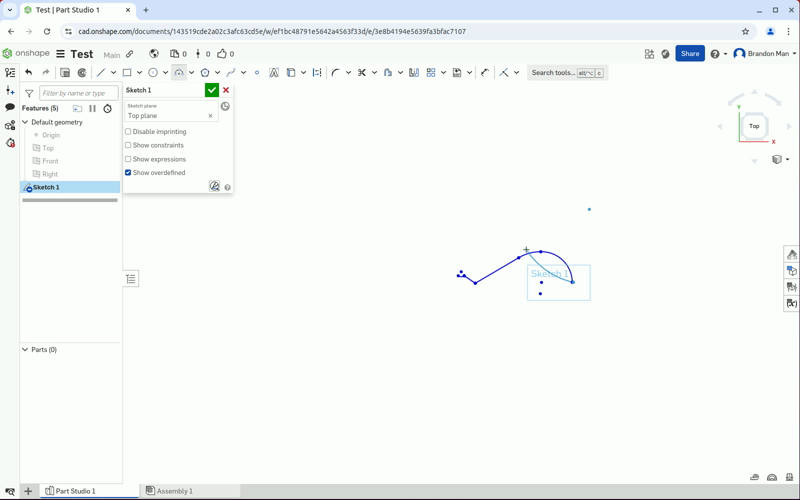
click(526, 249)
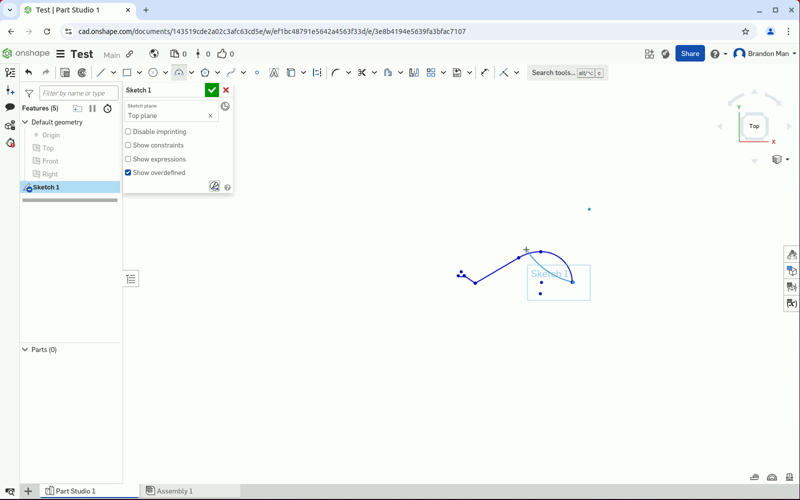
mouse_move(558, 252)
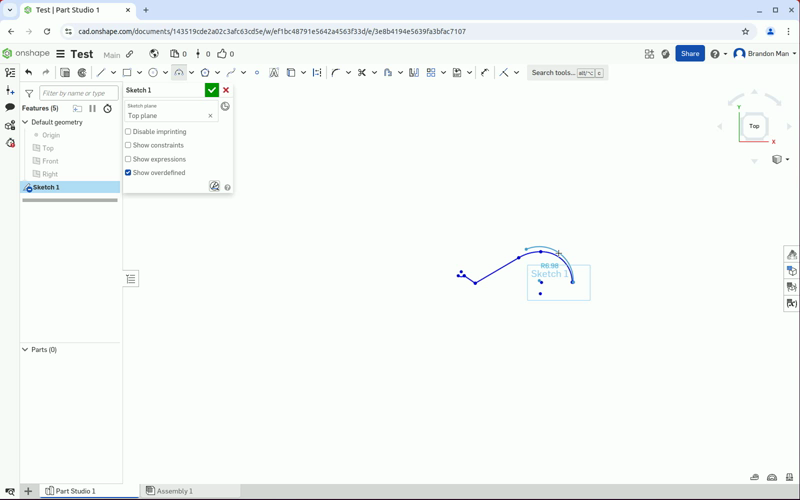
click(558, 252)
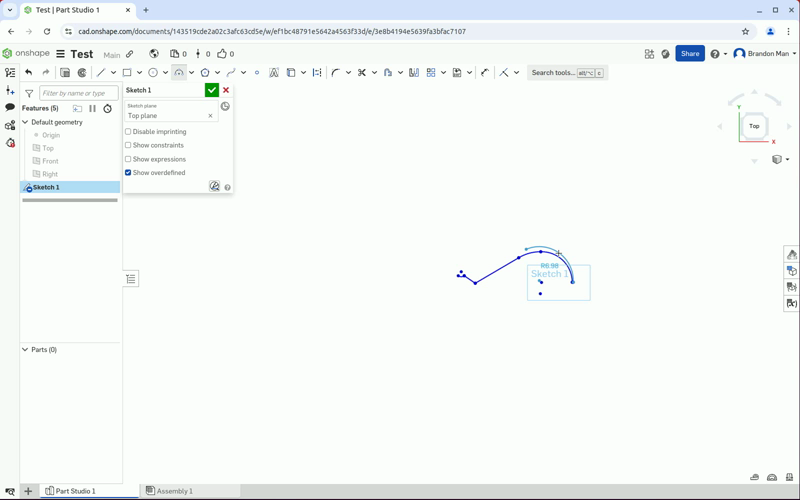
key_up(shift)
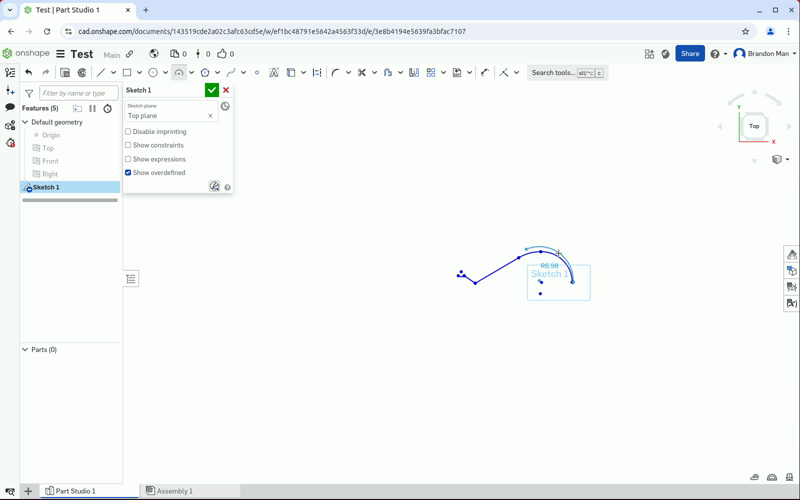
key(esc)
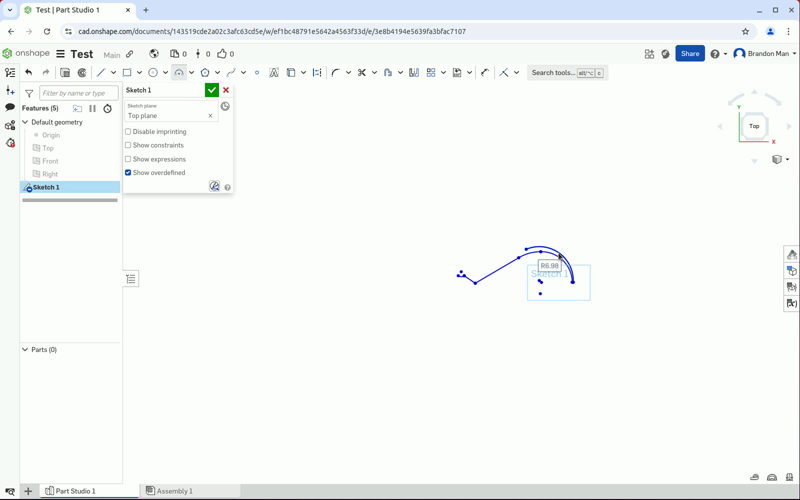
key(l)
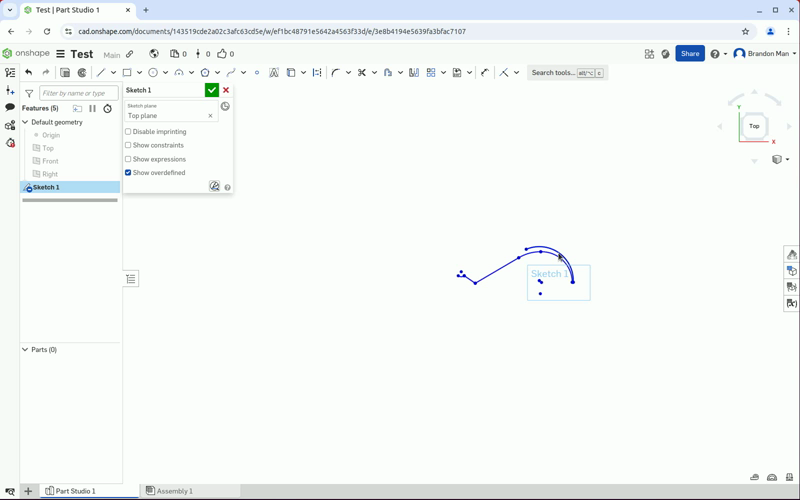
mouse_move(526, 249)
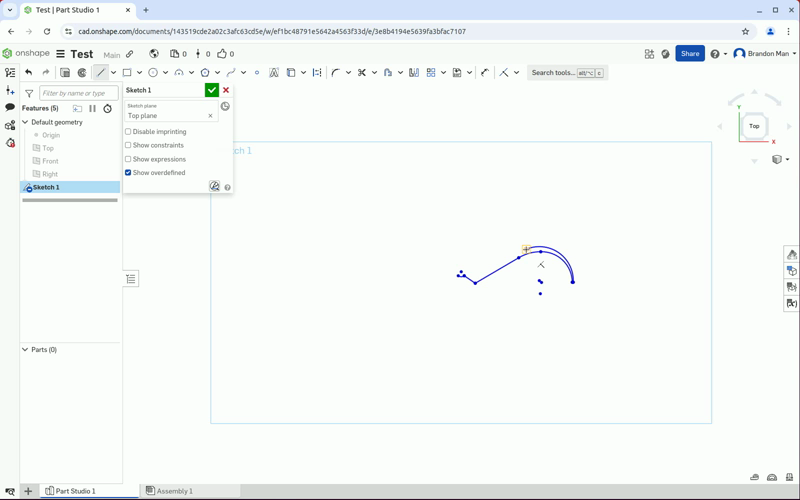
click(526, 249)
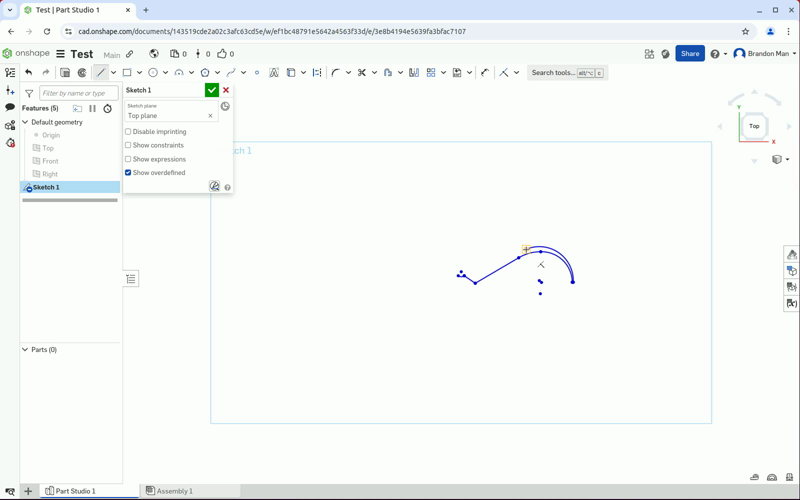
key_down(shift)
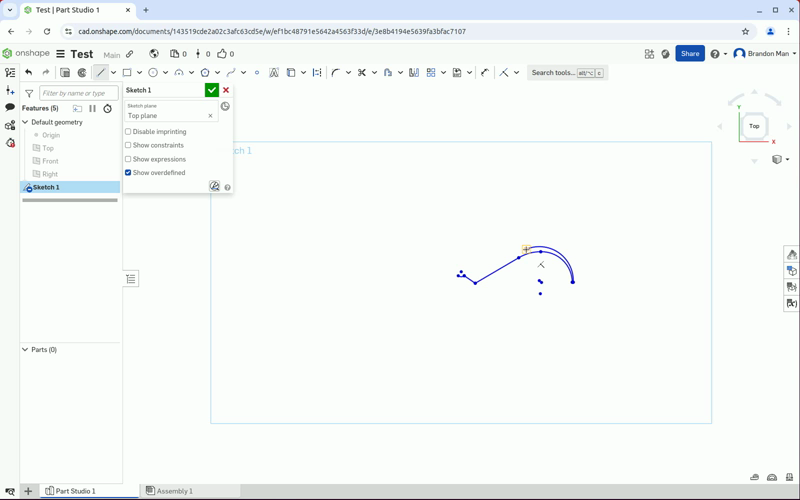
mouse_move(458, 275)
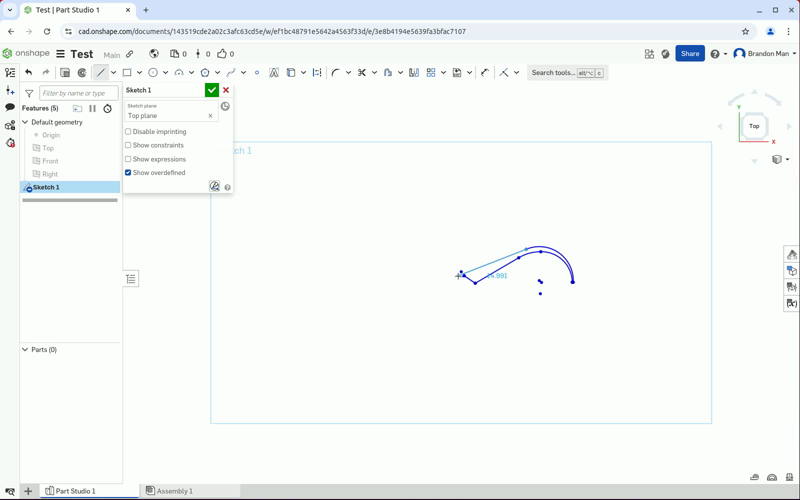
scroll(6)
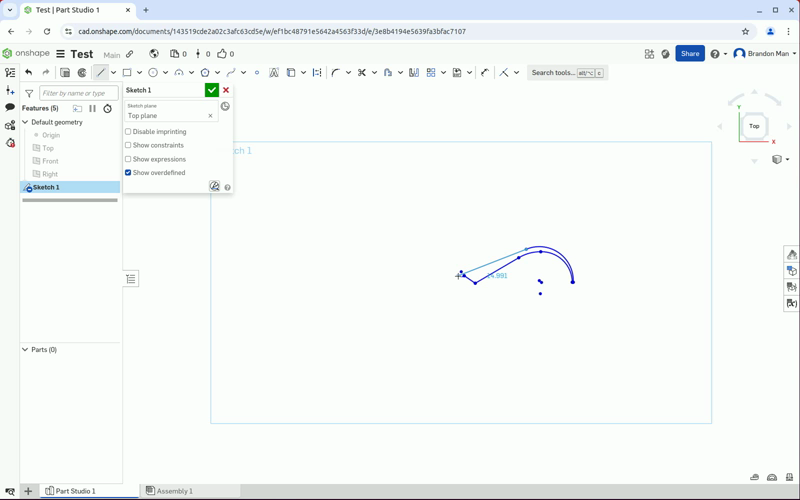
scroll(6)
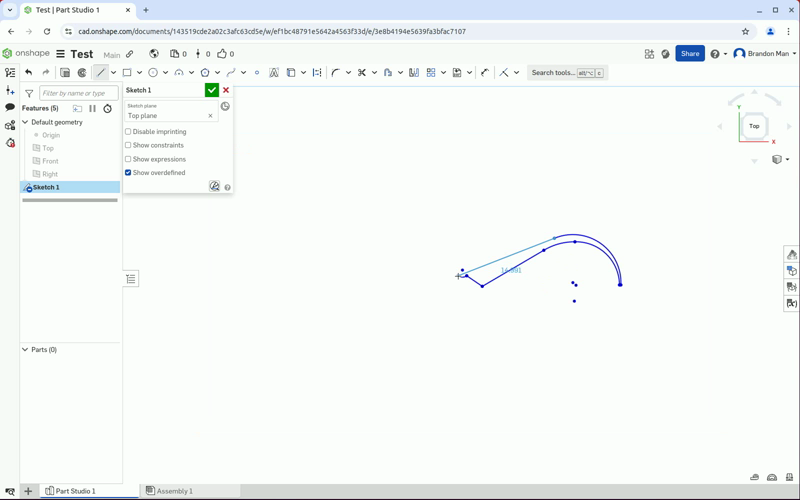
scroll(6)
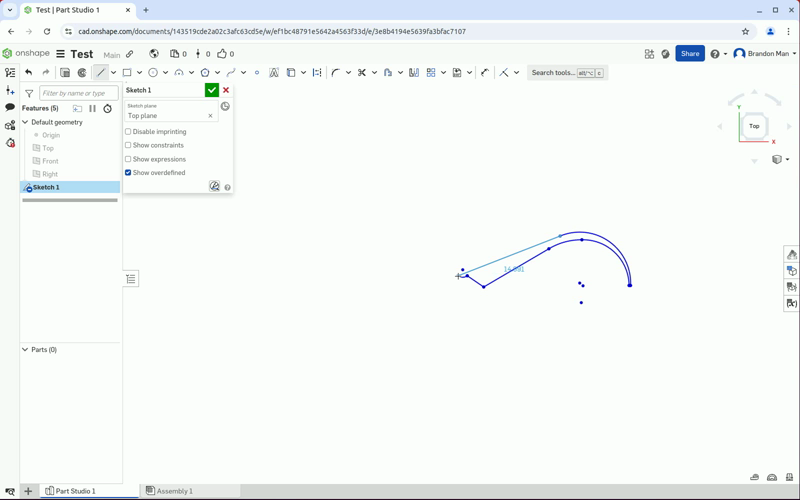
scroll(6)
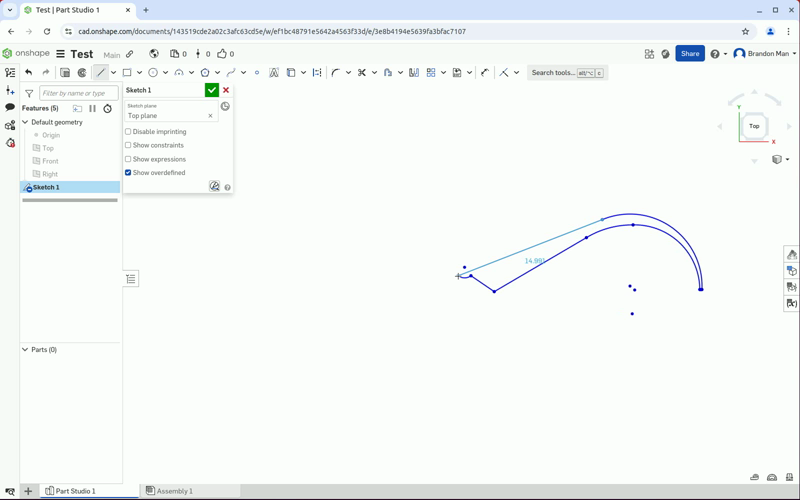
scroll(6)
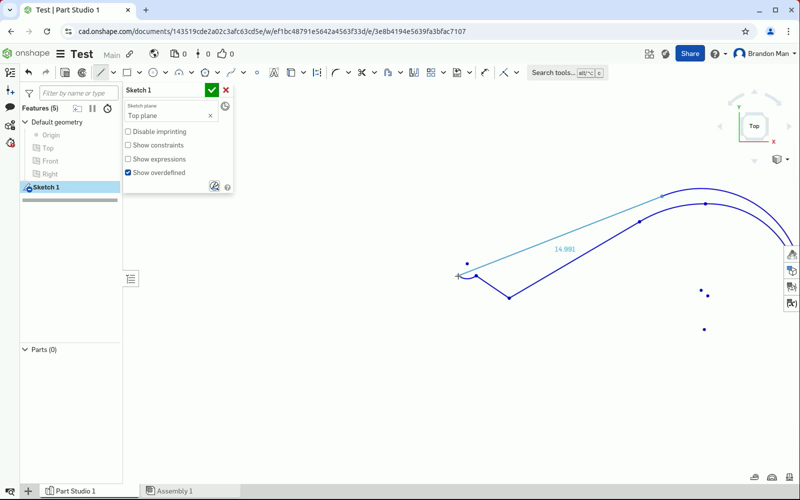
scroll(6)
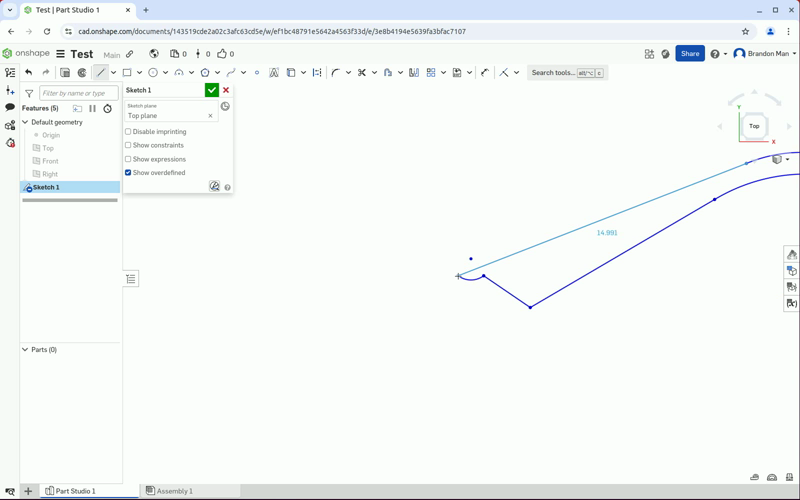
scroll(6)
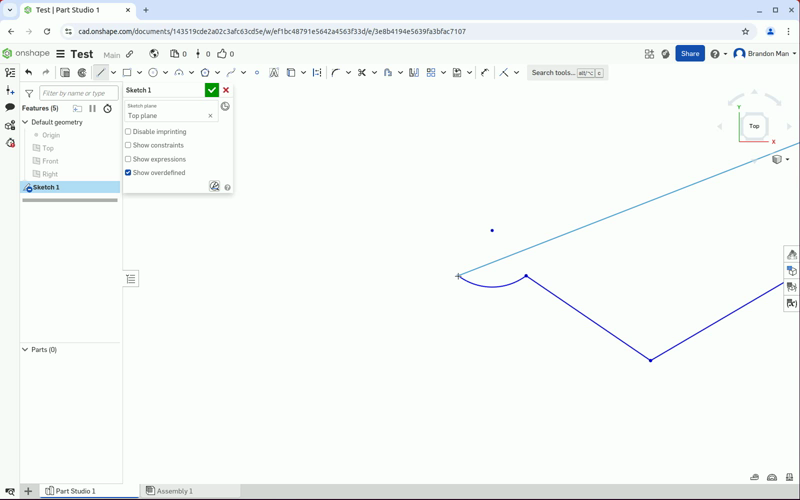
key_up(shift)
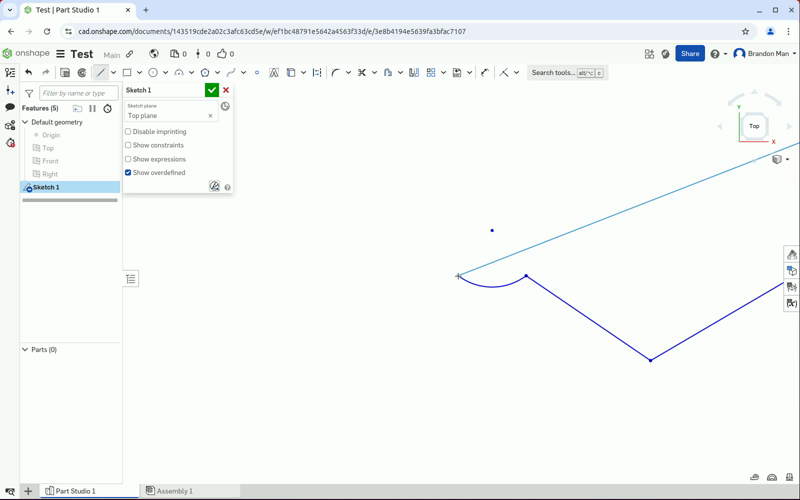
click(458, 275)
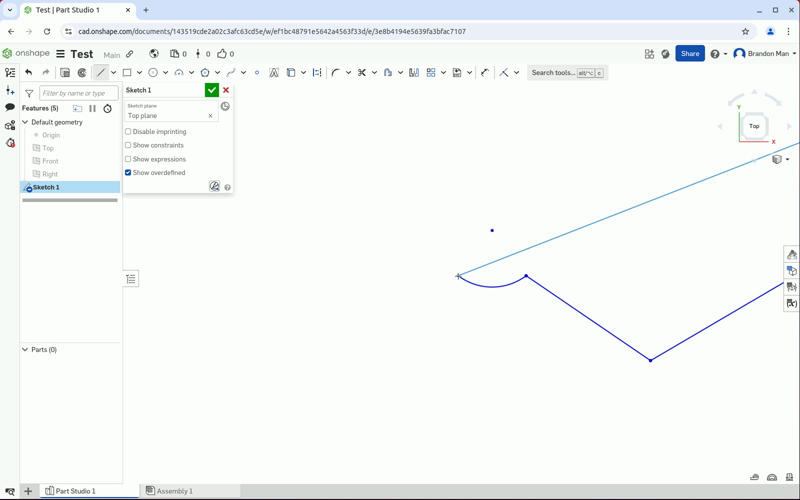
scroll(-6)
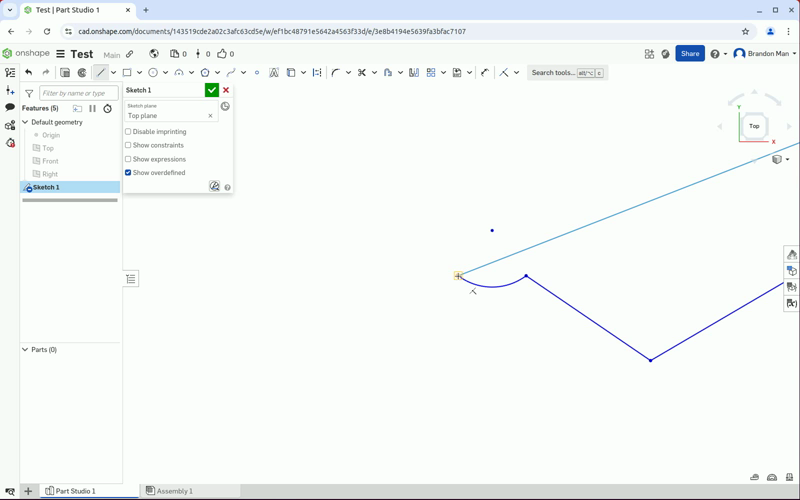
scroll(-6)
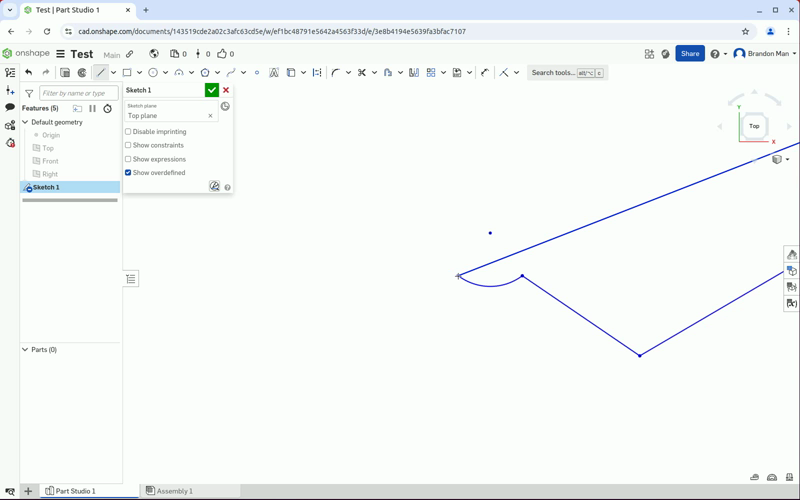
scroll(-6)
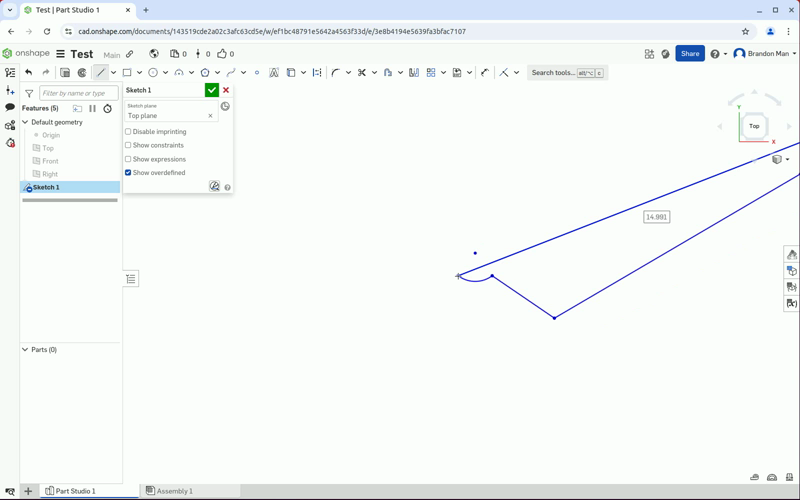
scroll(-6)
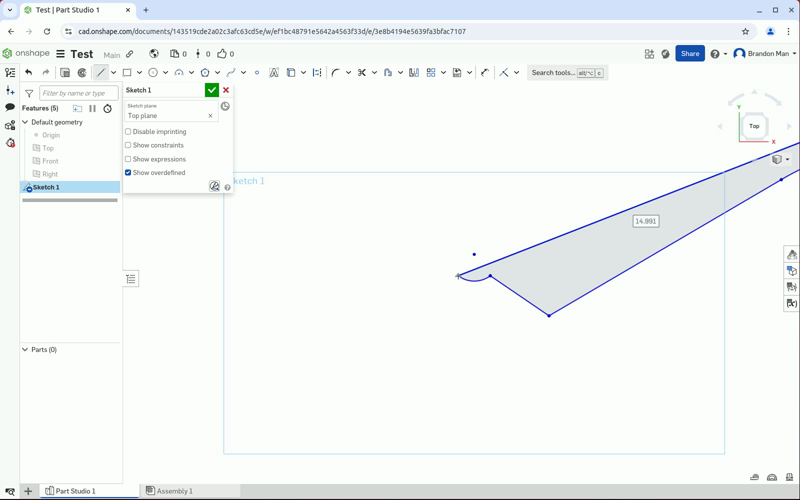
scroll(-6)
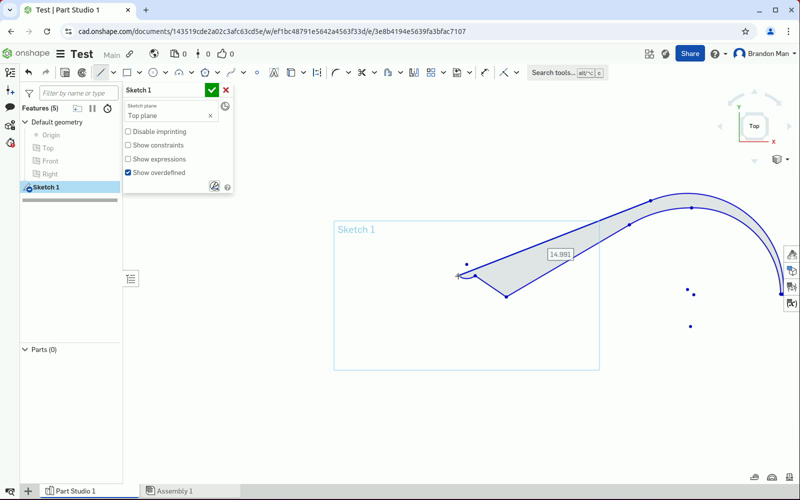
scroll(-6)
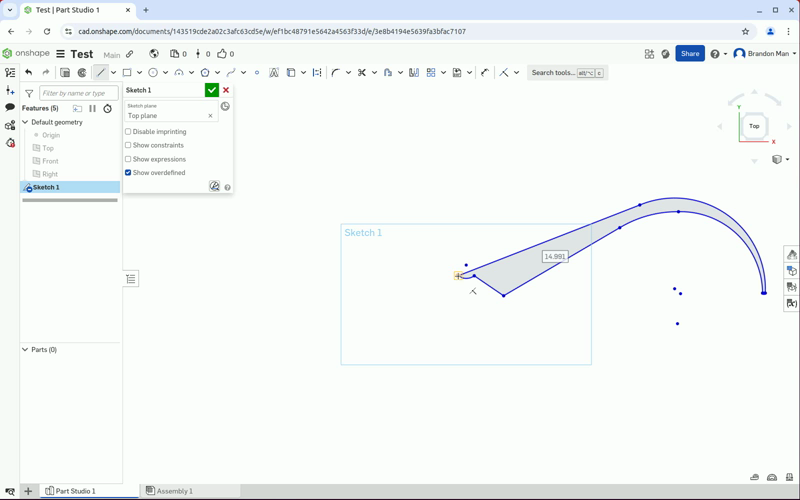
scroll(-6)
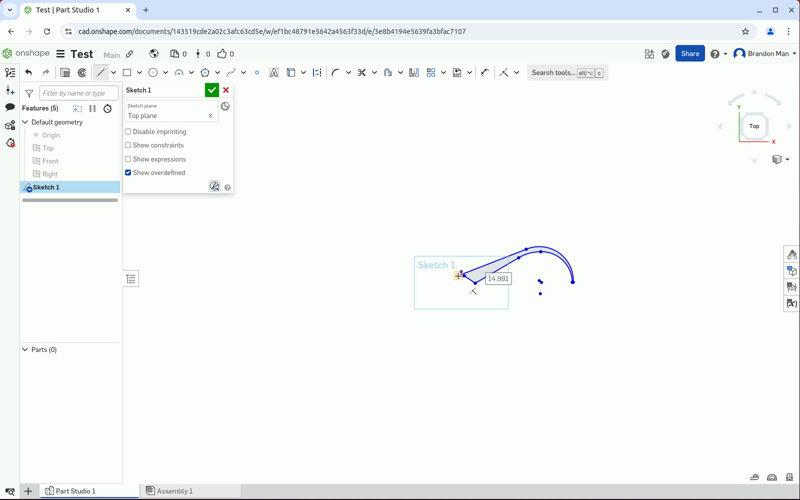
key(esc)
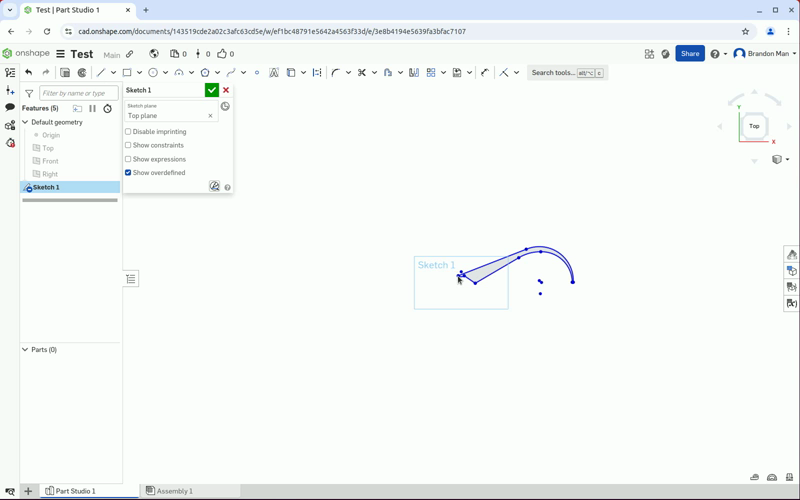
mouse_move(492, 271)
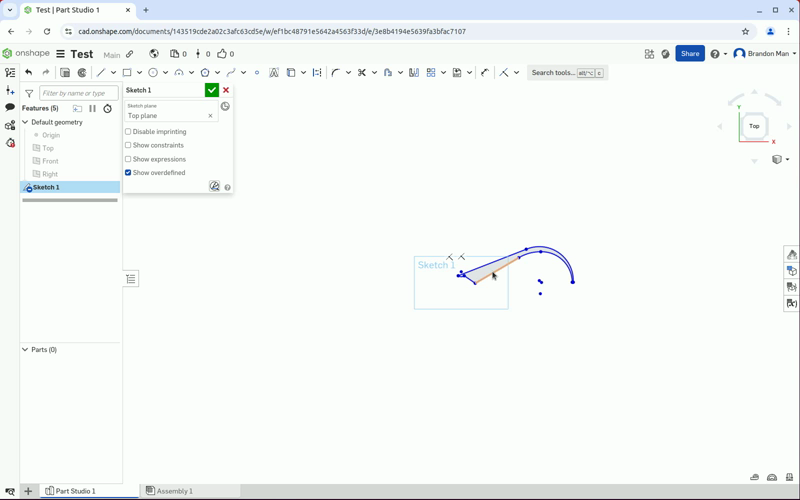
scroll(6)
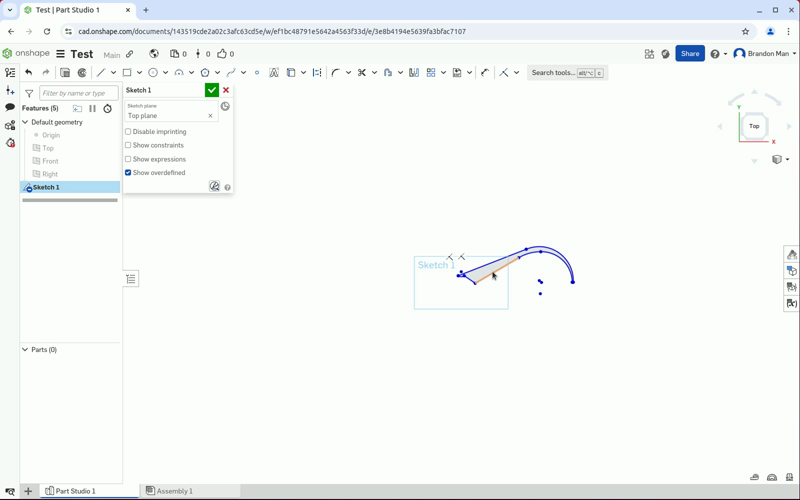
scroll(6)
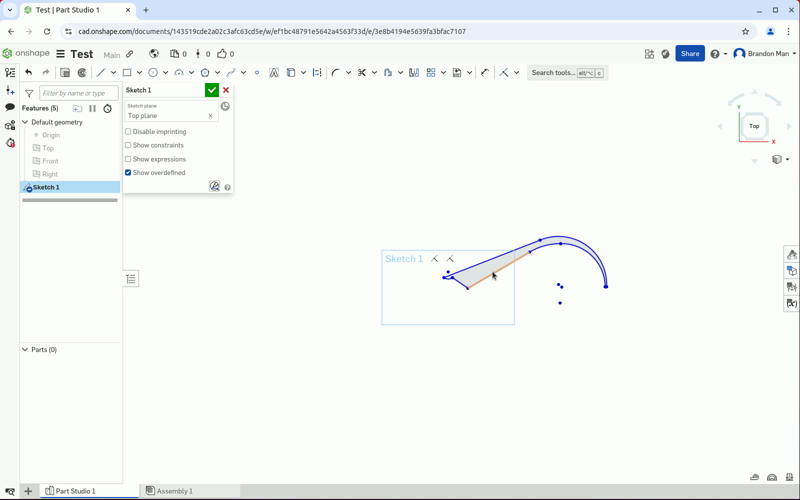
scroll(6)
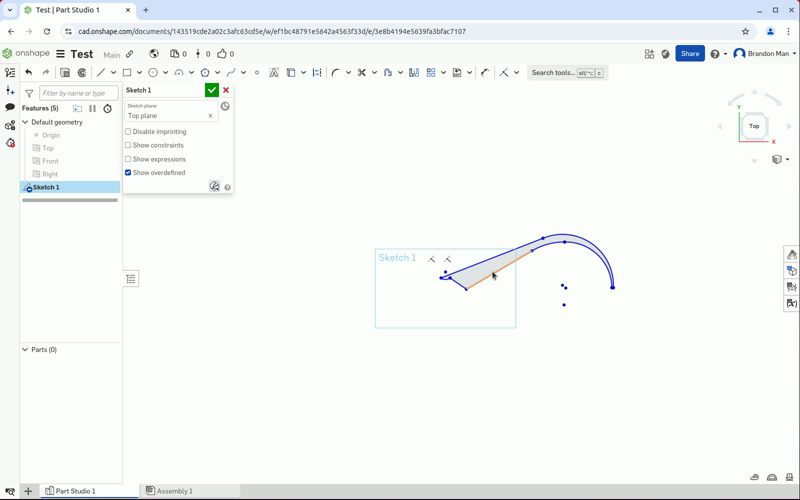
scroll(6)
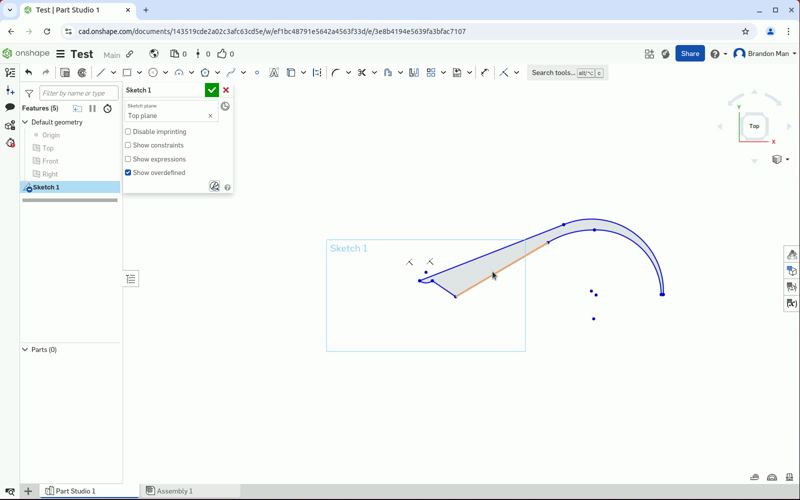
scroll(6)
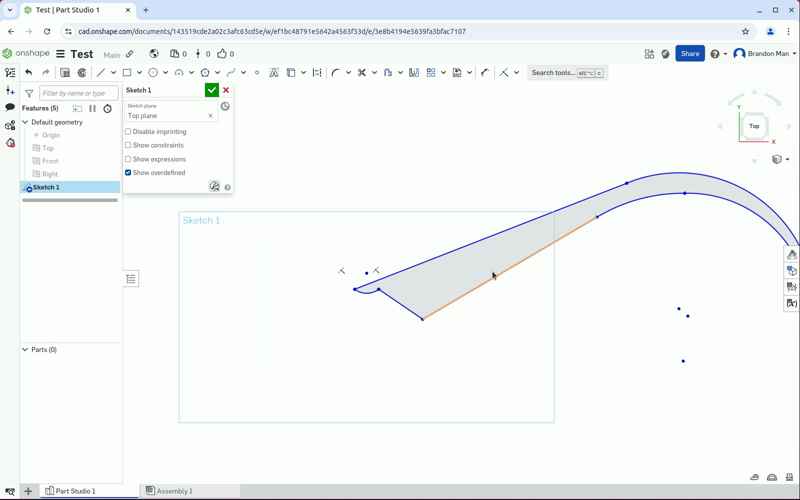
scroll(6)
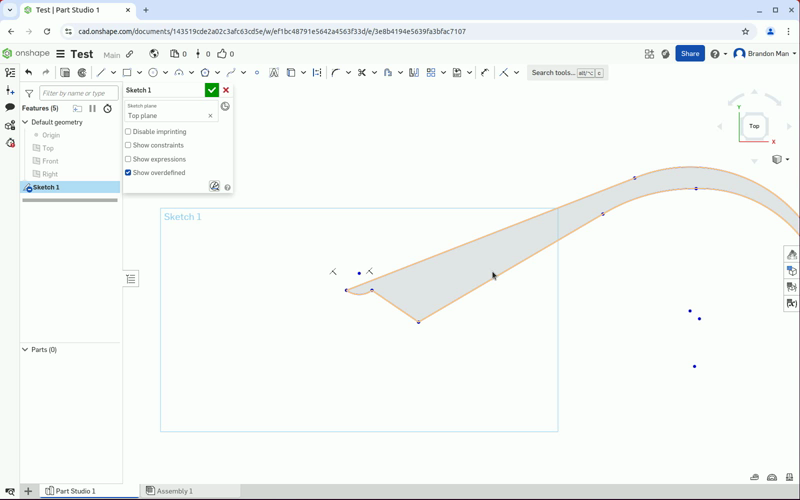
scroll(6)
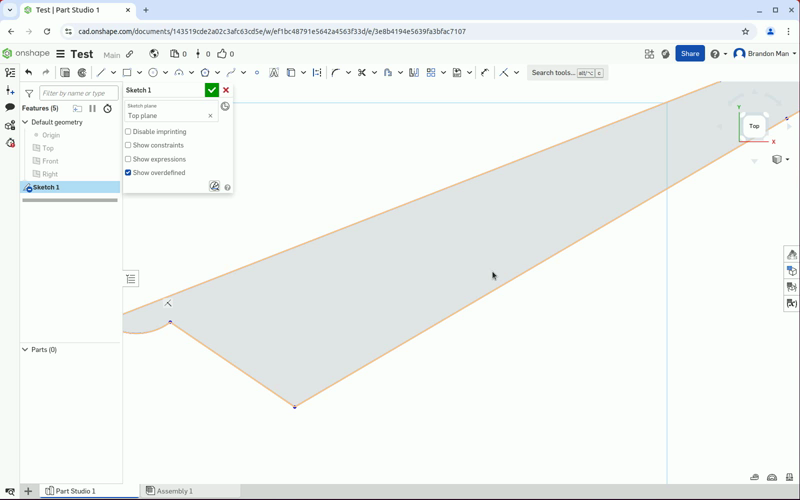
click(492, 271)
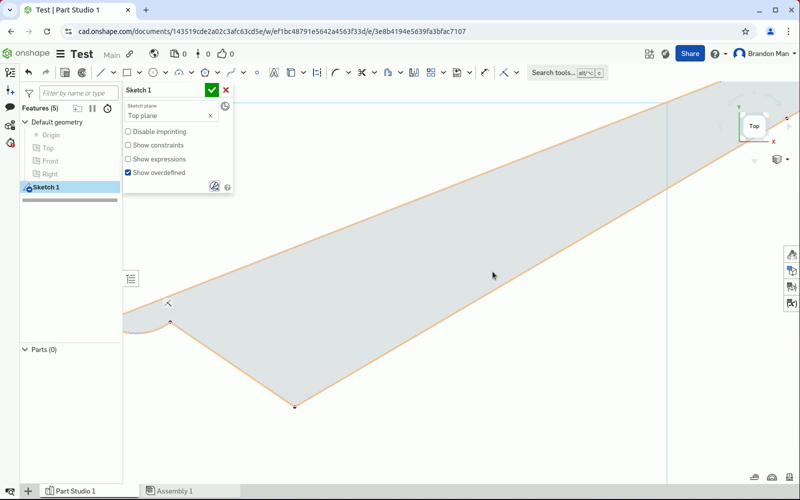
scroll(-6)
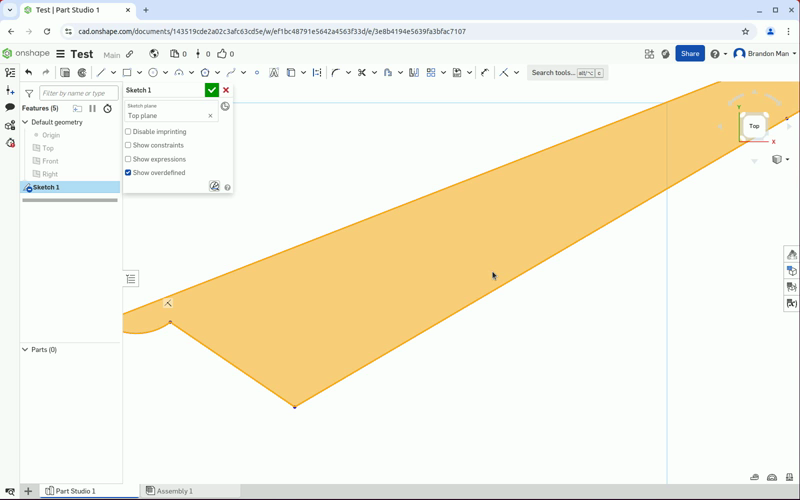
scroll(-6)
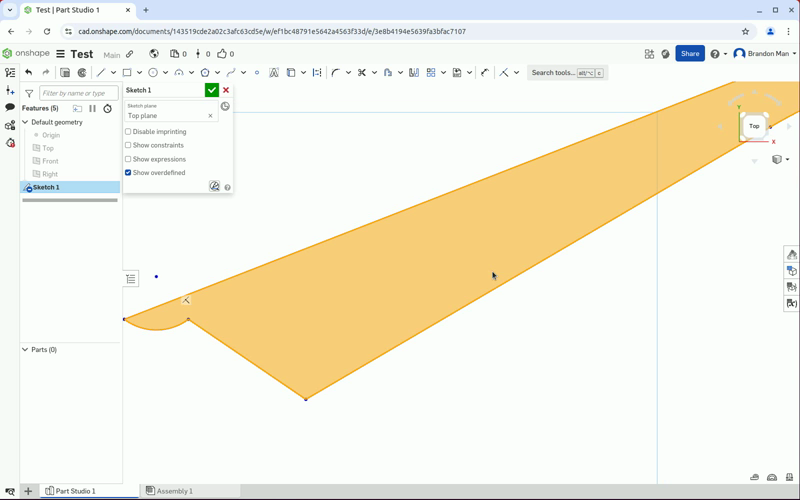
scroll(-6)
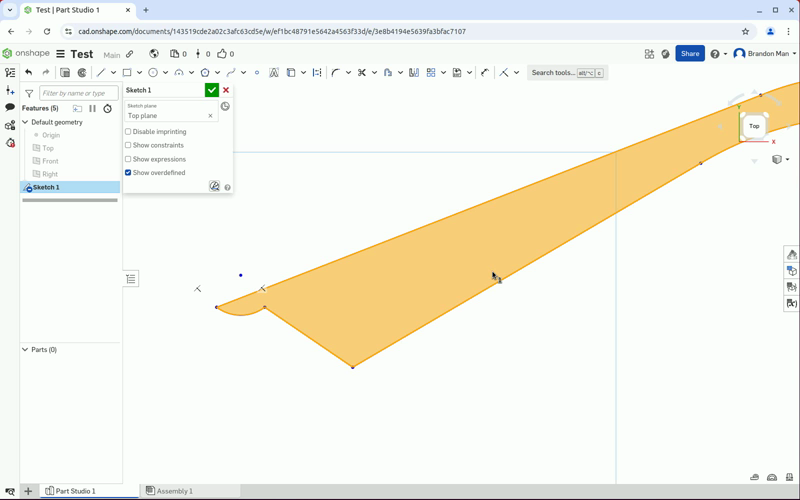
scroll(-6)
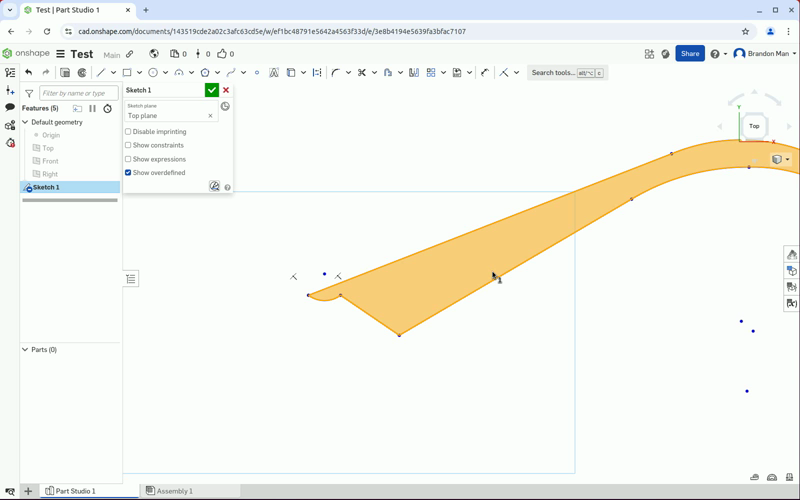
scroll(-6)
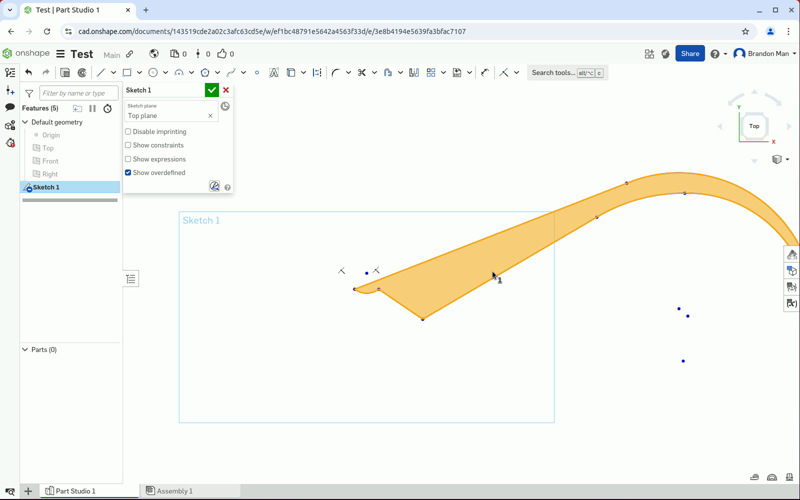
scroll(-6)
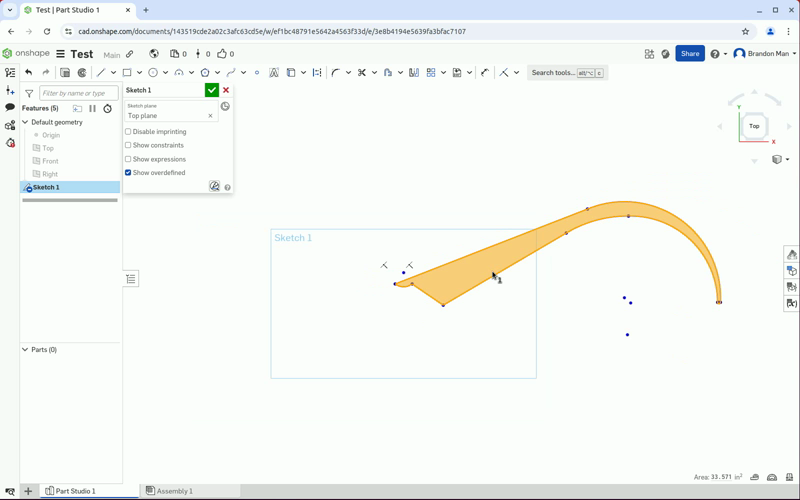
scroll(-6)
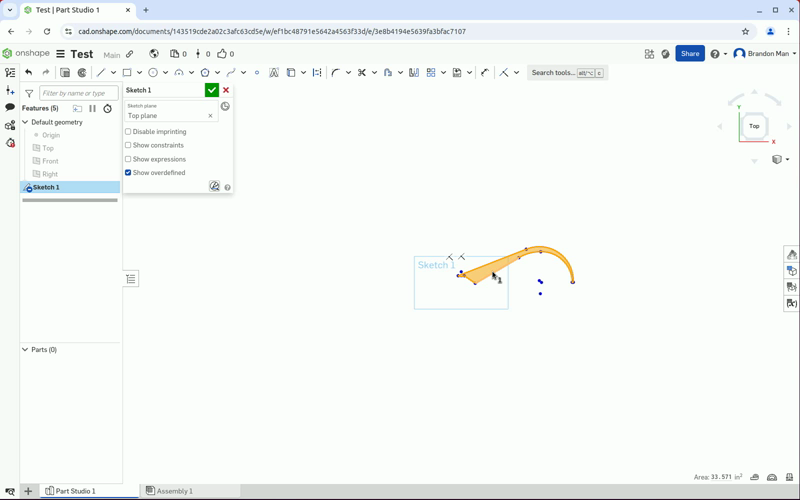
mouse_move(73, 352)
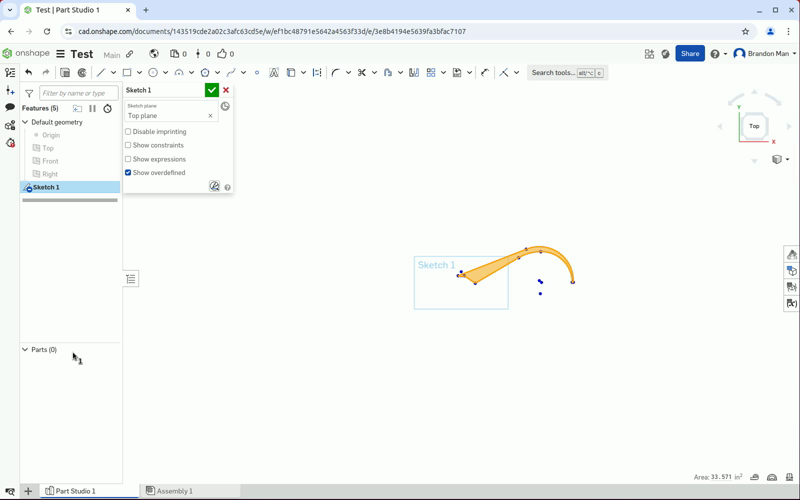
key(shift+y)
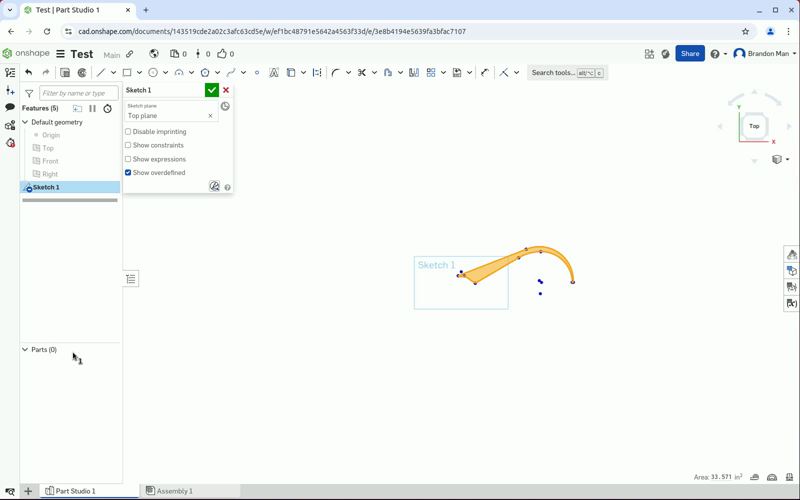
key(shift+e)
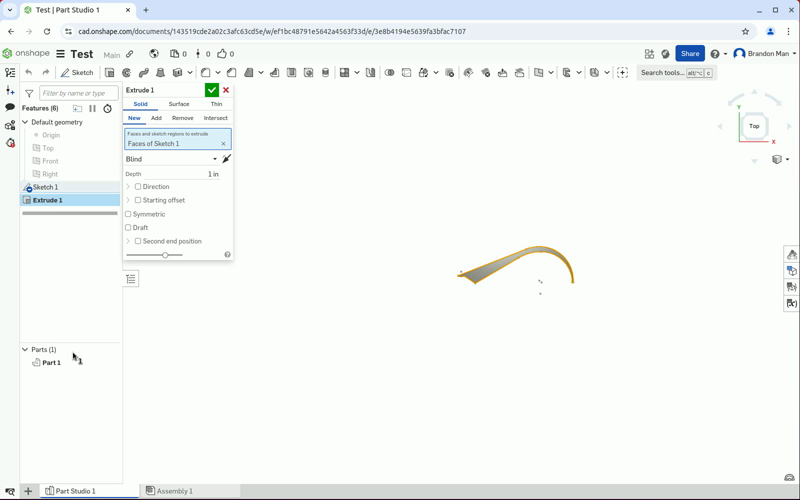
mouse_move(143, 106)
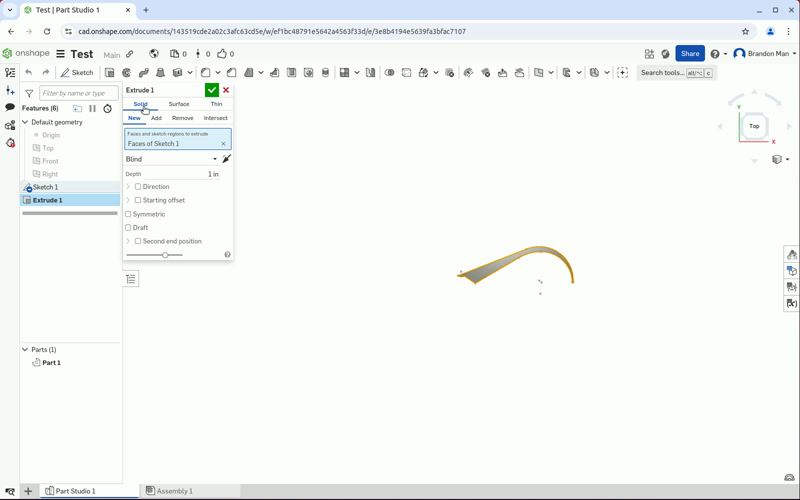
click(143, 106)
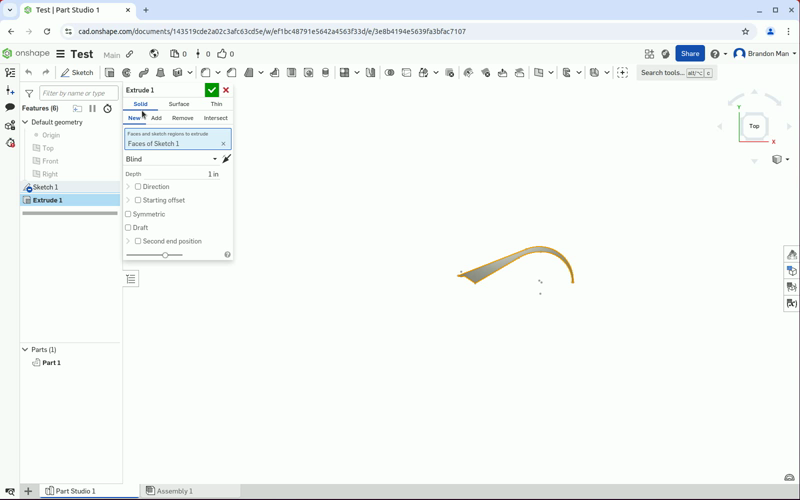
mouse_move(137, 120)
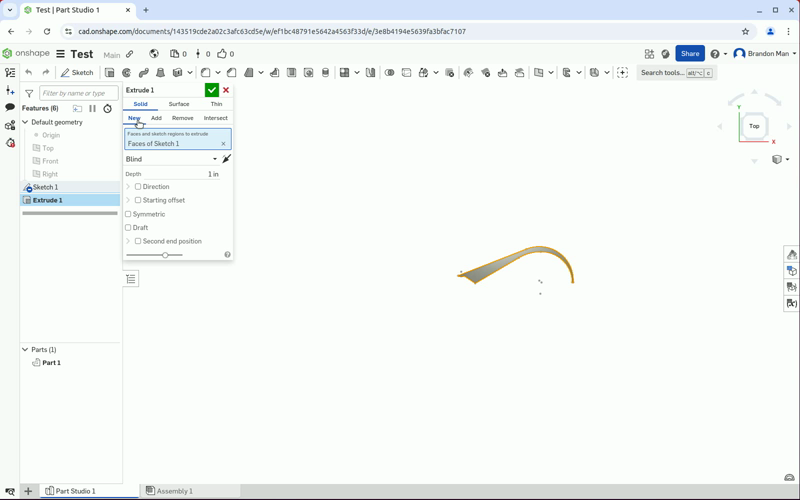
click(137, 120)
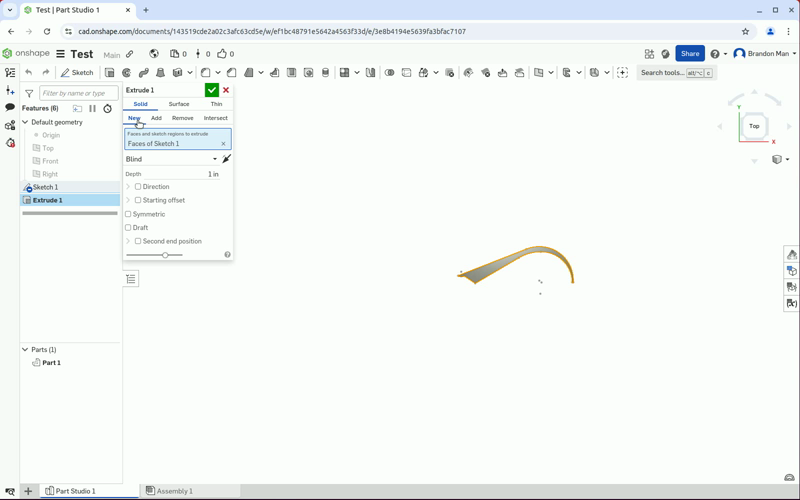
key(tab, 4)
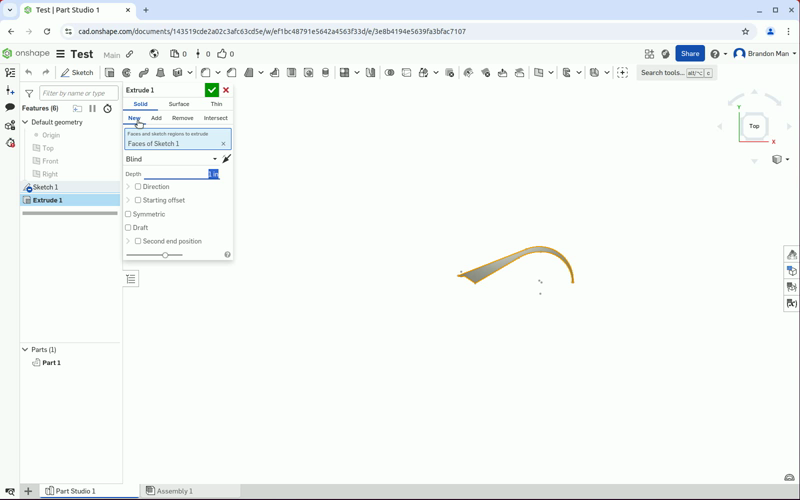
text(2.889)
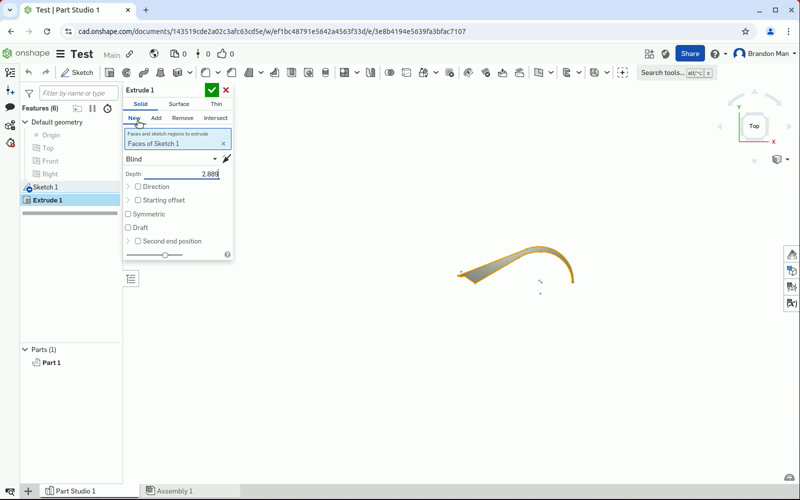
key(enter)
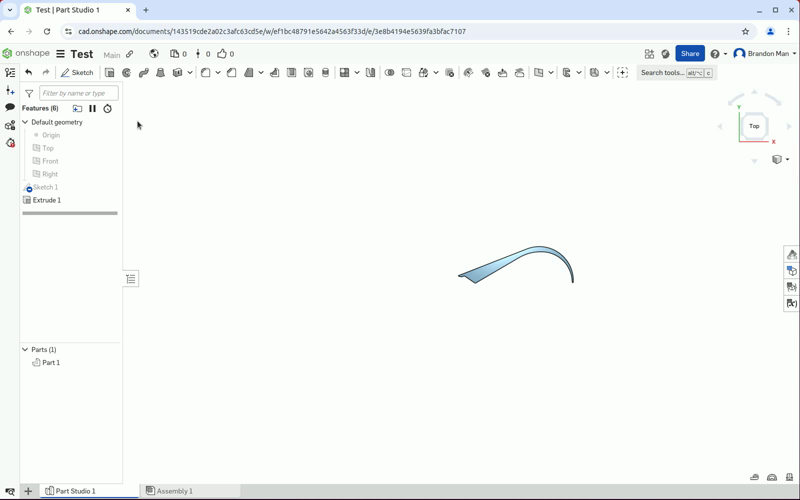
key(shift+h)
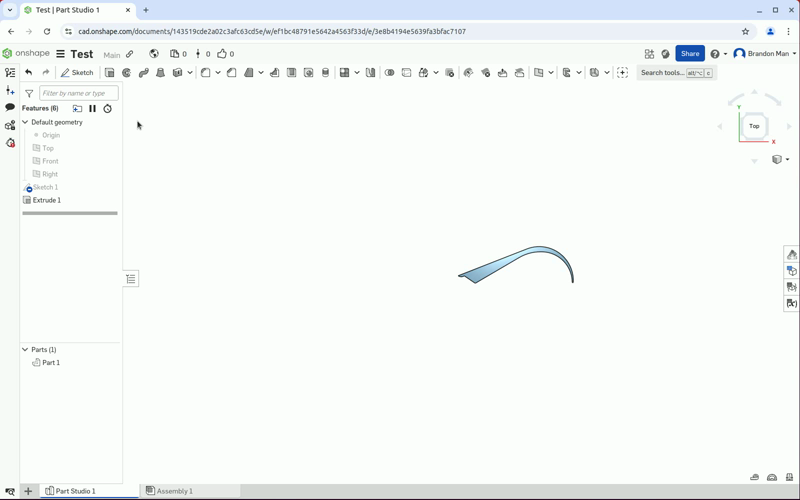
key(shift+h)
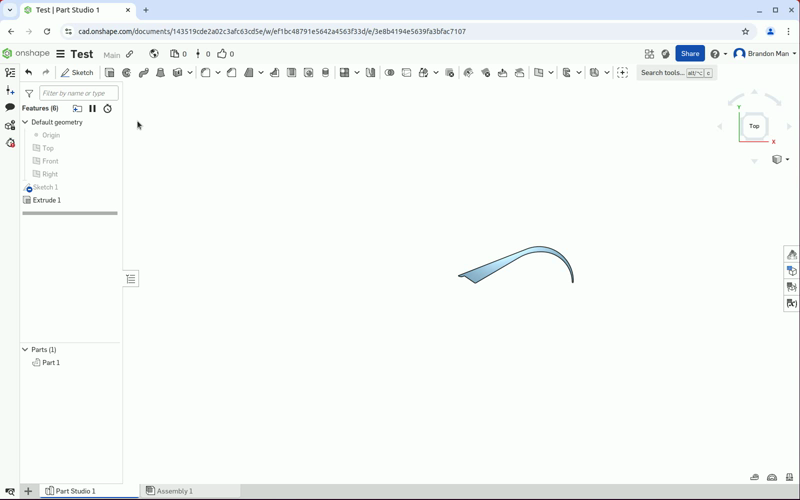
mouse_move(73, 189)
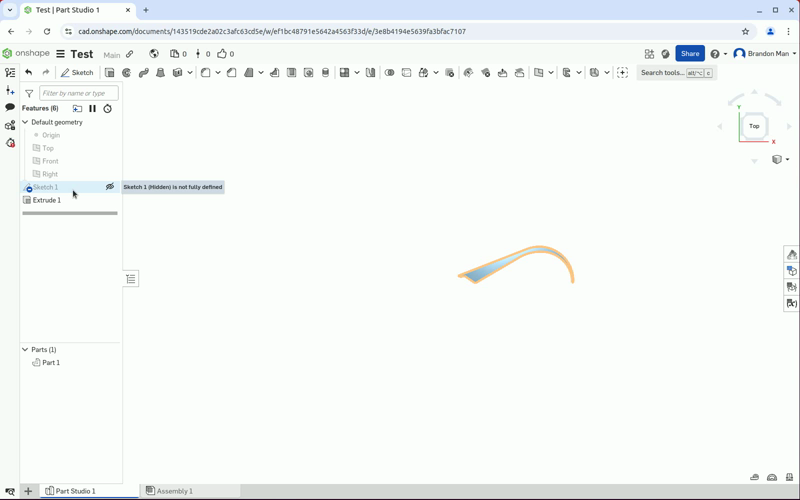
click(73, 189)
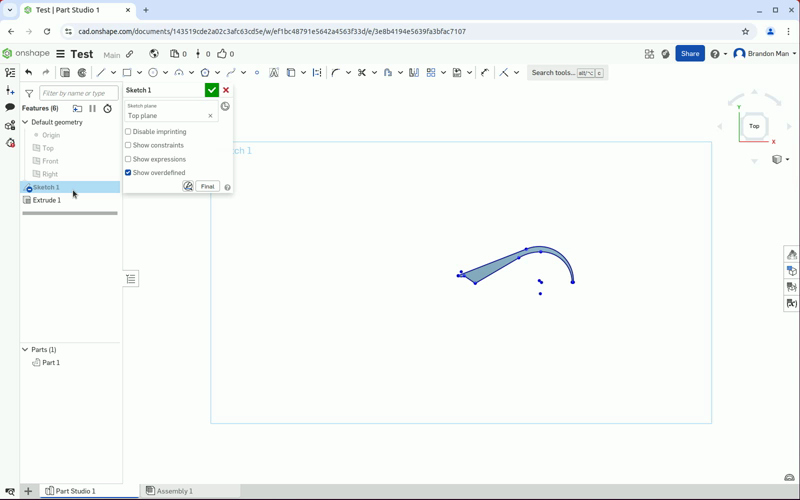
mouse_move(229, 92)
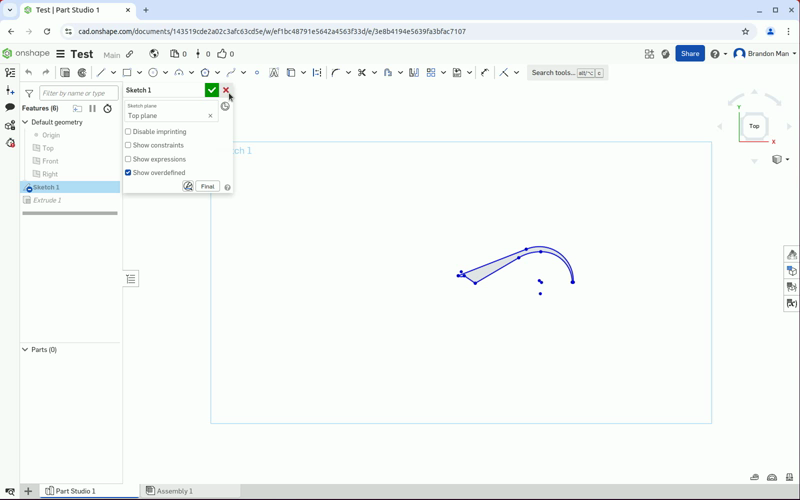
click(229, 92)
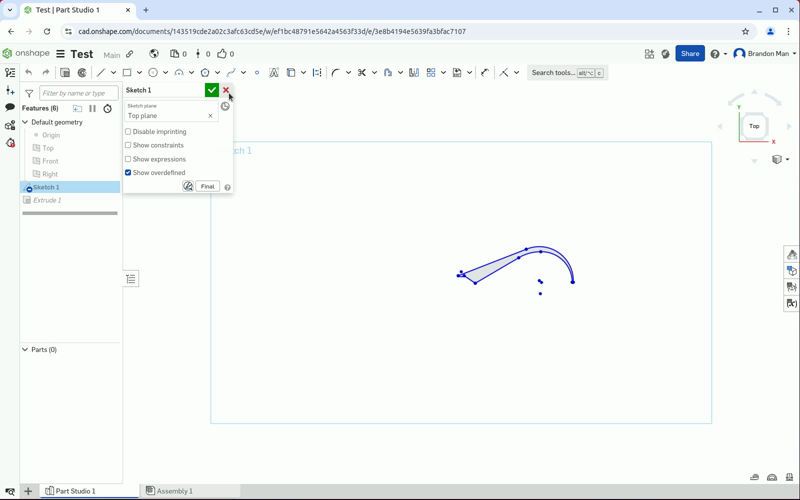
key(shift+s)
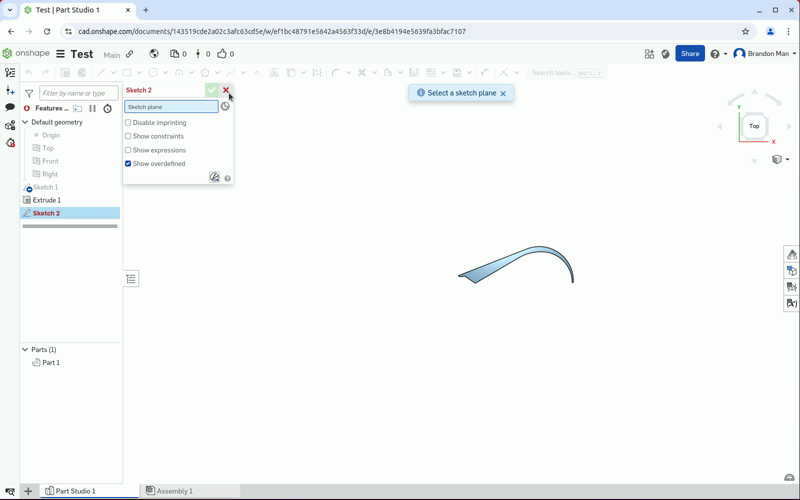
mouse_move(73, 150)
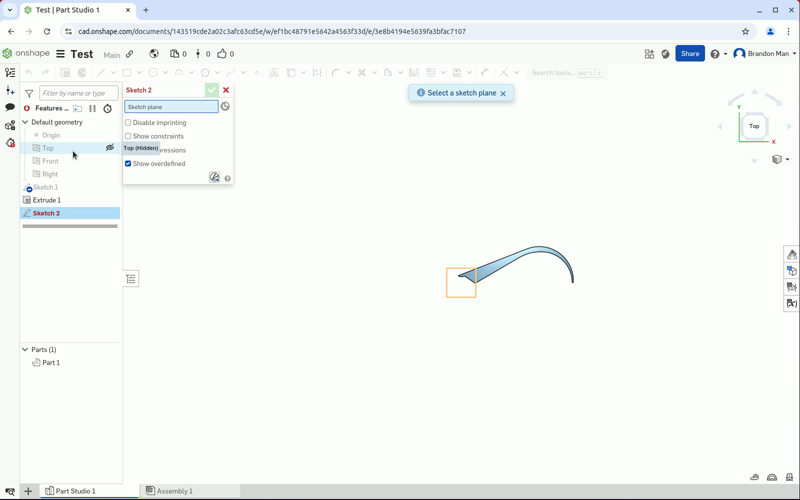
click(73, 150)
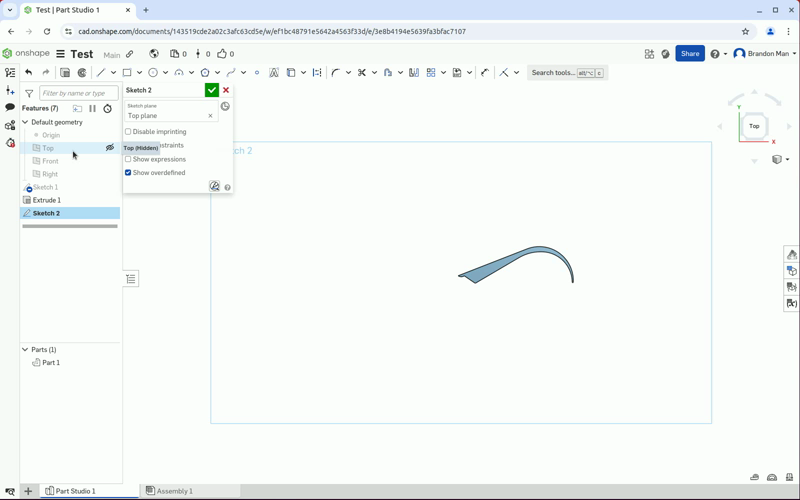
mouse_move(73, 352)
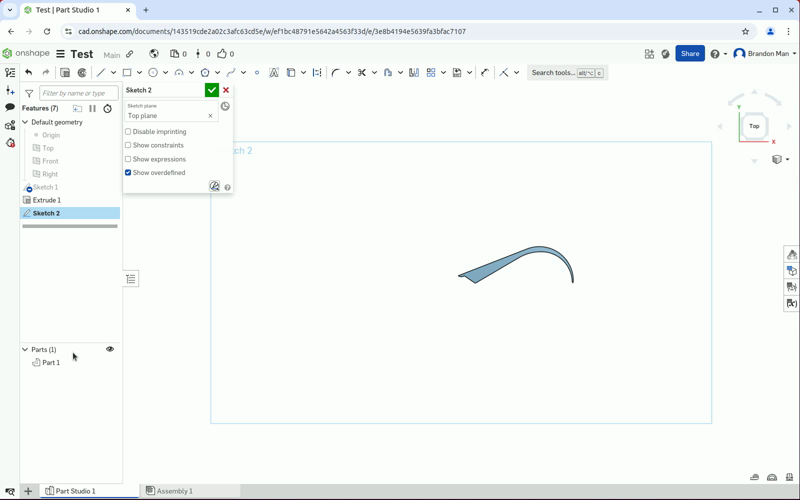
key(y)
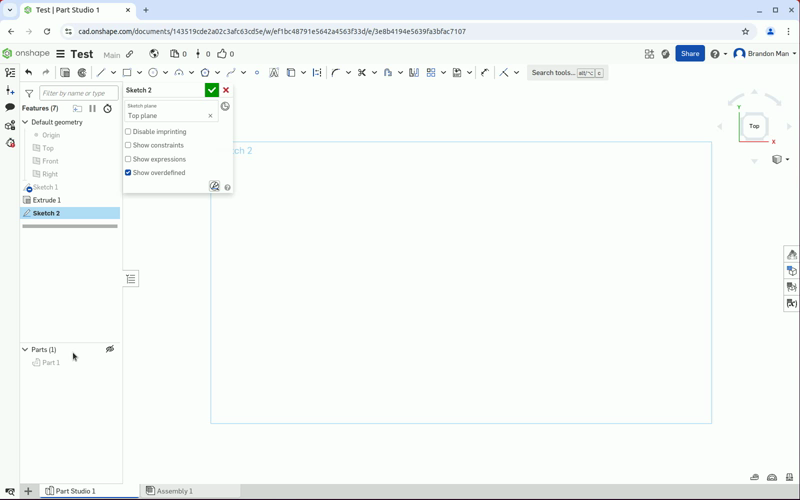
key(l)
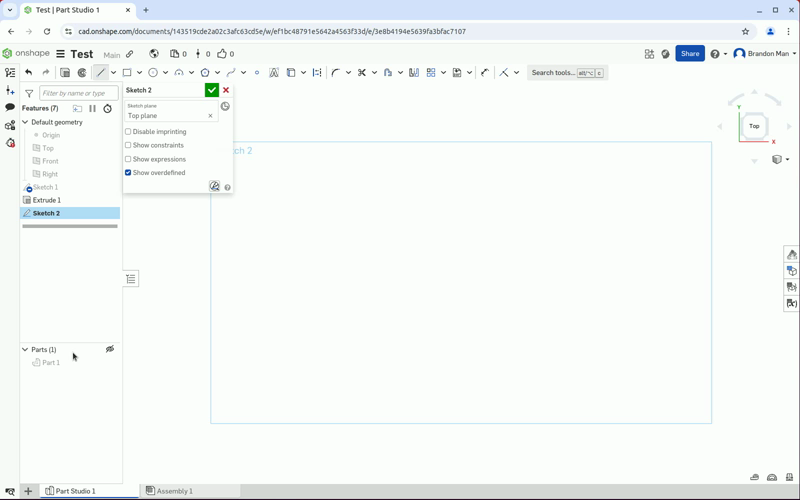
key_down(shift)
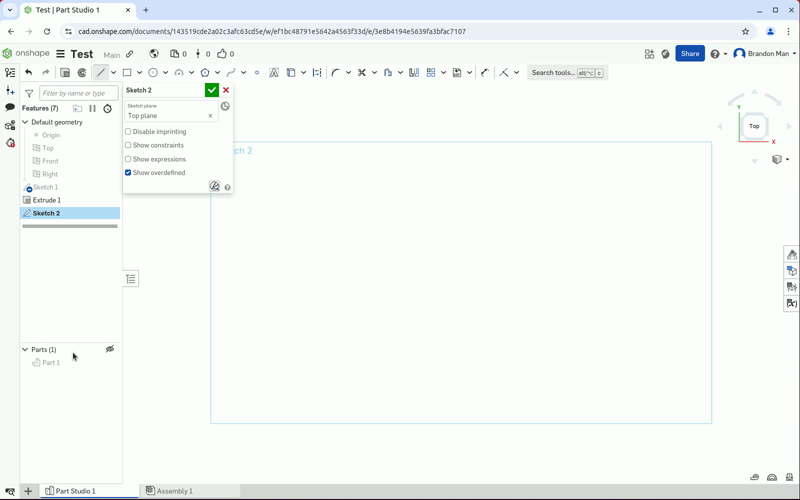
mouse_move(458, 290)
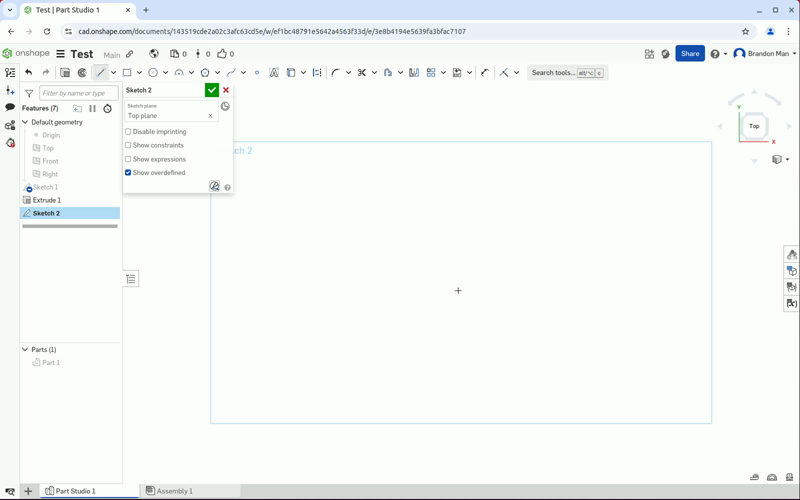
click(458, 290)
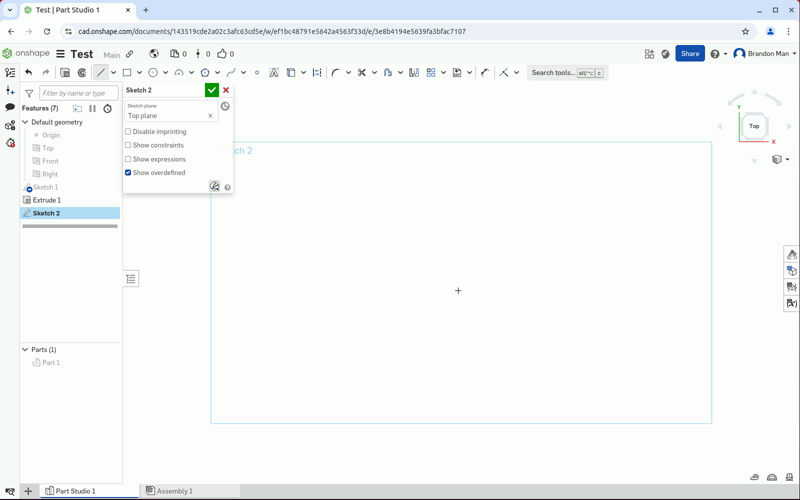
key_up(shift)
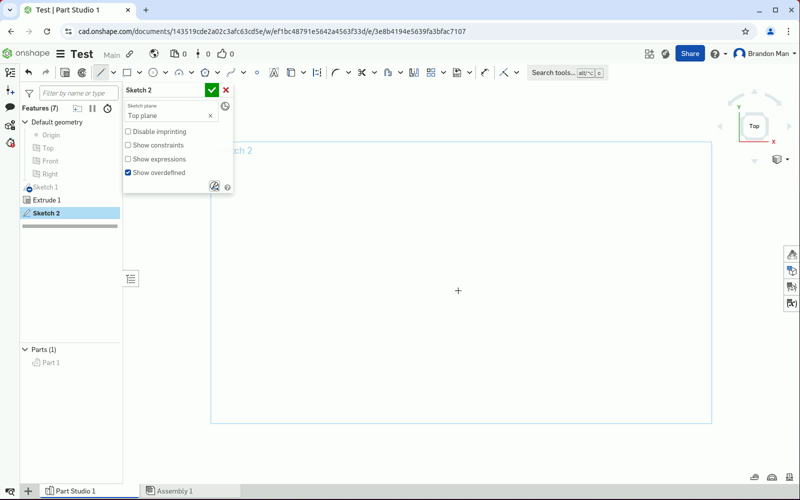
key_down(shift)
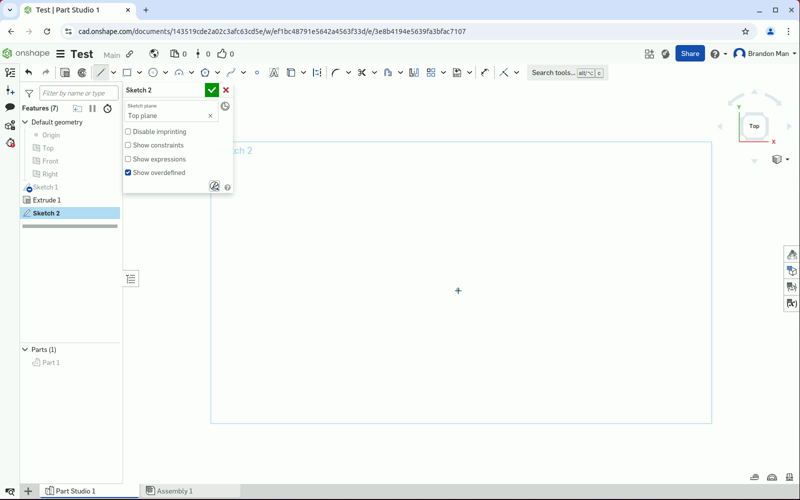
mouse_move(526, 316)
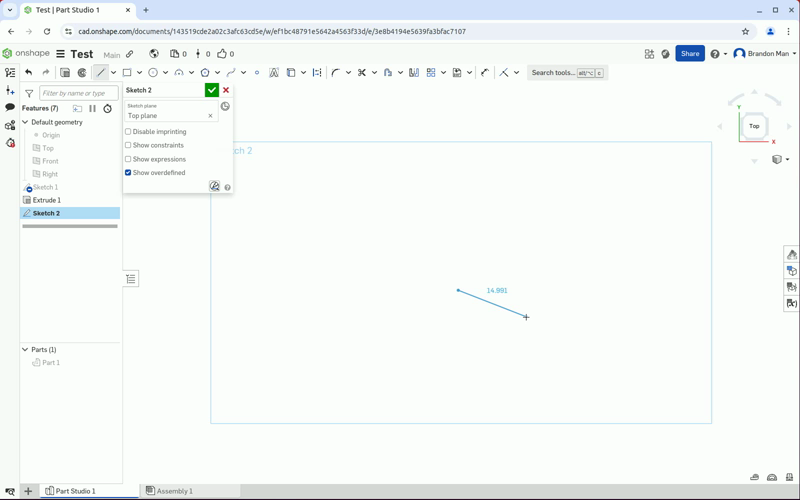
click(526, 316)
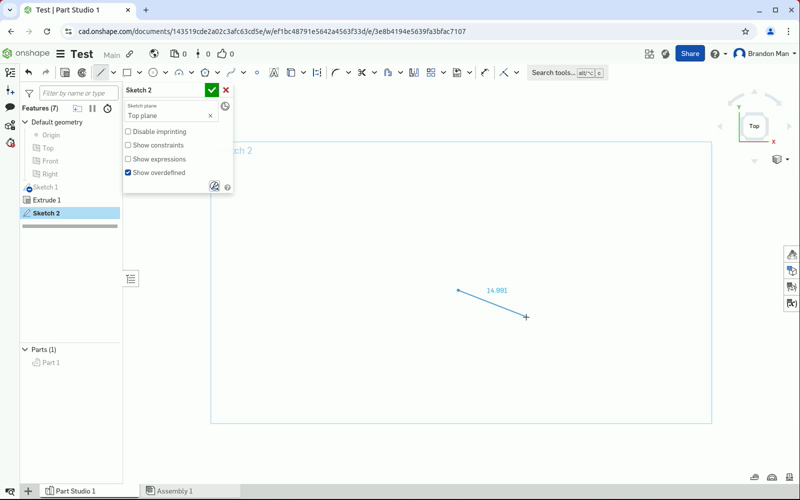
key_up(shift)
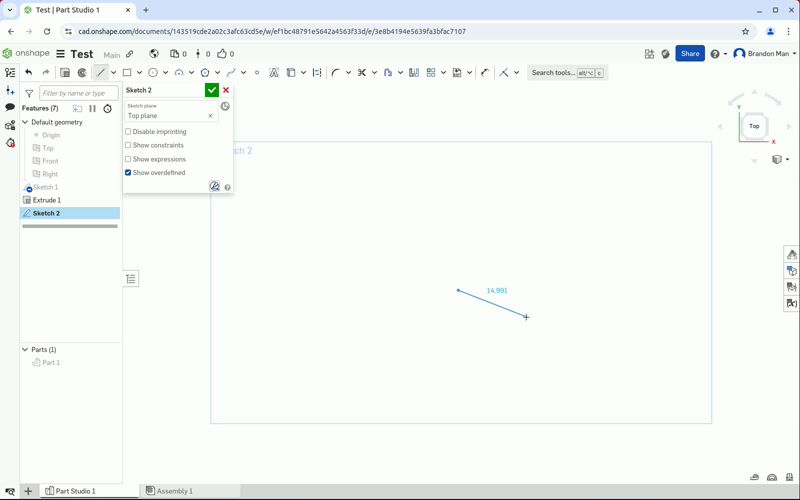
key(esc)
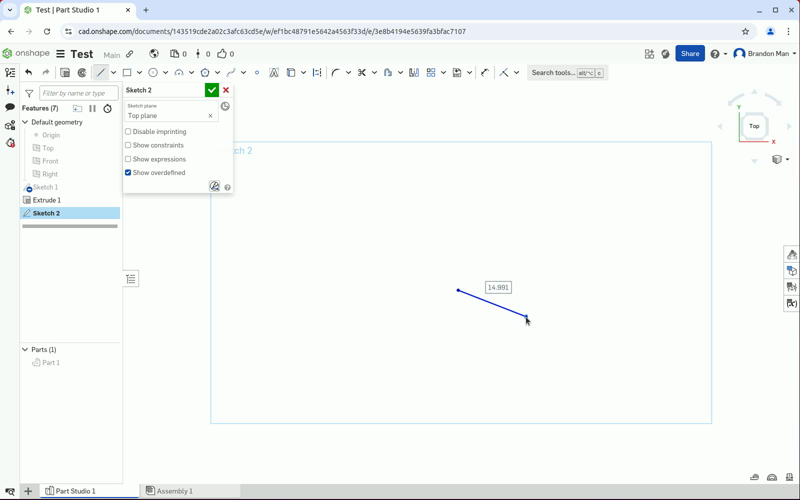
key(a)
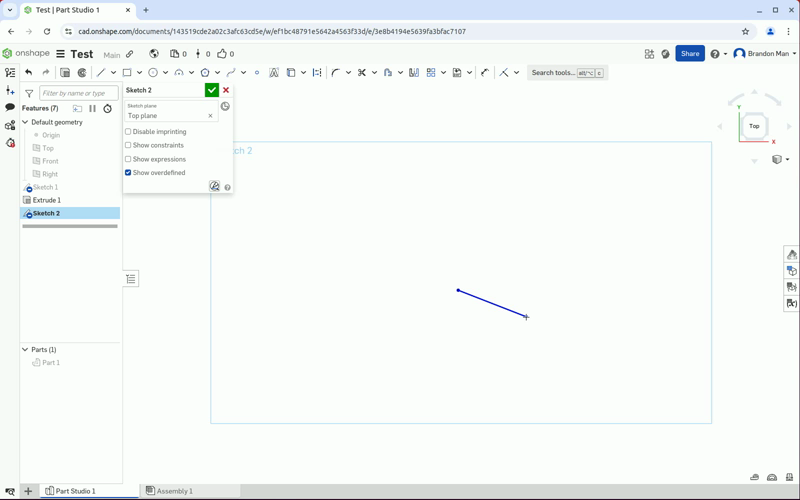
mouse_move(526, 316)
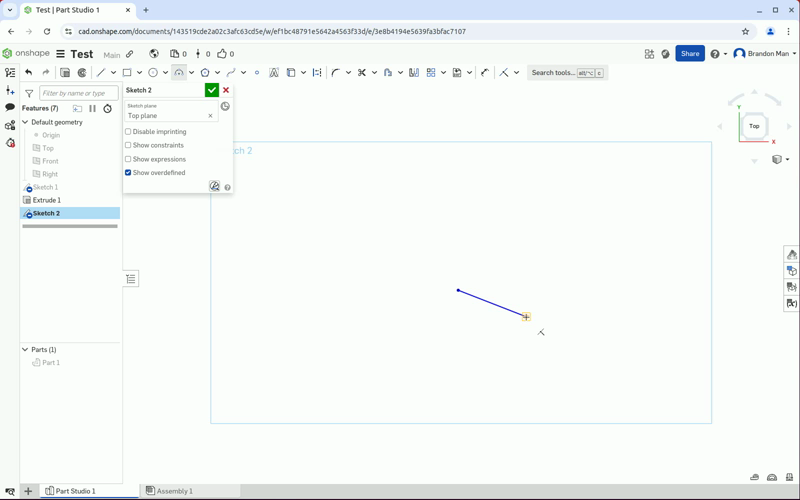
click(526, 316)
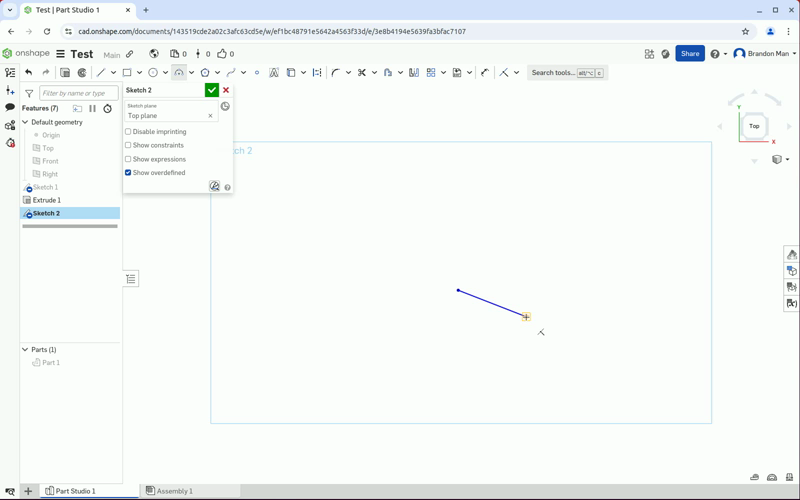
key_down(shift)
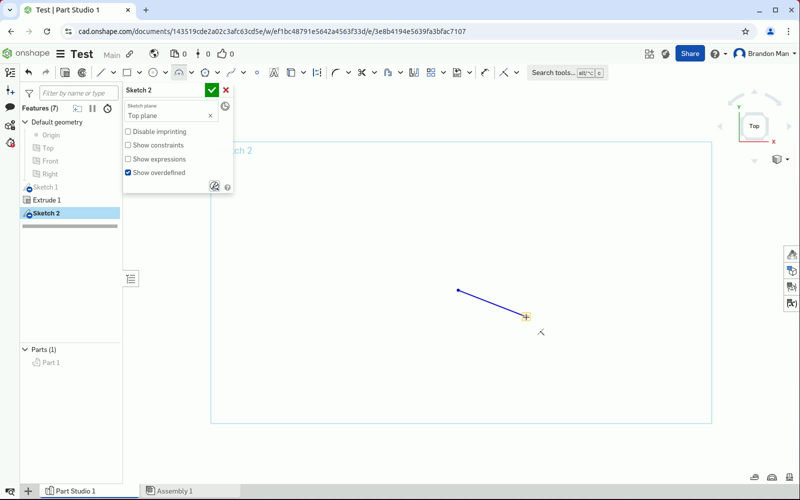
mouse_move(573, 283)
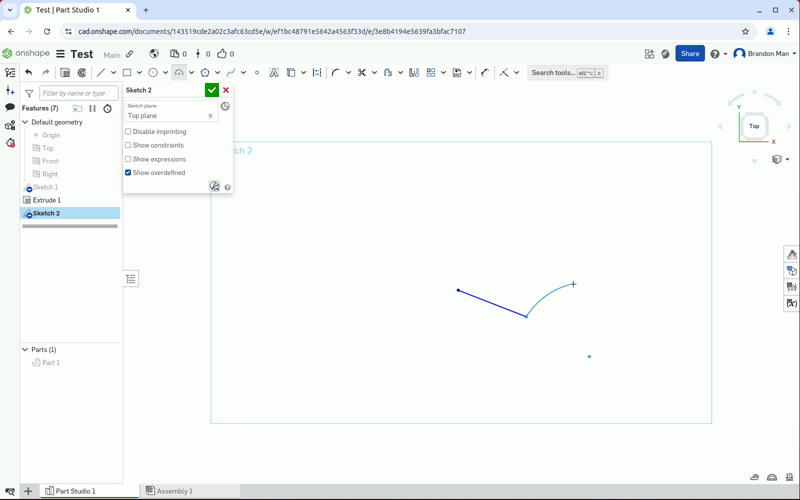
click(573, 283)
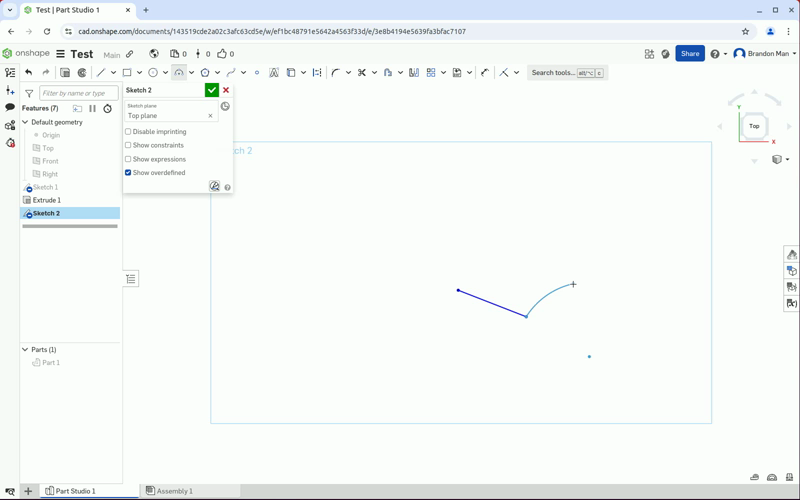
mouse_move(558, 312)
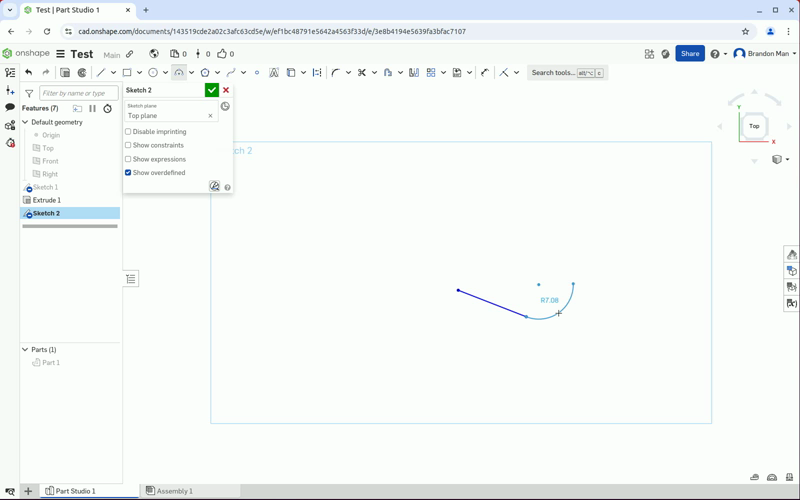
click(558, 312)
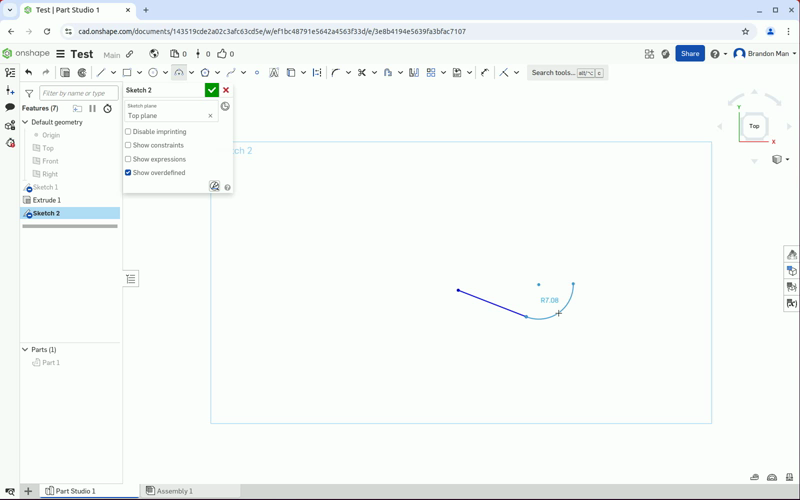
key_up(shift)
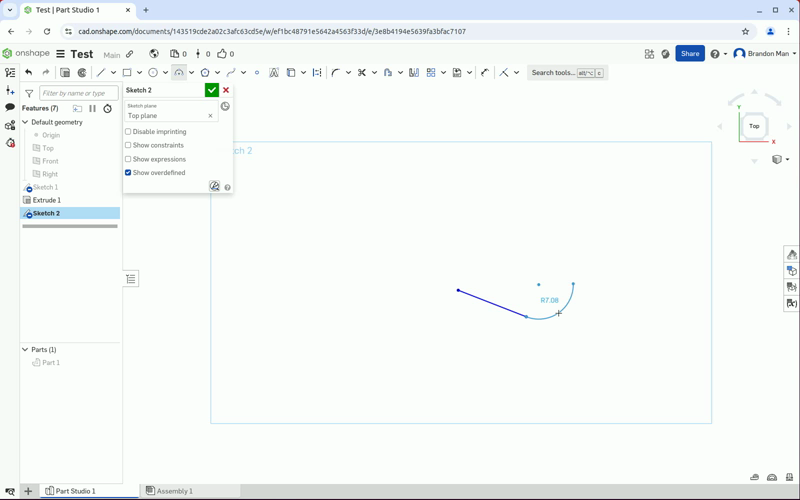
mouse_move(573, 283)
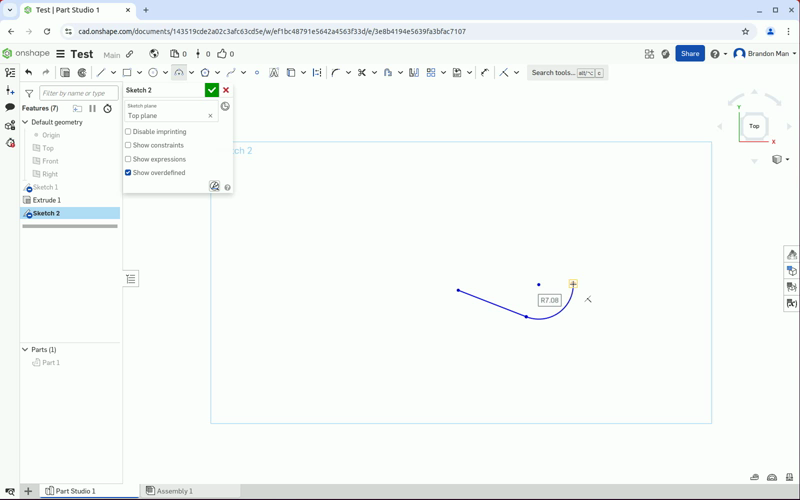
click(573, 283)
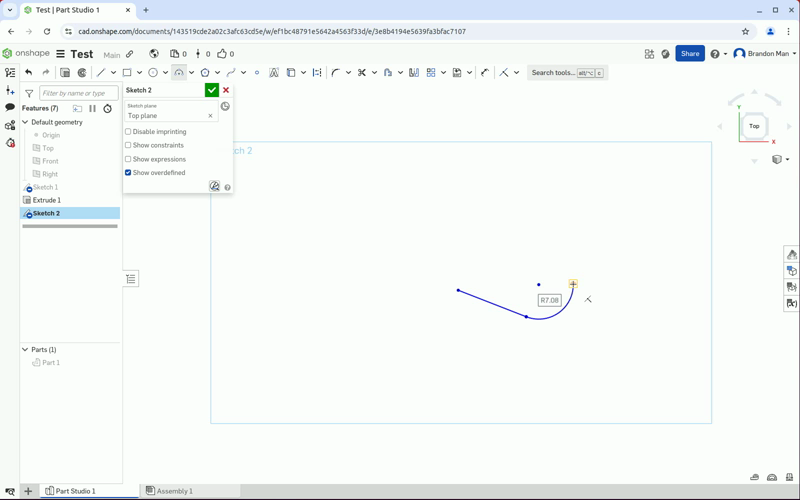
key_down(shift)
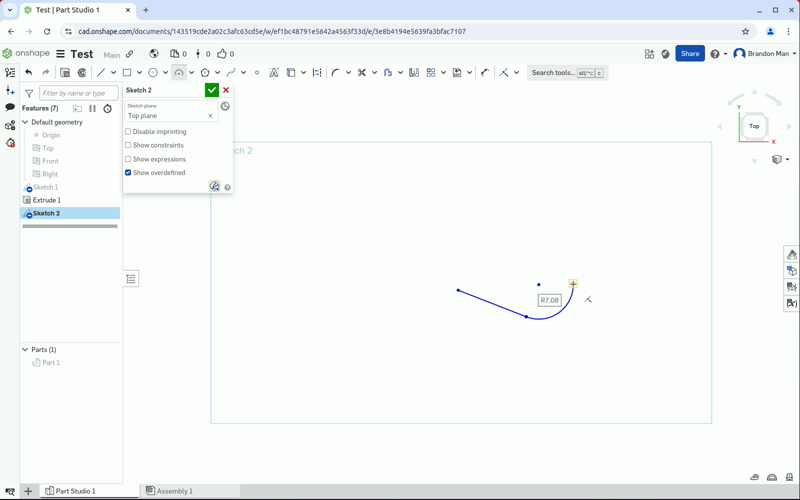
mouse_move(572, 283)
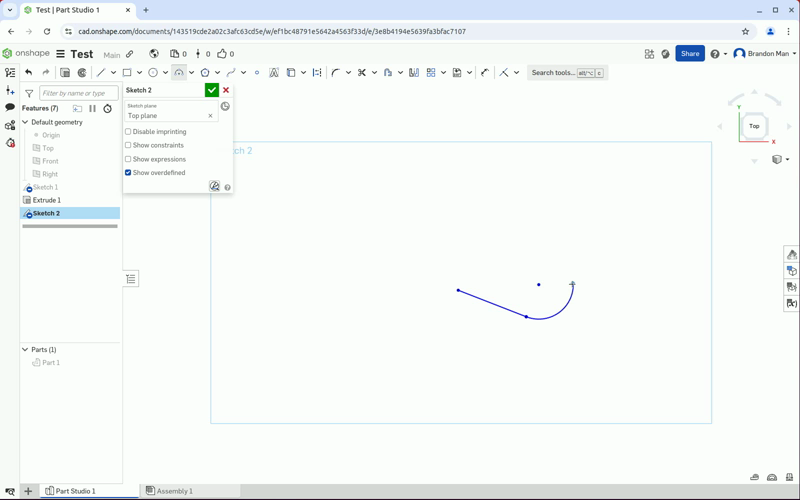
scroll(6)
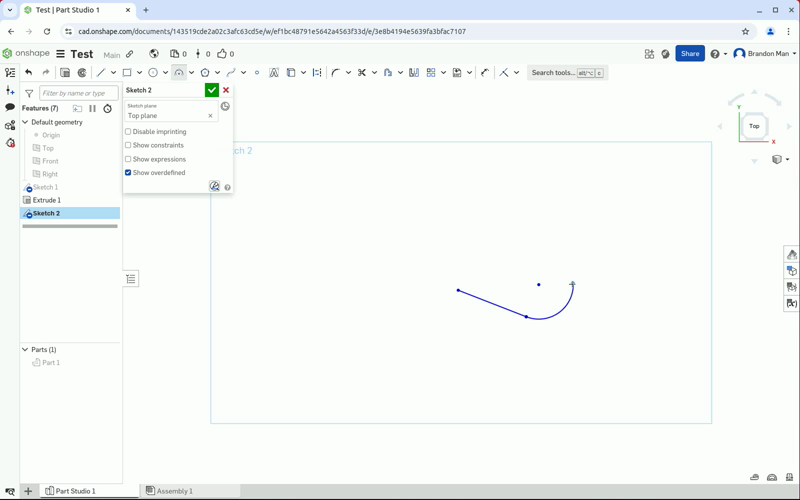
scroll(6)
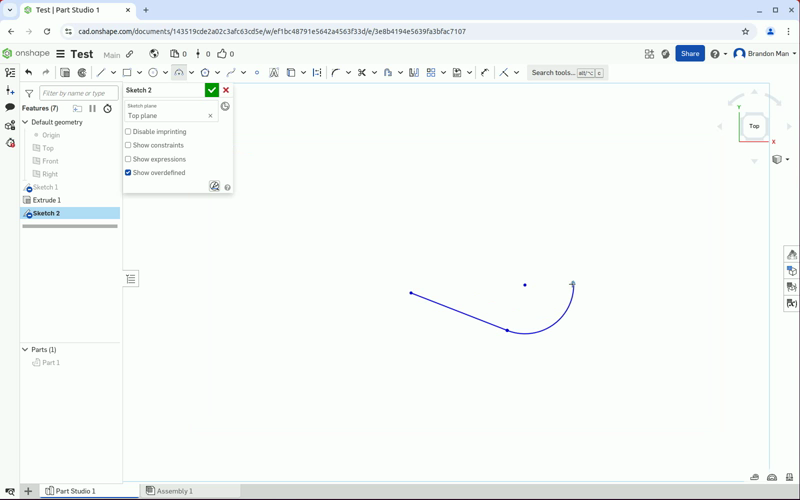
scroll(6)
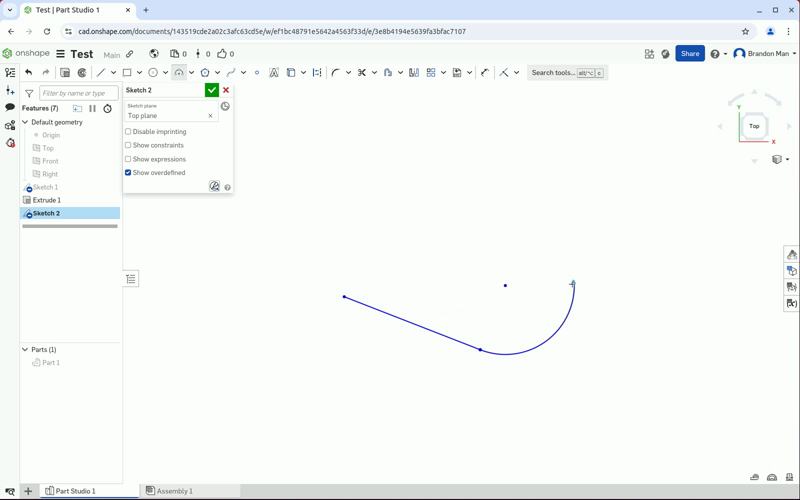
scroll(6)
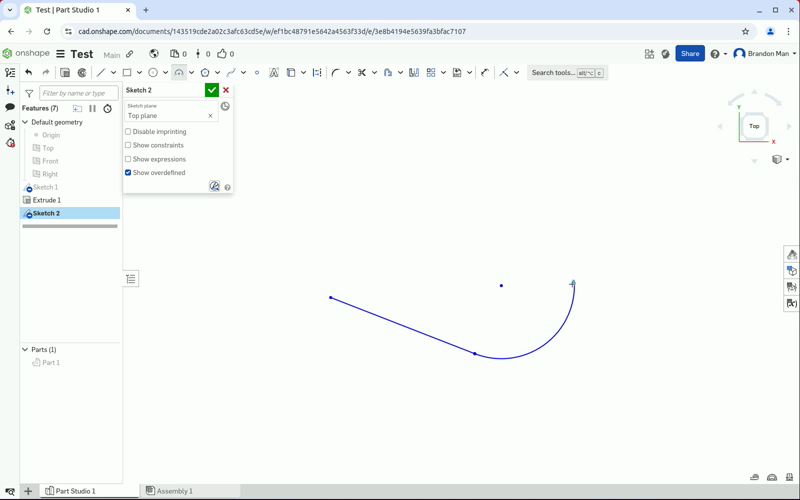
scroll(6)
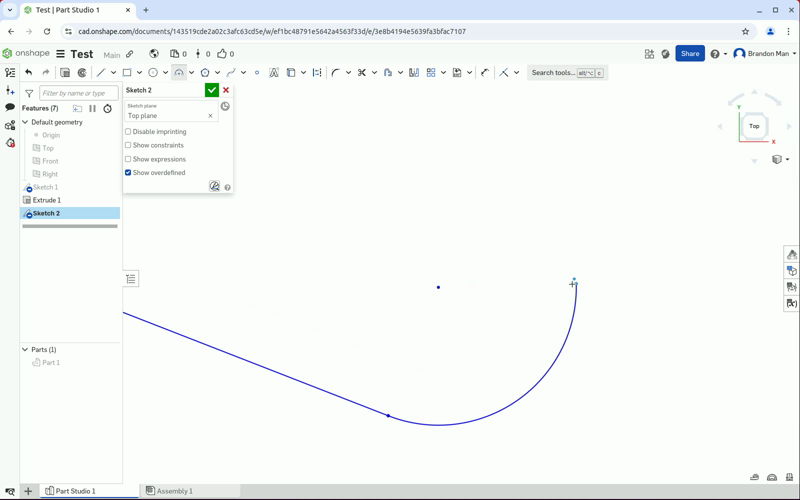
scroll(6)
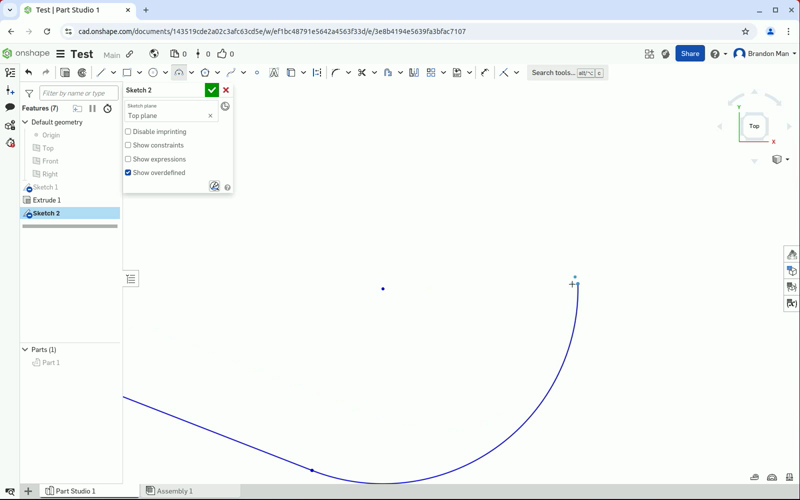
scroll(6)
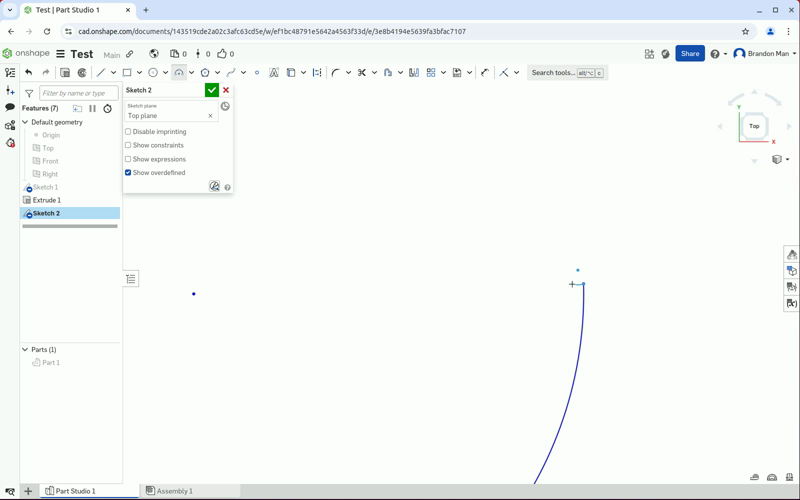
click(572, 283)
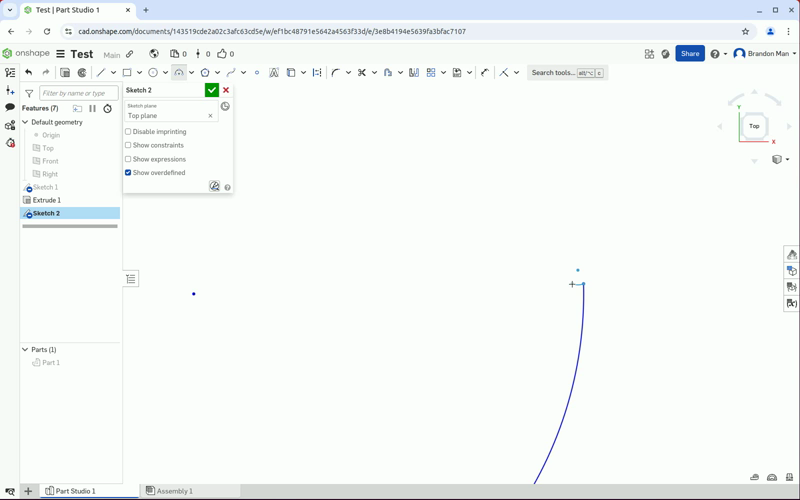
scroll(-6)
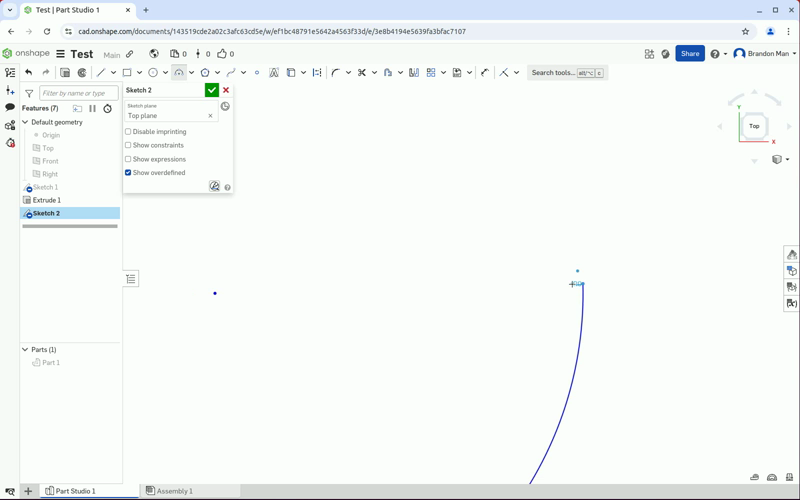
scroll(-6)
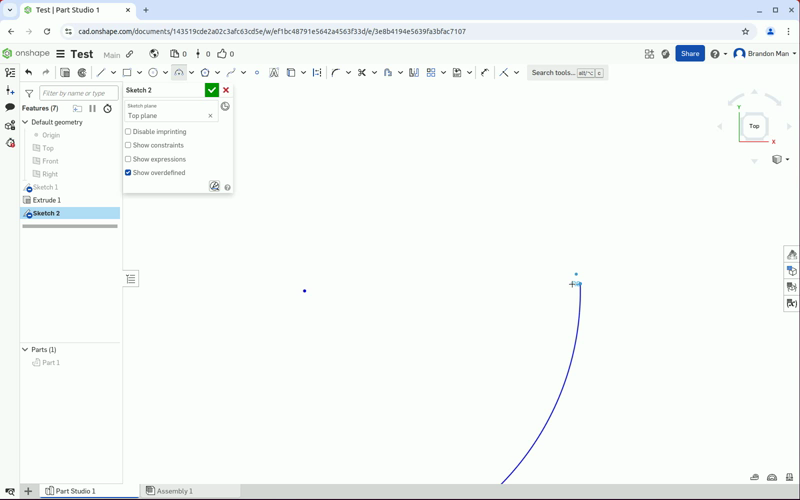
scroll(-6)
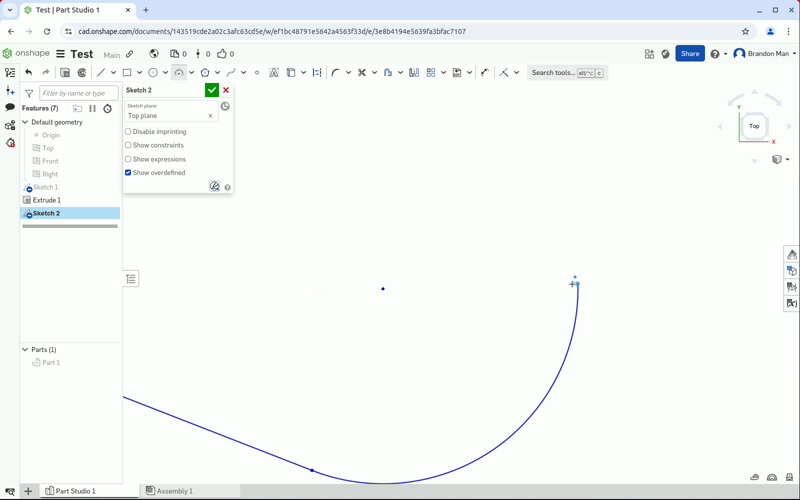
scroll(-6)
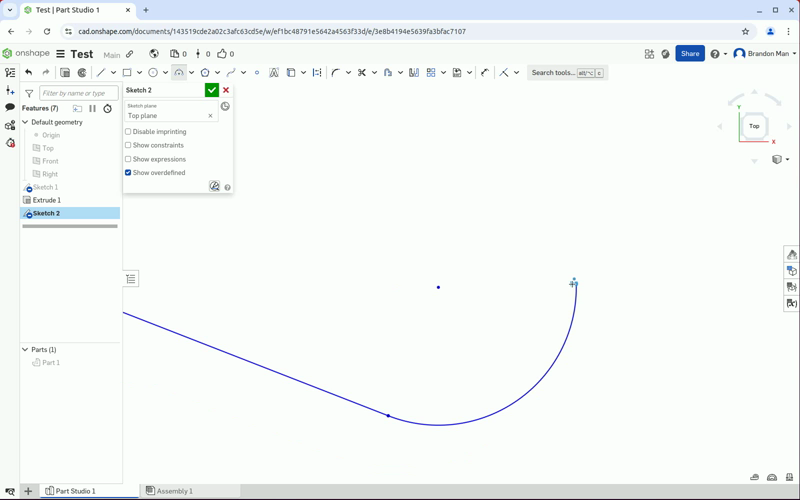
scroll(-6)
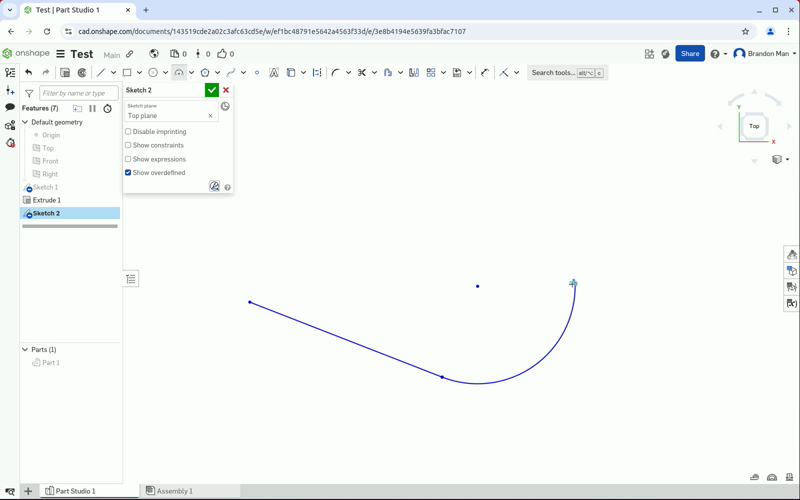
scroll(-6)
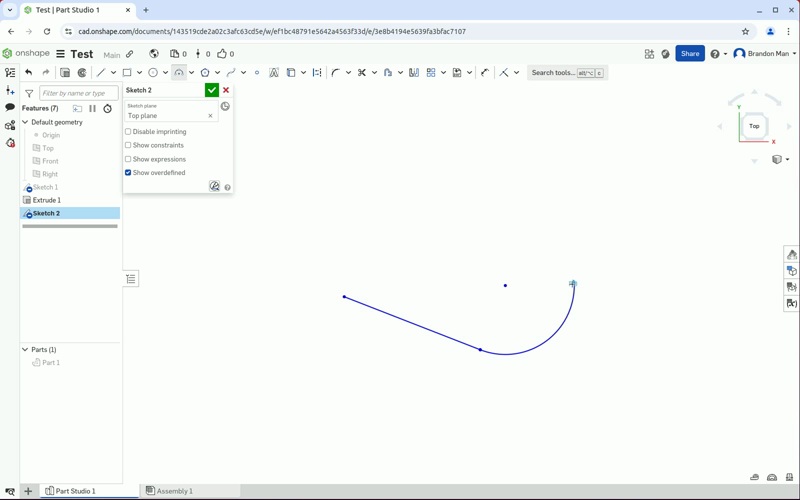
scroll(-6)
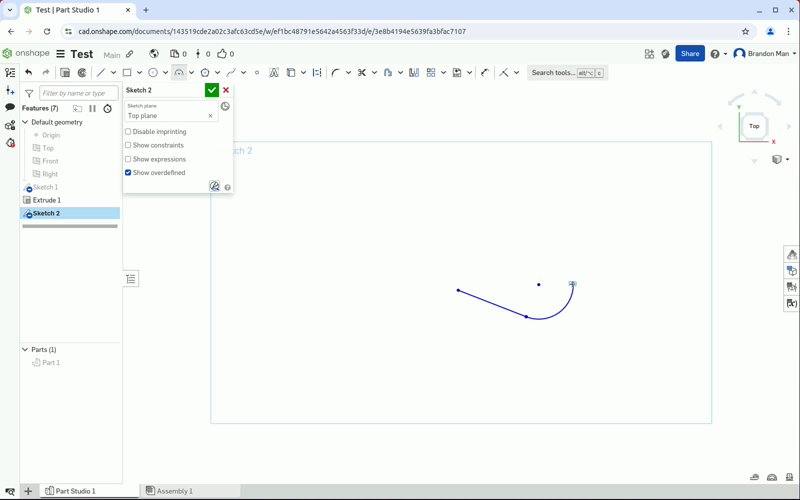
mouse_move(572, 283)
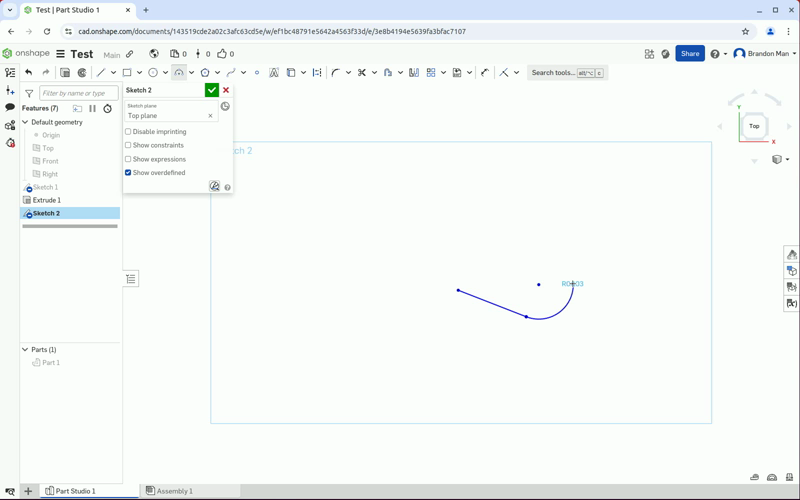
scroll(6)
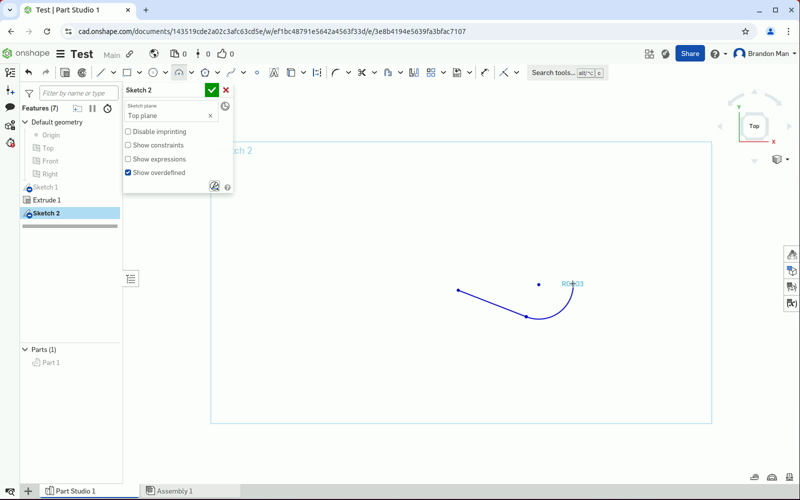
scroll(6)
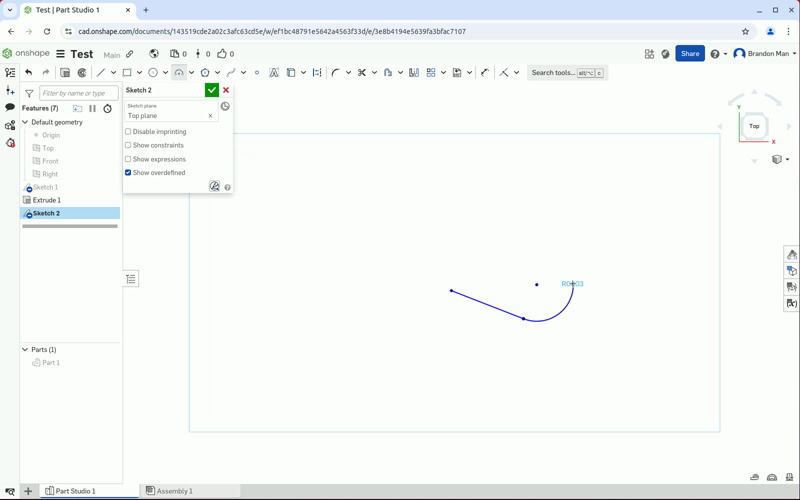
scroll(6)
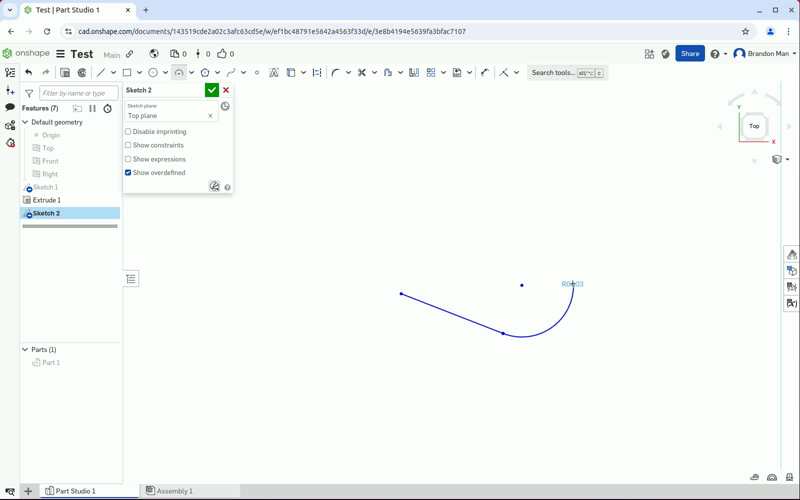
scroll(6)
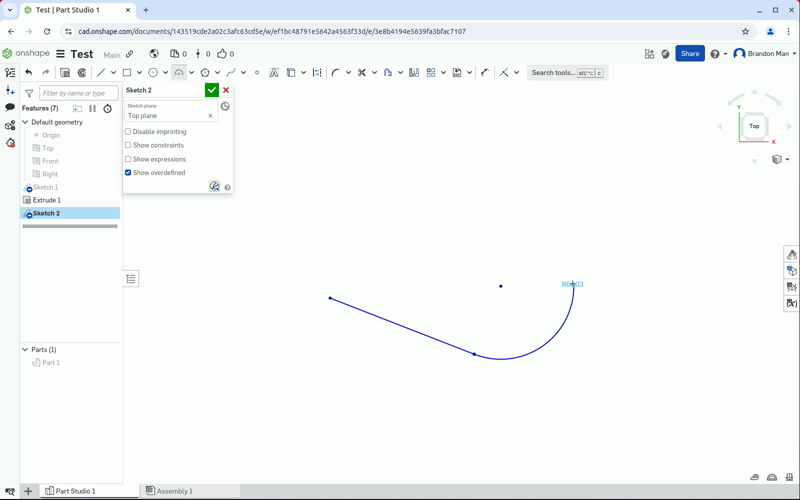
scroll(6)
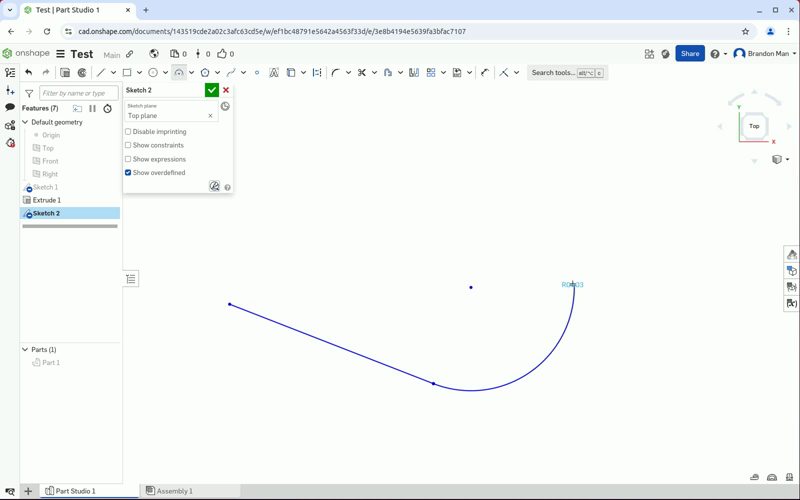
scroll(6)
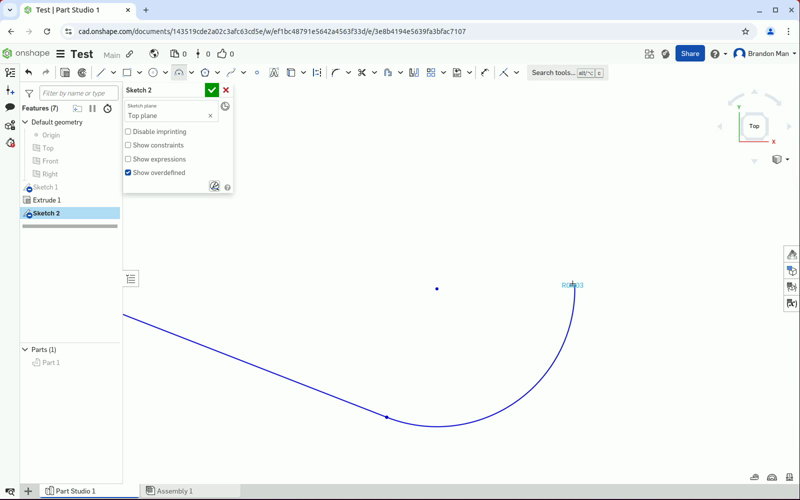
scroll(6)
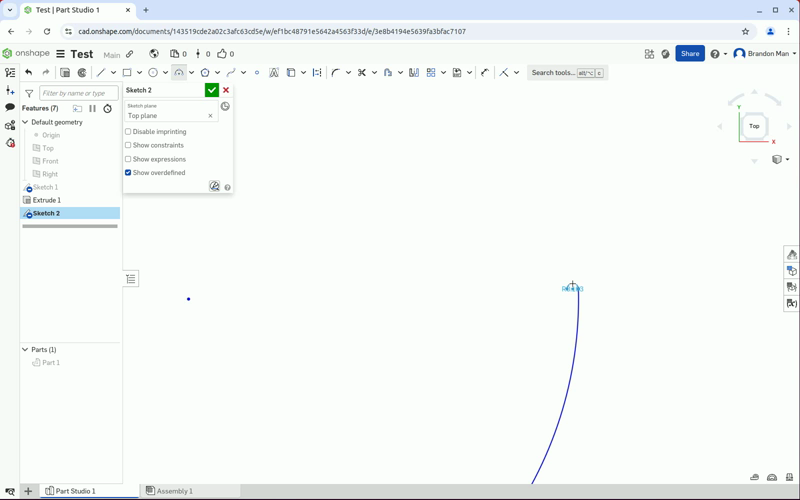
click(572, 283)
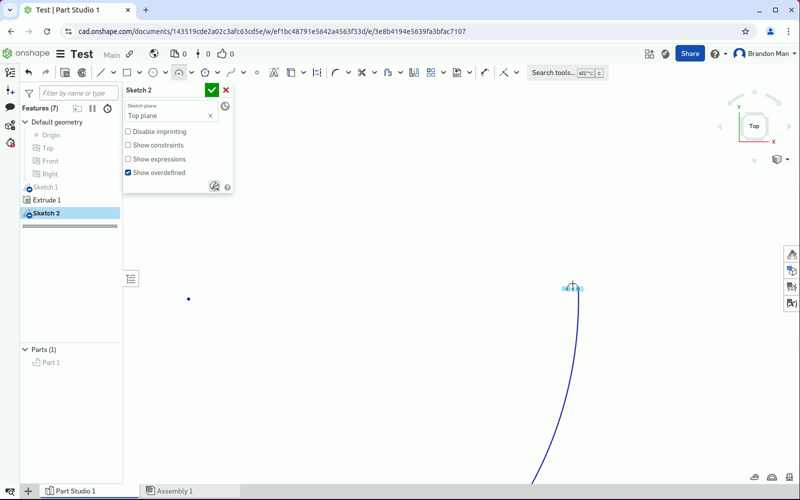
scroll(-6)
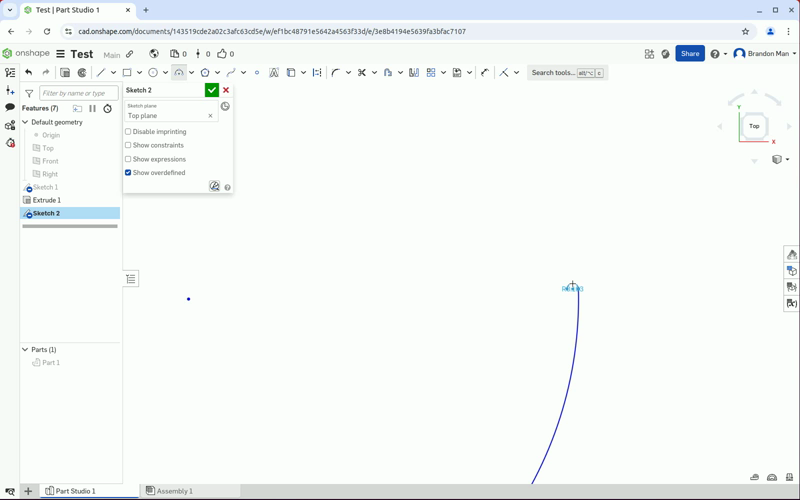
scroll(-6)
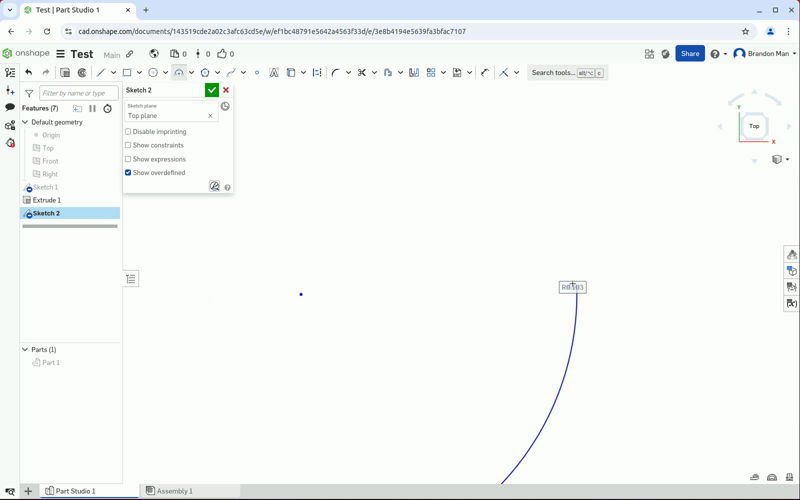
scroll(-6)
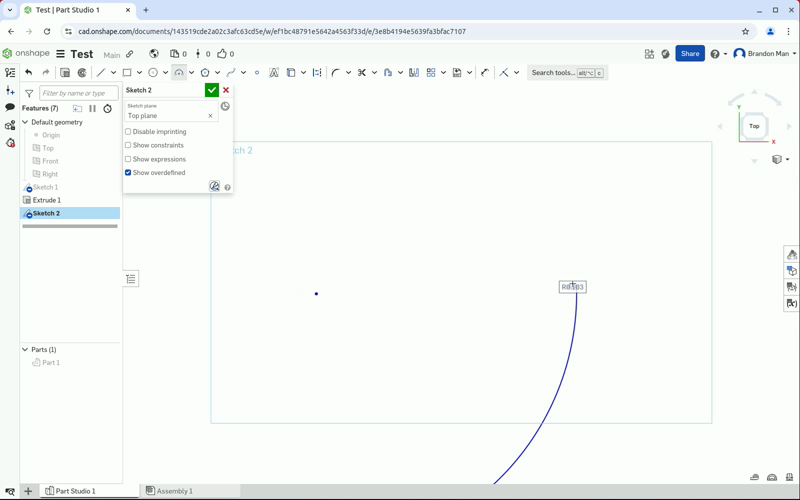
scroll(-6)
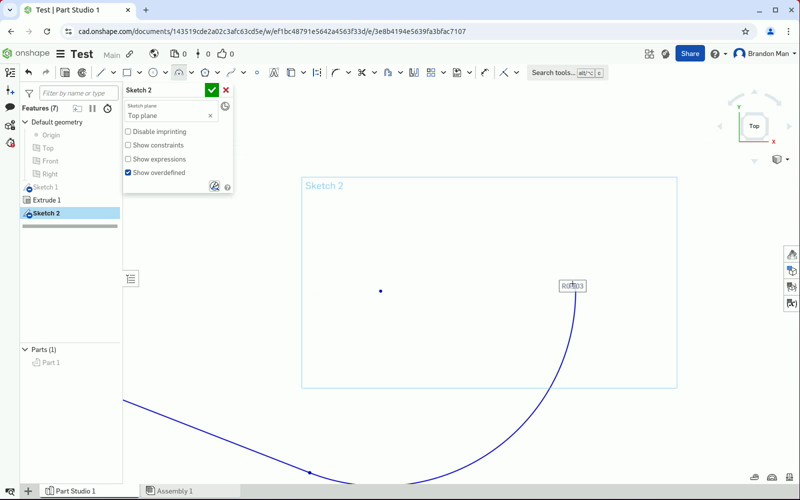
scroll(-6)
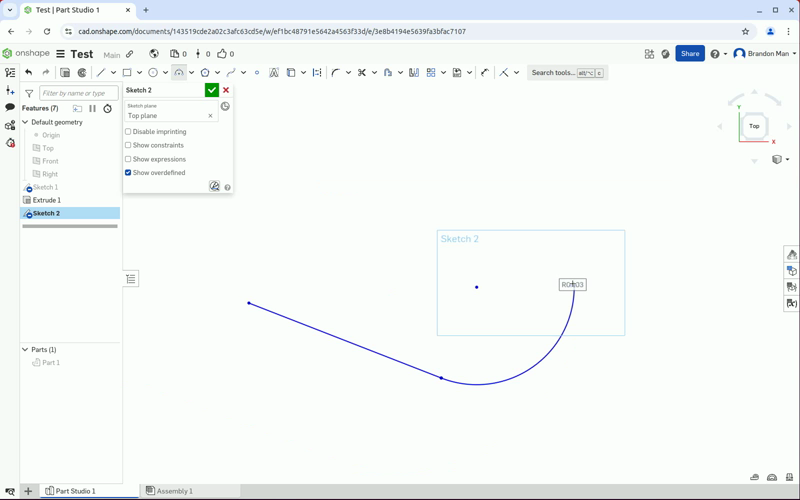
scroll(-6)
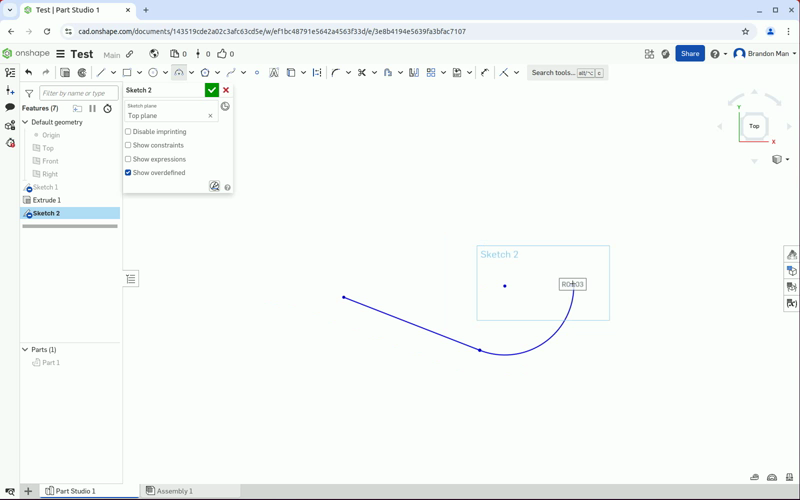
scroll(-6)
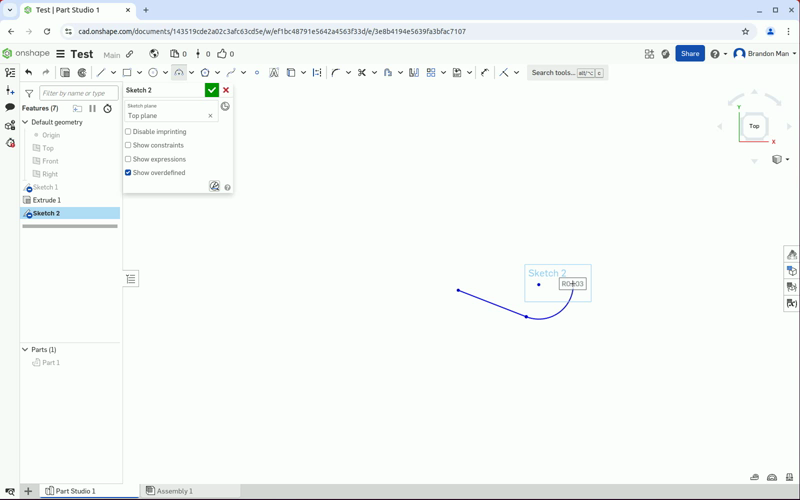
key_up(shift)
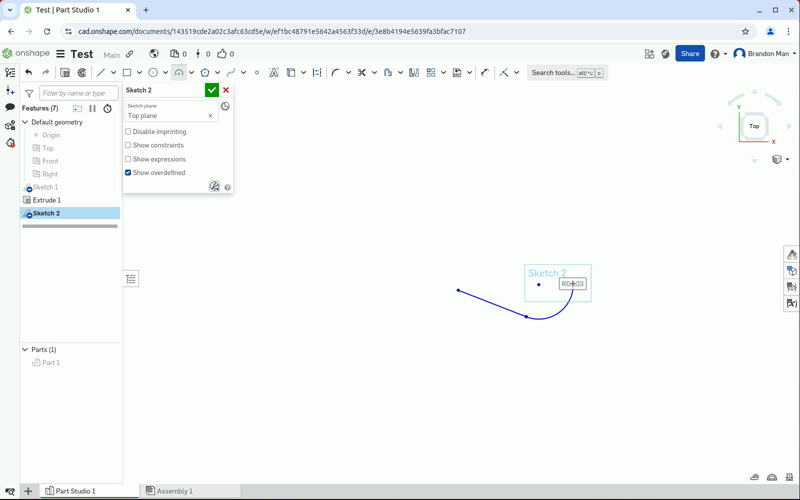
mouse_move(572, 283)
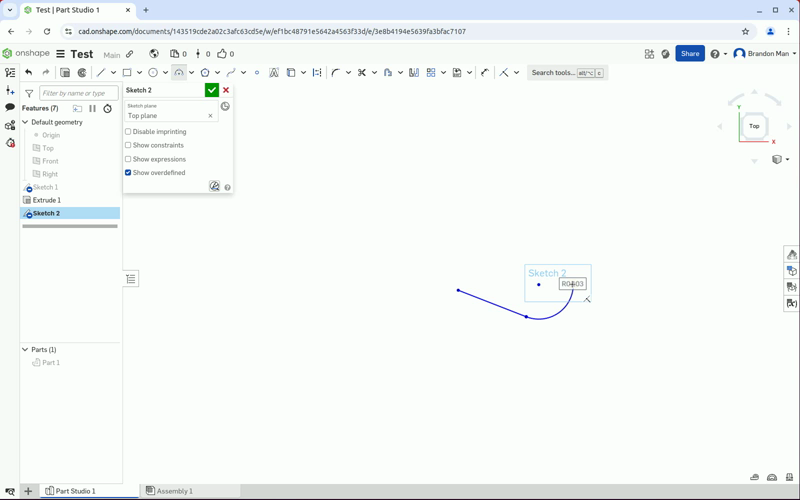
scroll(6)
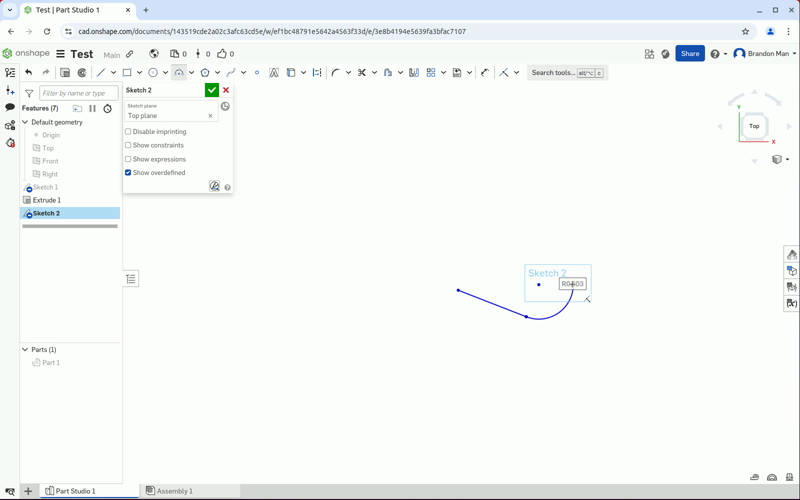
scroll(6)
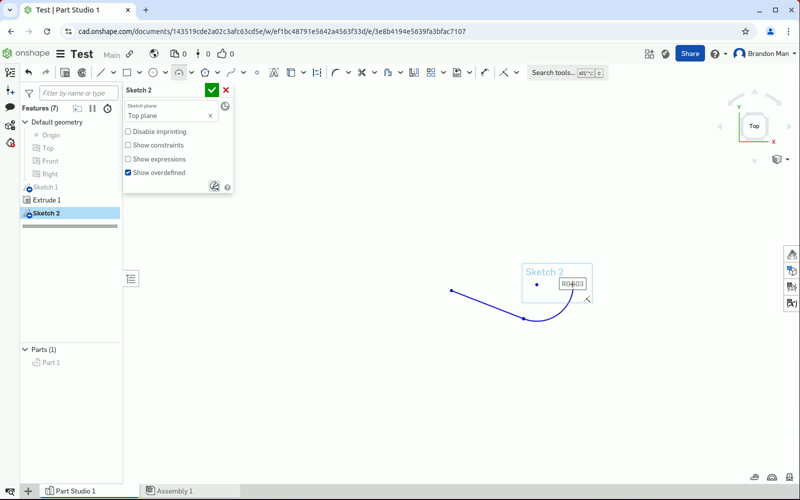
scroll(6)
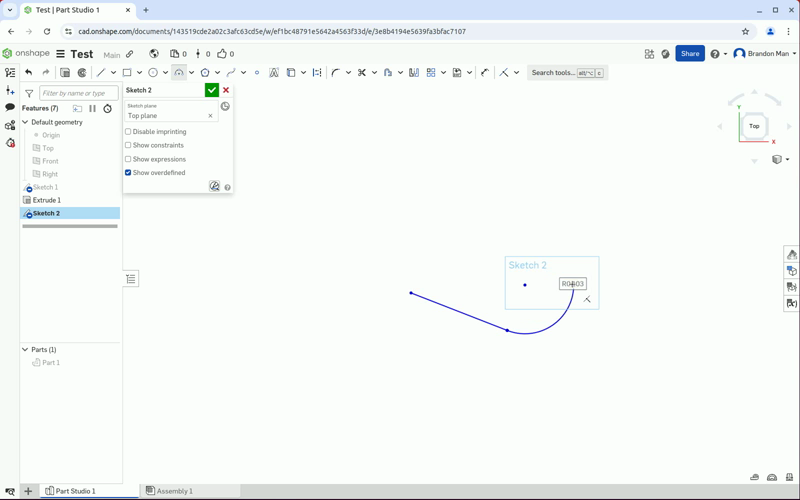
scroll(6)
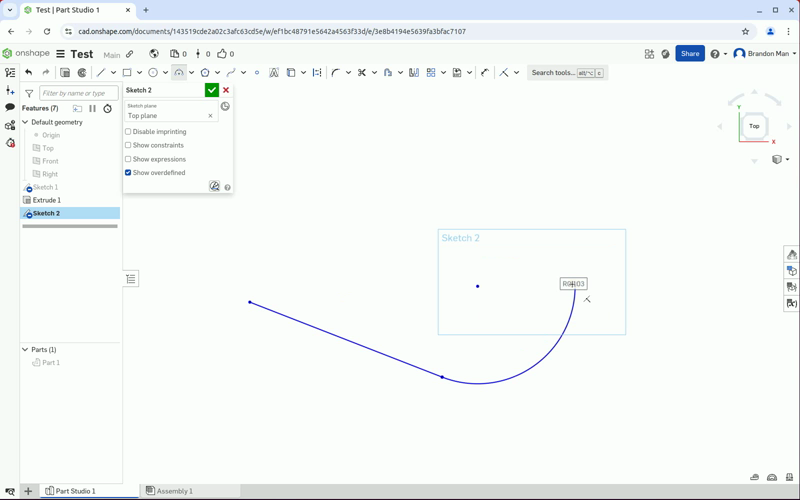
scroll(6)
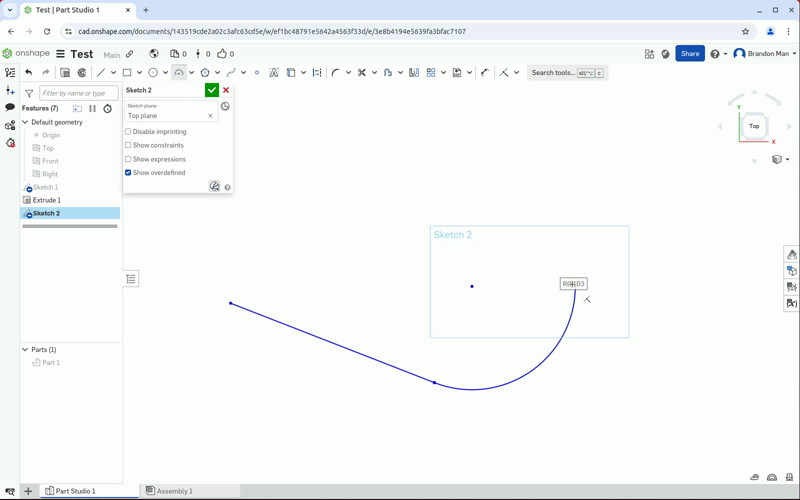
scroll(6)
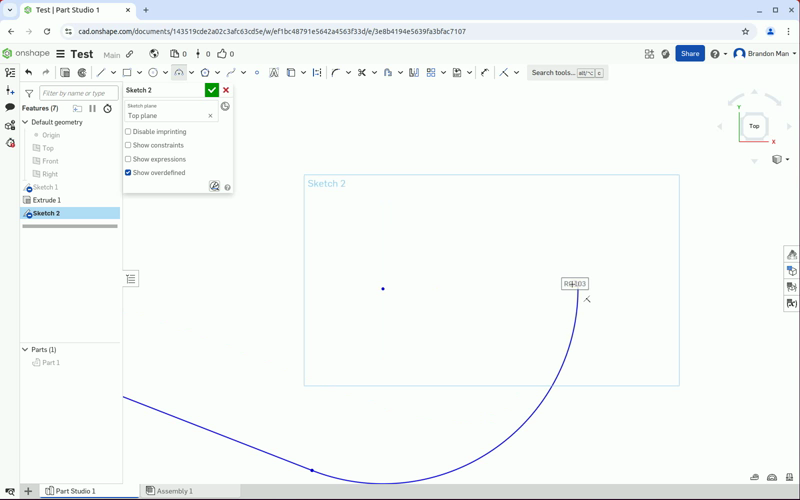
scroll(6)
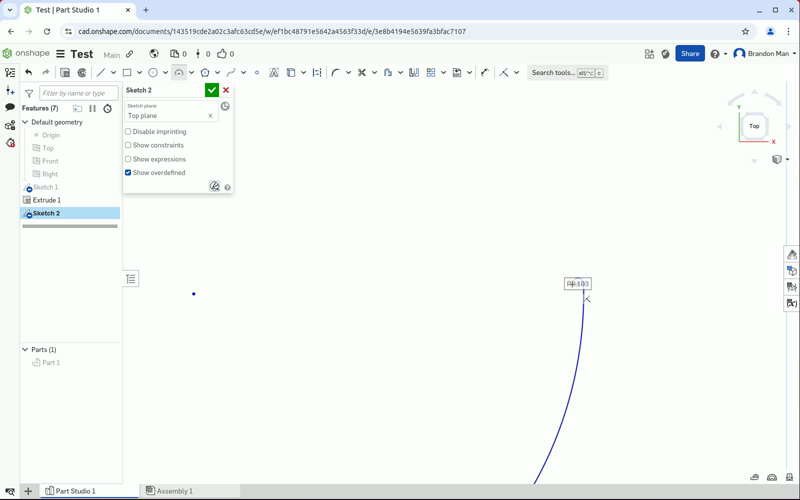
click(572, 283)
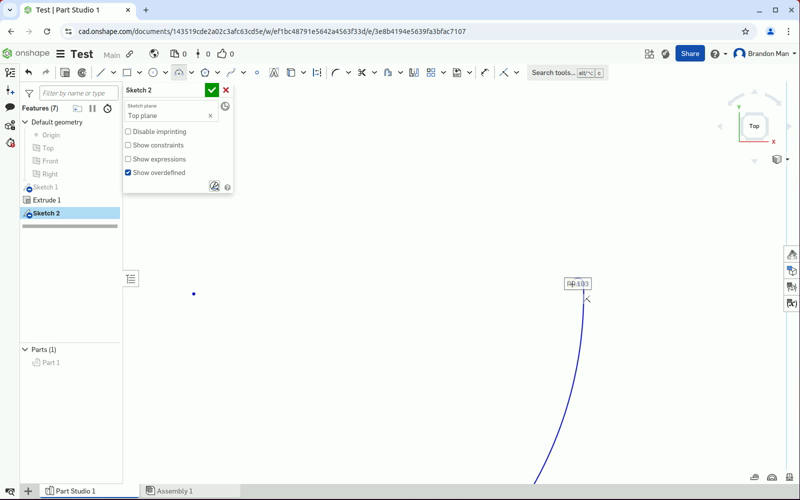
scroll(-6)
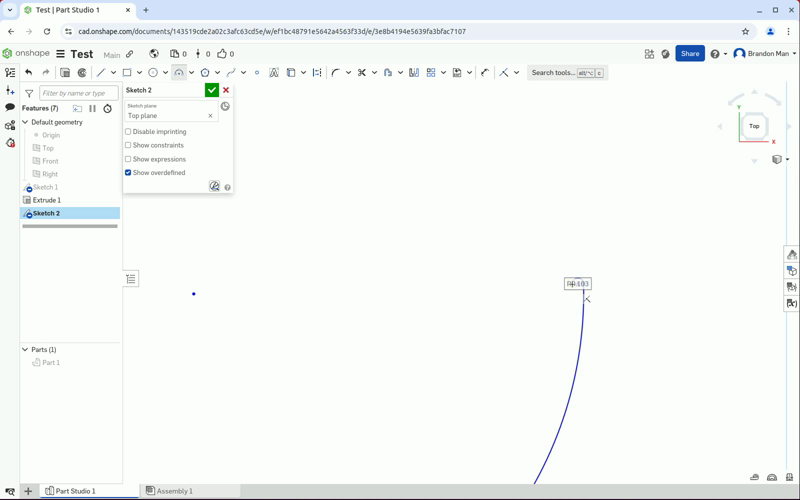
scroll(-6)
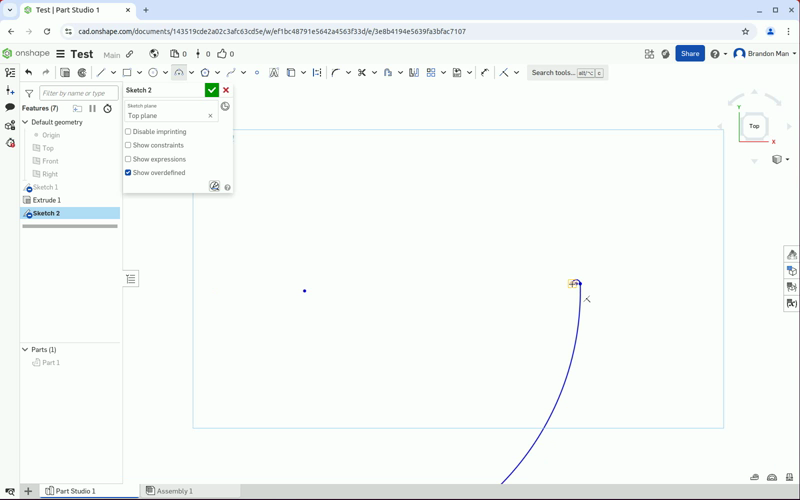
scroll(-6)
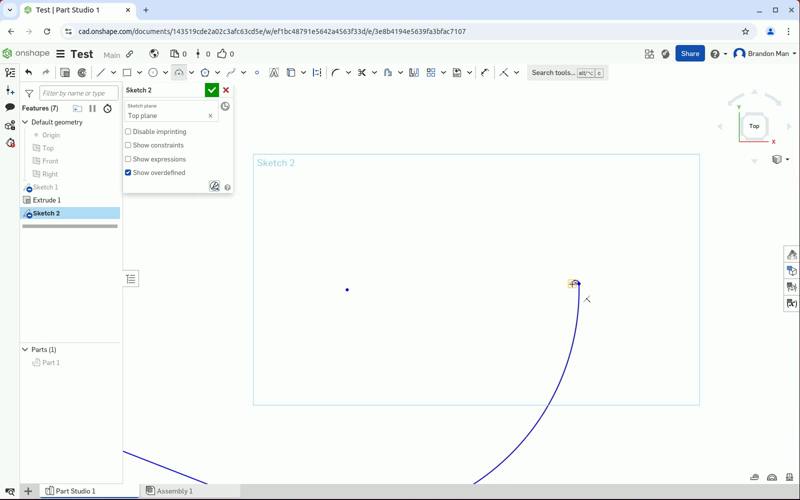
scroll(-6)
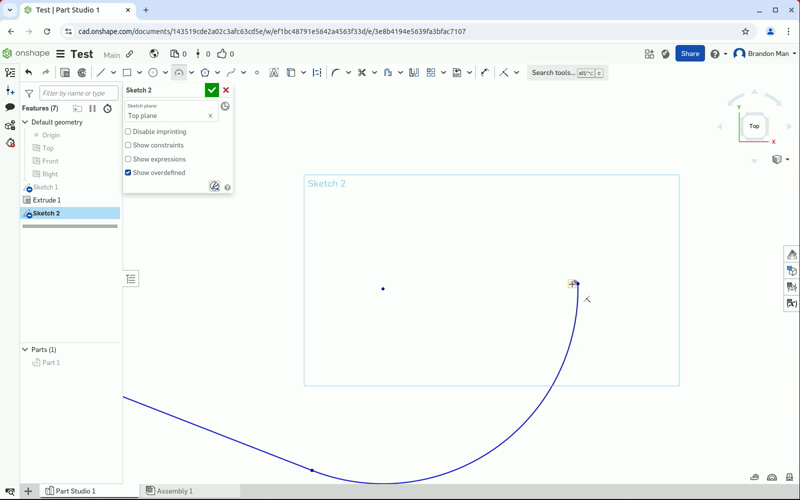
scroll(-6)
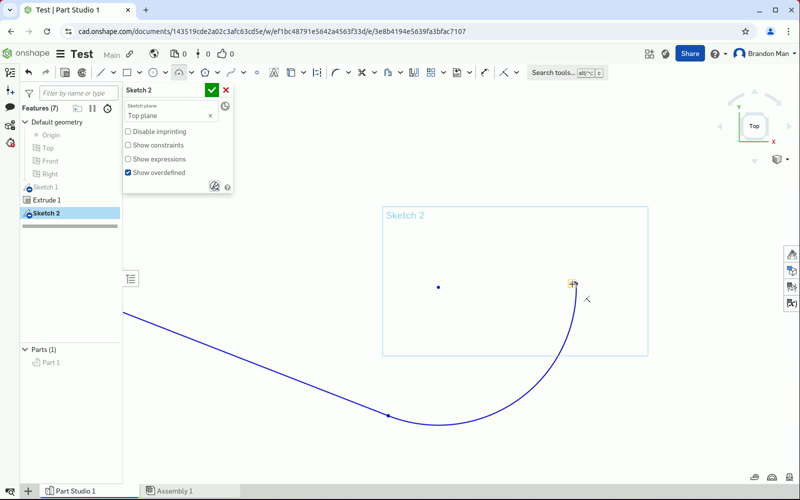
scroll(-6)
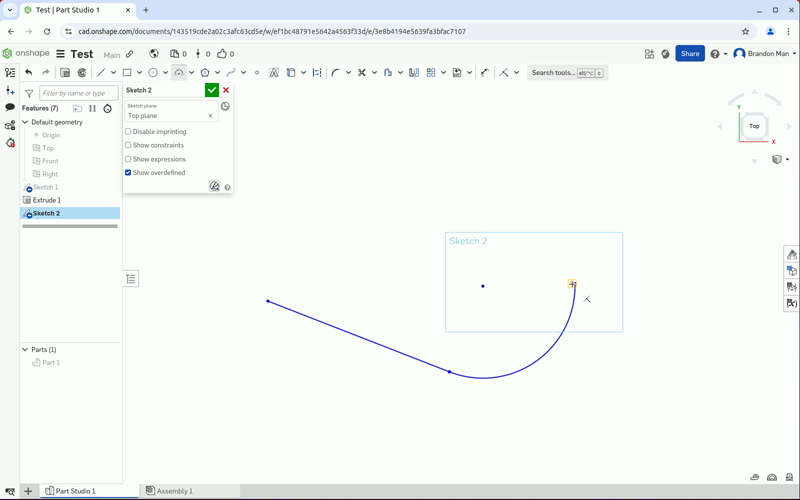
scroll(-6)
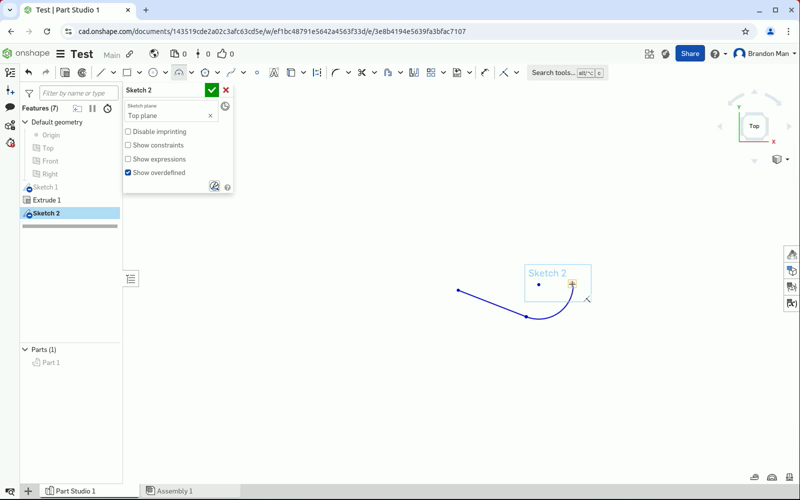
key_down(shift)
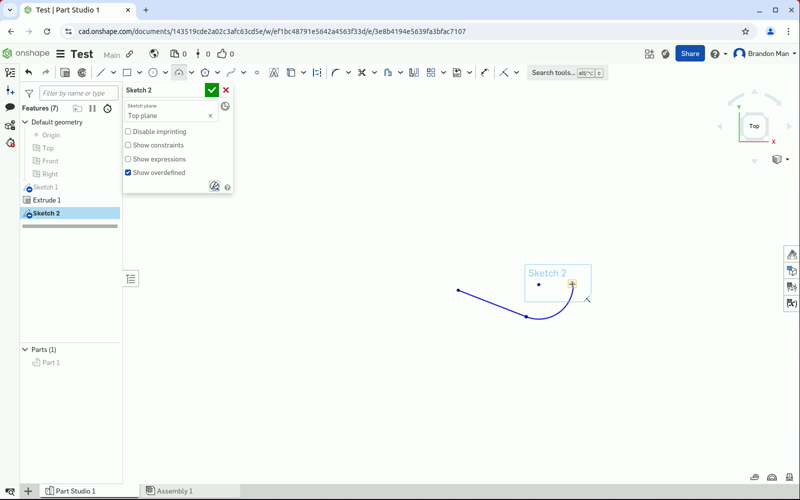
mouse_move(540, 314)
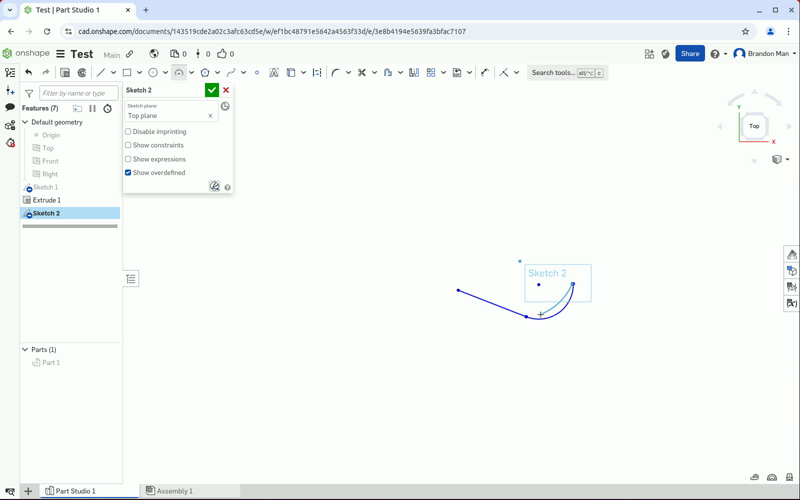
click(540, 314)
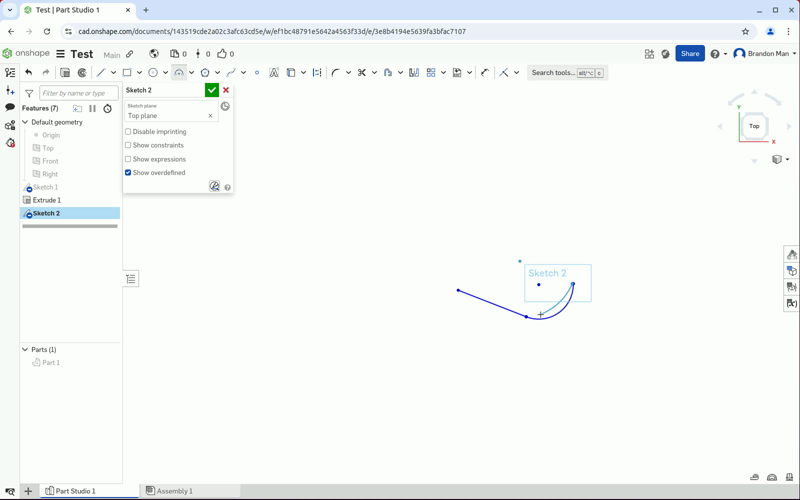
mouse_move(562, 305)
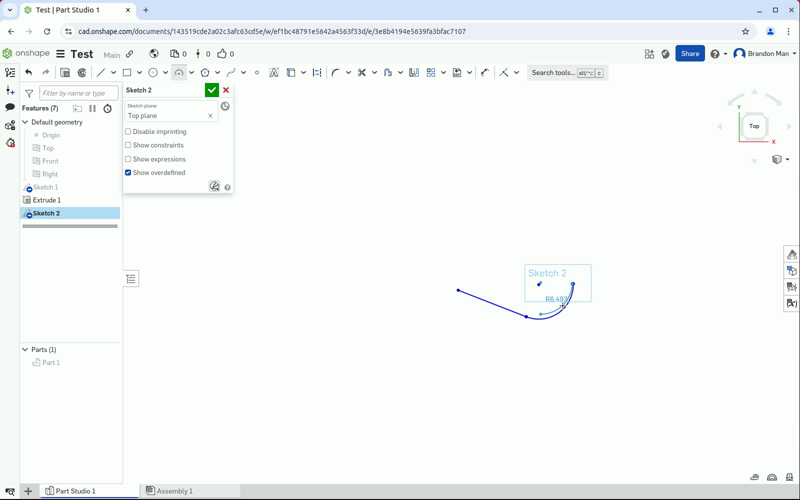
click(562, 305)
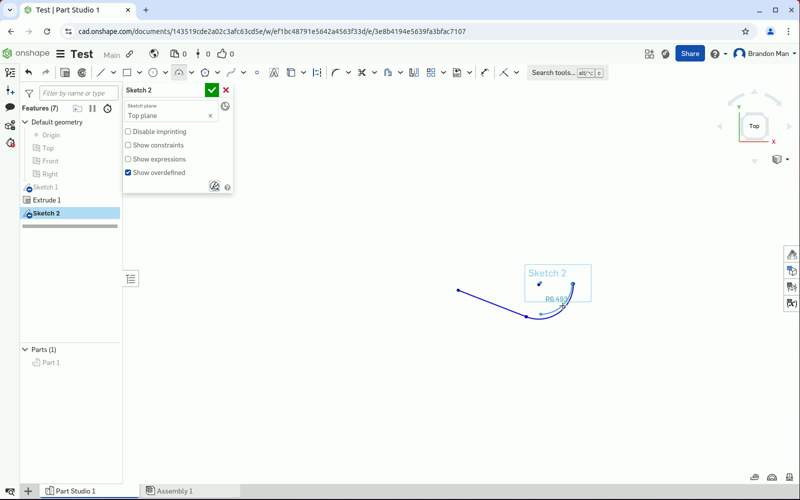
key_up(shift)
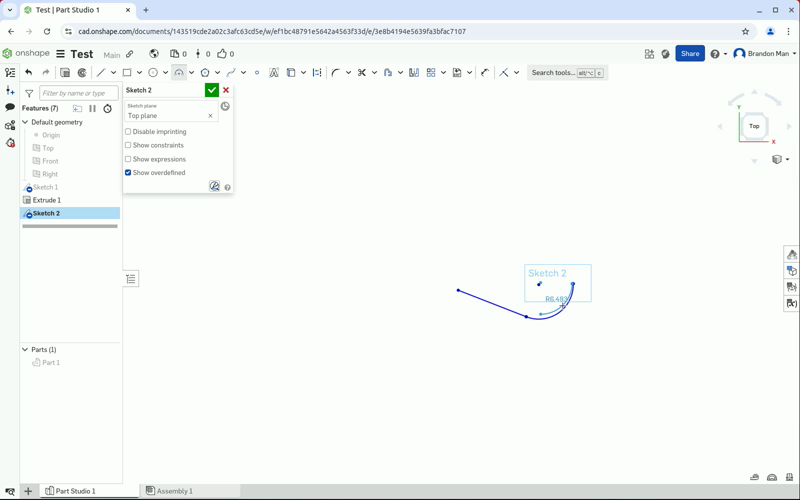
mouse_move(540, 314)
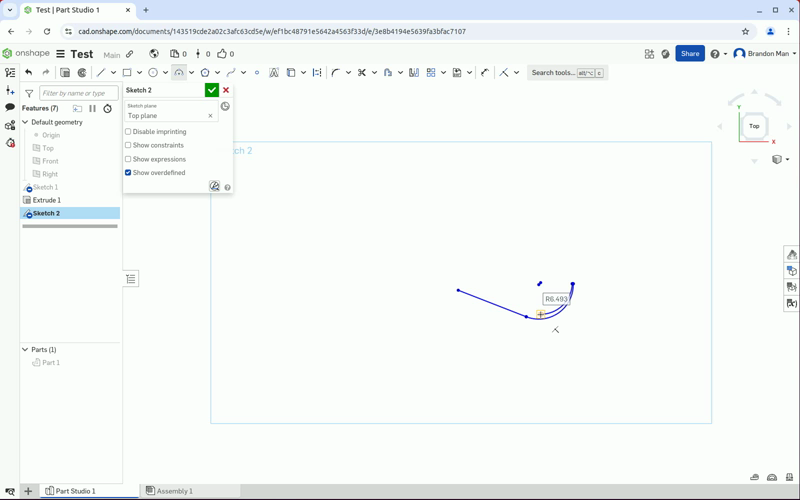
click(540, 314)
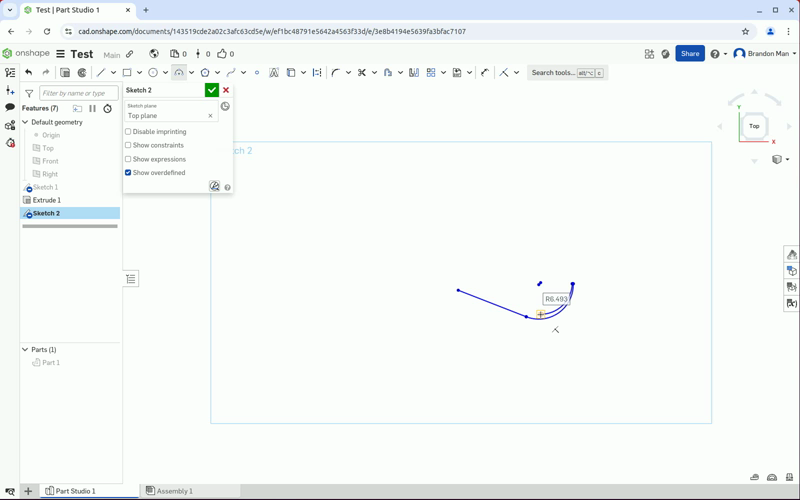
key_down(shift)
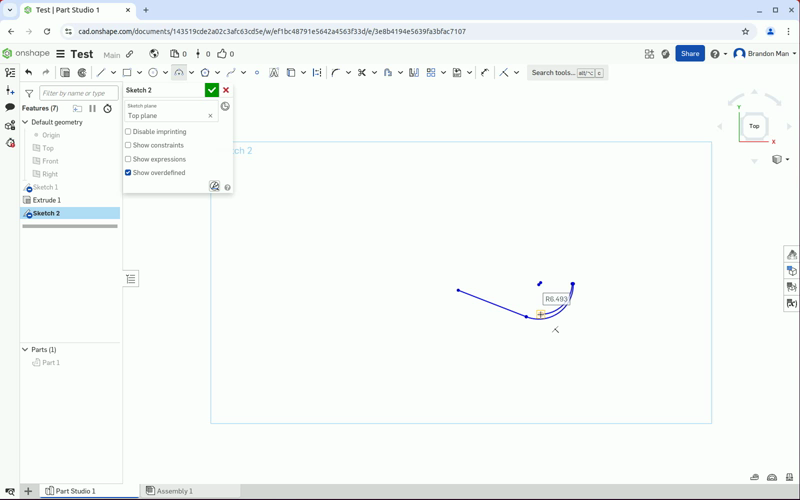
mouse_move(518, 308)
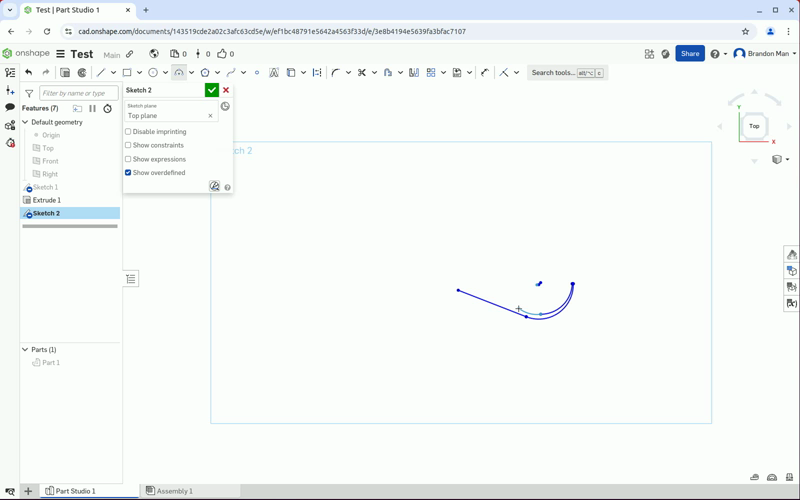
click(518, 308)
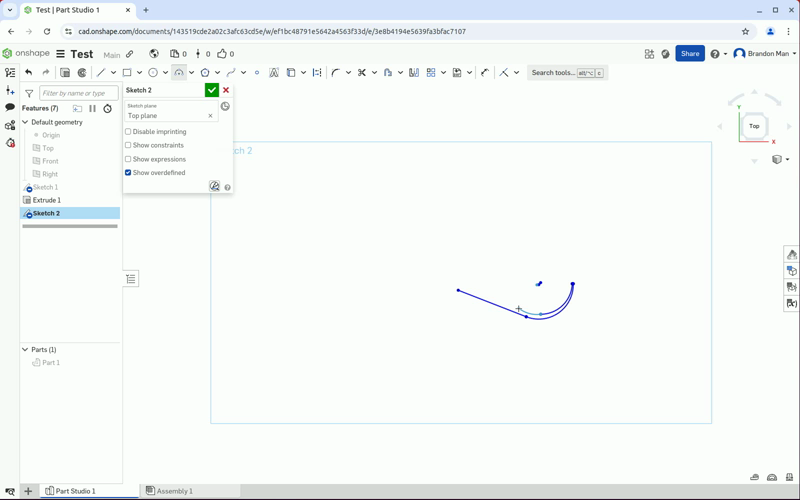
mouse_move(529, 312)
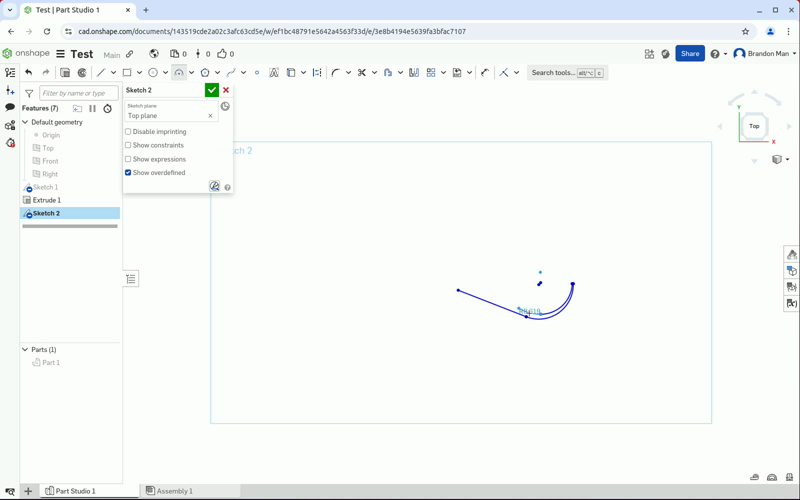
click(529, 312)
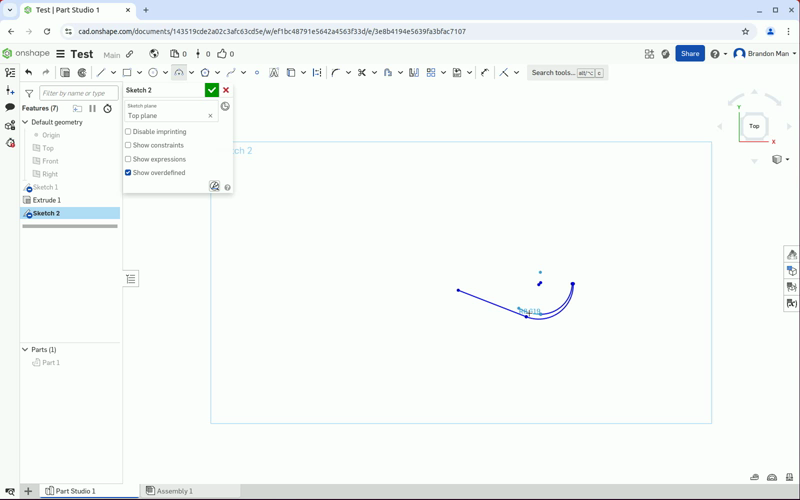
key_up(shift)
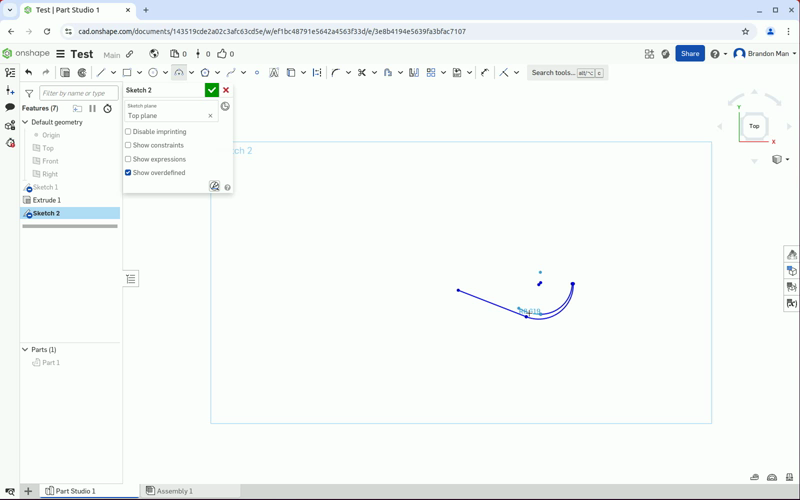
key(esc)
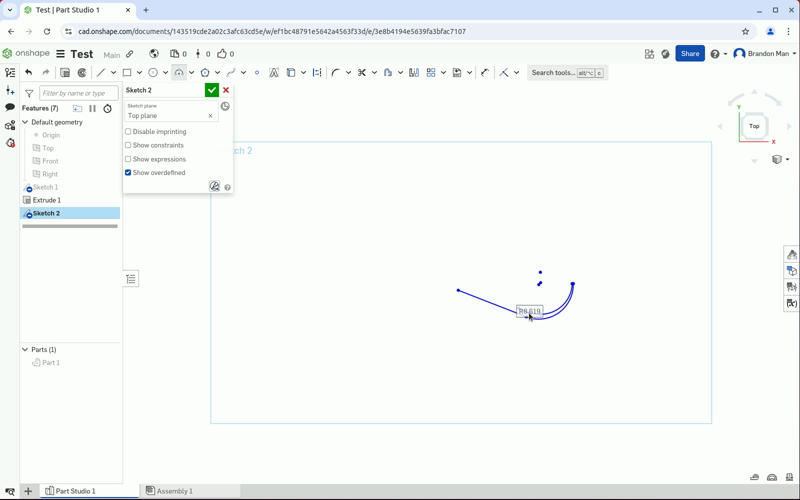
key(l)
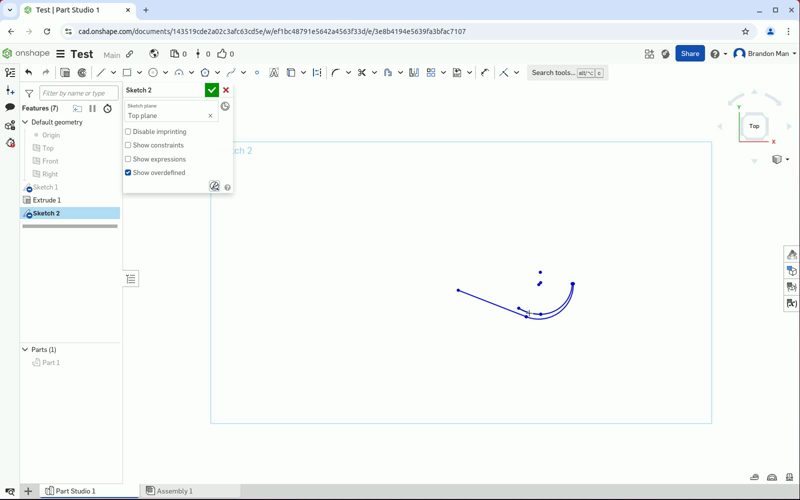
mouse_move(518, 308)
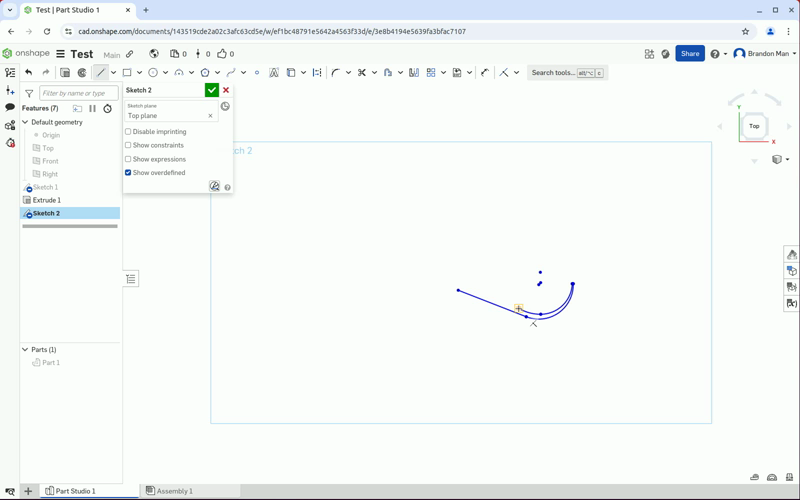
click(518, 308)
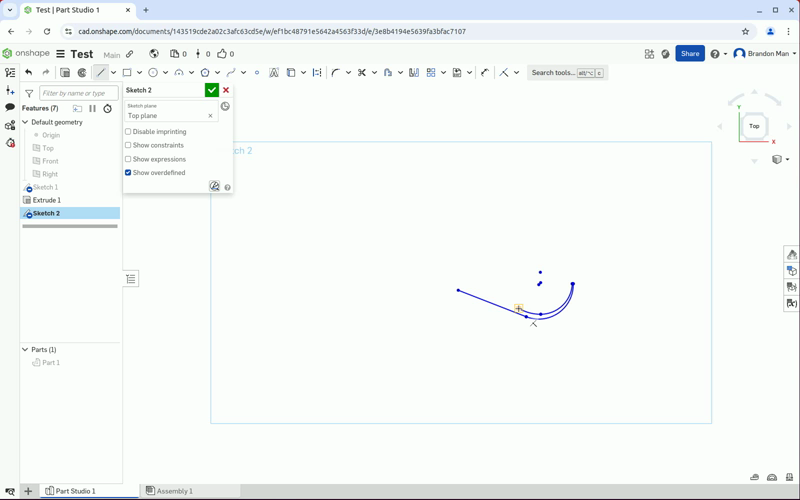
key_down(shift)
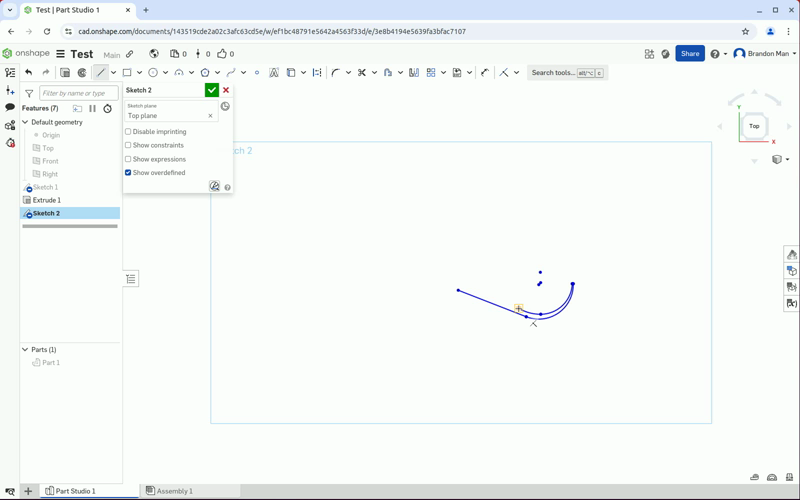
mouse_move(548, 308)
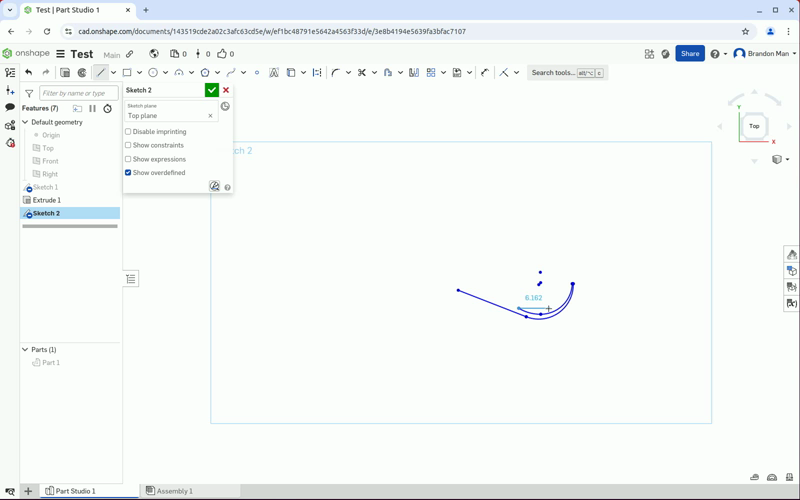
mouse_move(475, 282)
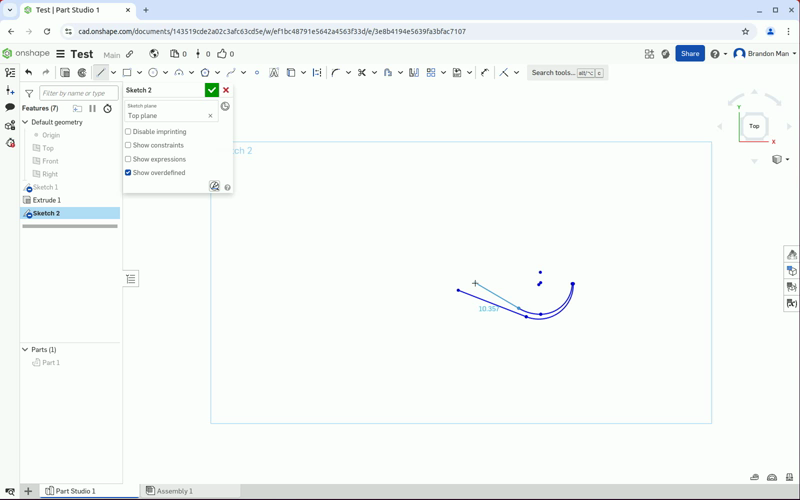
click(475, 282)
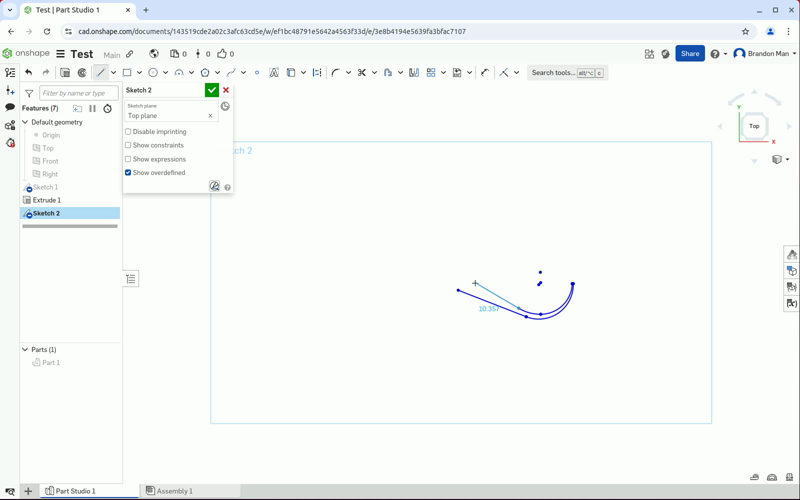
key_up(shift)
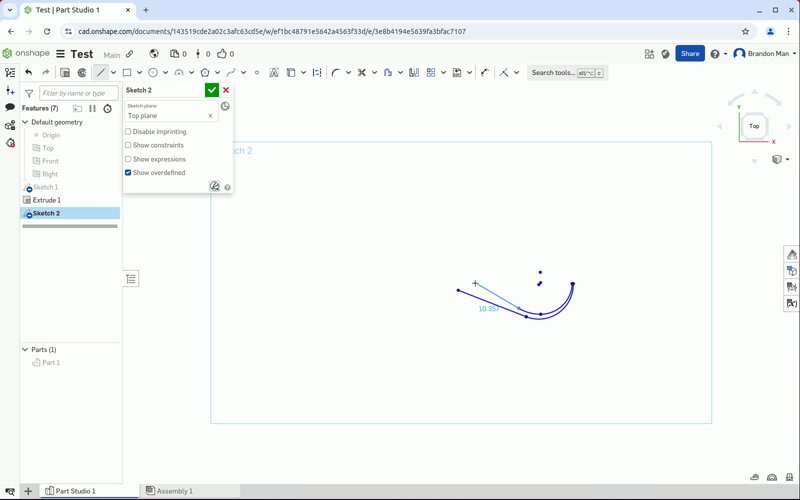
key_down(shift)
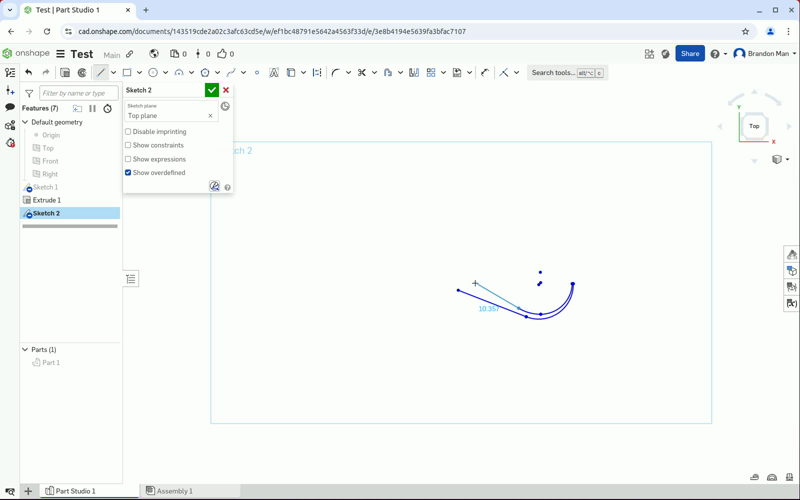
mouse_move(505, 282)
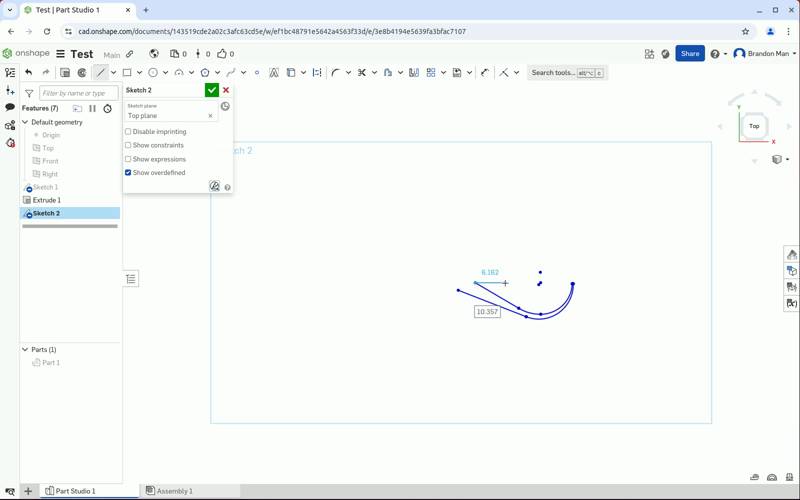
mouse_move(464, 290)
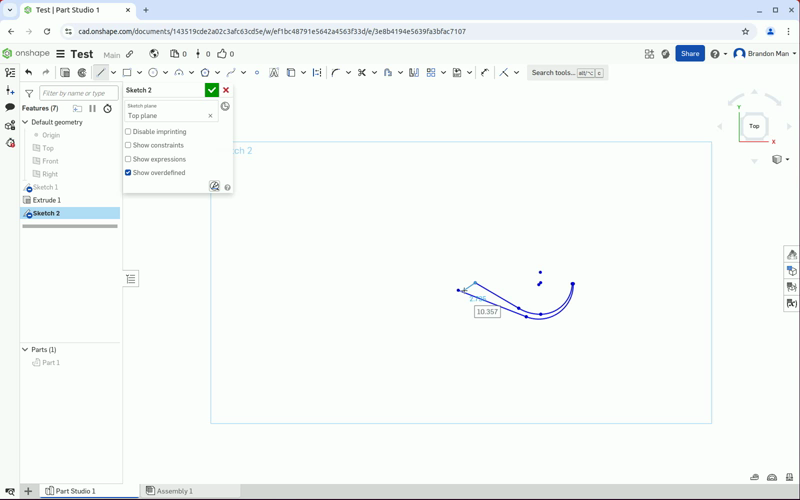
click(464, 290)
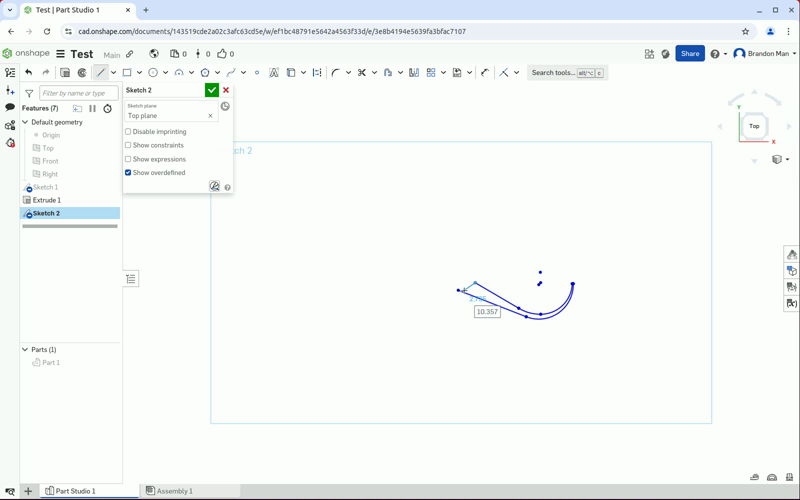
key_up(shift)
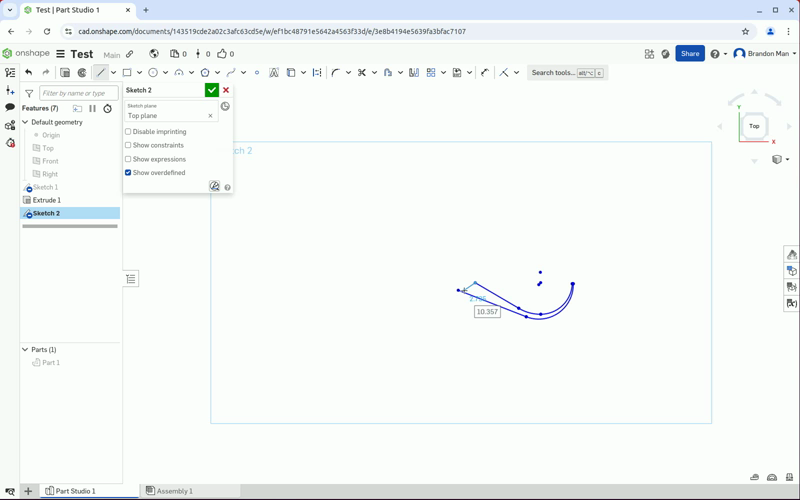
key(esc)
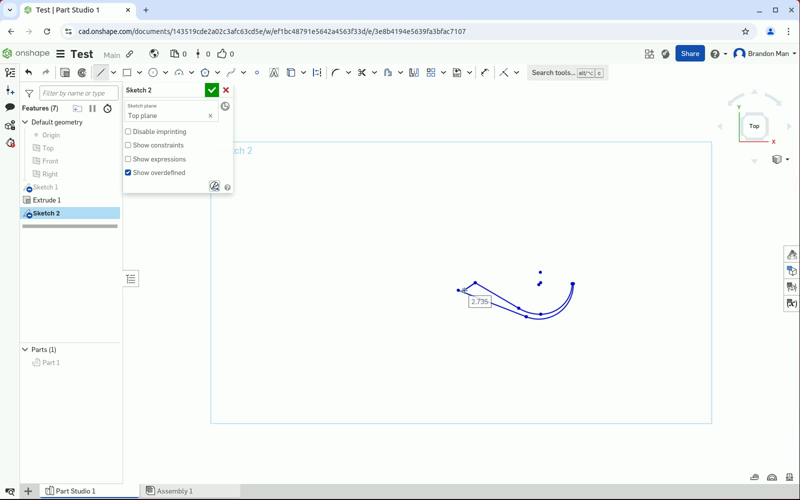
key(a)
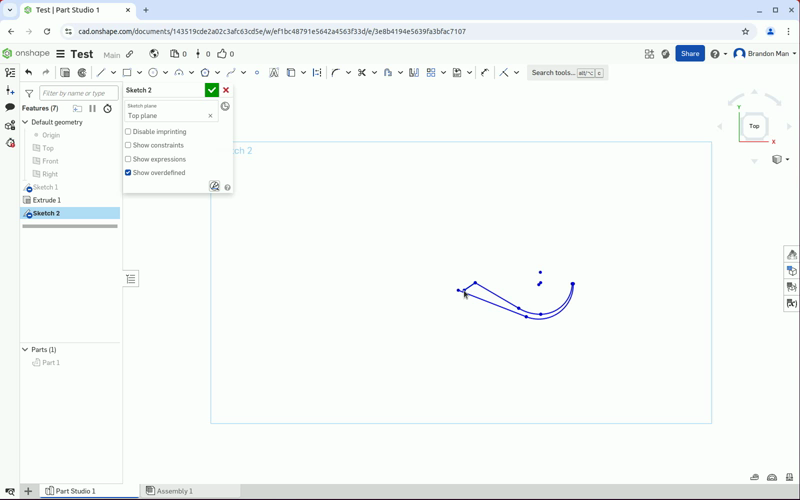
mouse_move(464, 290)
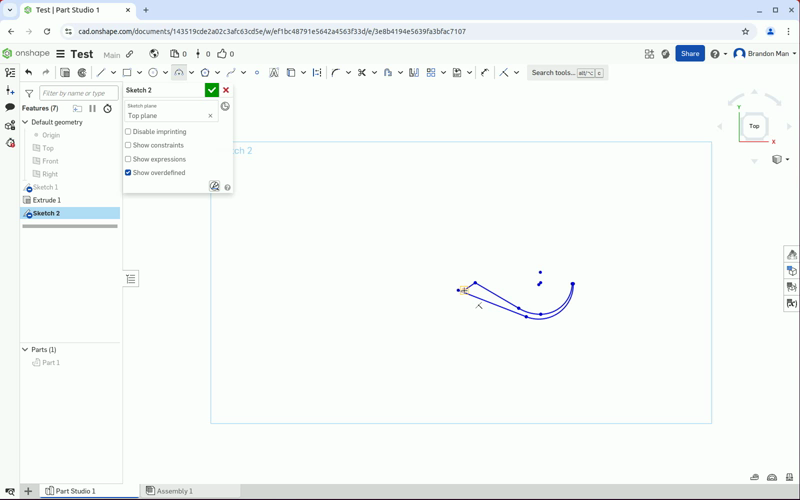
click(464, 290)
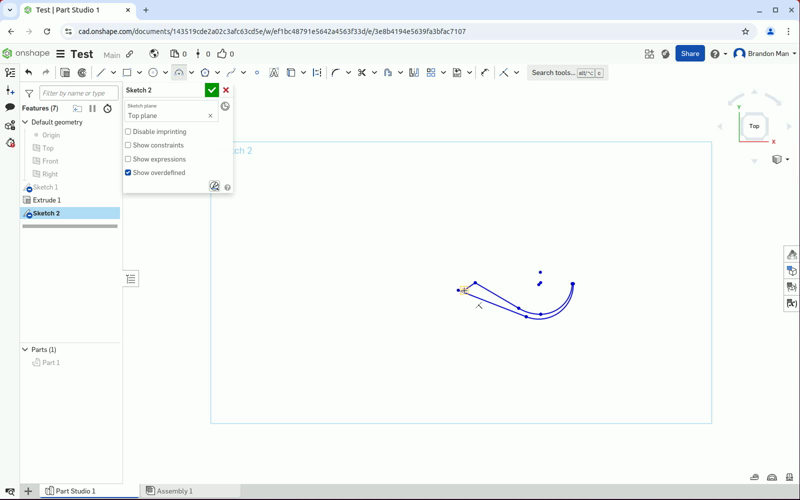
mouse_move(458, 290)
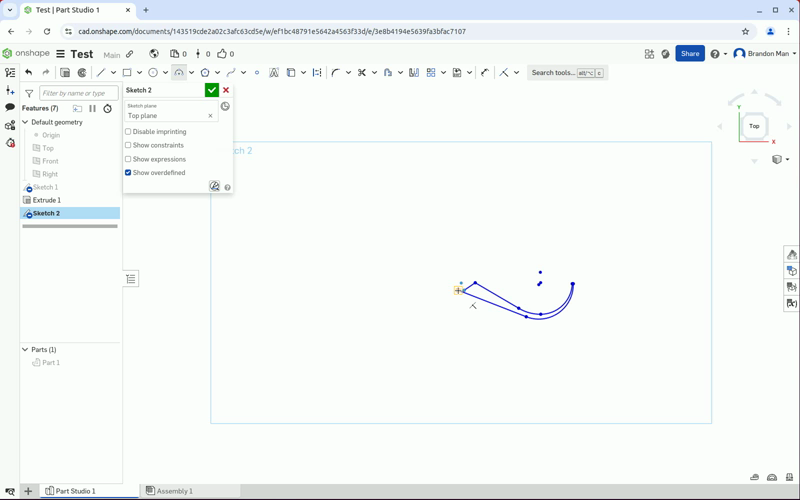
scroll(6)
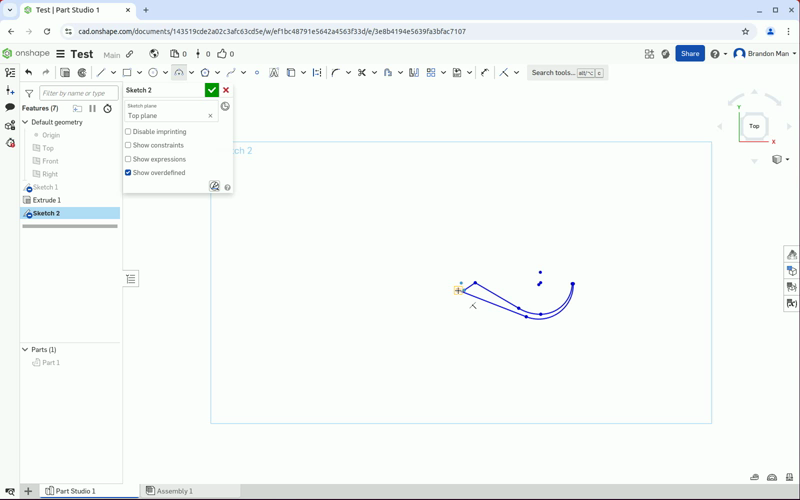
scroll(6)
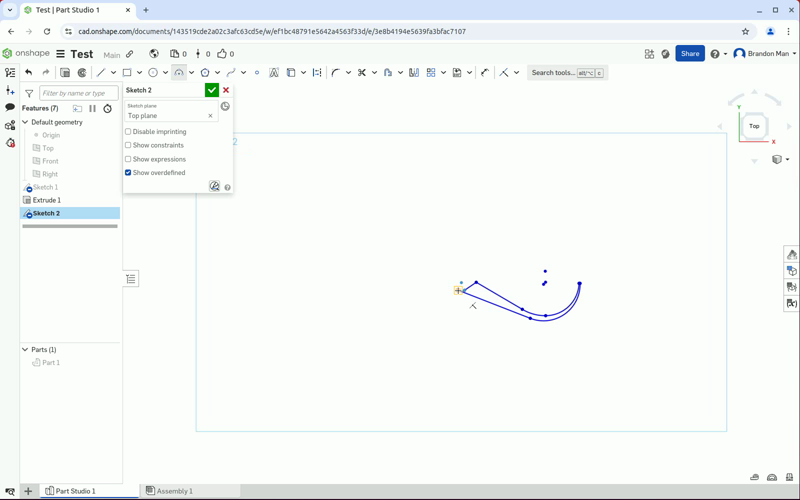
scroll(6)
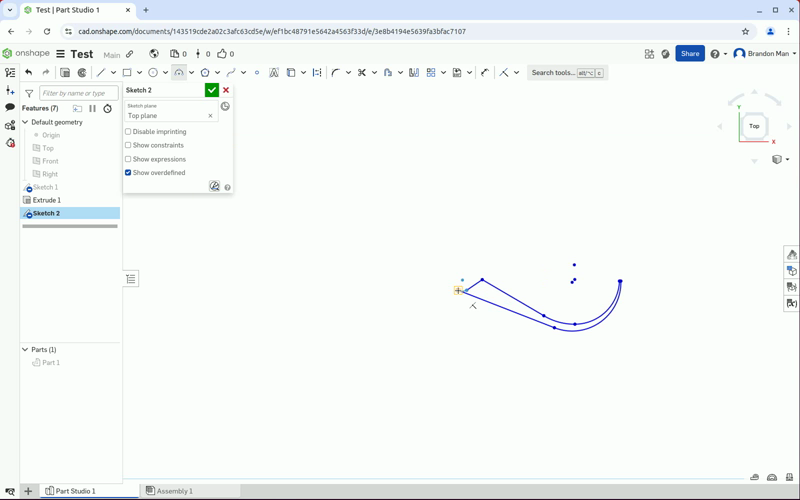
scroll(6)
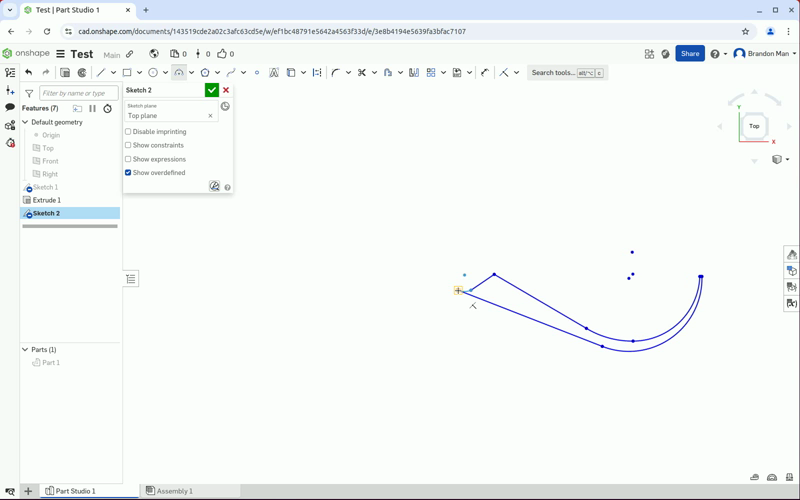
scroll(6)
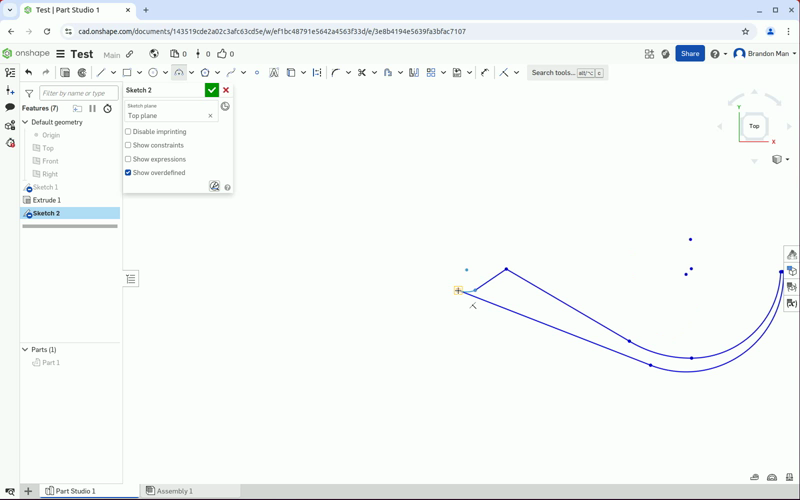
scroll(6)
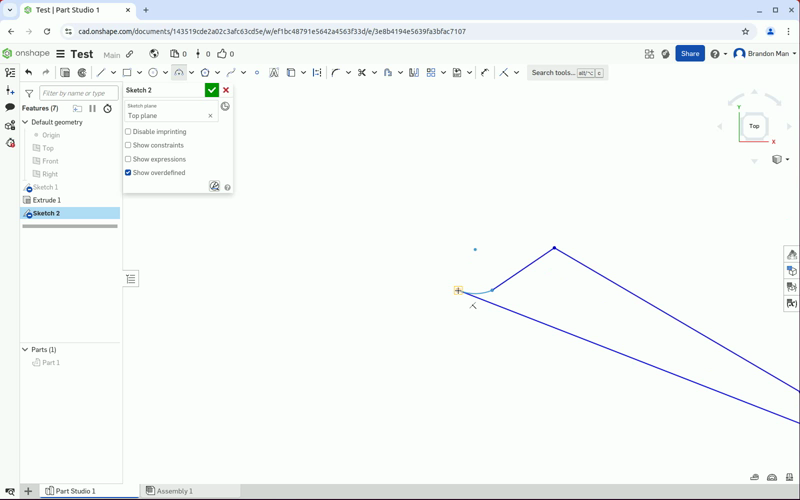
scroll(6)
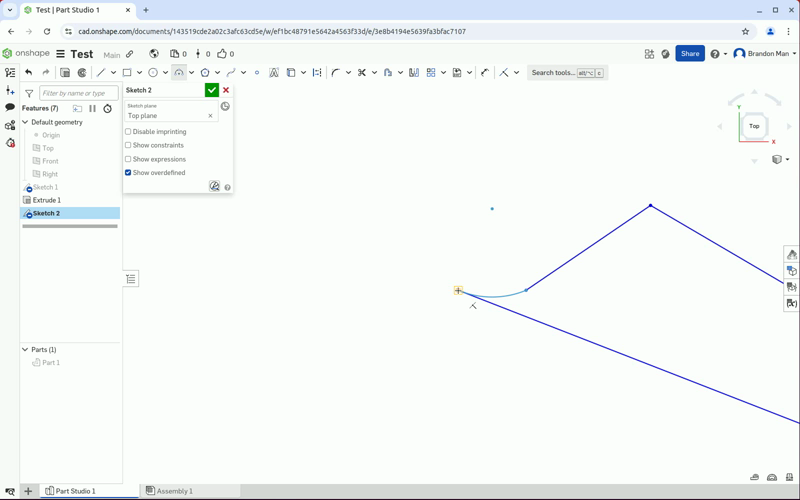
click(458, 290)
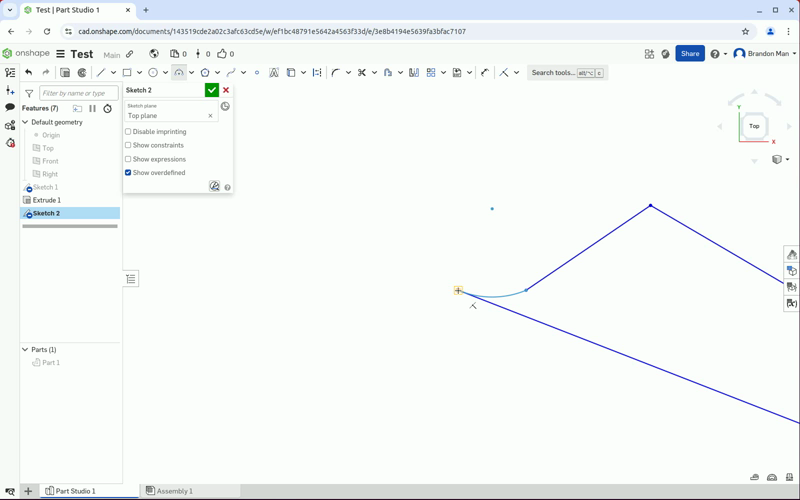
scroll(-6)
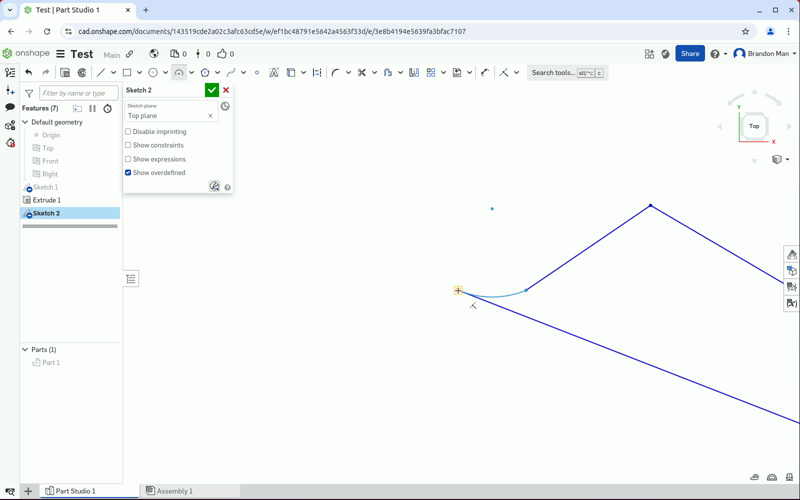
scroll(-6)
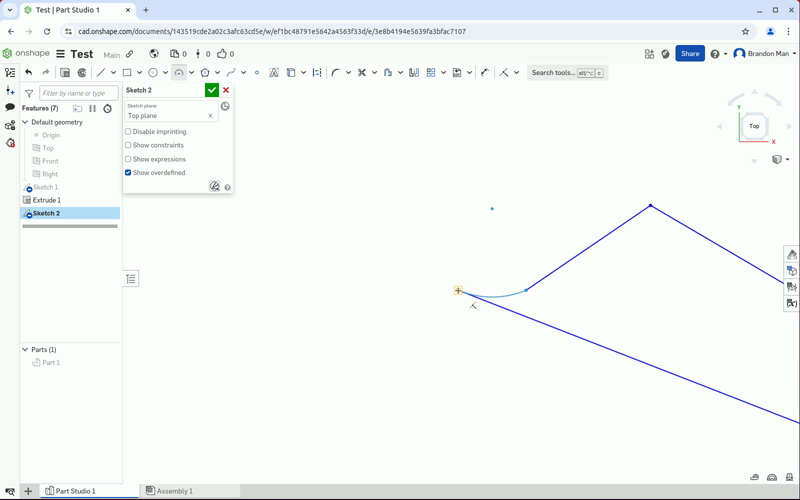
scroll(-6)
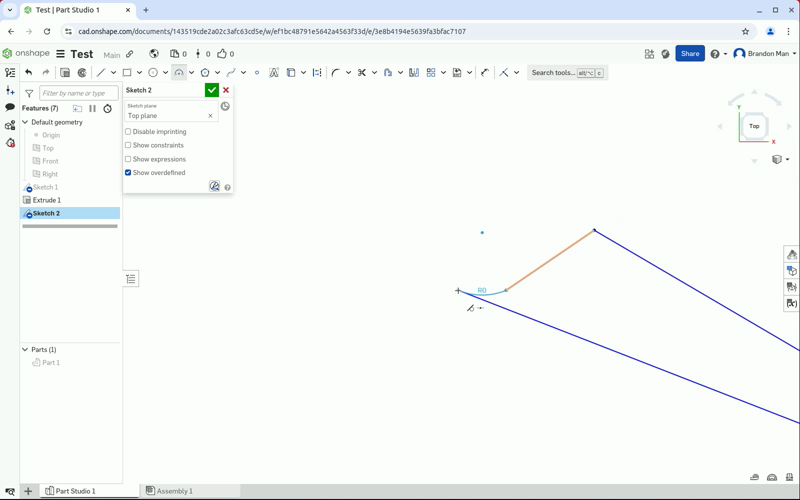
scroll(-6)
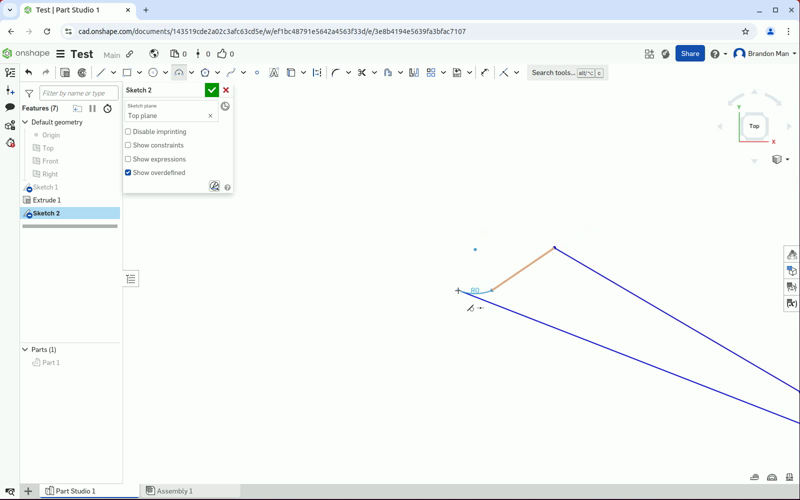
scroll(-6)
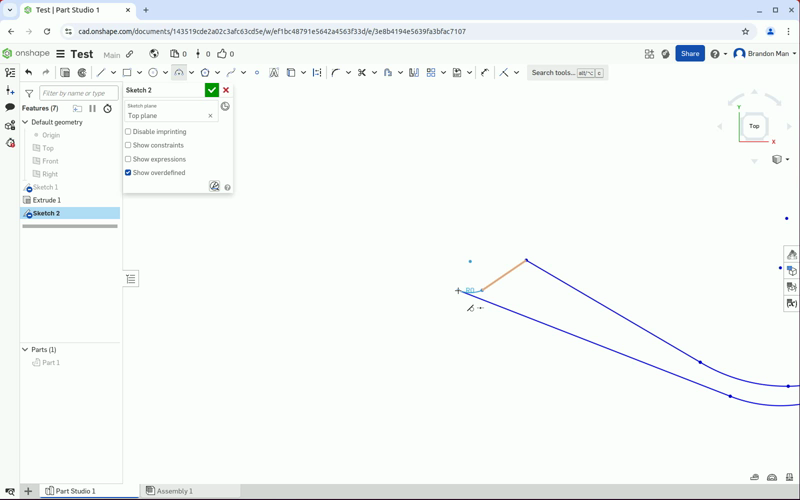
scroll(-6)
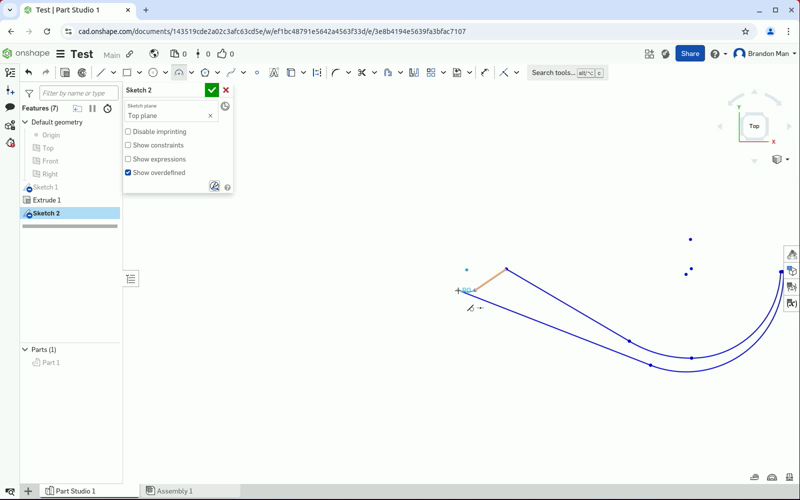
scroll(-6)
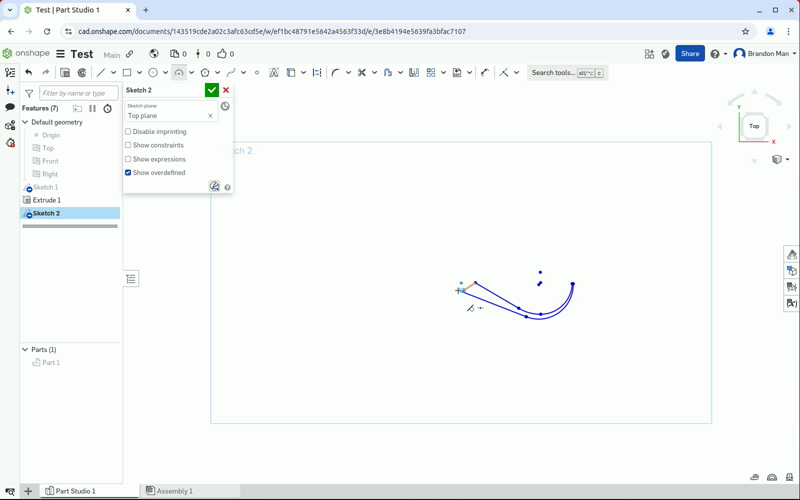
key_down(shift)
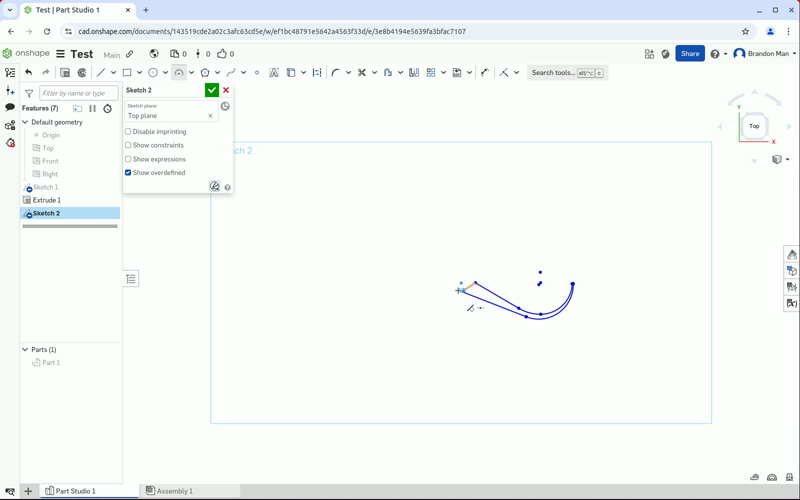
mouse_move(461, 289)
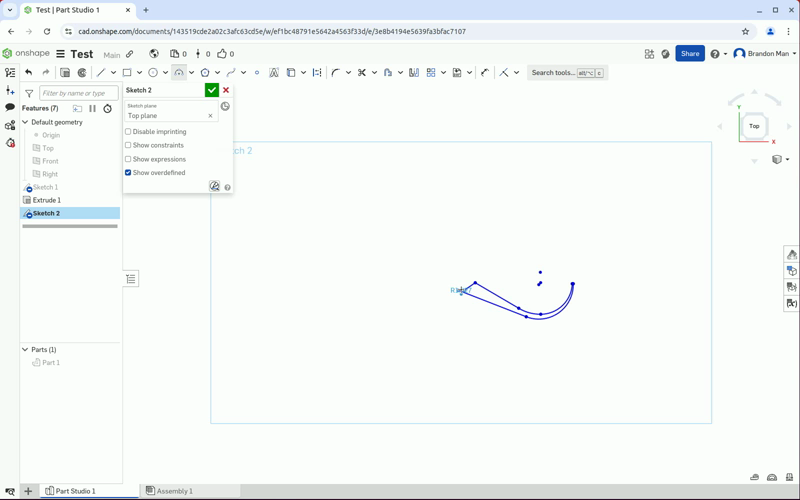
scroll(6)
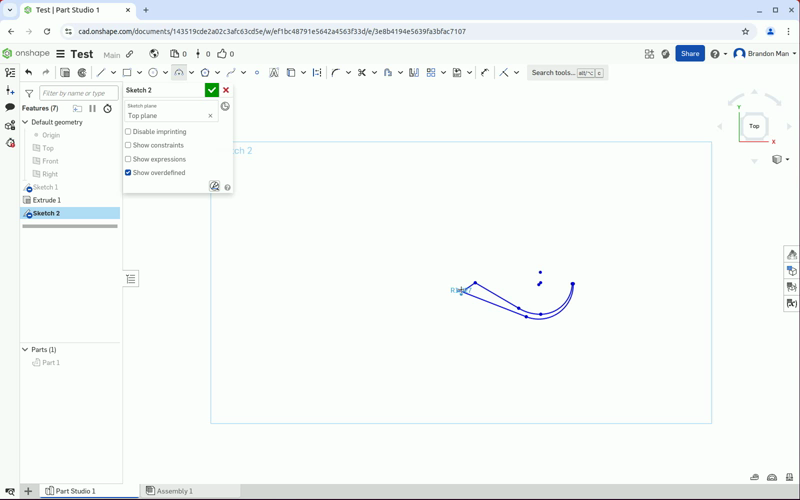
scroll(6)
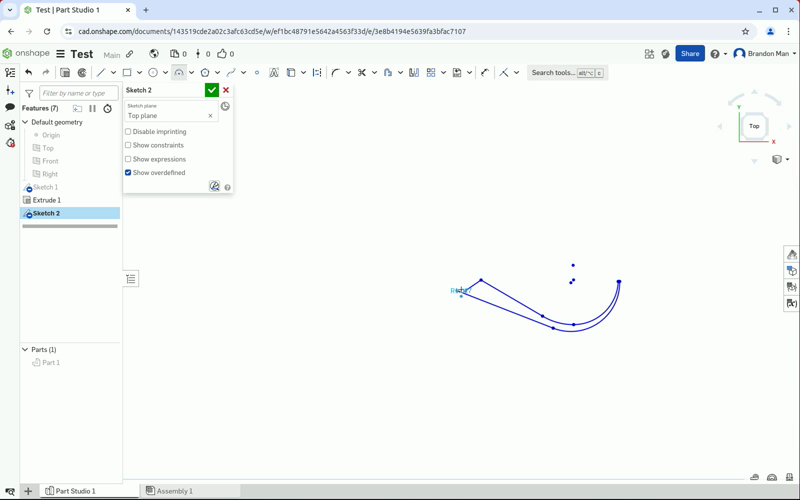
scroll(6)
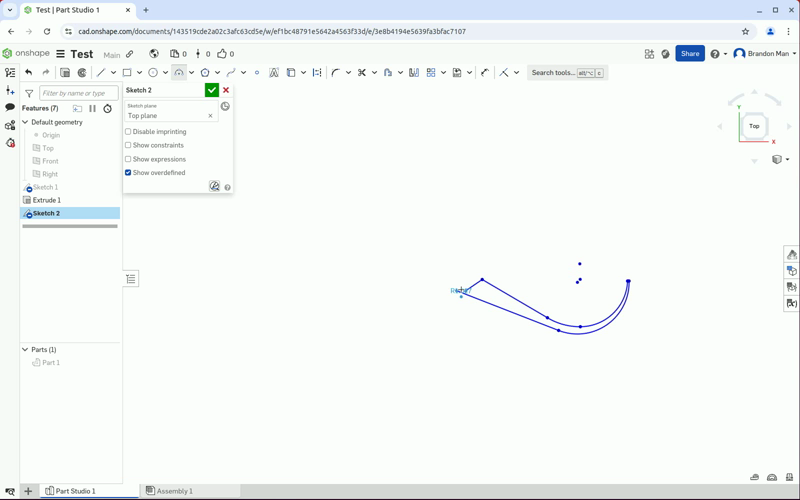
scroll(6)
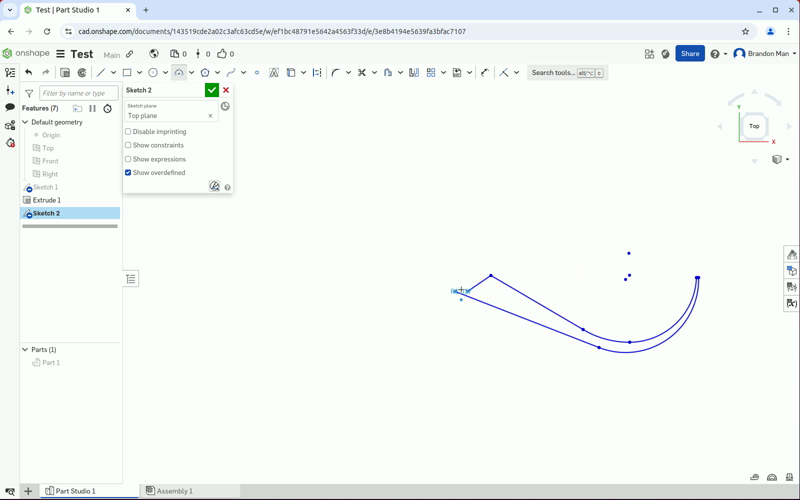
scroll(6)
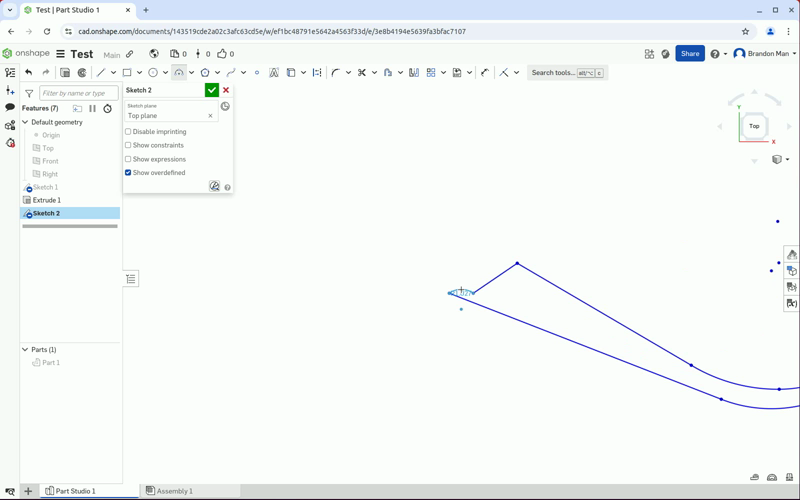
scroll(6)
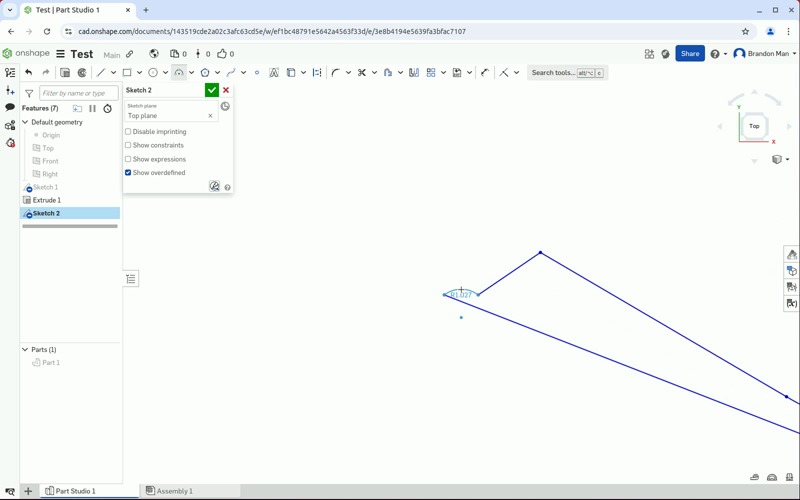
scroll(6)
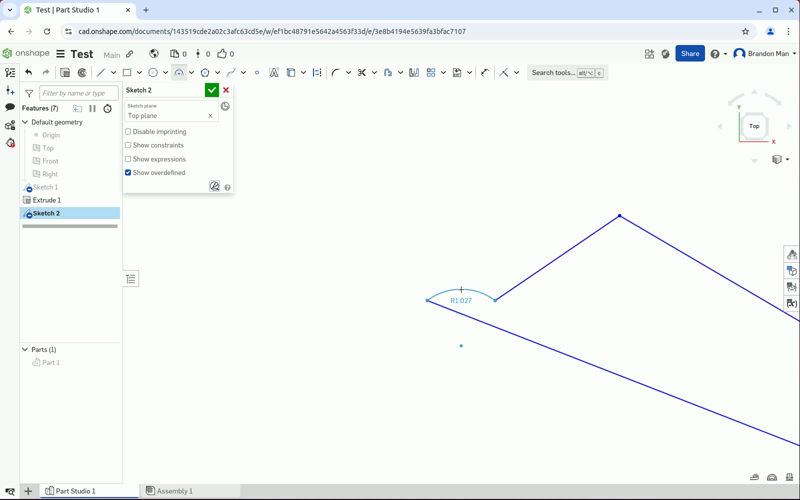
click(461, 289)
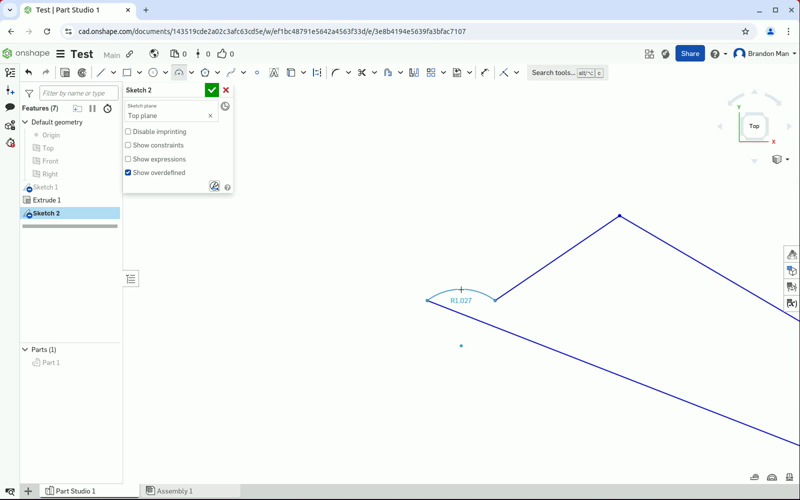
scroll(-6)
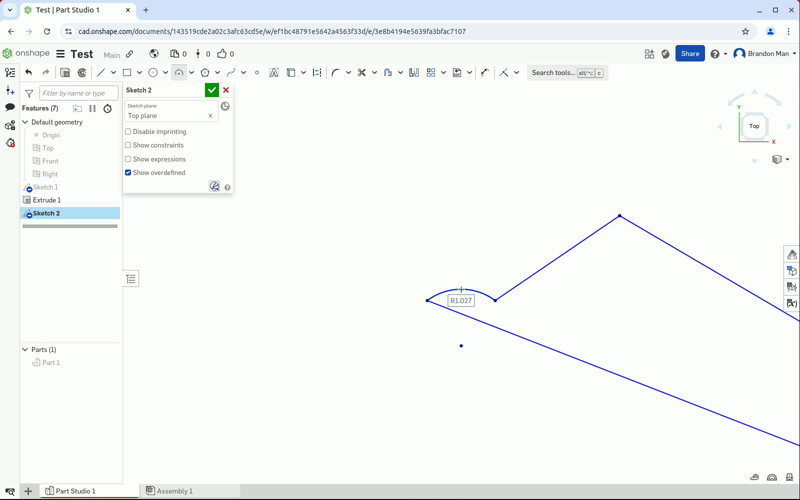
scroll(-6)
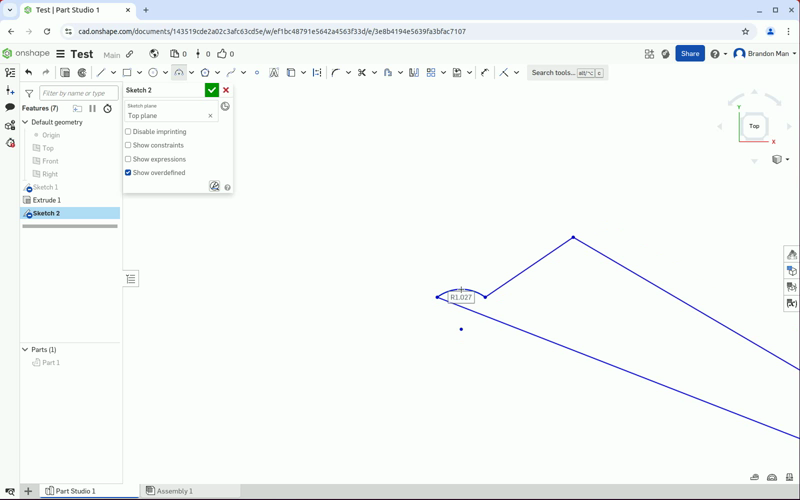
scroll(-6)
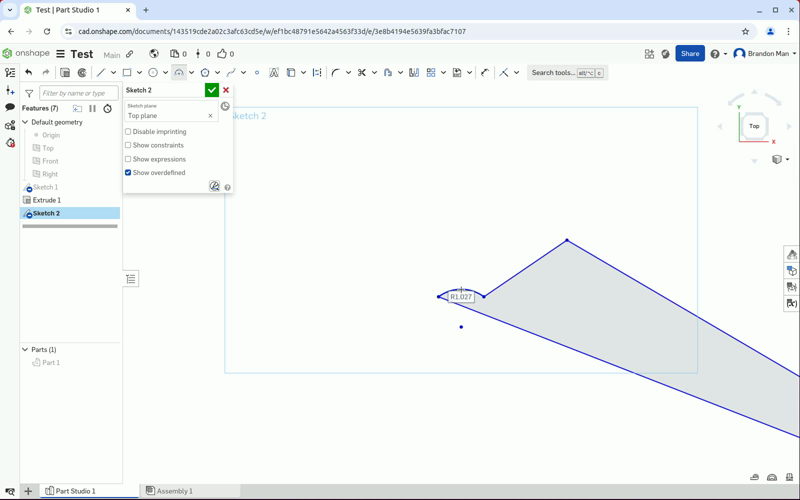
scroll(-6)
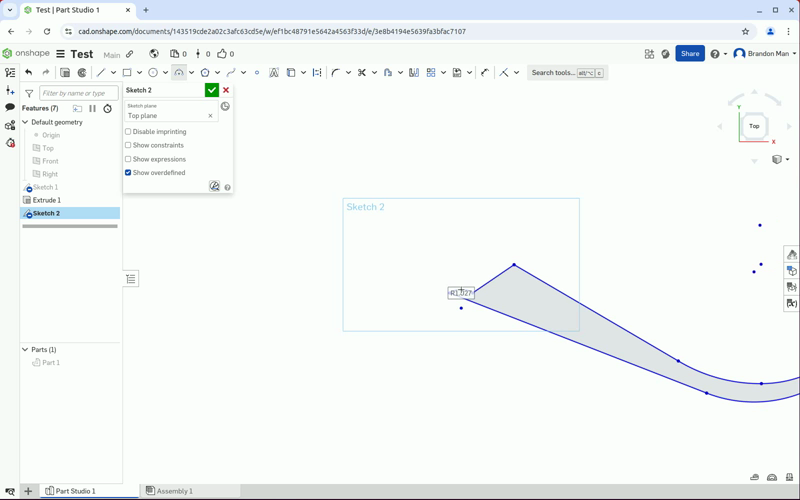
scroll(-6)
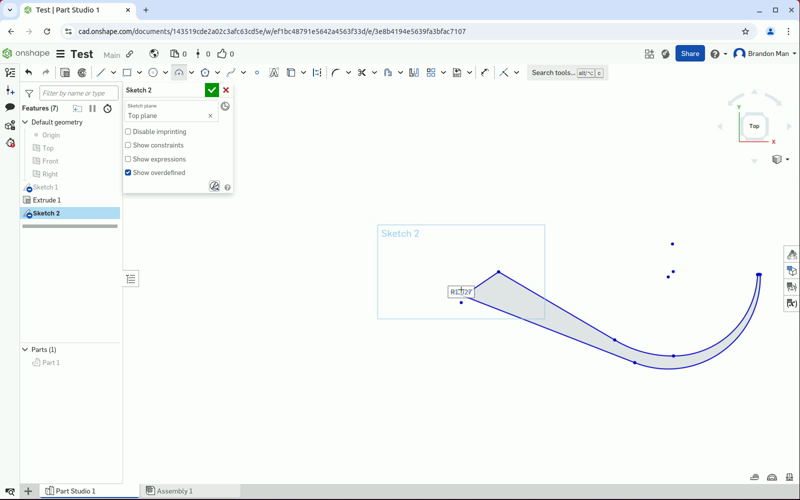
scroll(-6)
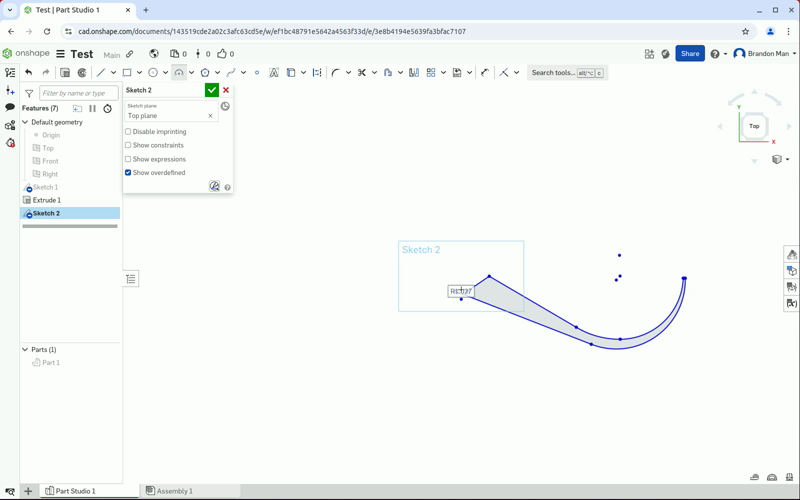
scroll(-6)
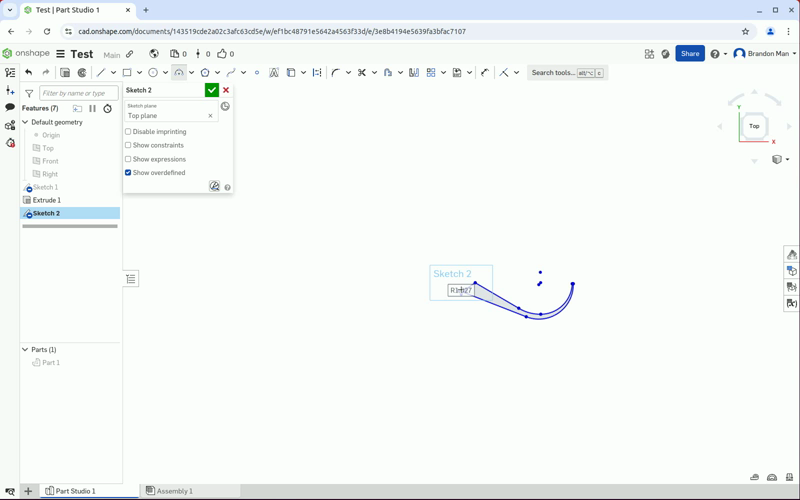
key_up(shift)
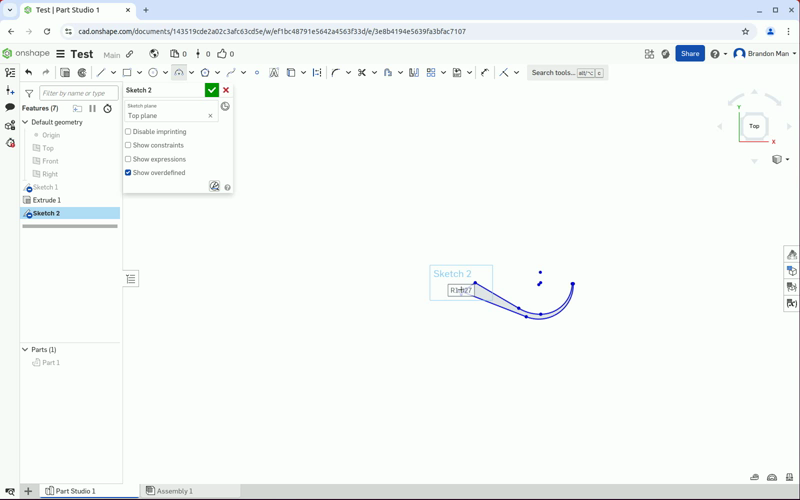
key(esc)
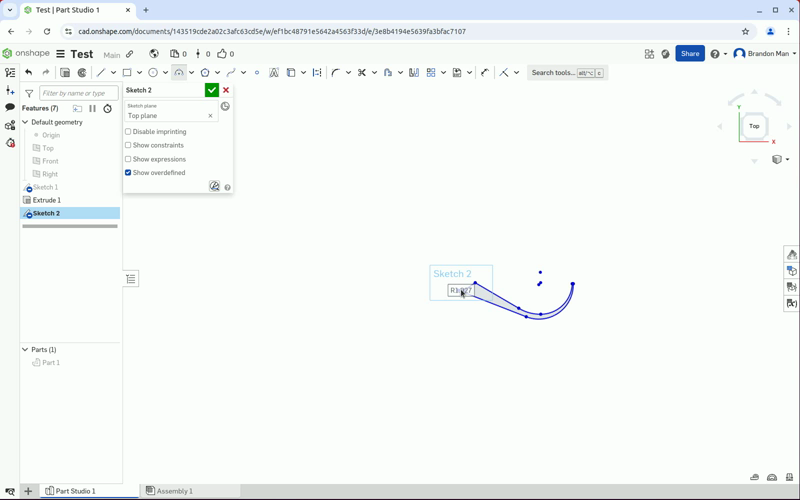
mouse_move(552, 314)
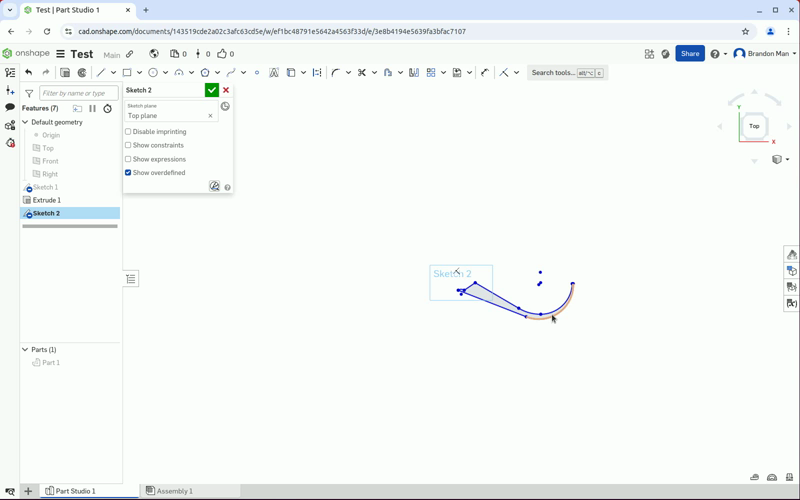
scroll(6)
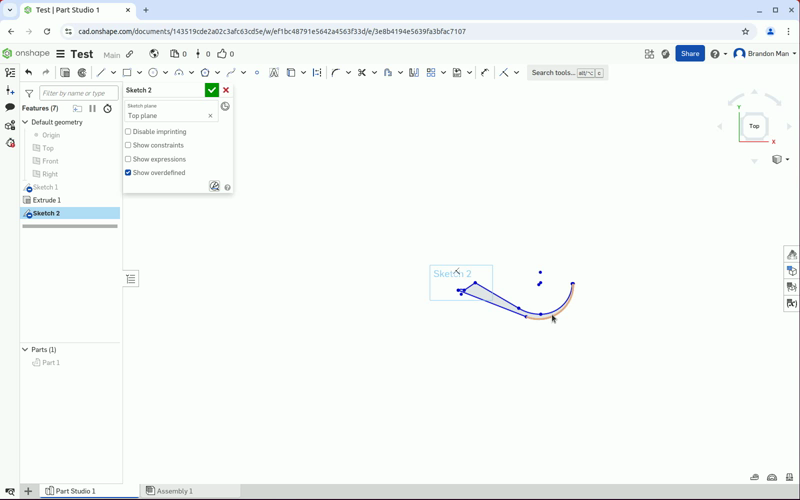
scroll(6)
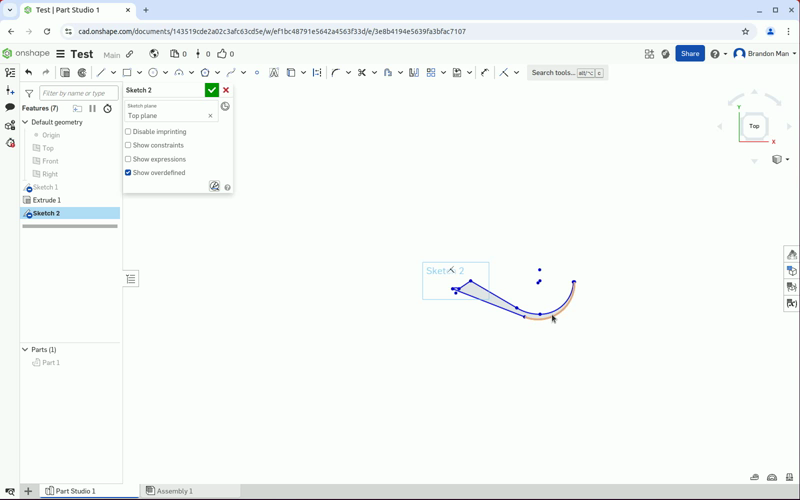
scroll(6)
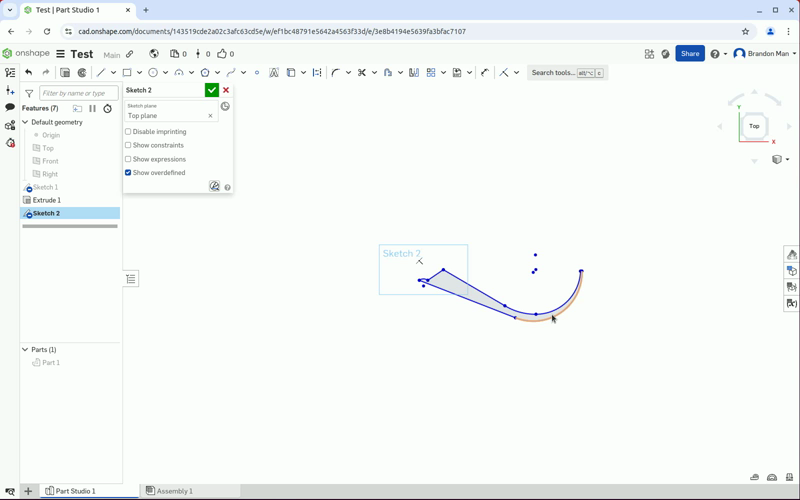
scroll(6)
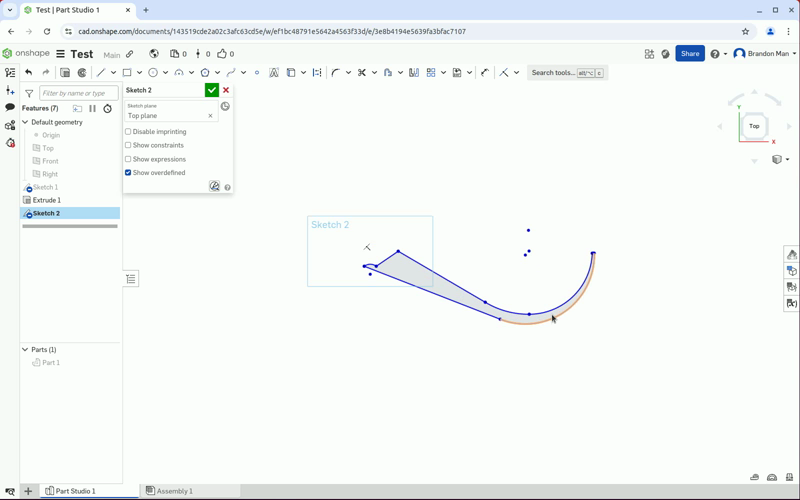
scroll(6)
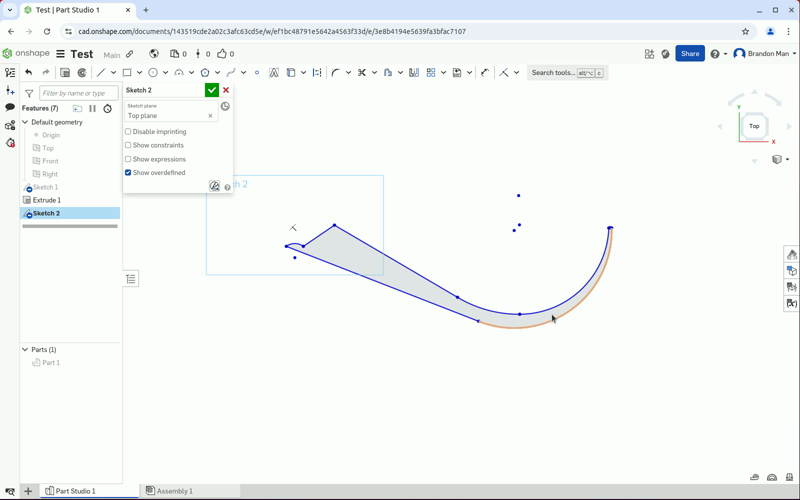
scroll(6)
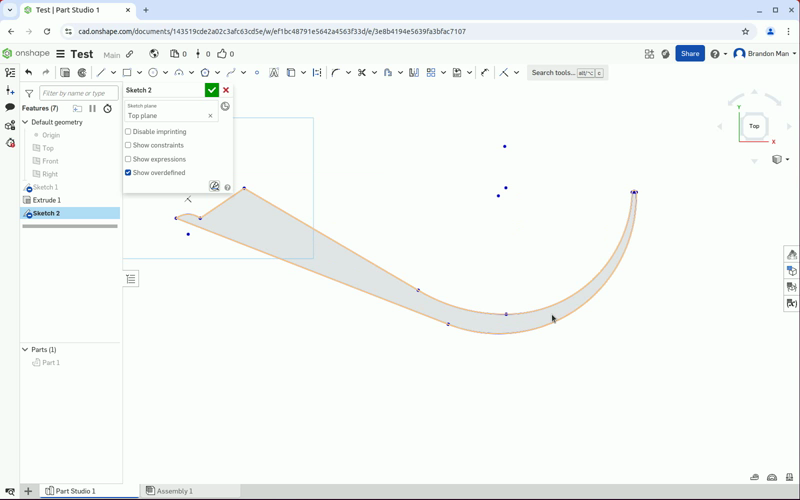
scroll(6)
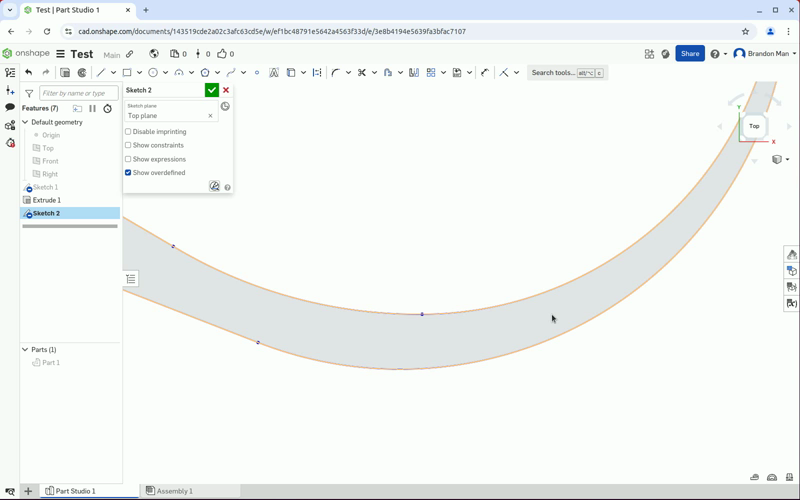
click(552, 314)
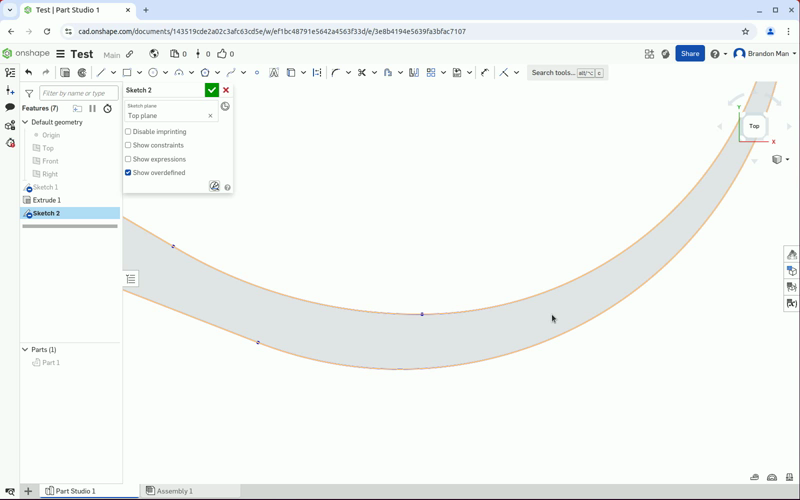
scroll(-6)
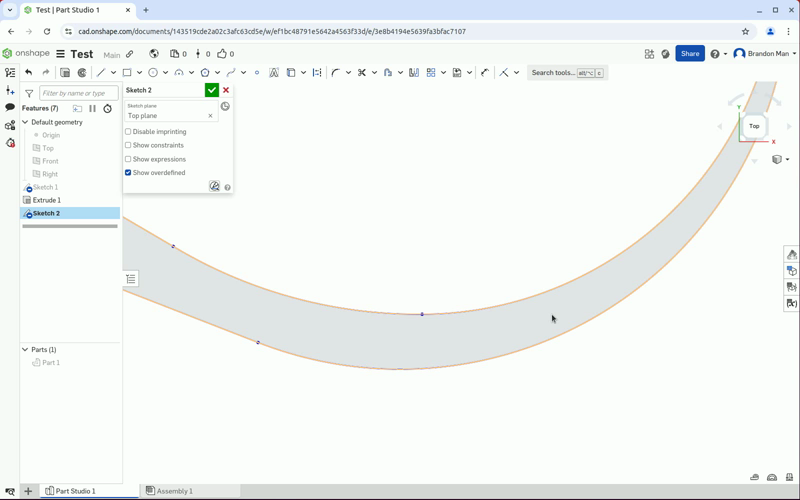
scroll(-6)
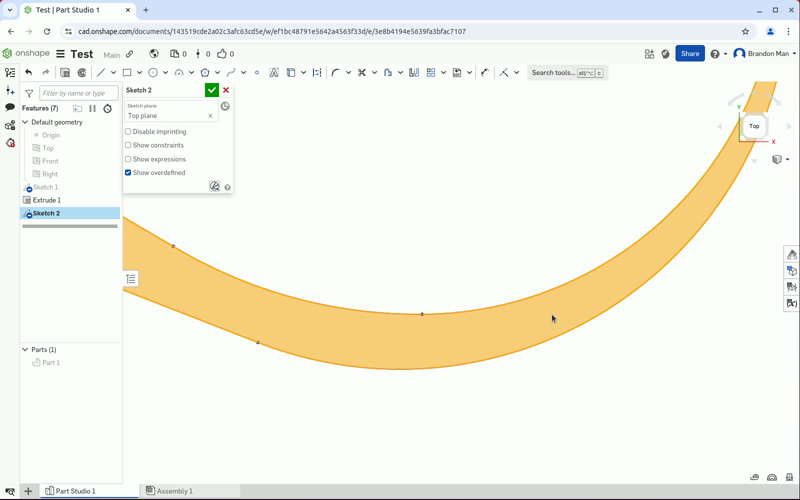
scroll(-6)
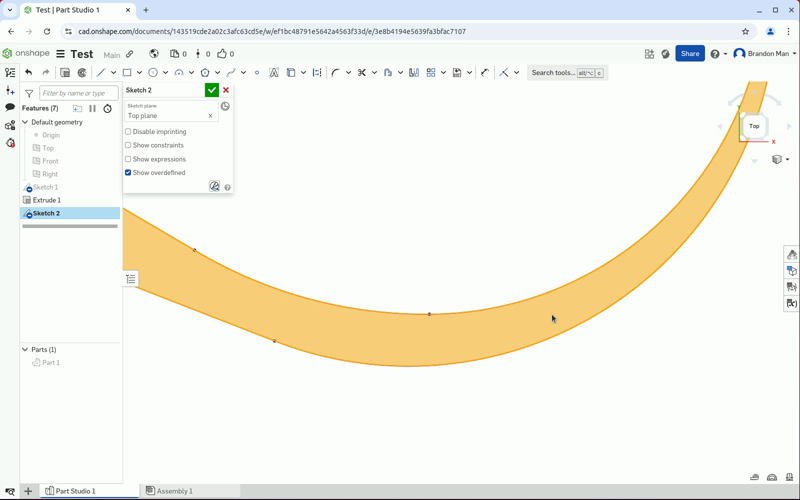
scroll(-6)
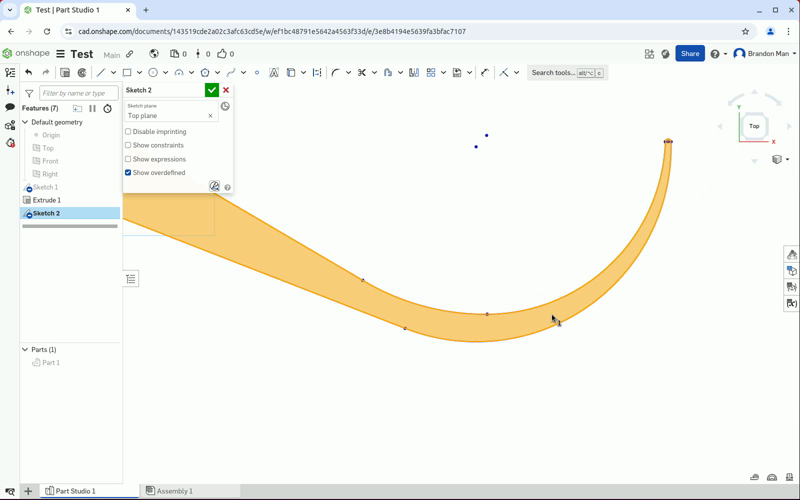
scroll(-6)
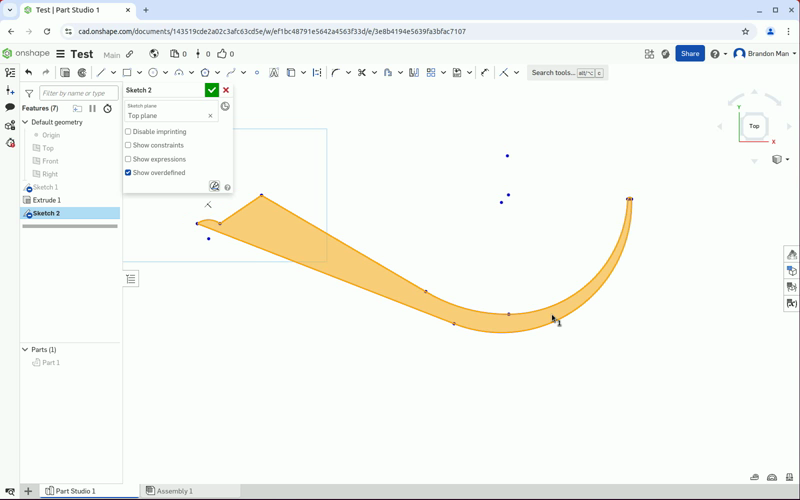
scroll(-6)
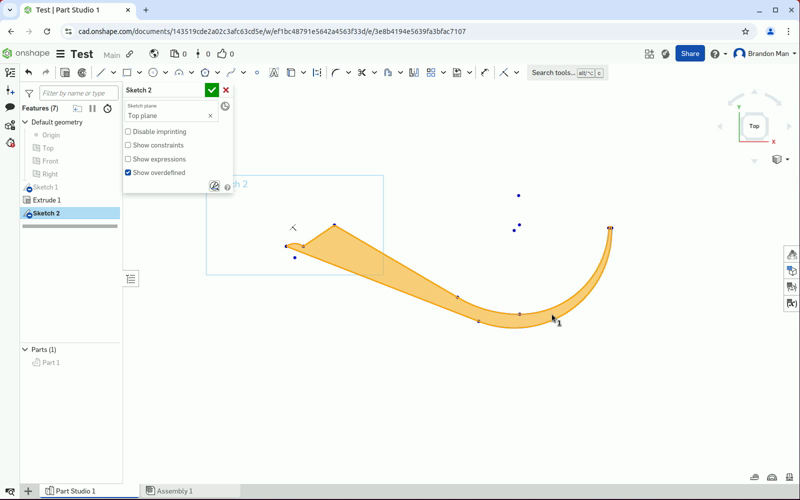
scroll(-6)
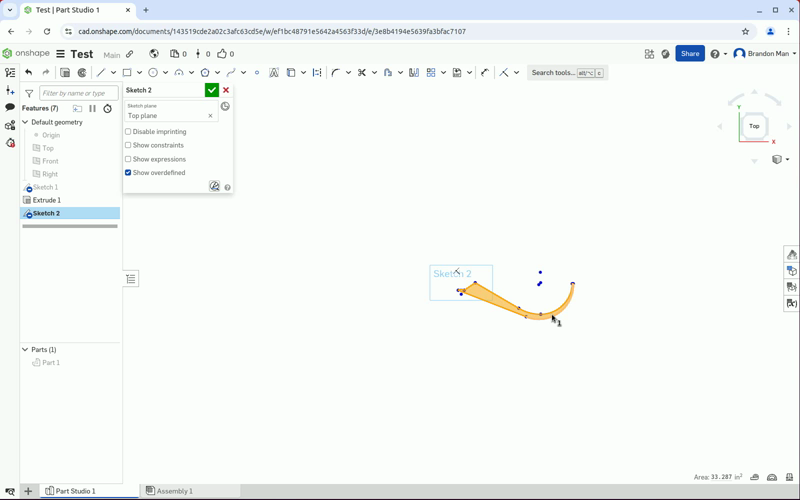
mouse_move(73, 352)
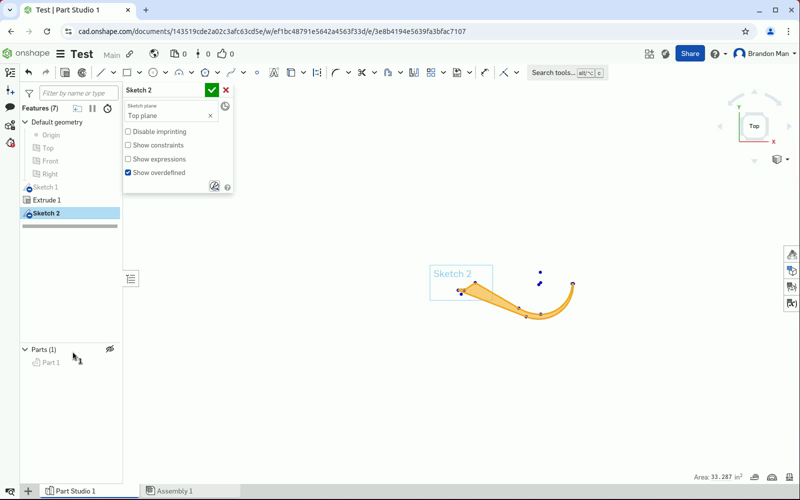
key(shift+y)
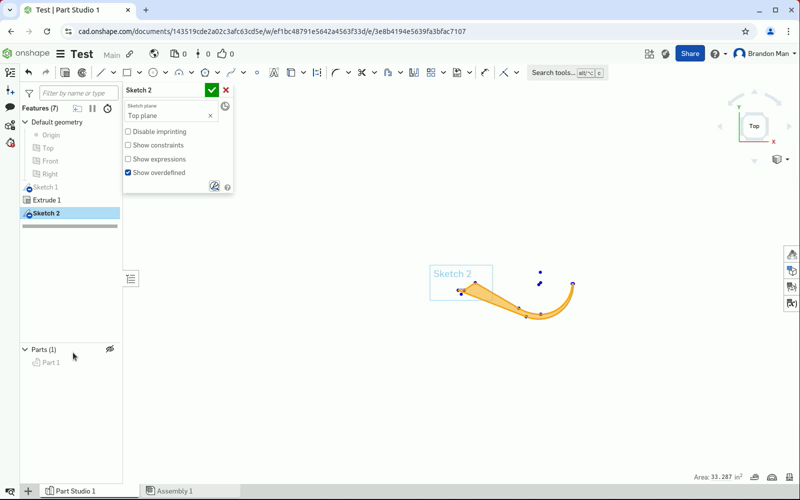
key(shift+e)
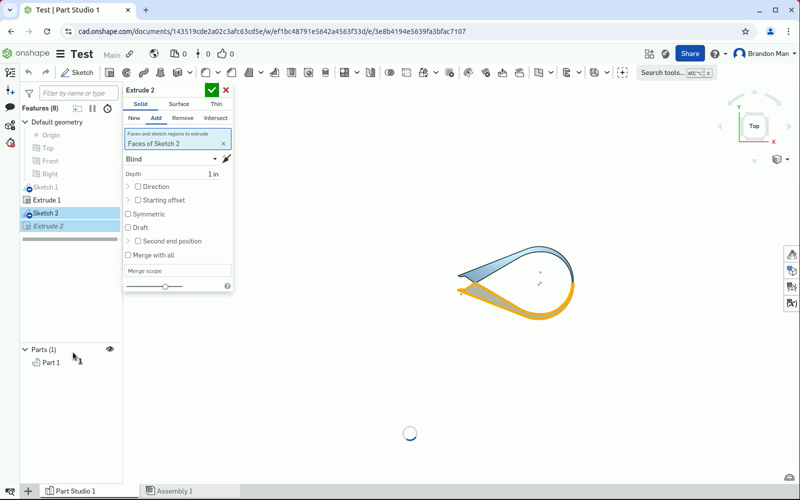
mouse_move(143, 106)
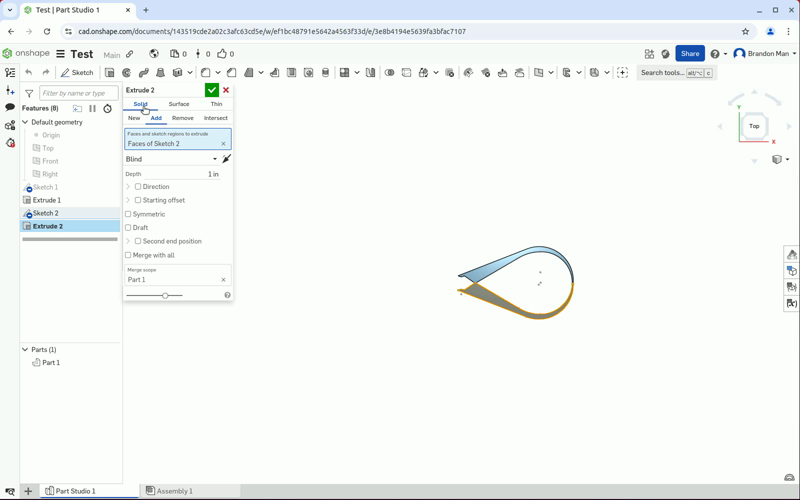
click(143, 106)
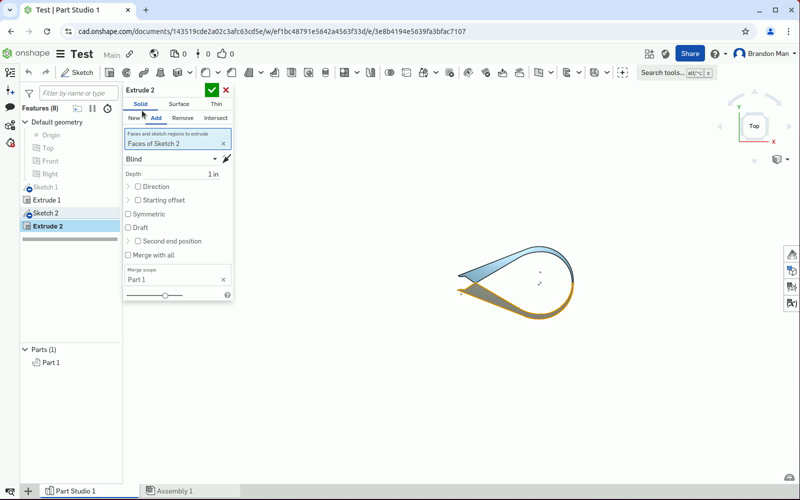
mouse_move(137, 120)
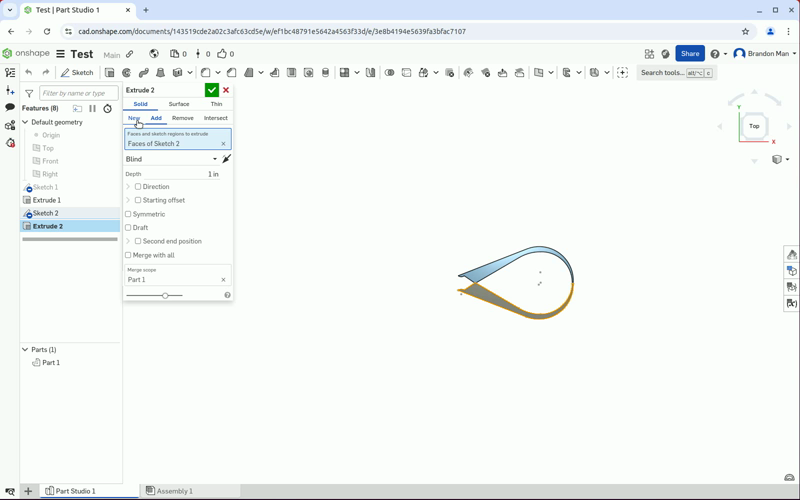
click(137, 120)
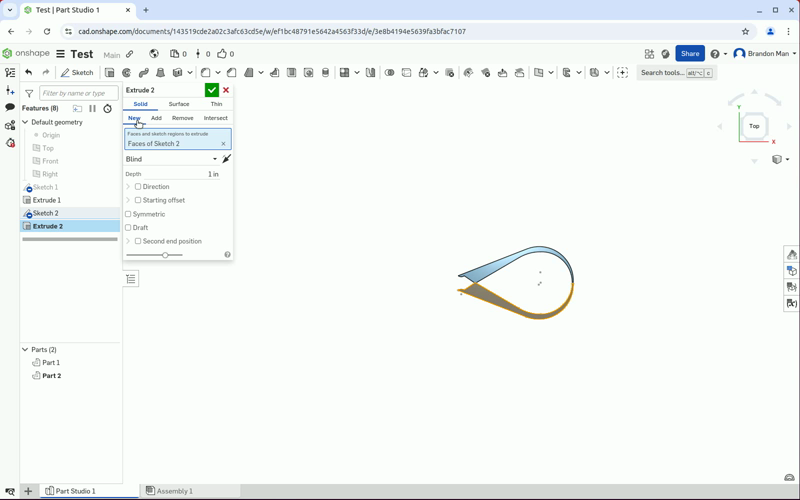
key(tab, 4)
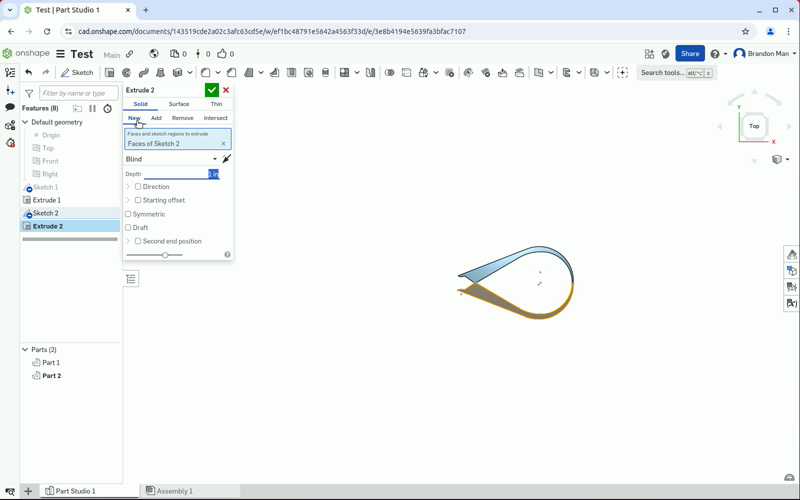
text(2.889)
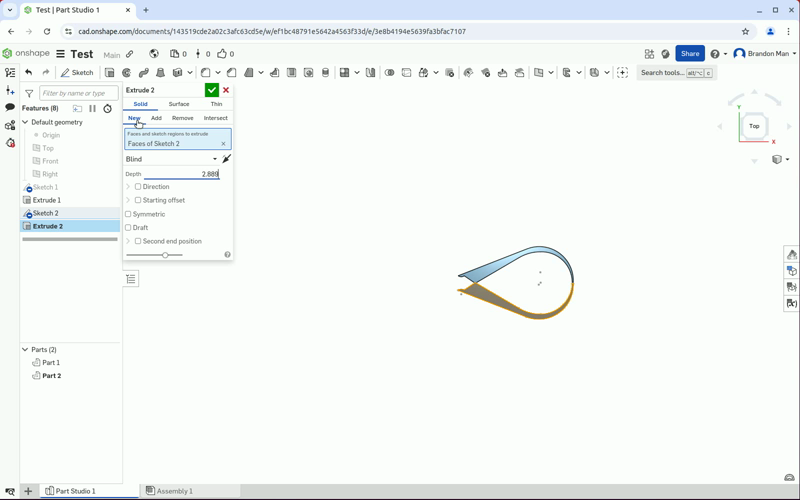
key(enter)
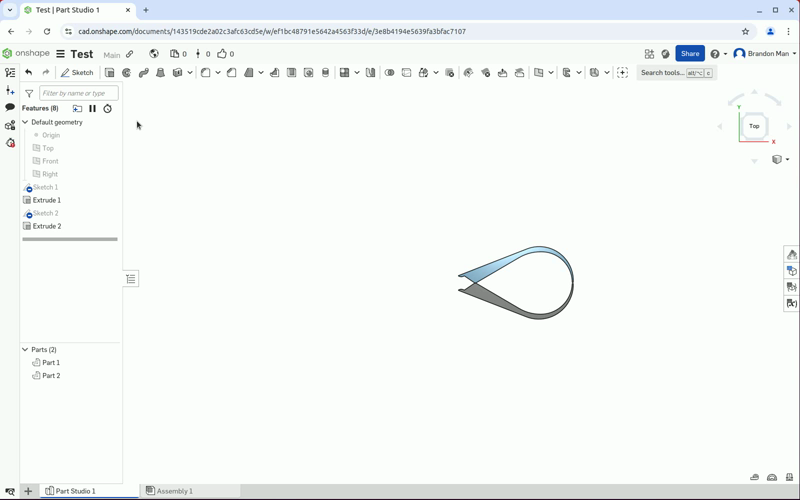
key(shift+h)
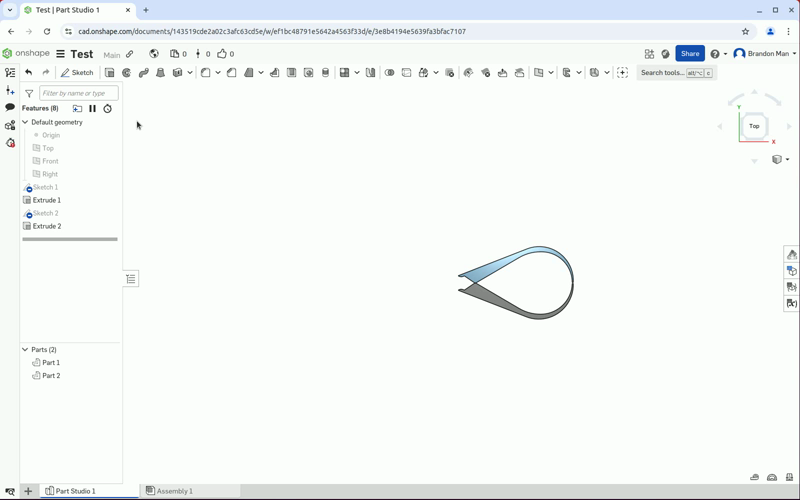
key(shift+h)
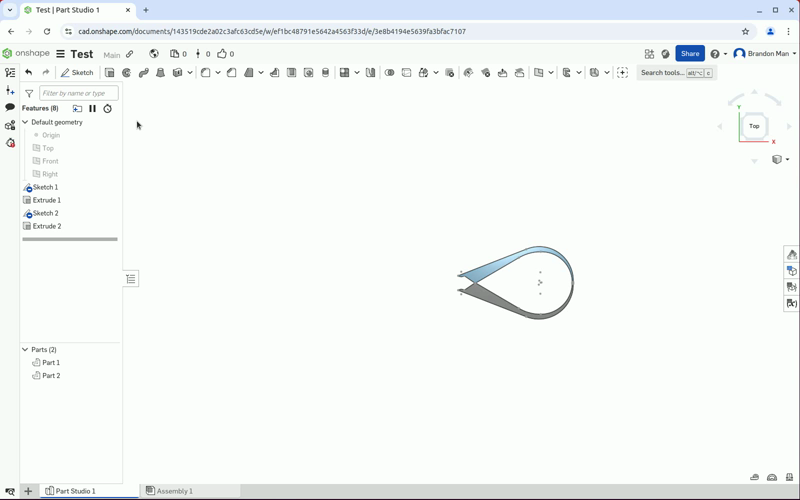
key(shift+7)
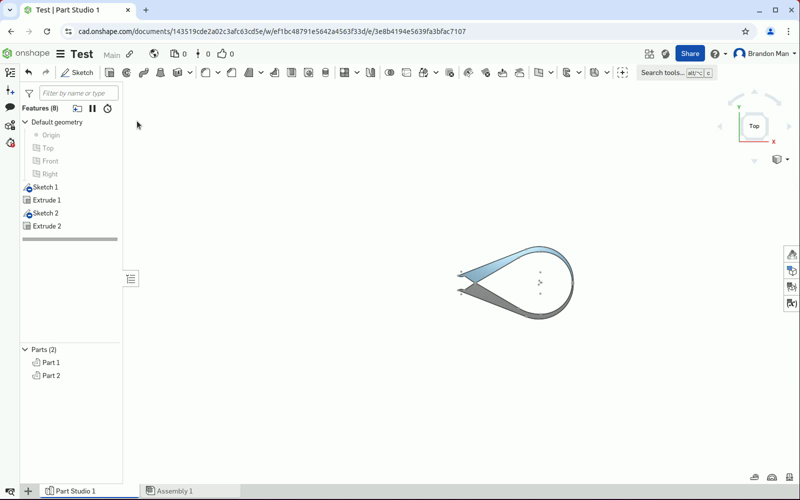
key(up, 3)
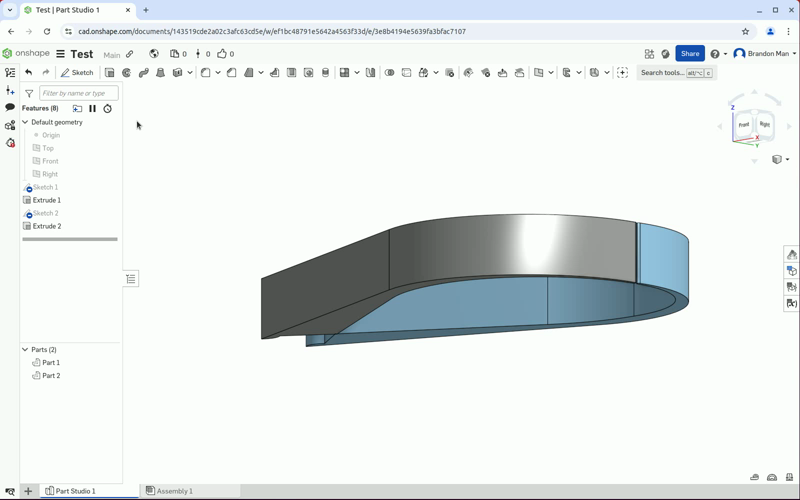
key(left, 3)
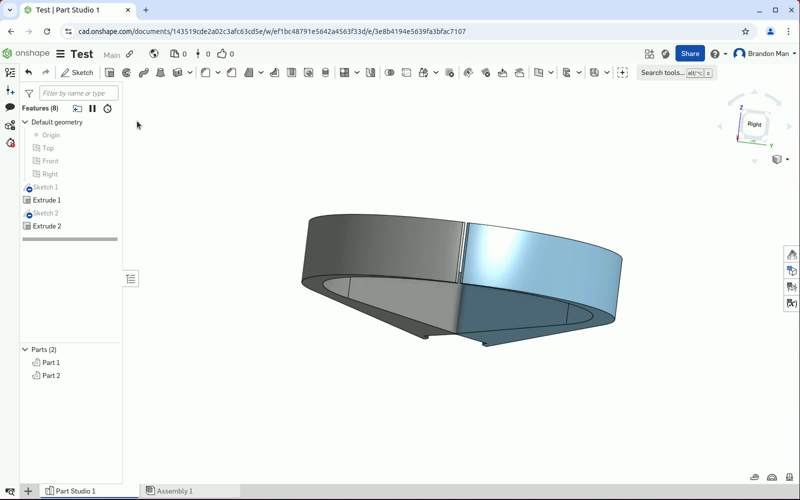
key(right, 3)
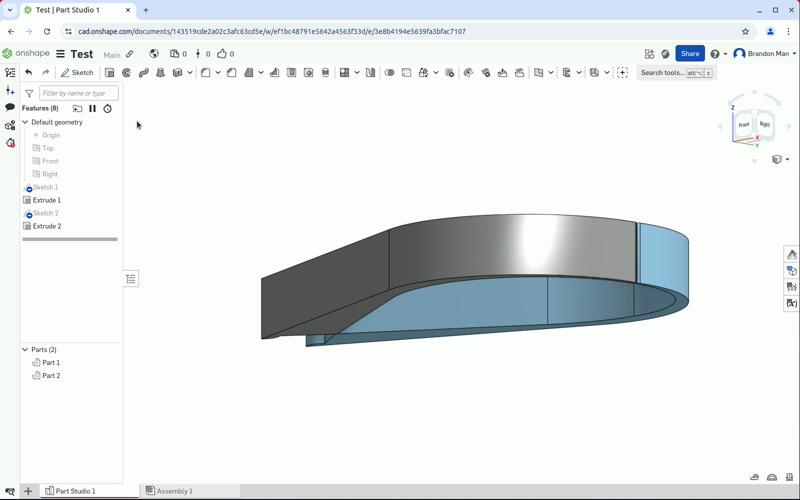
key(down, 3)
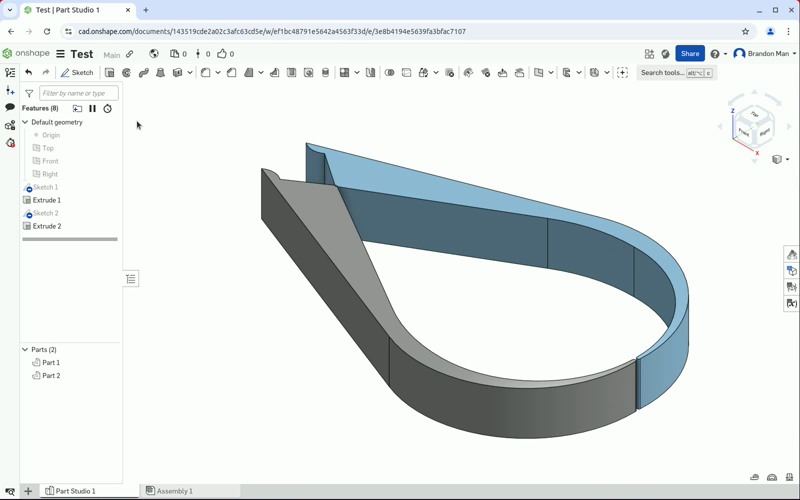
mouse_move(73, 189)
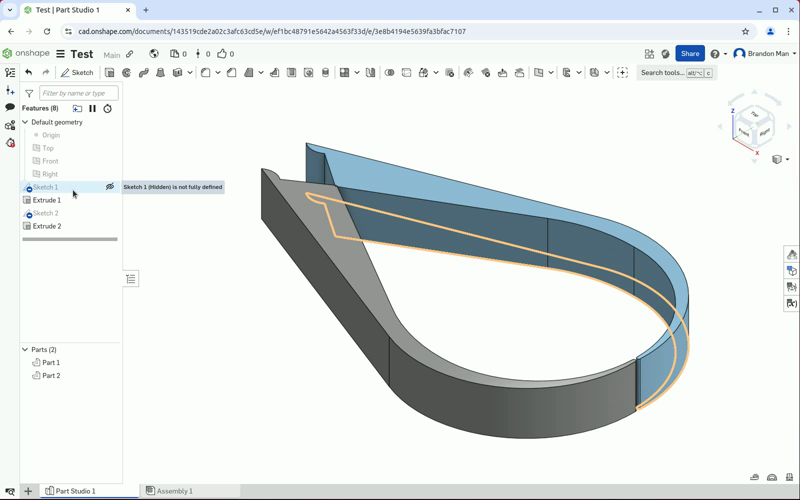
click(73, 189)